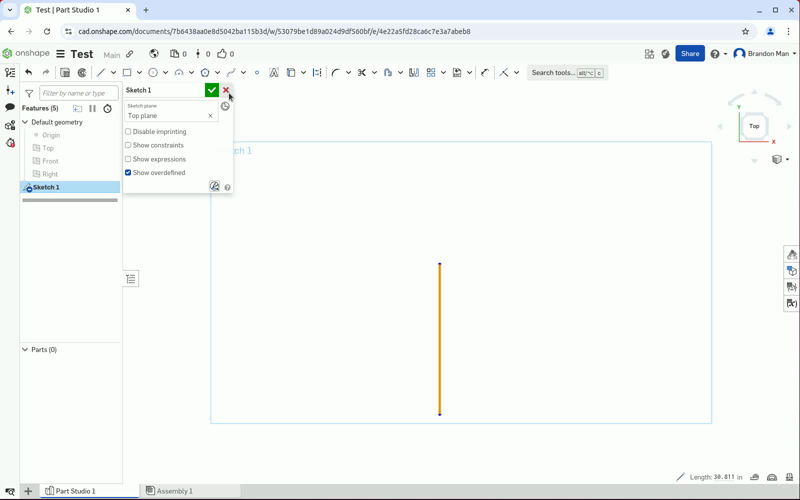
key(shift+h)
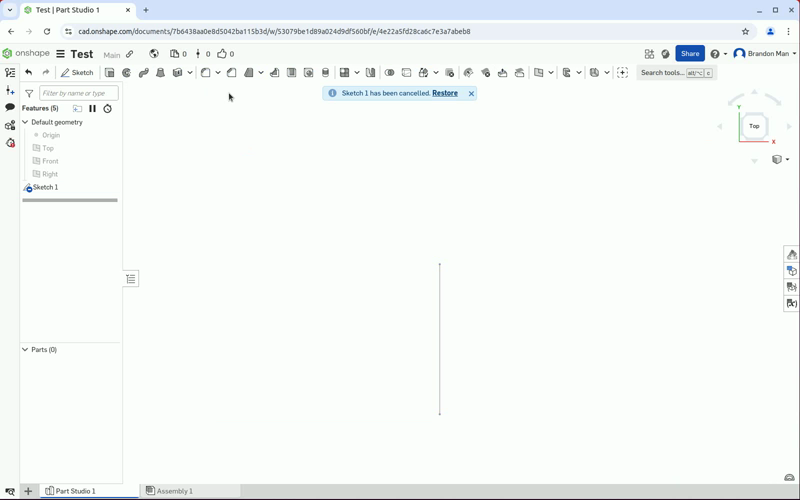
key(shift+s)
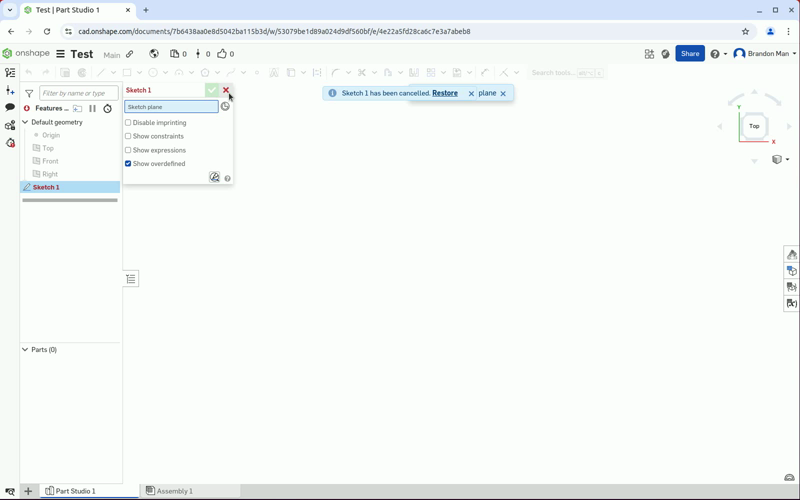
mouse_move(73, 150)
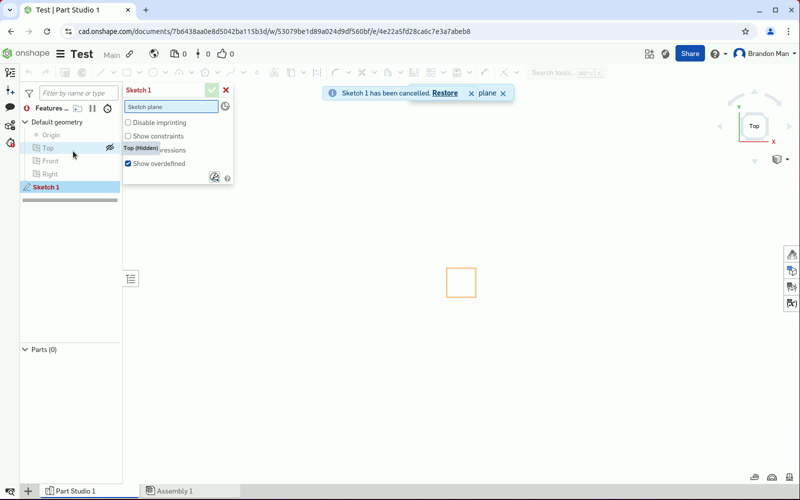
click(73, 150)
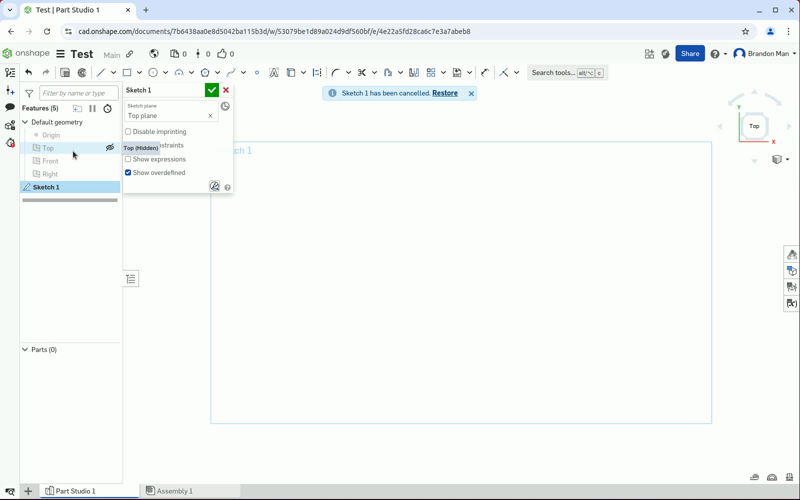
mouse_move(73, 352)
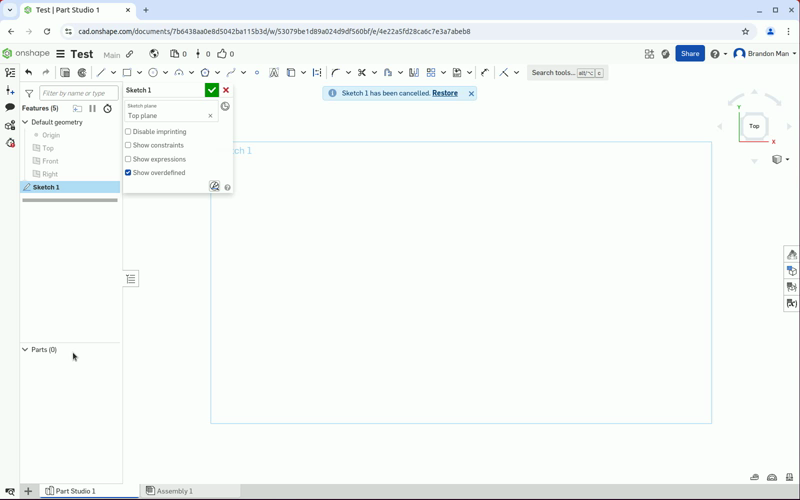
key(y)
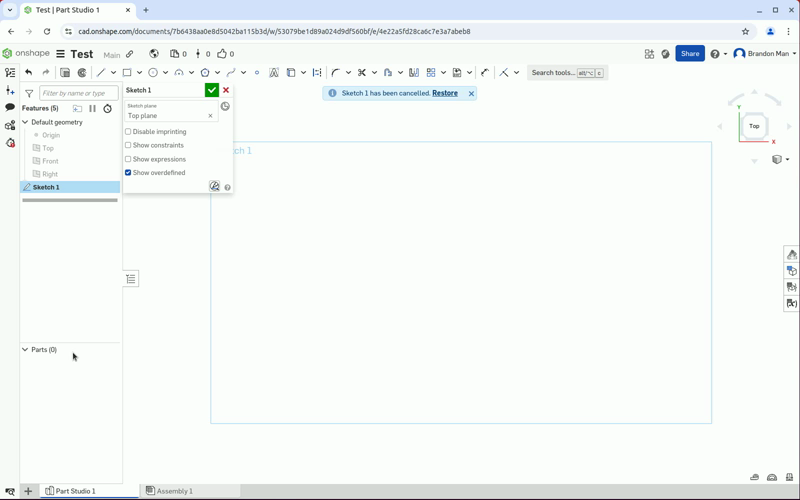
key(a)
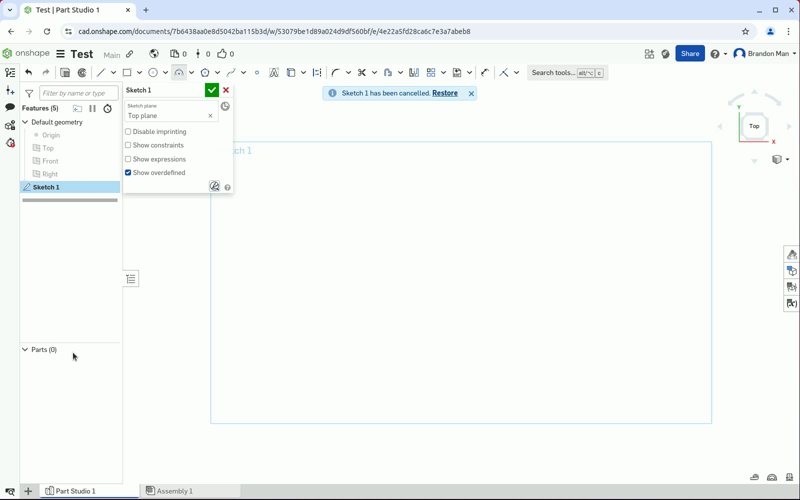
key_down(shift)
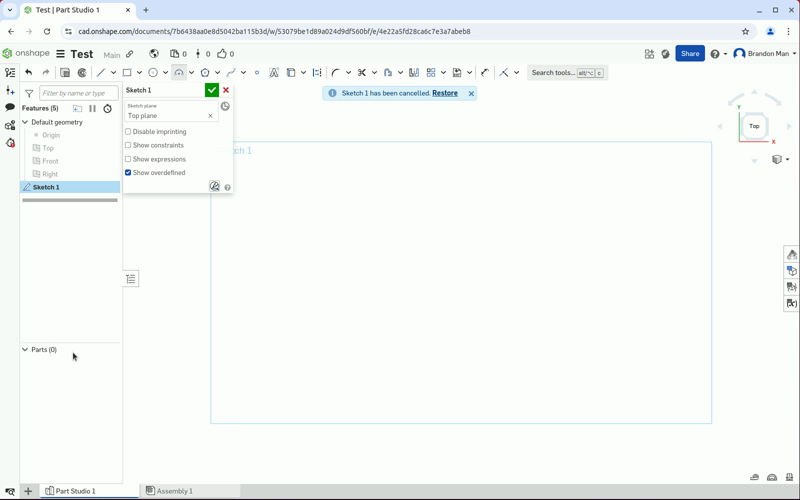
mouse_move(425, 243)
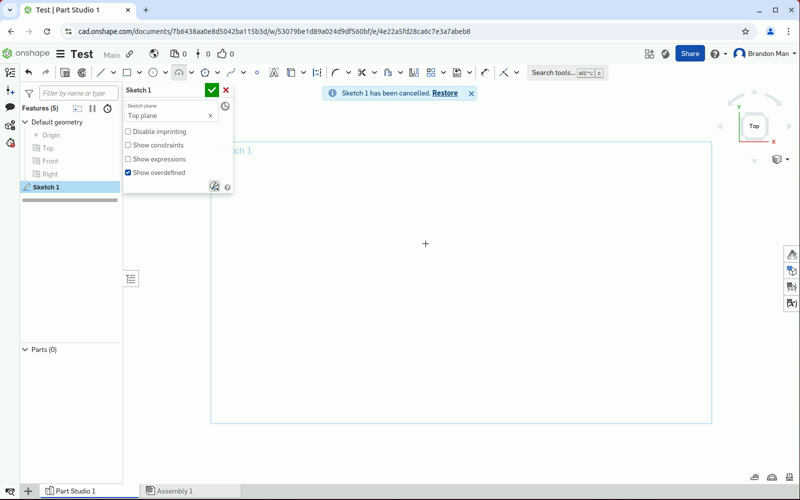
click(425, 243)
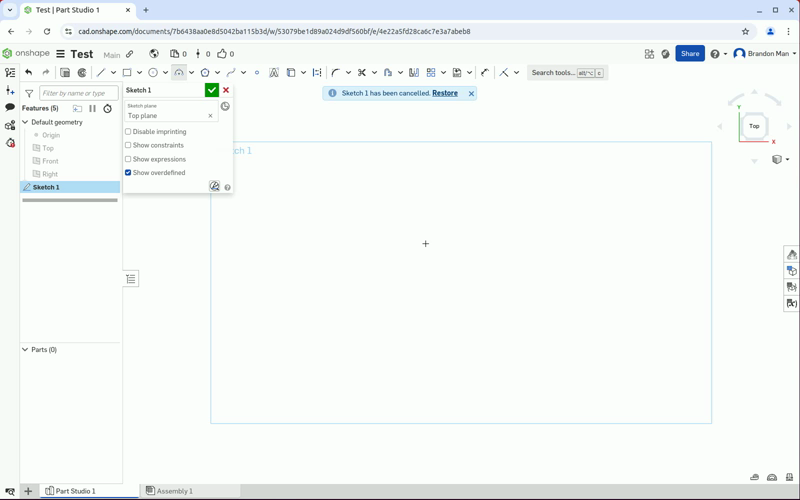
key_up(shift)
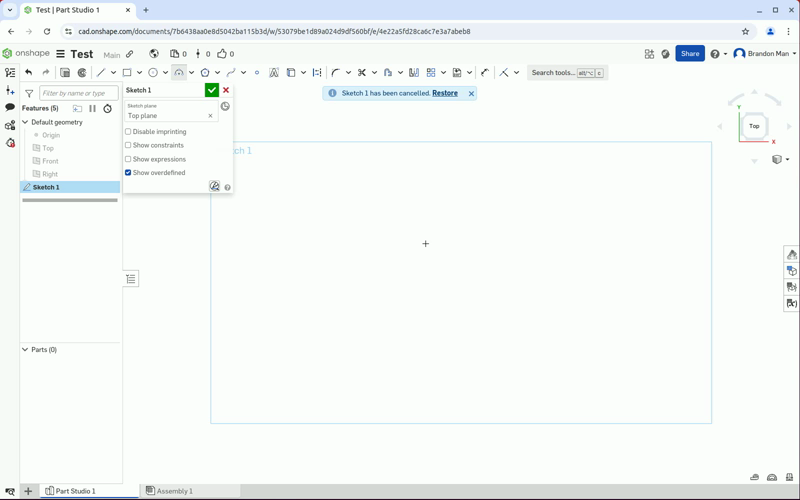
key_down(shift)
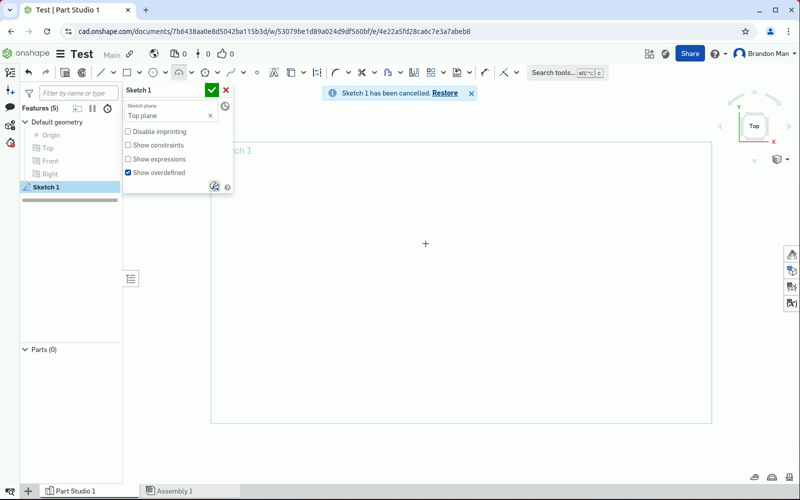
mouse_move(444, 232)
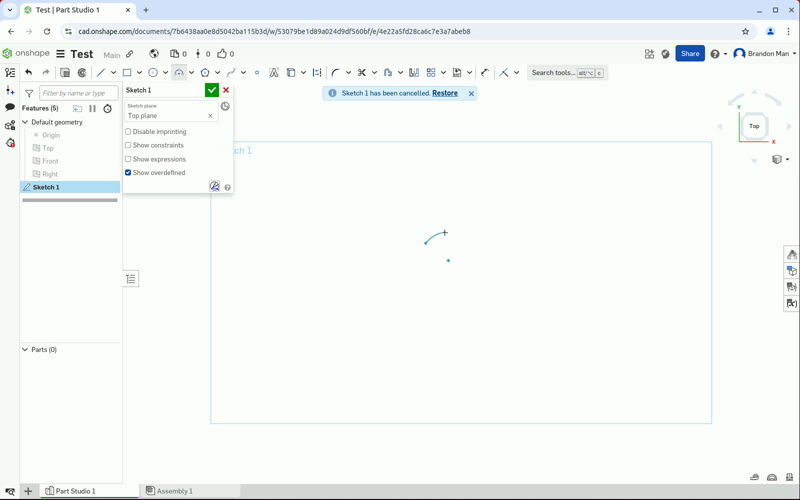
click(444, 232)
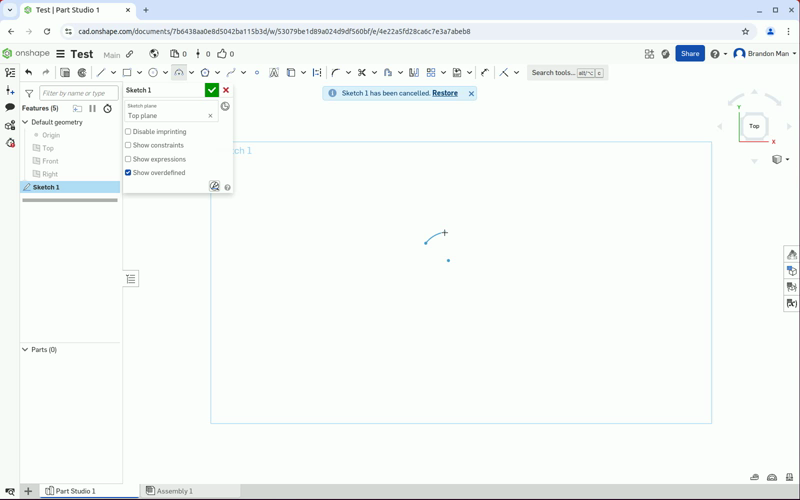
mouse_move(490, 333)
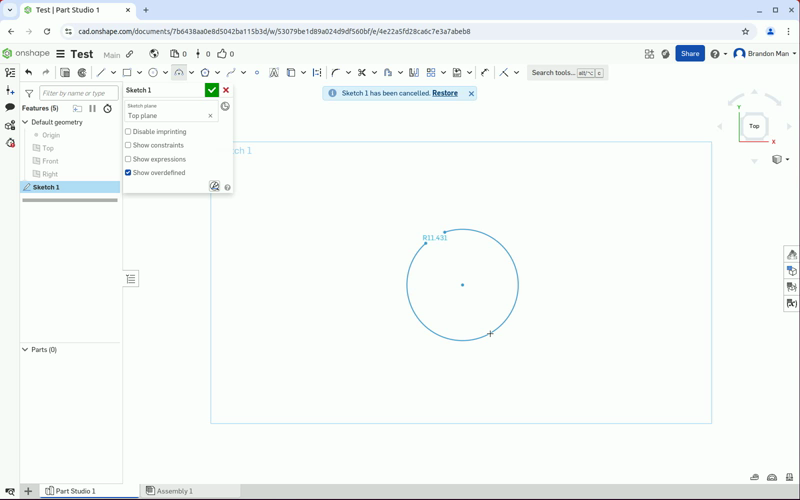
click(490, 333)
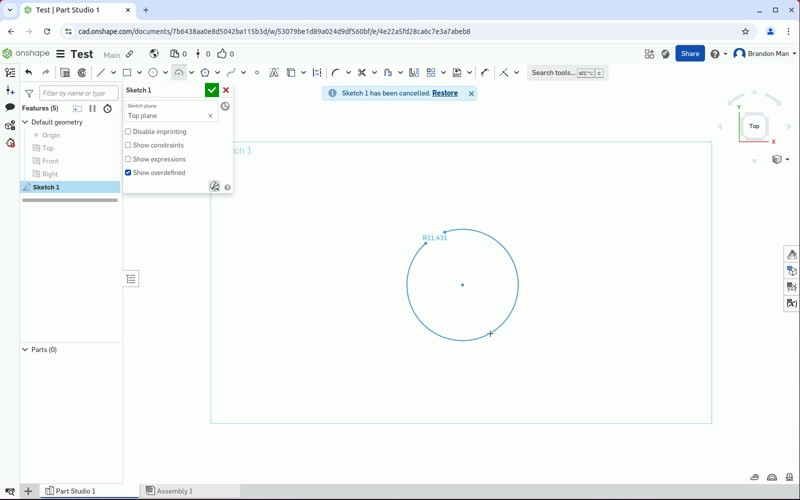
key_up(shift)
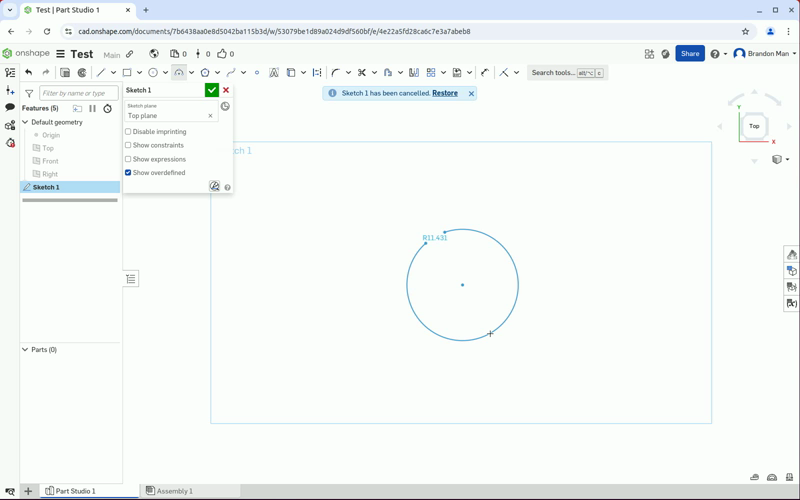
mouse_move(444, 232)
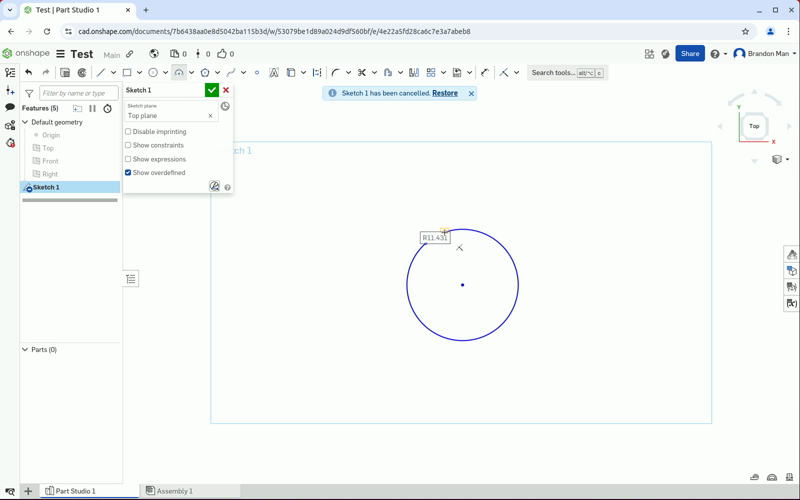
click(444, 232)
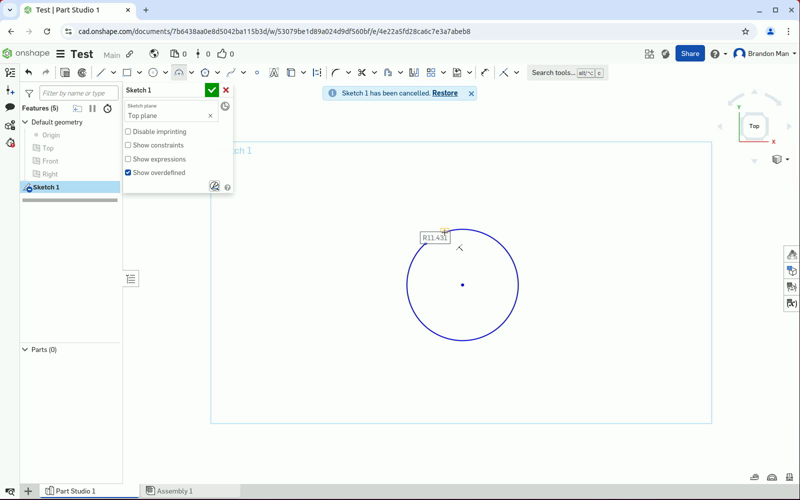
mouse_move(425, 243)
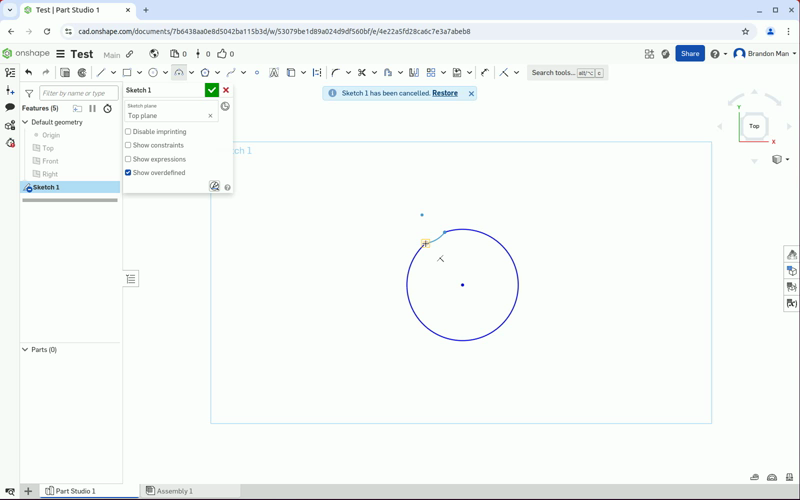
click(425, 243)
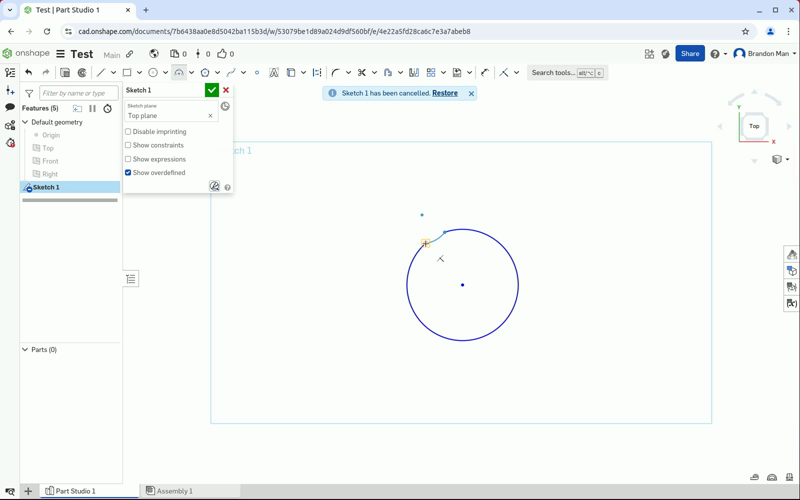
key_down(shift)
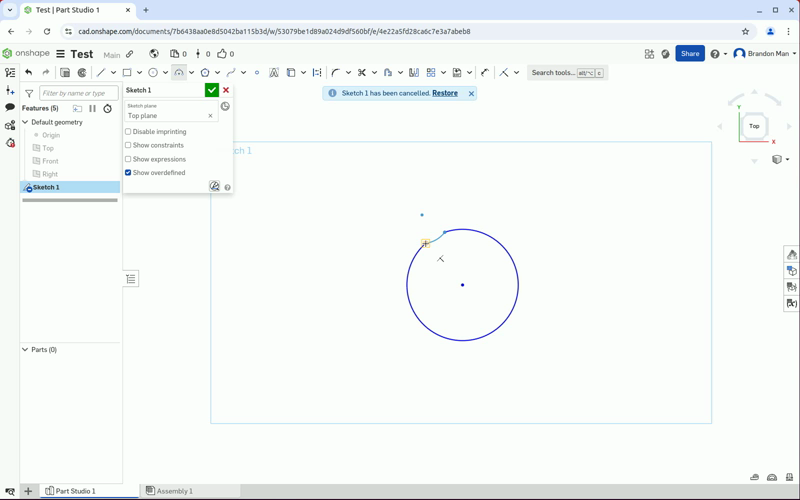
mouse_move(429, 227)
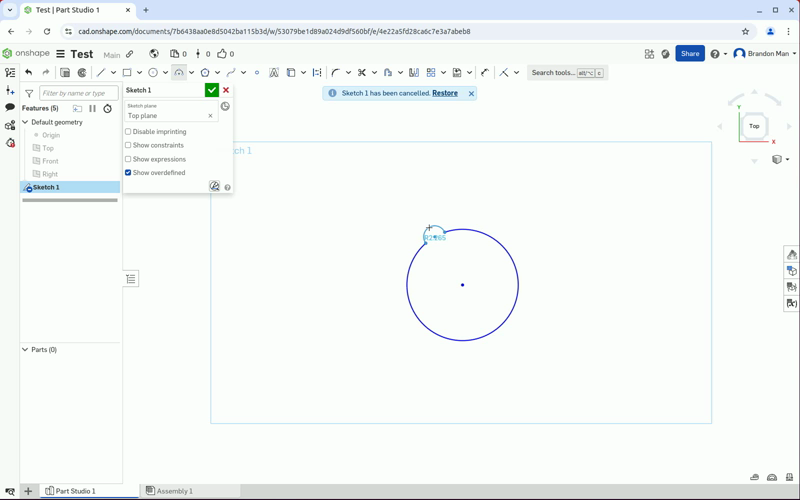
click(429, 227)
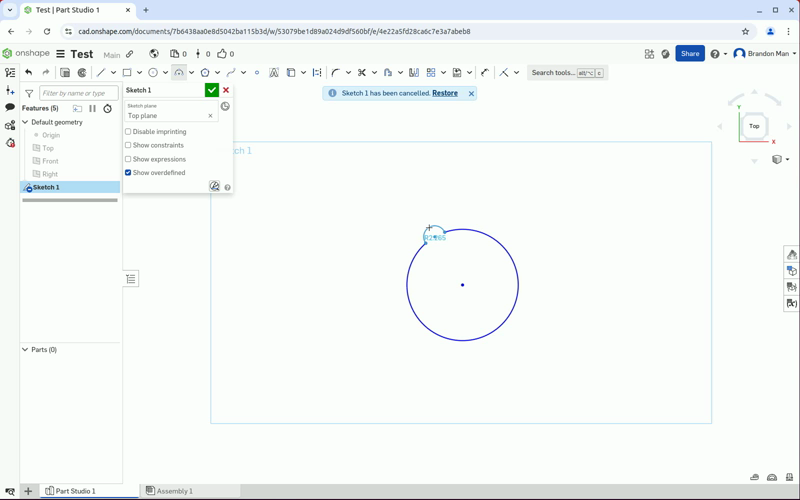
key_up(shift)
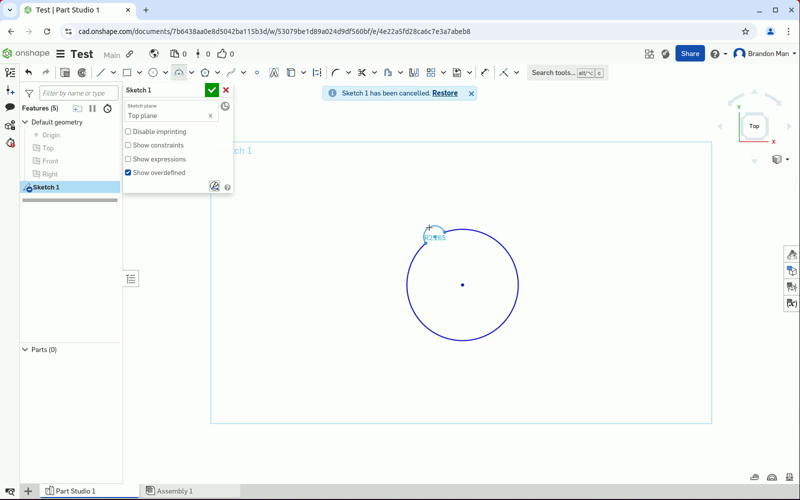
key(esc)
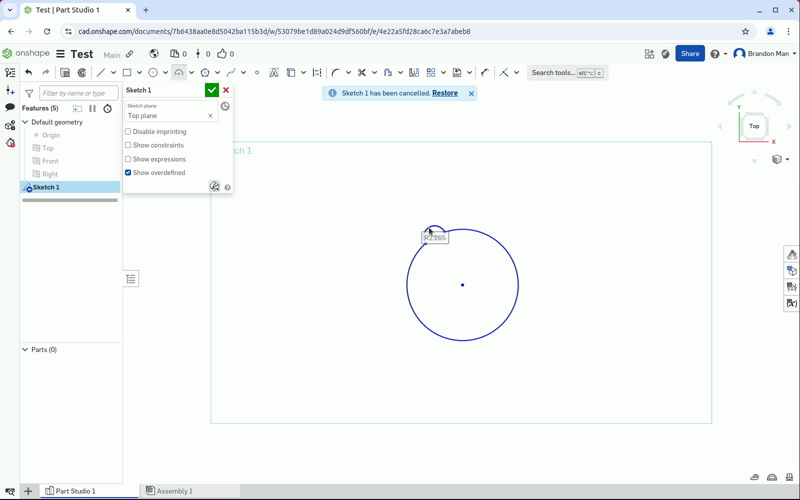
mouse_move(442, 292)
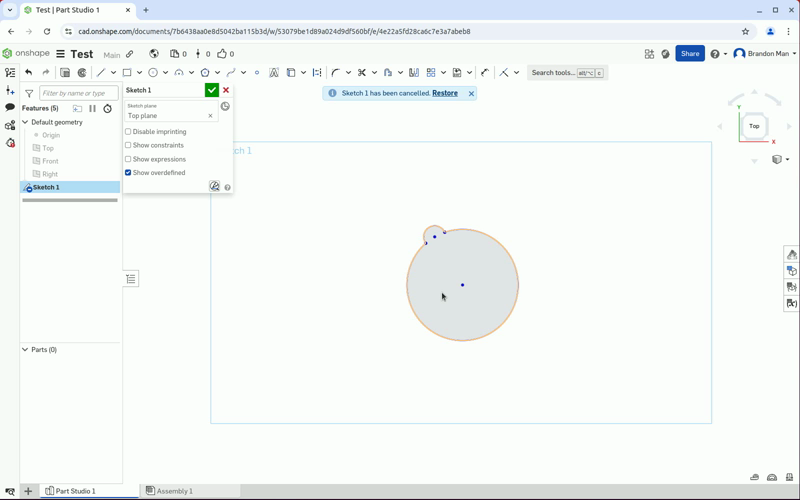
click(442, 292)
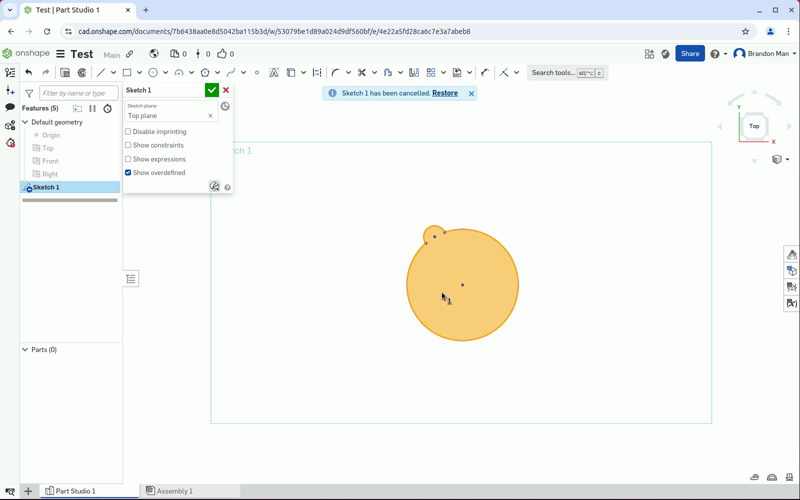
mouse_move(73, 352)
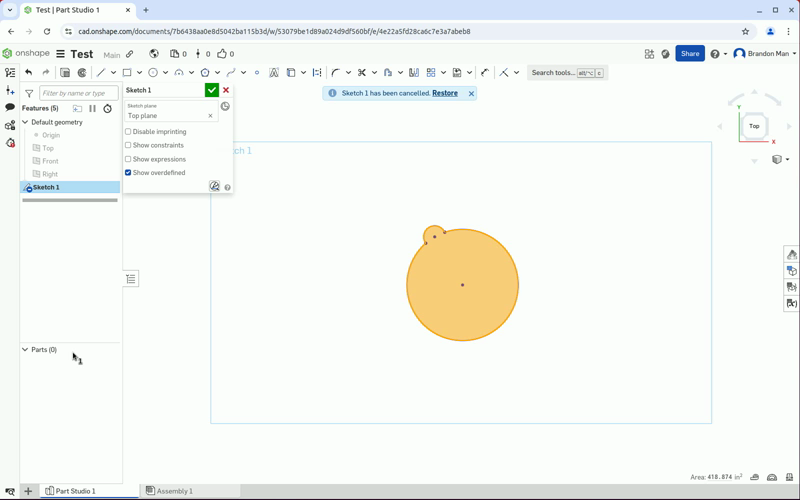
key(shift+y)
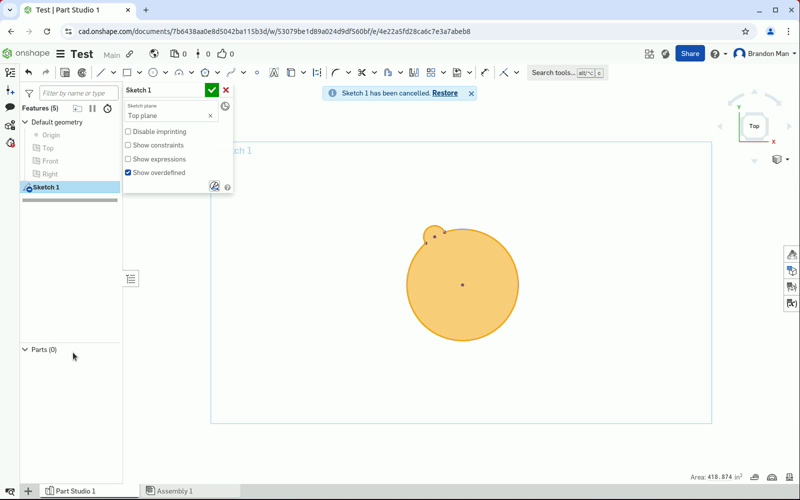
key(shift+e)
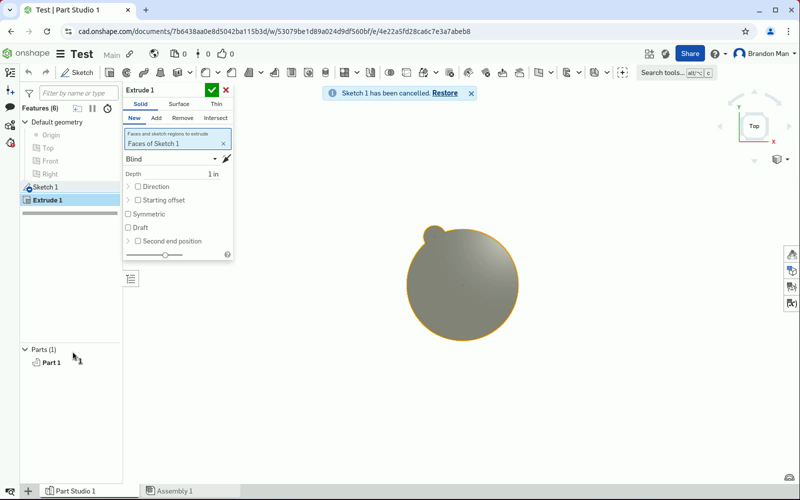
mouse_move(143, 106)
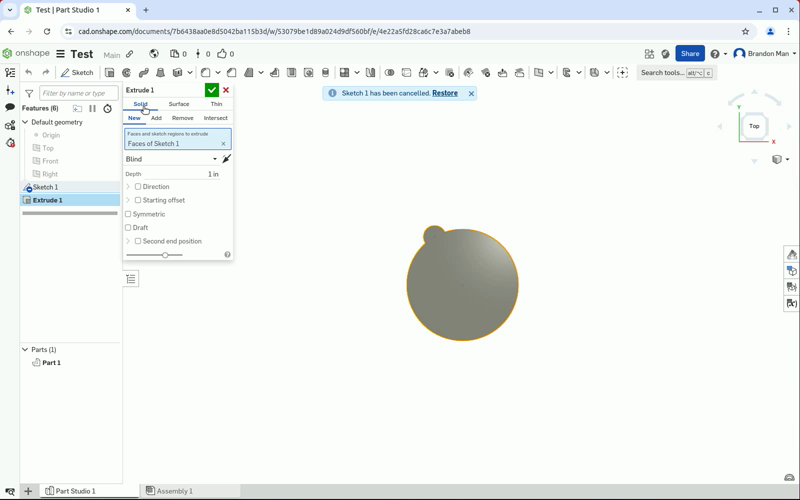
click(143, 106)
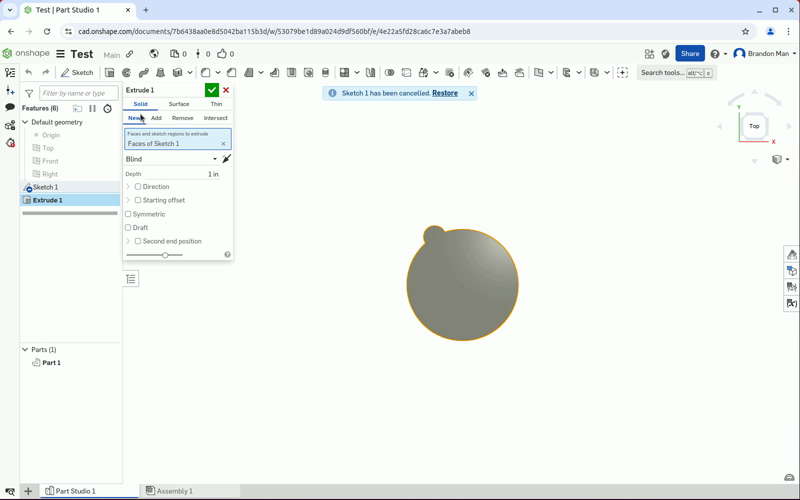
mouse_move(137, 120)
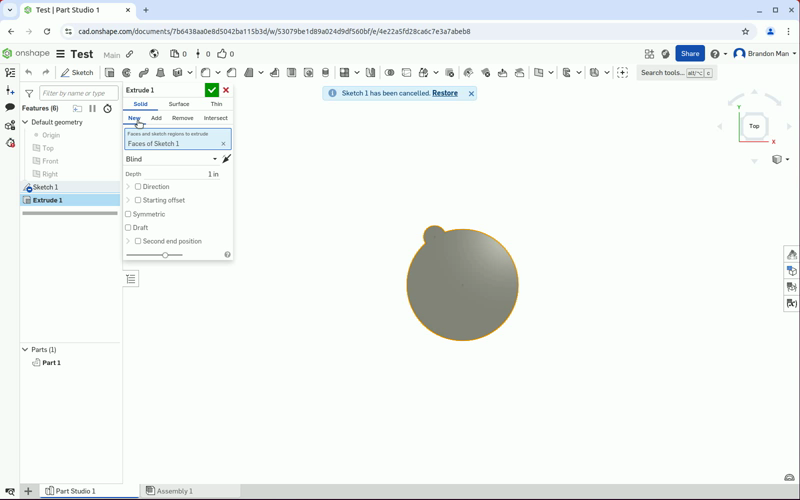
click(137, 120)
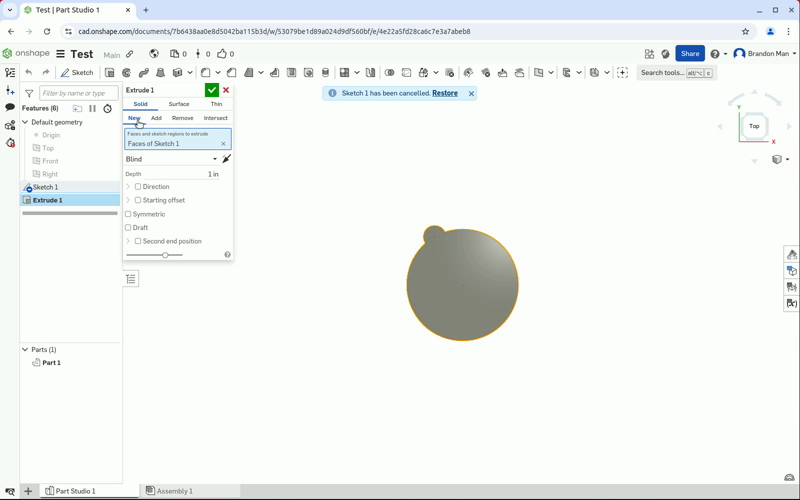
key(tab, 4)
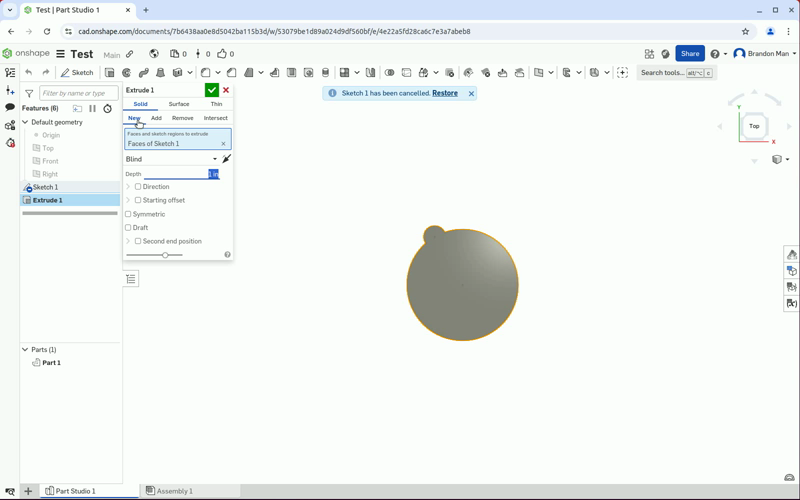
text(-2.408)
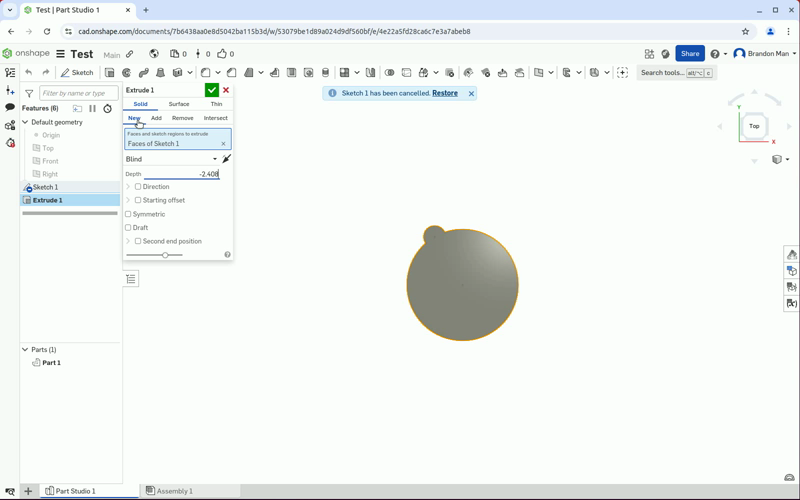
key(tab, 3)
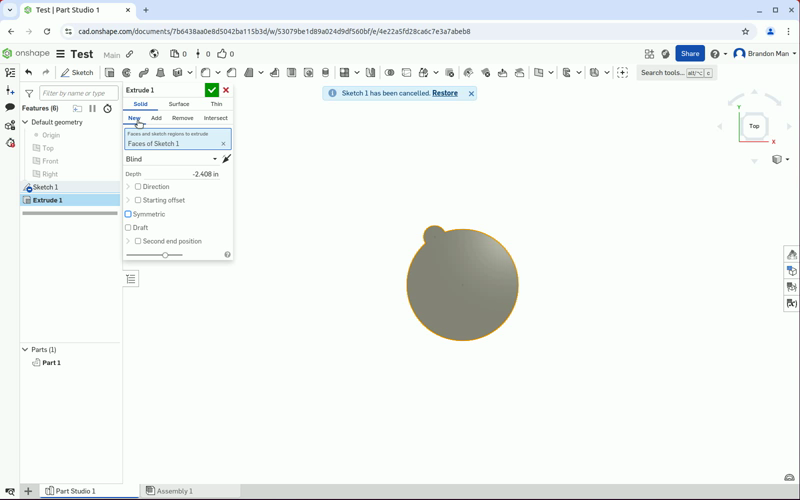
key(space)
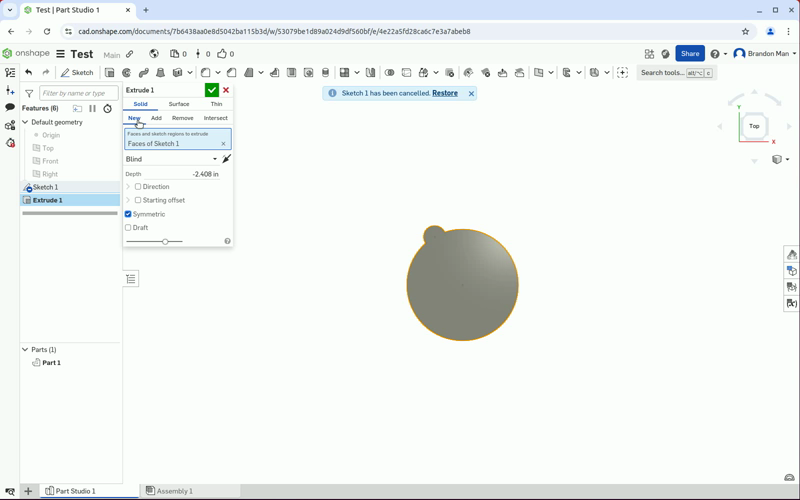
key(enter)
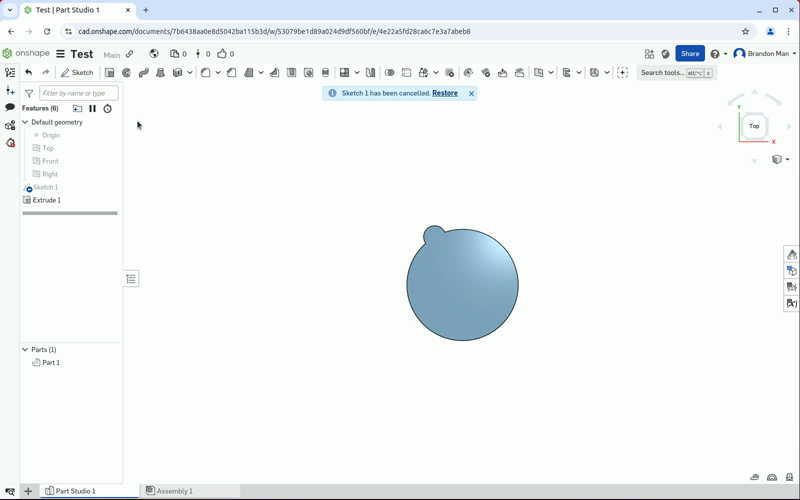
key(shift+h)
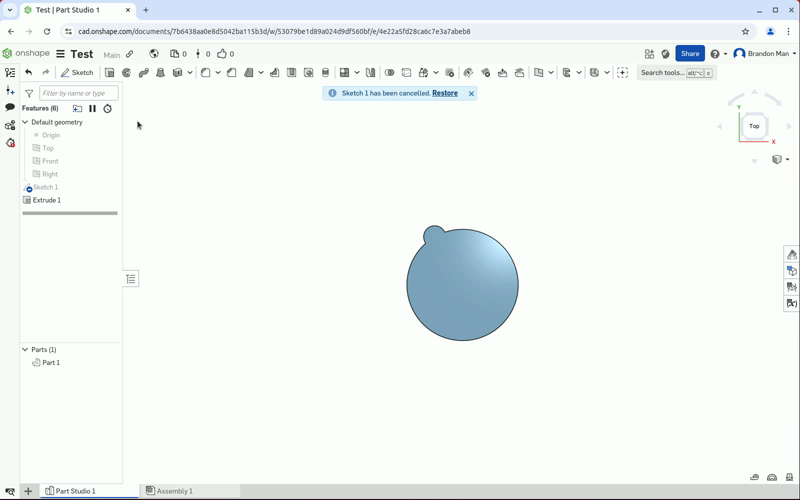
key(shift+h)
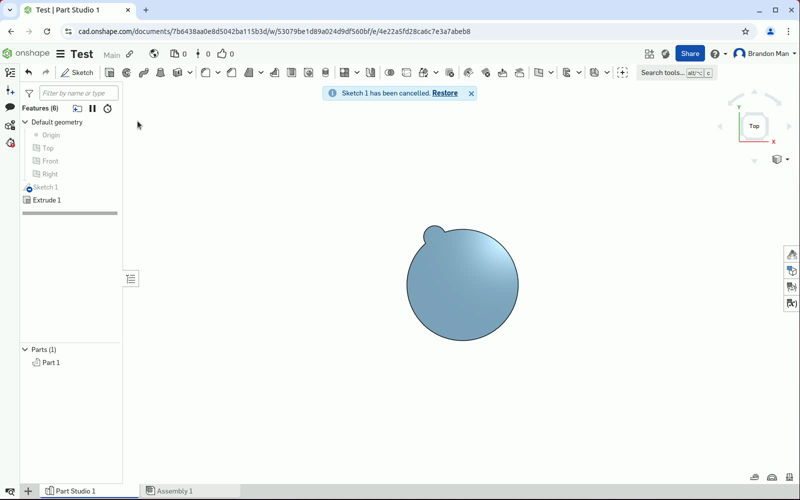
mouse_move(73, 189)
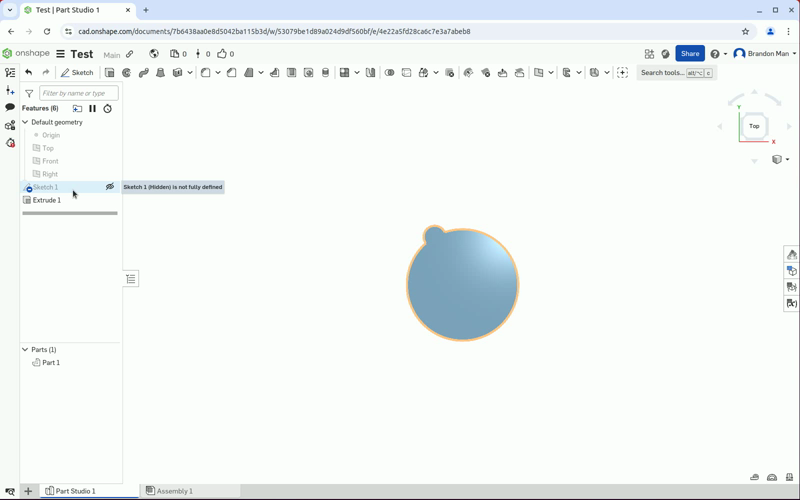
click(73, 189)
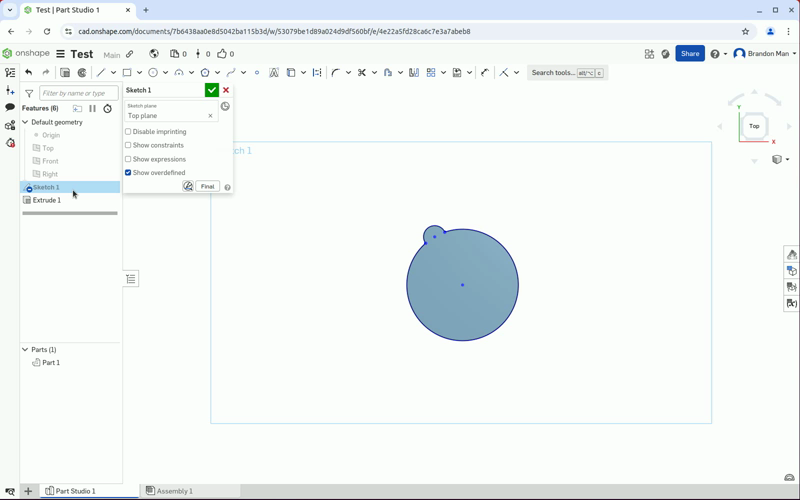
mouse_move(229, 92)
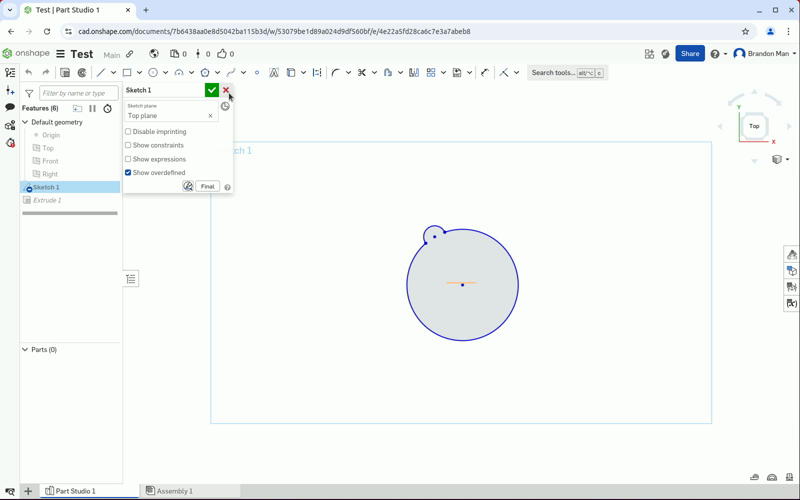
click(229, 92)
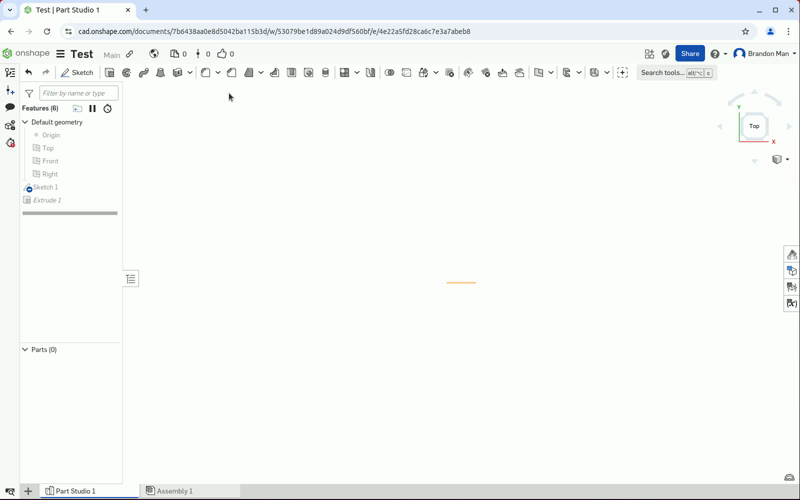
mouse_move(541, 75)
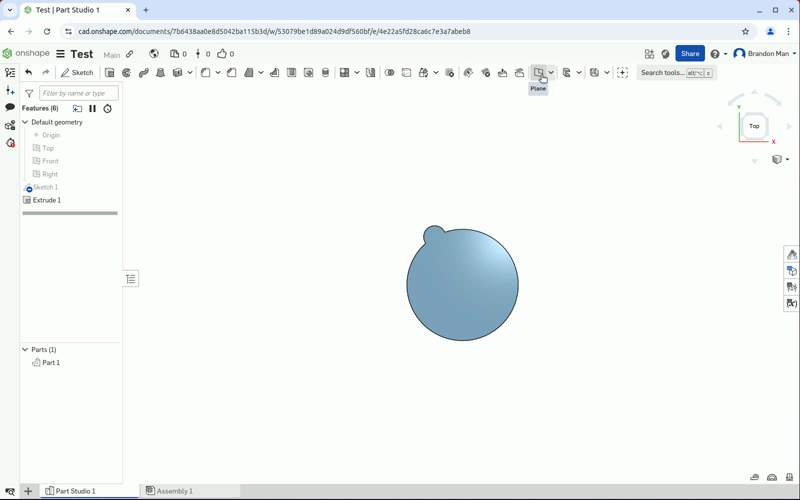
click(541, 75)
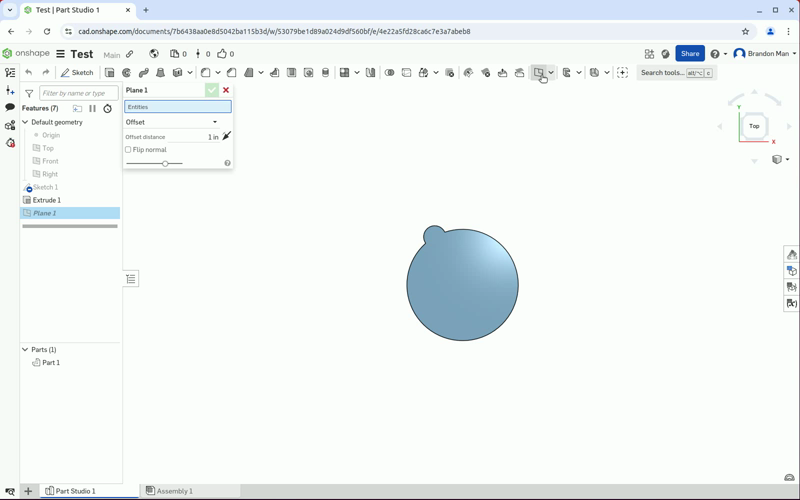
mouse_move(73, 150)
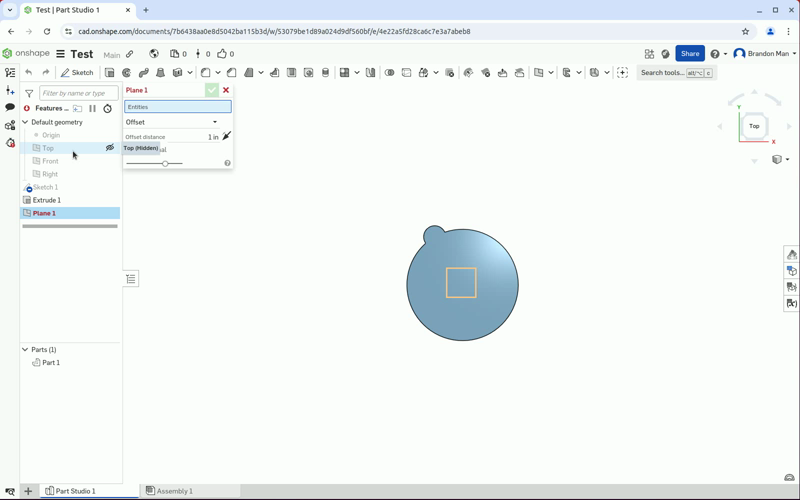
click(73, 150)
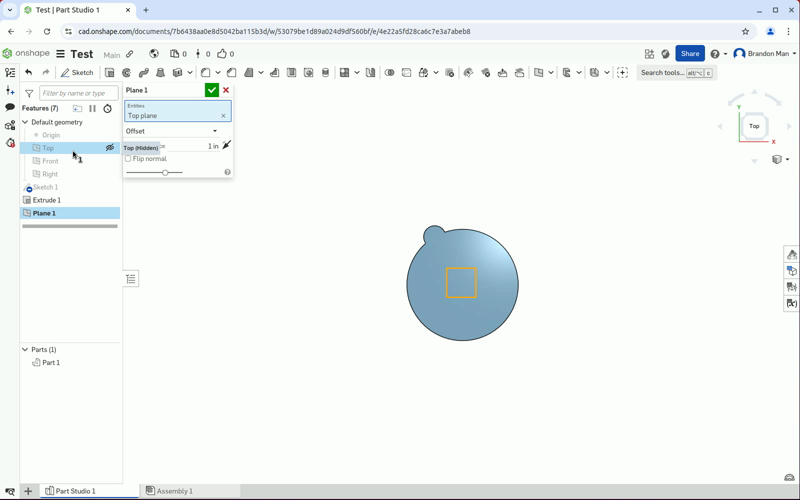
key(tab, 2)
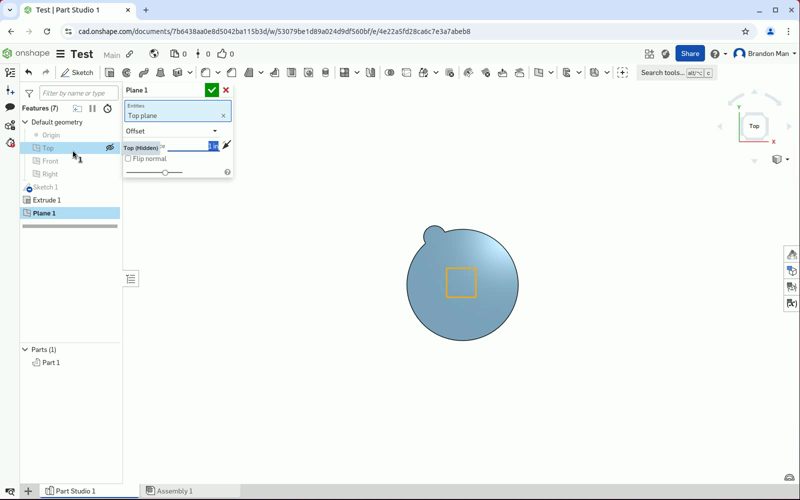
text(1.202)
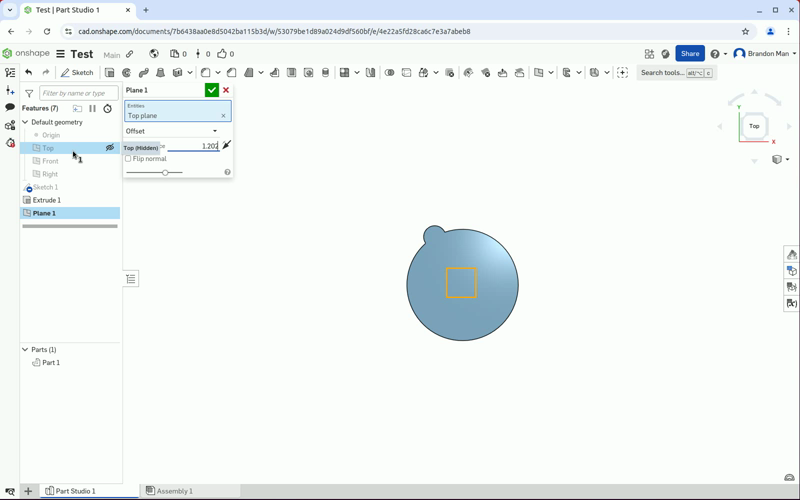
key(enter, 2)
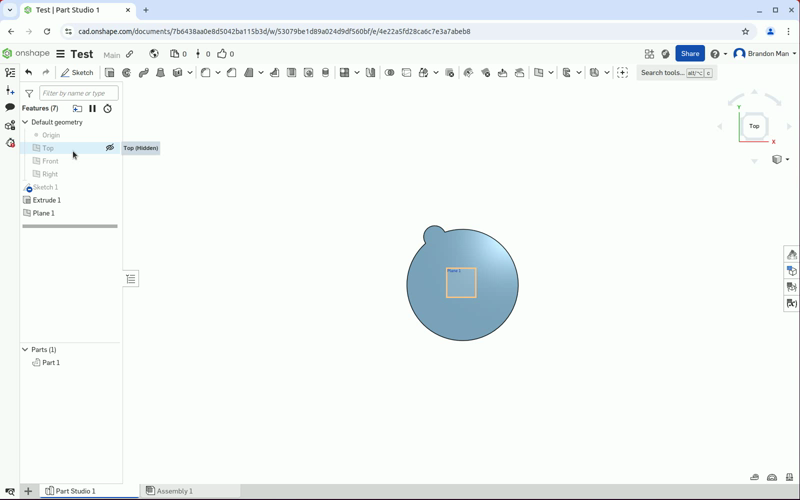
key(shift+s)
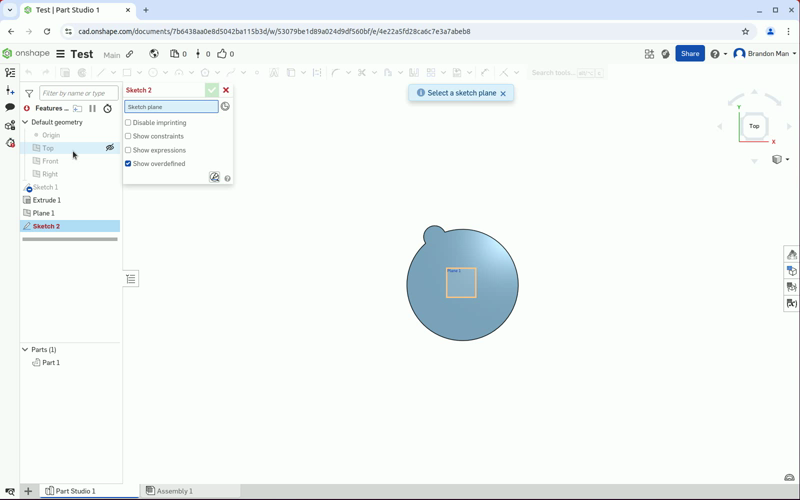
mouse_move(73, 215)
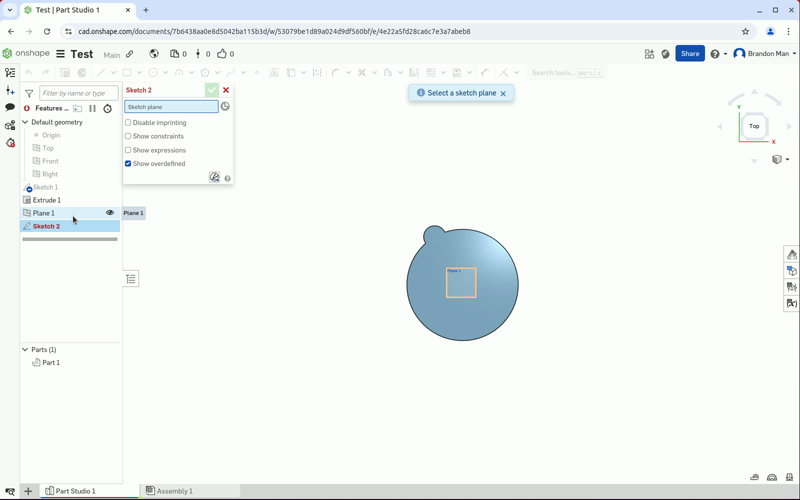
click(73, 215)
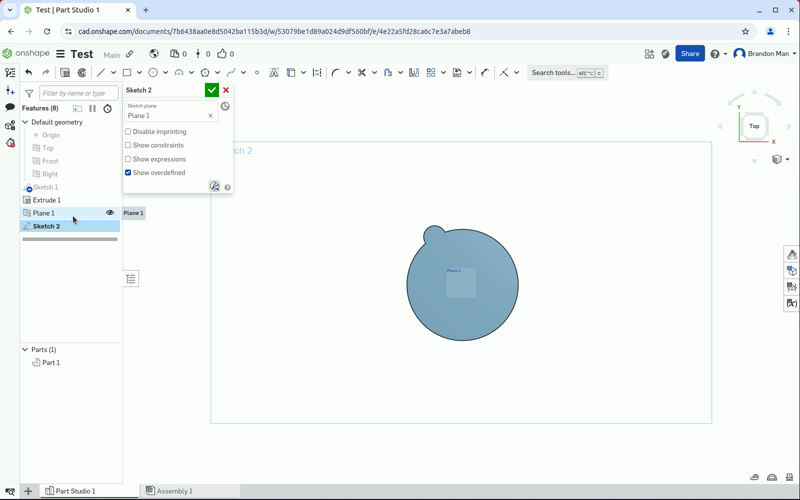
mouse_move(73, 352)
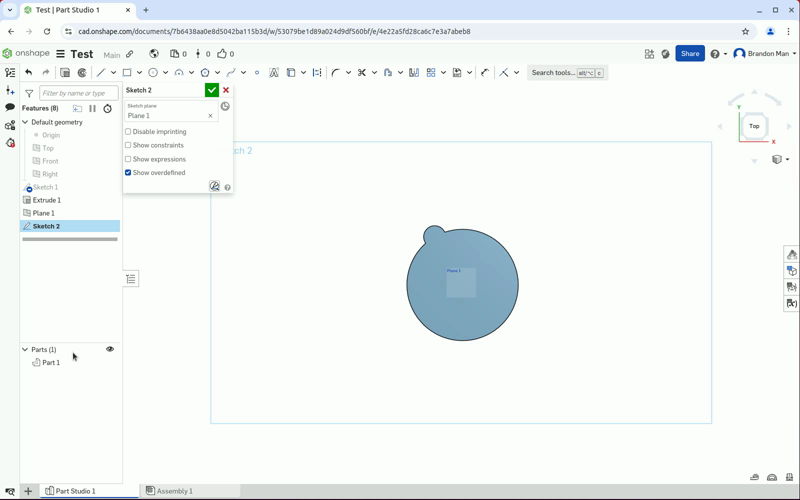
key(y)
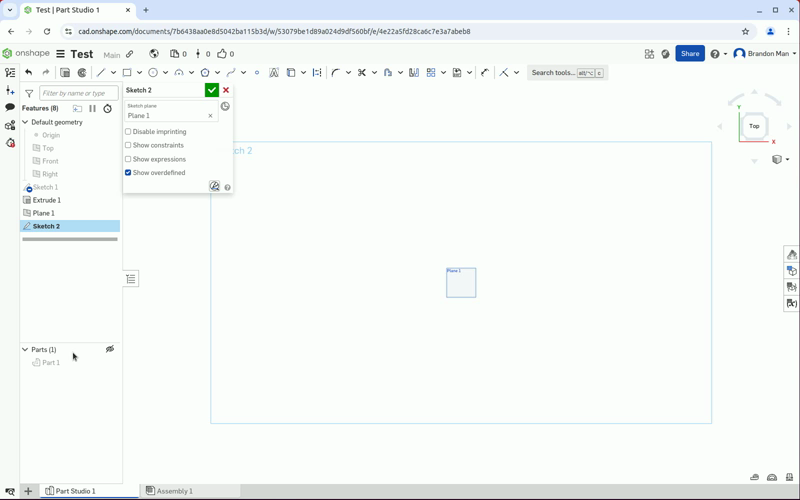
key(a)
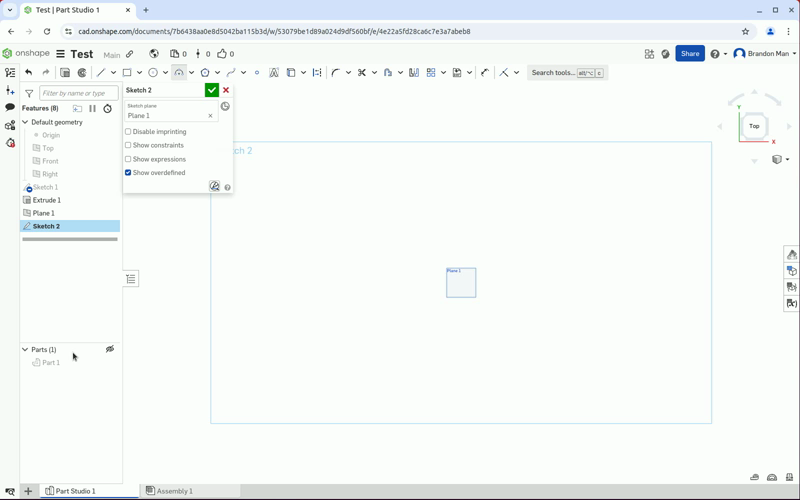
key_down(shift)
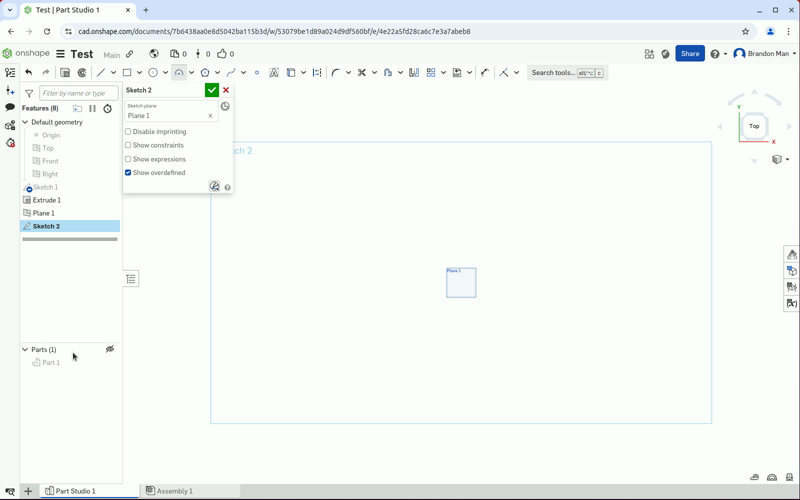
mouse_move(454, 267)
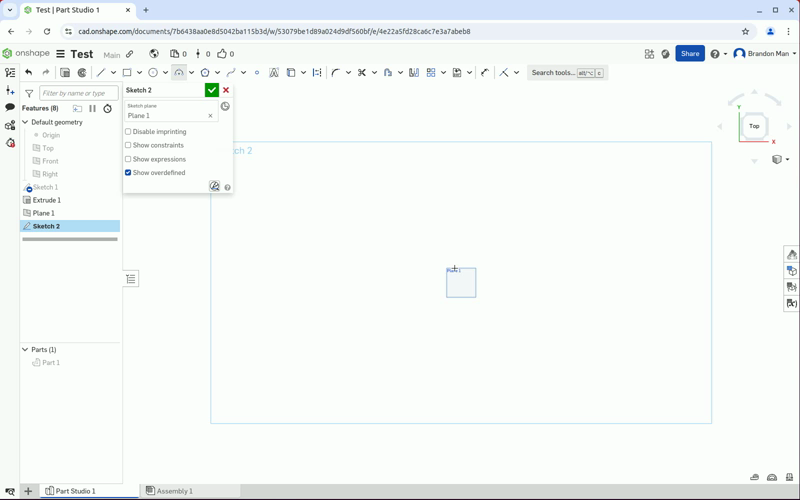
click(454, 267)
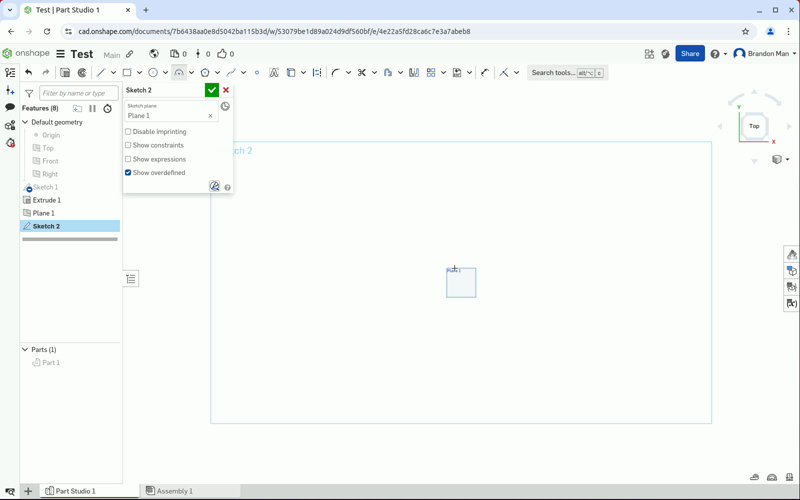
key_up(shift)
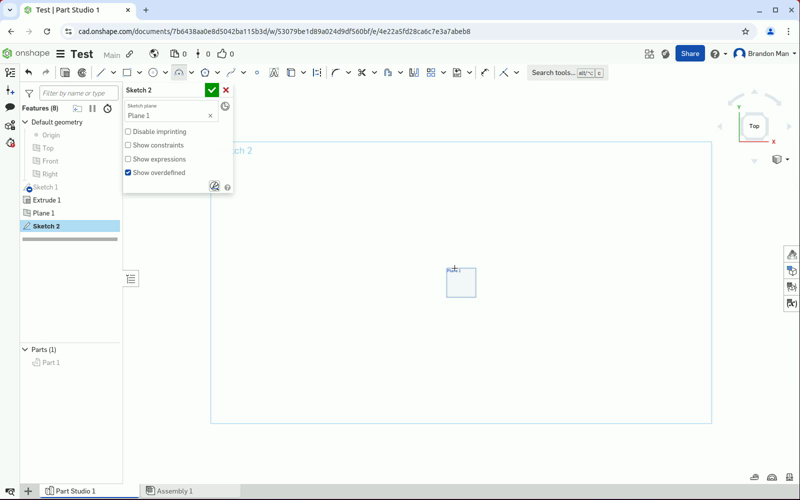
key_down(shift)
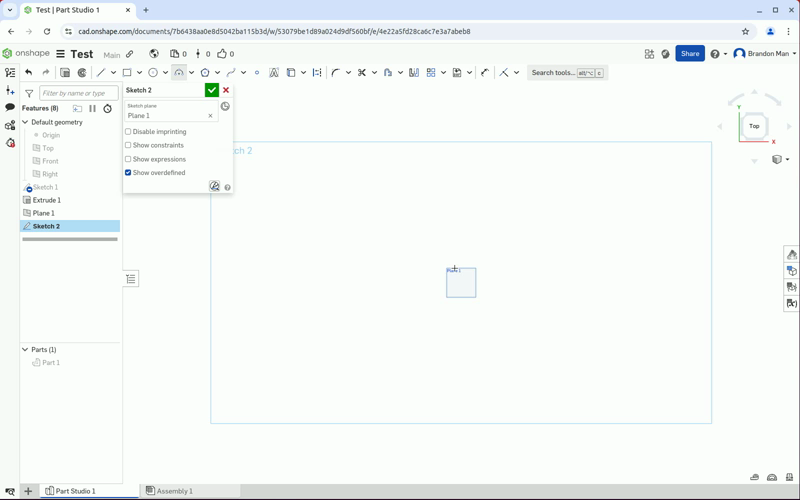
mouse_move(466, 267)
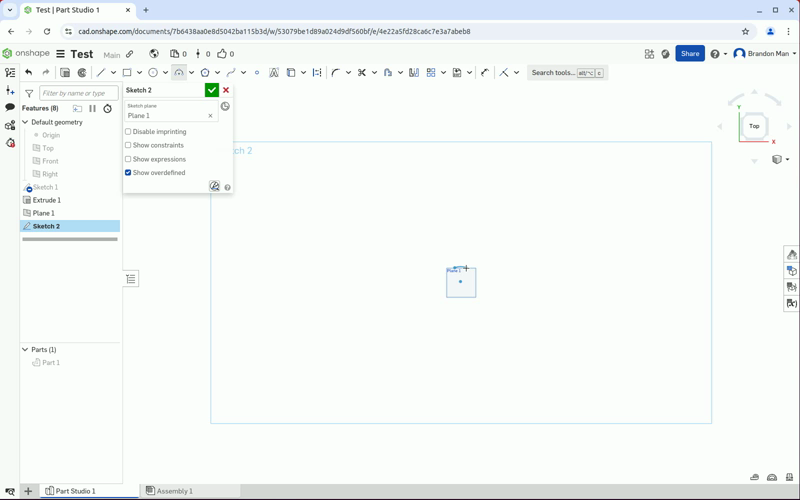
click(466, 267)
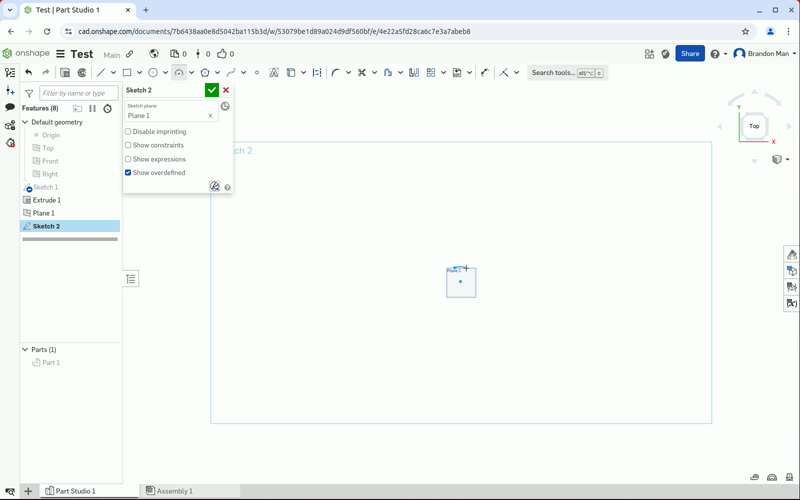
mouse_move(460, 266)
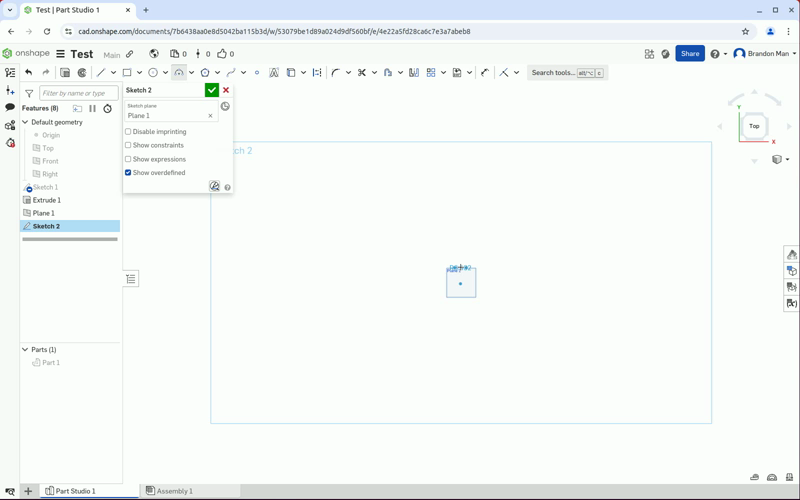
click(460, 266)
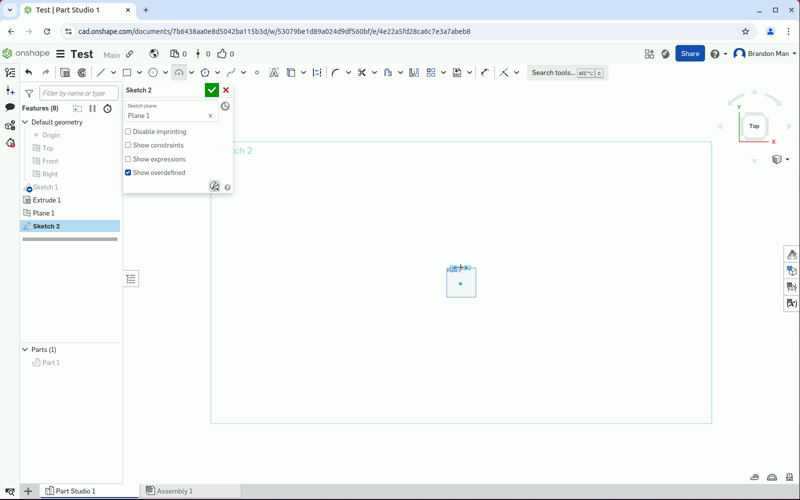
key_up(shift)
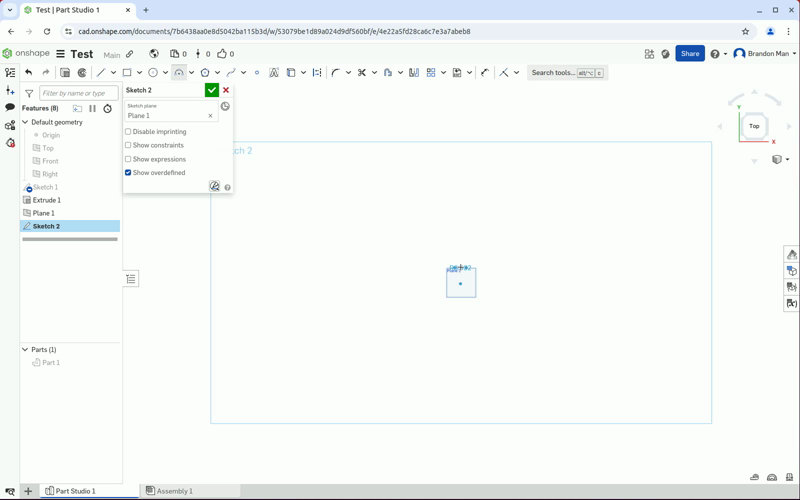
key(esc)
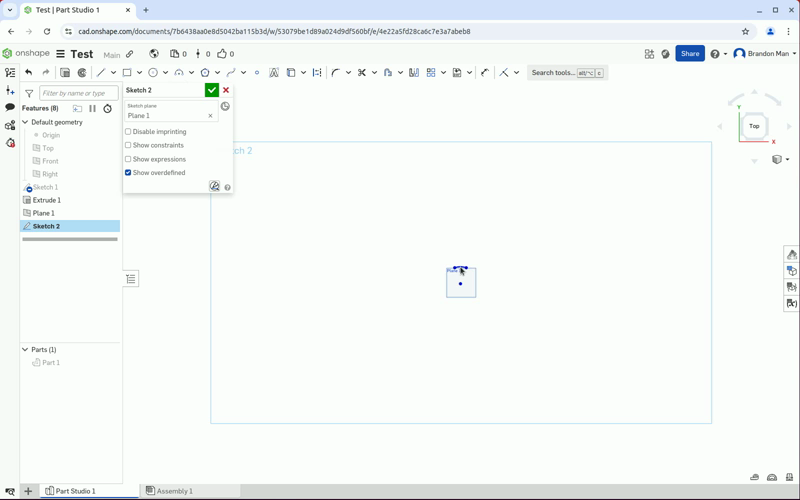
key(l)
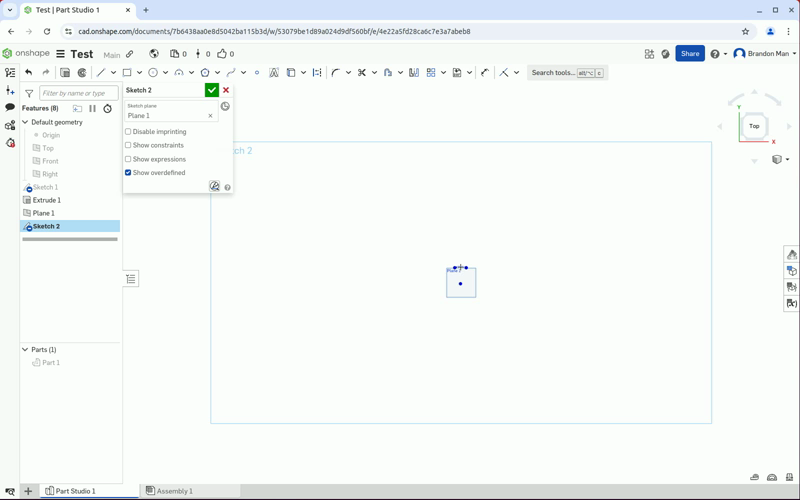
mouse_move(466, 267)
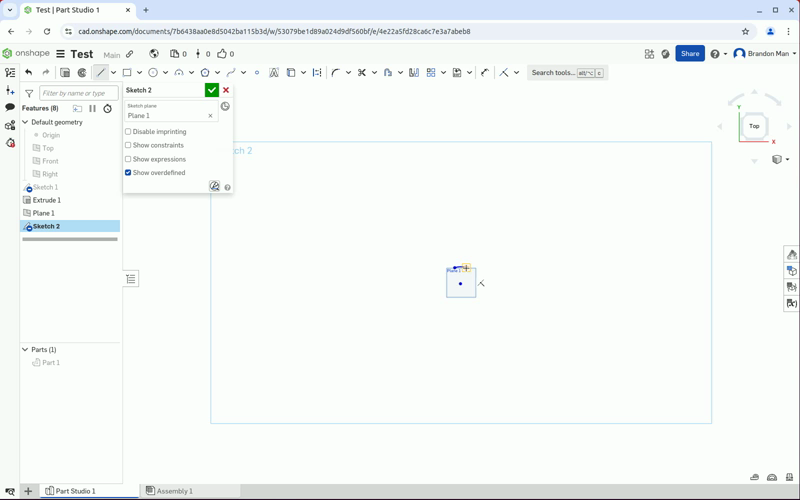
click(466, 267)
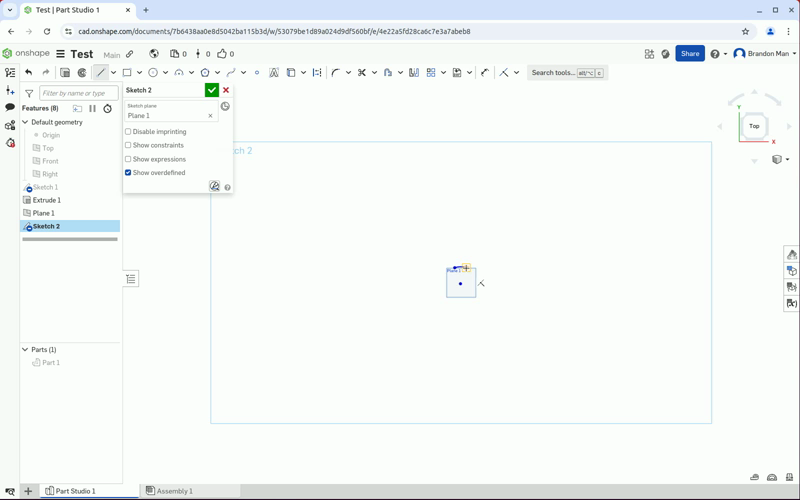
key_down(shift)
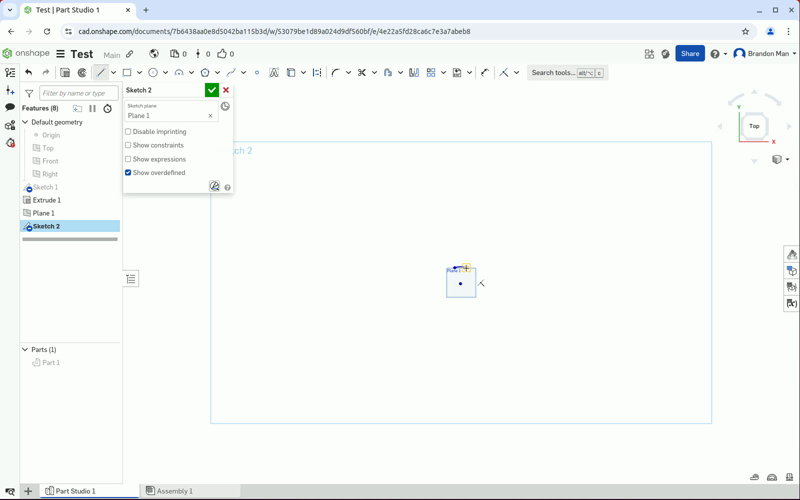
mouse_move(496, 267)
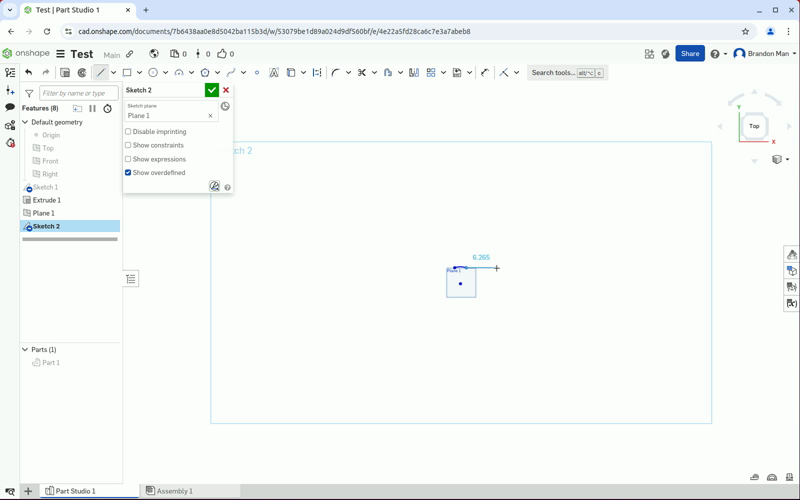
mouse_move(466, 261)
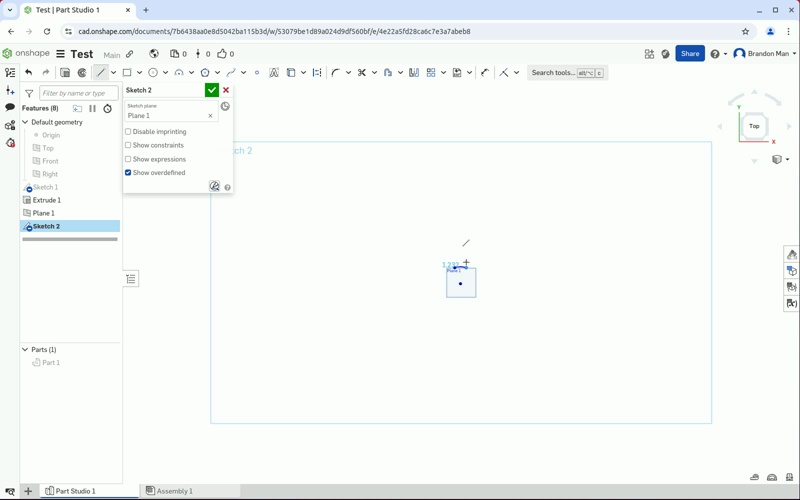
scroll(6)
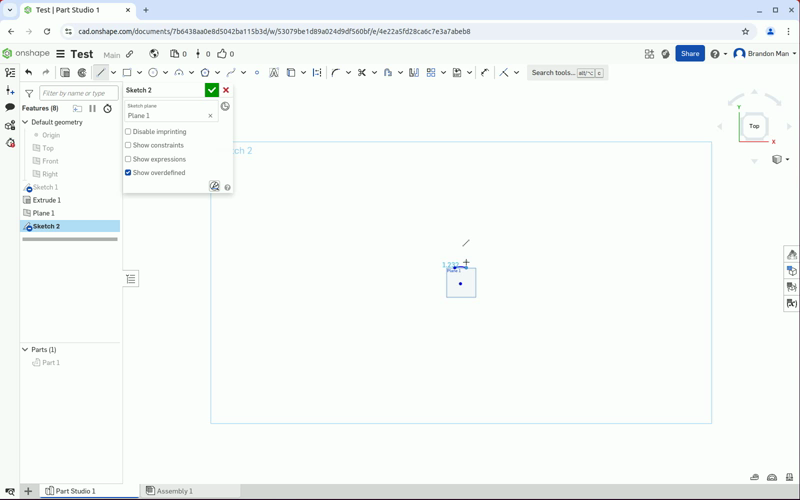
scroll(6)
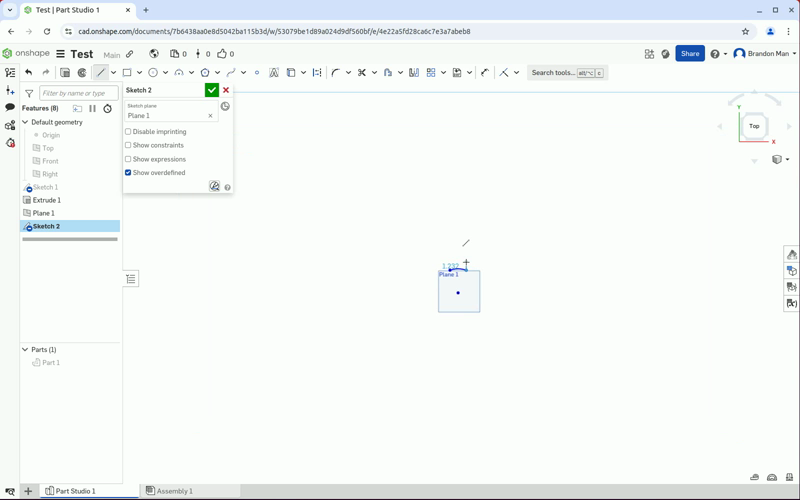
scroll(6)
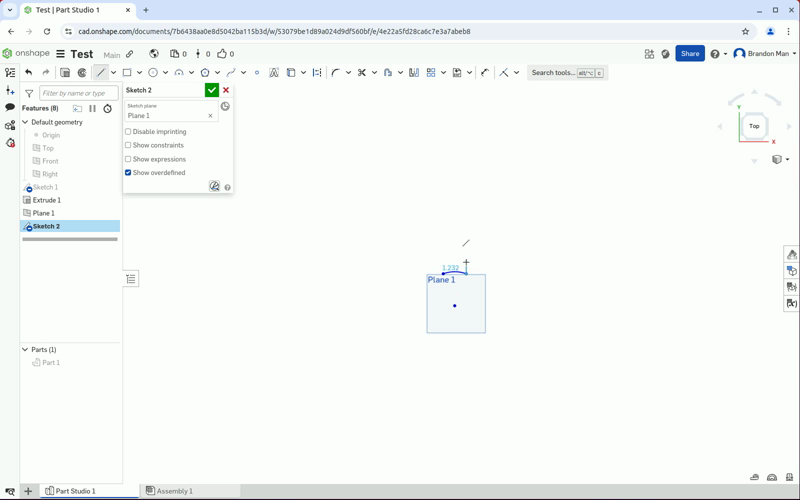
scroll(6)
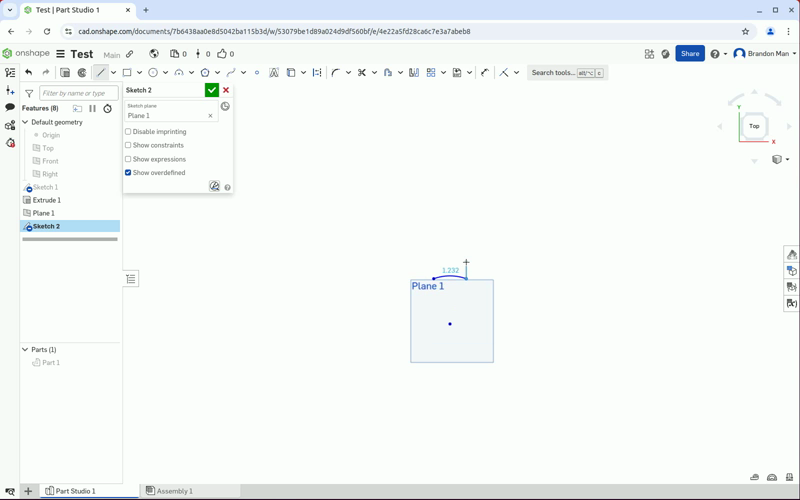
scroll(6)
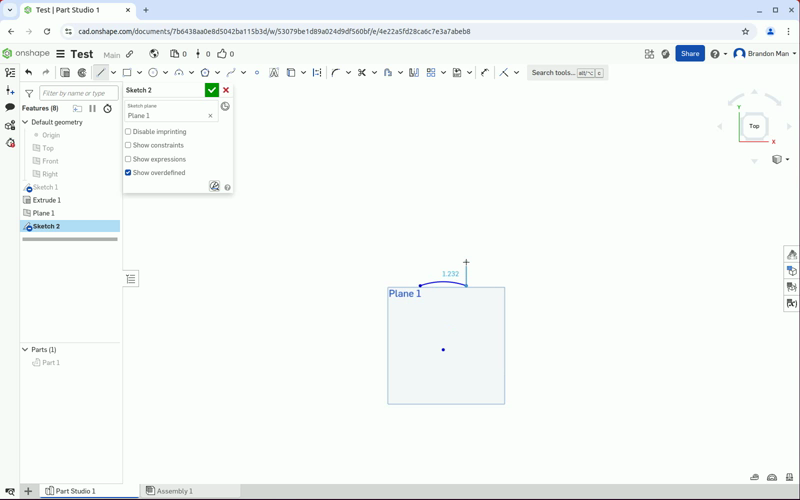
scroll(6)
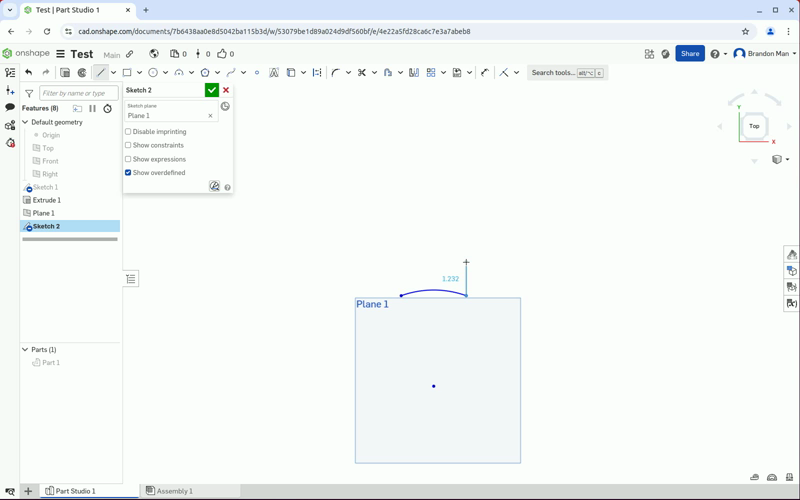
scroll(6)
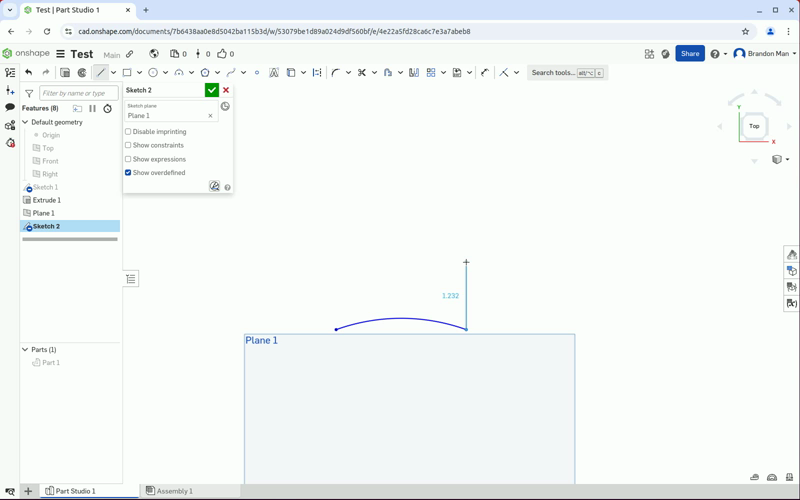
click(466, 261)
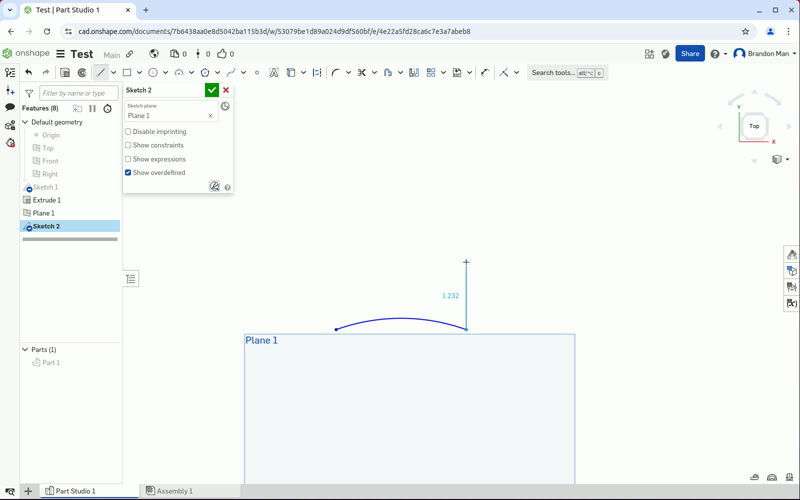
scroll(-6)
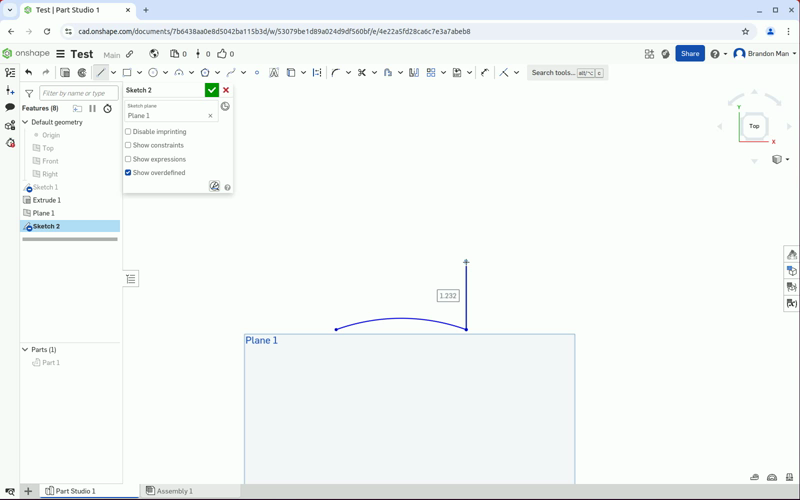
scroll(-6)
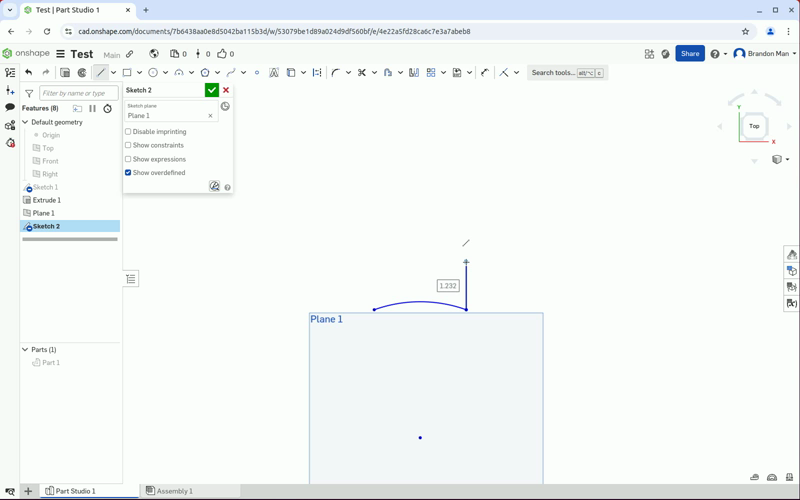
scroll(-6)
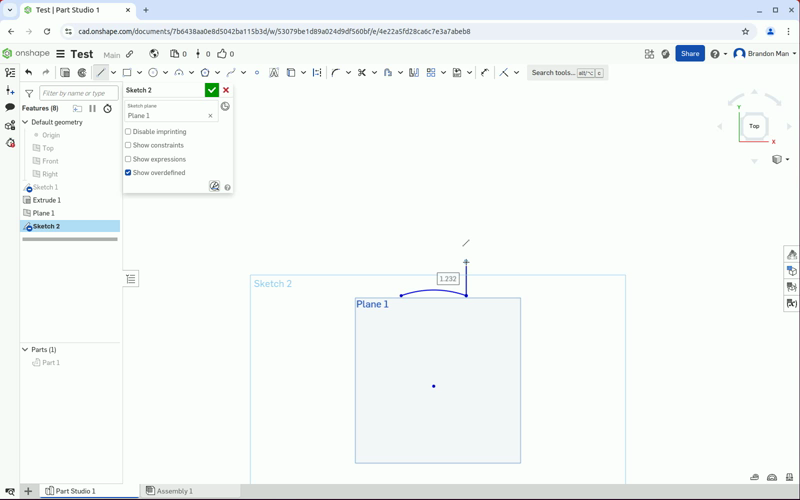
scroll(-6)
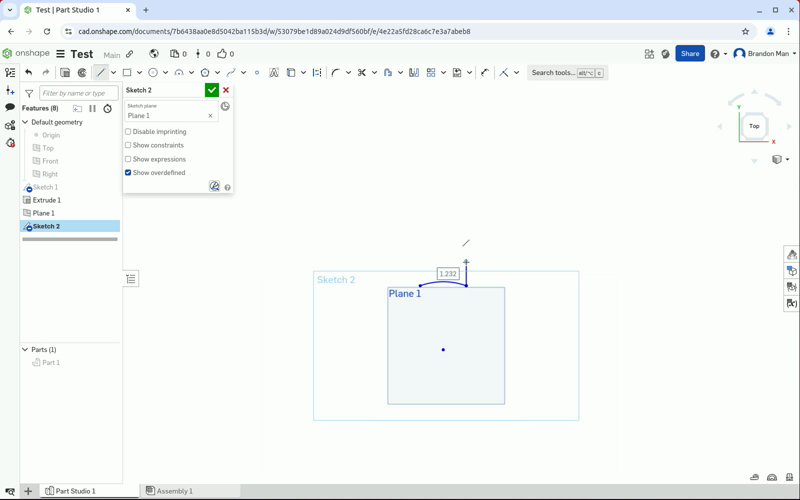
scroll(-6)
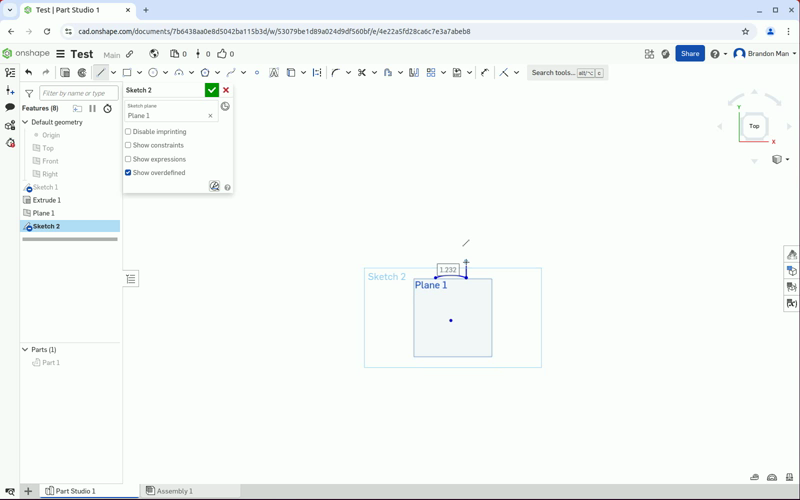
scroll(-6)
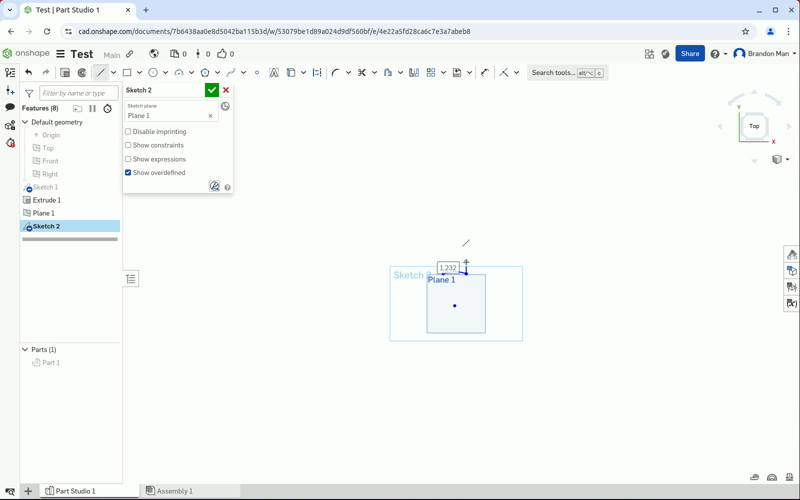
scroll(-6)
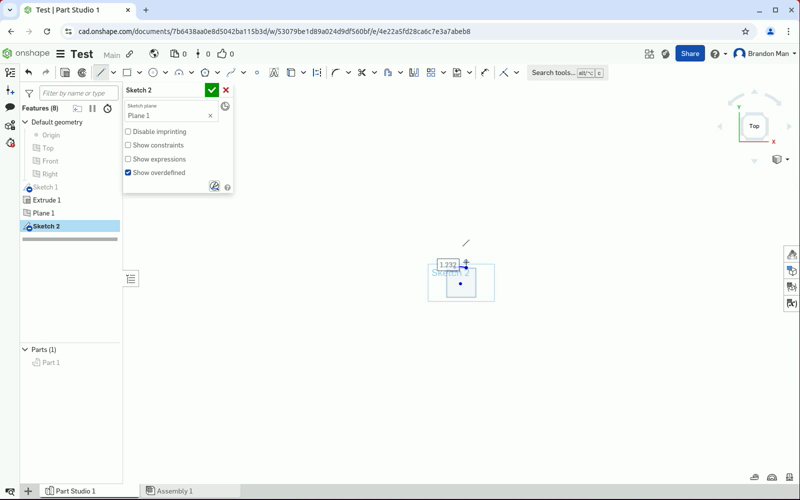
key_up(shift)
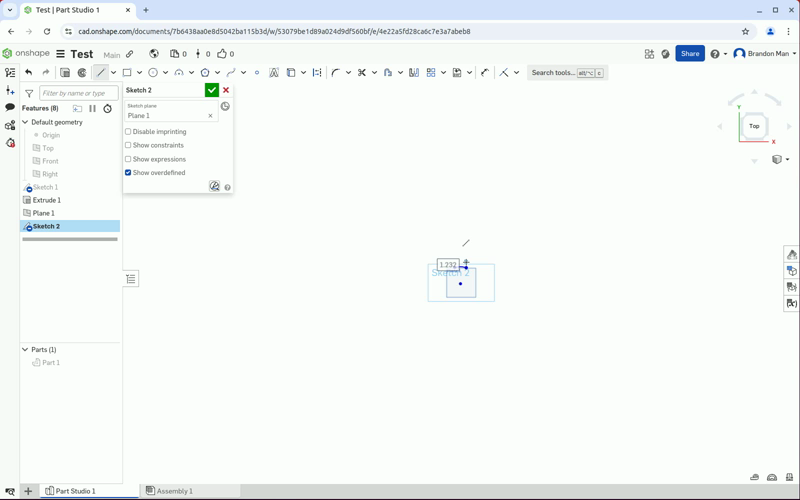
key_down(shift)
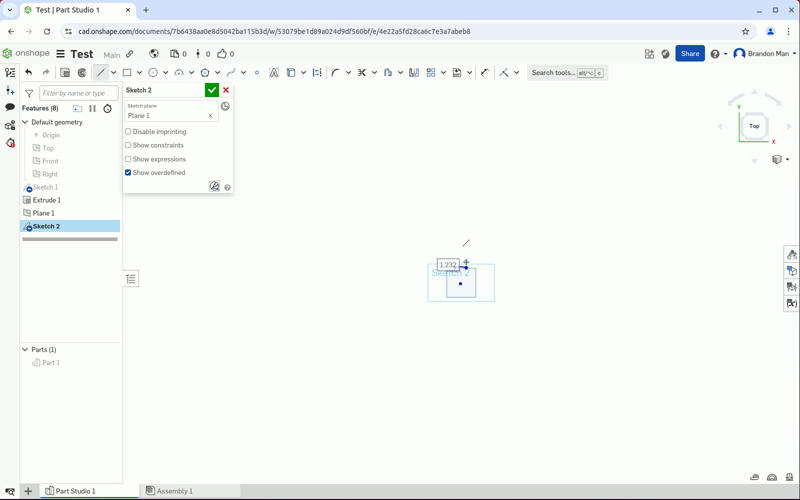
mouse_move(496, 261)
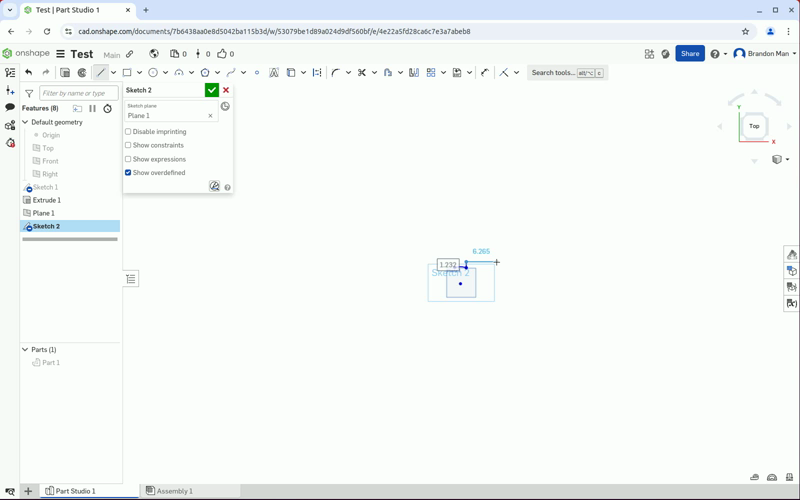
mouse_move(454, 261)
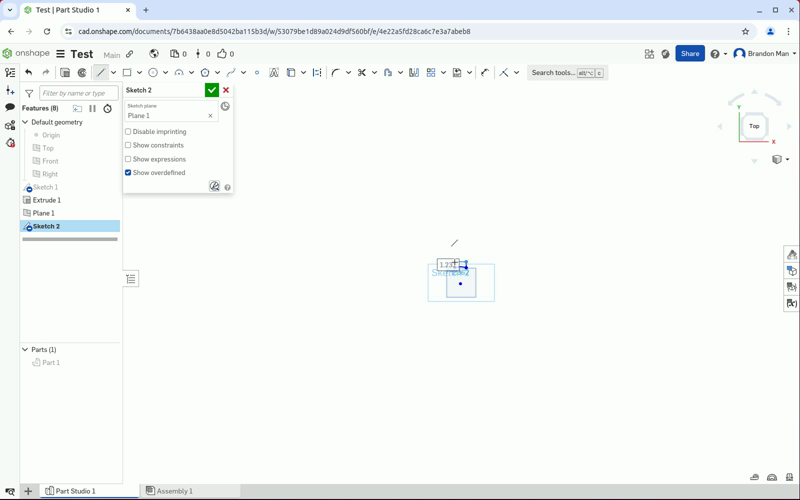
click(454, 261)
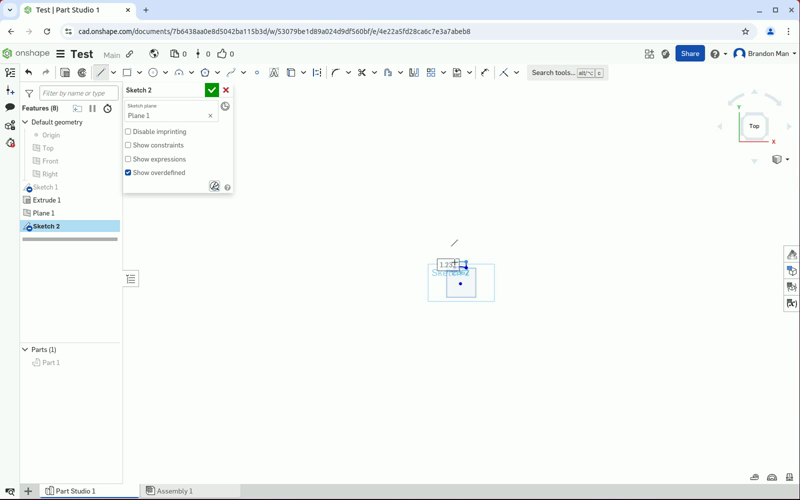
key_up(shift)
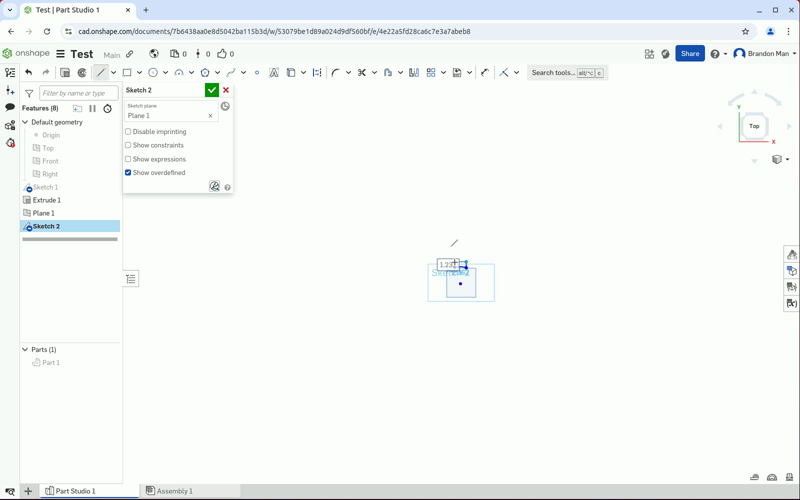
mouse_move(484, 261)
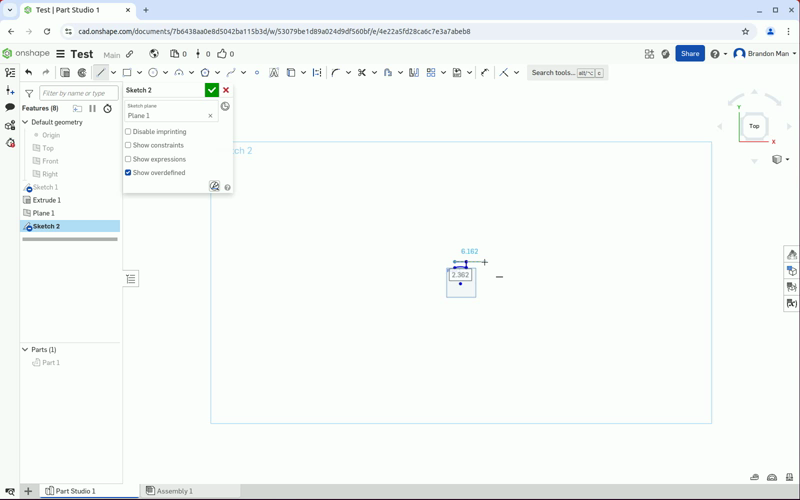
key_down(shift)
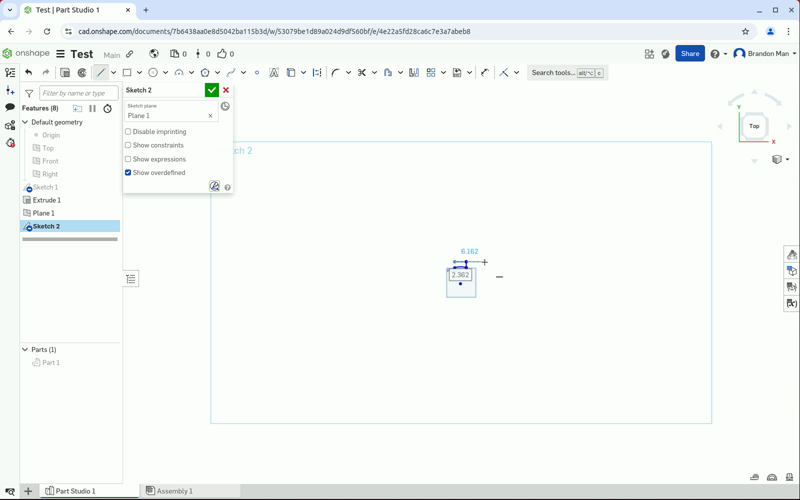
mouse_move(454, 267)
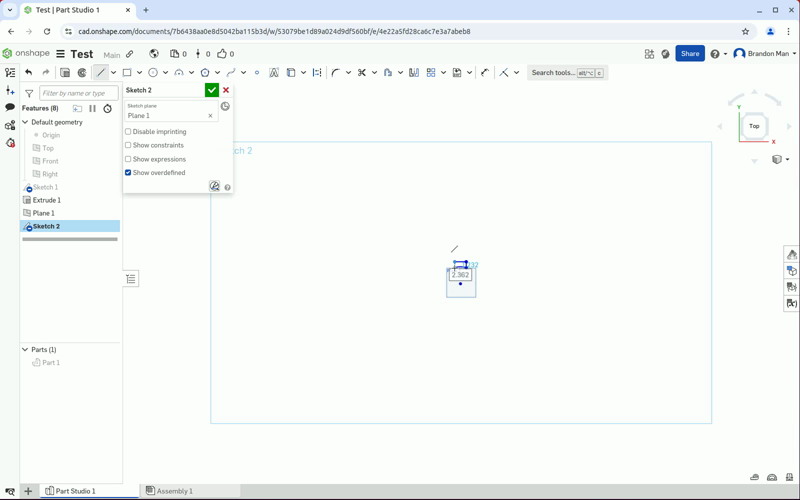
scroll(6)
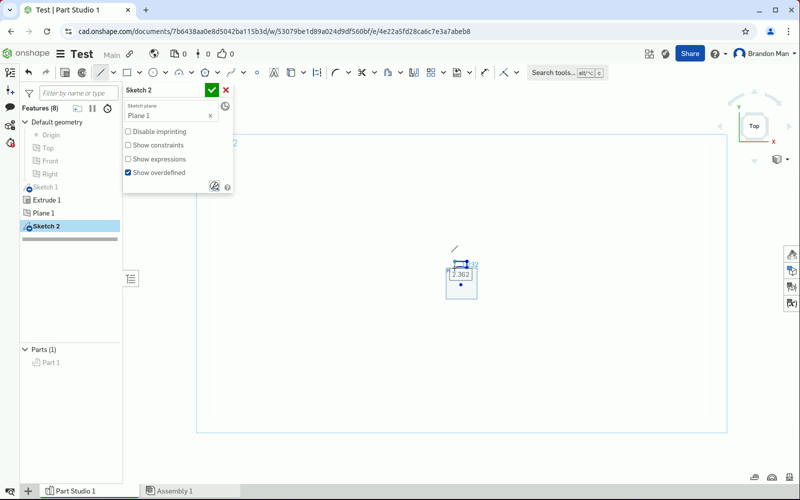
scroll(6)
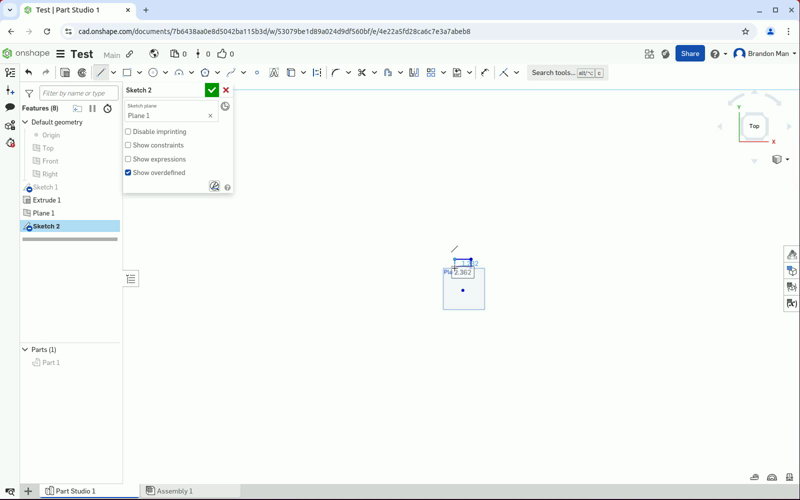
scroll(6)
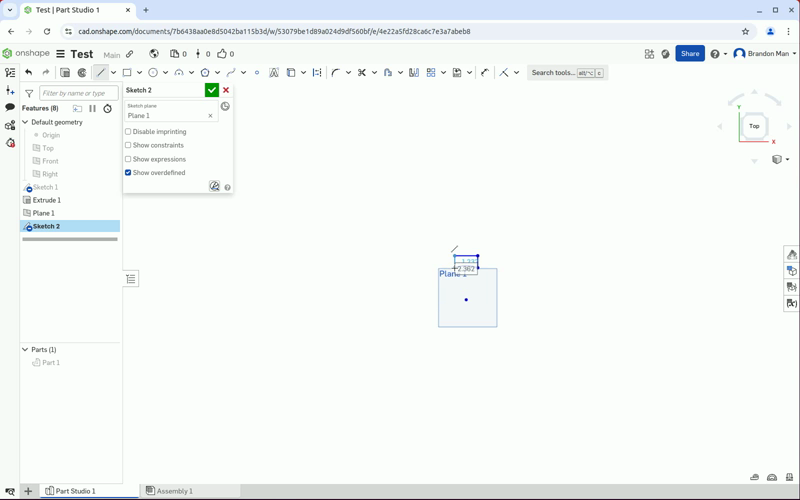
scroll(6)
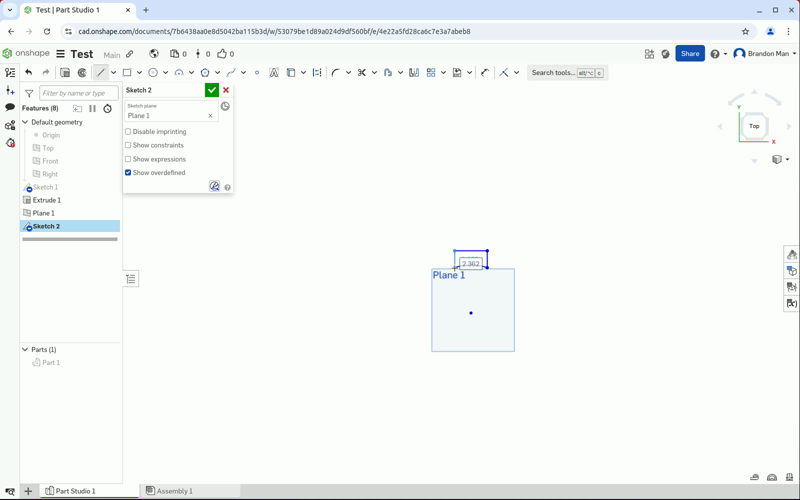
scroll(6)
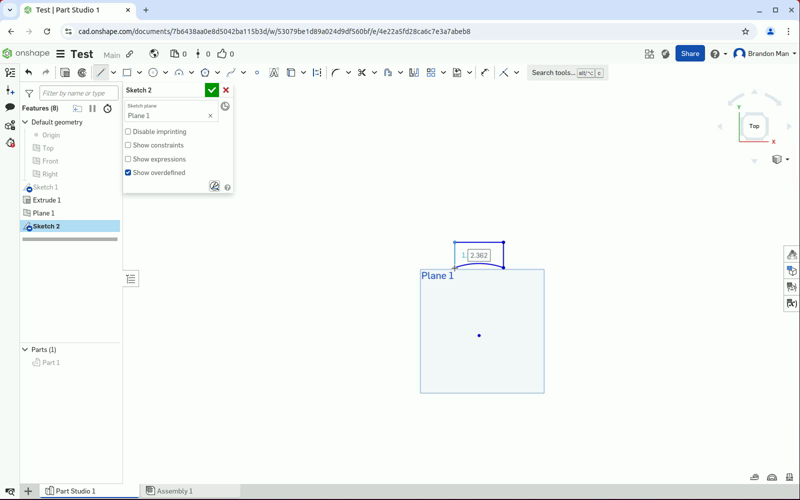
scroll(6)
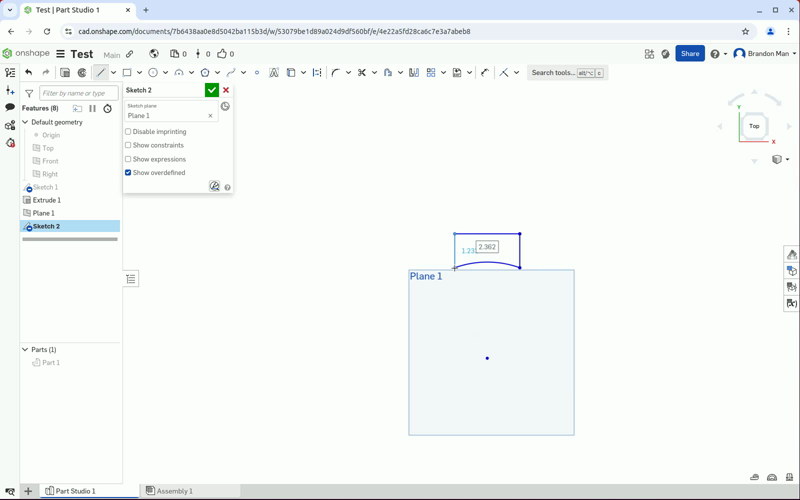
scroll(6)
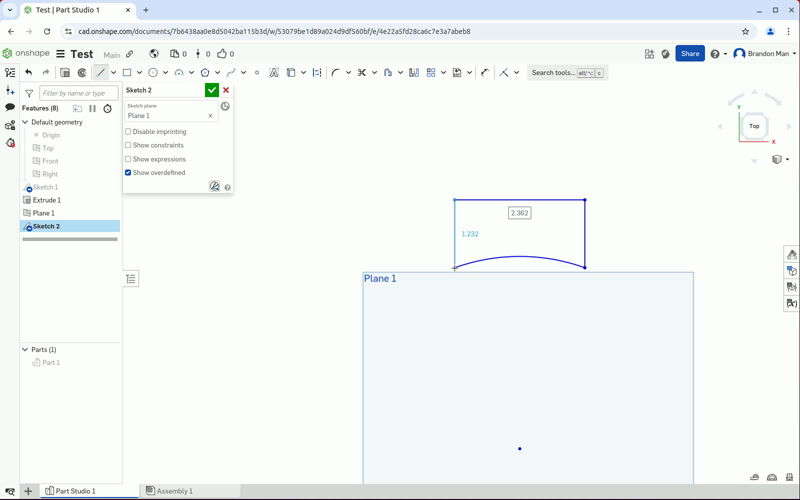
key_up(shift)
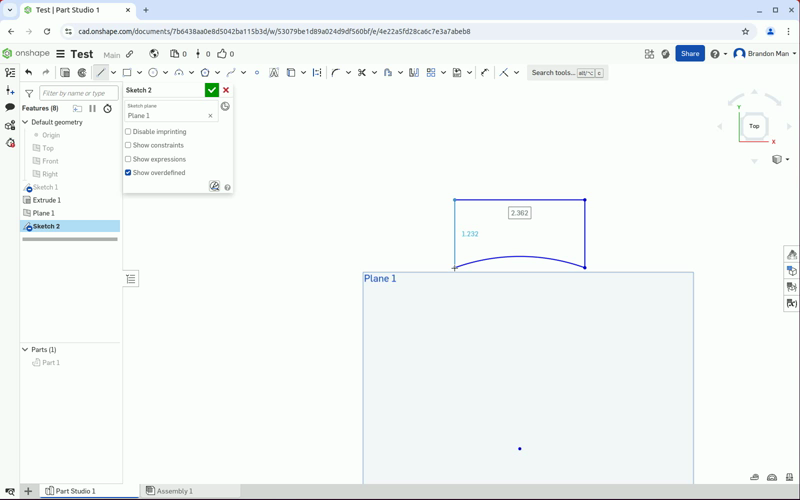
click(454, 267)
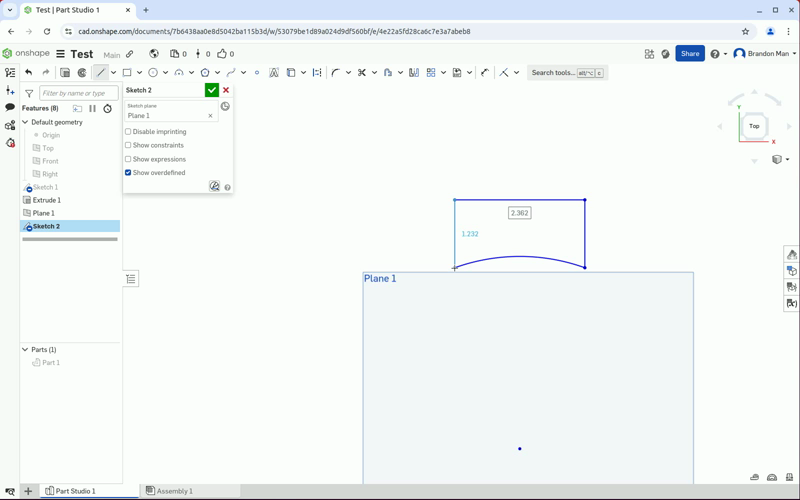
scroll(-6)
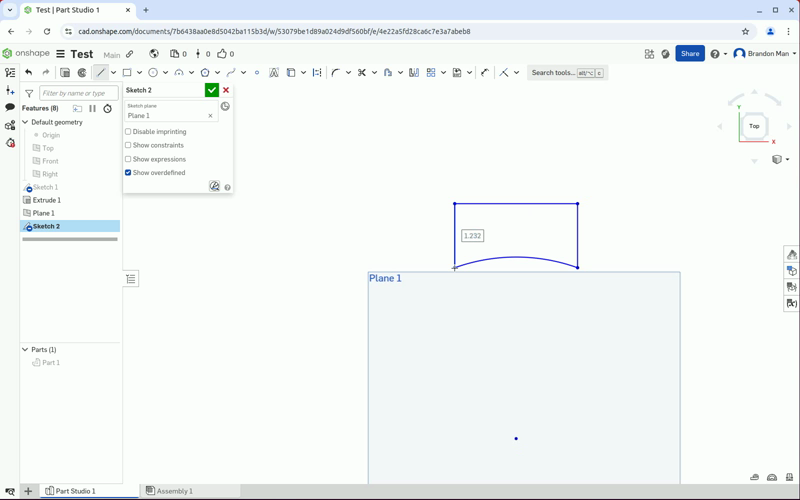
scroll(-6)
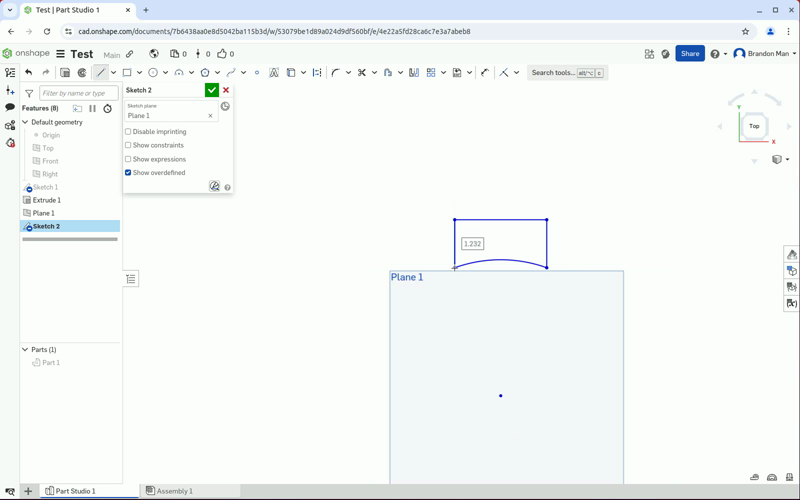
scroll(-6)
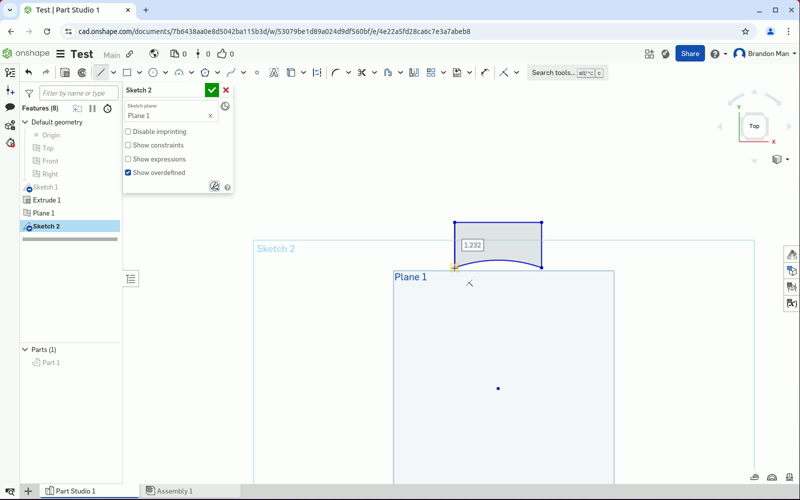
scroll(-6)
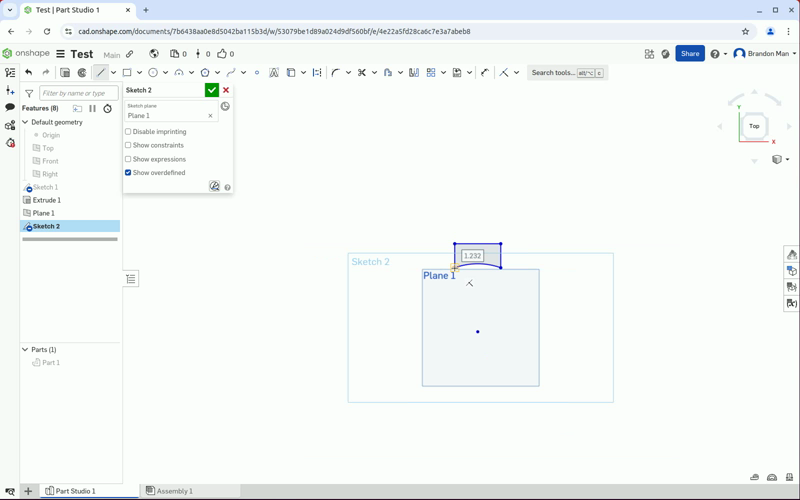
scroll(-6)
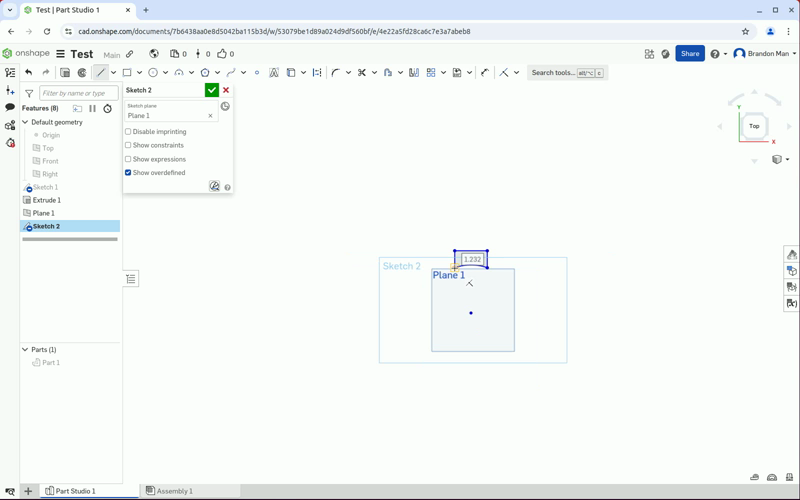
scroll(-6)
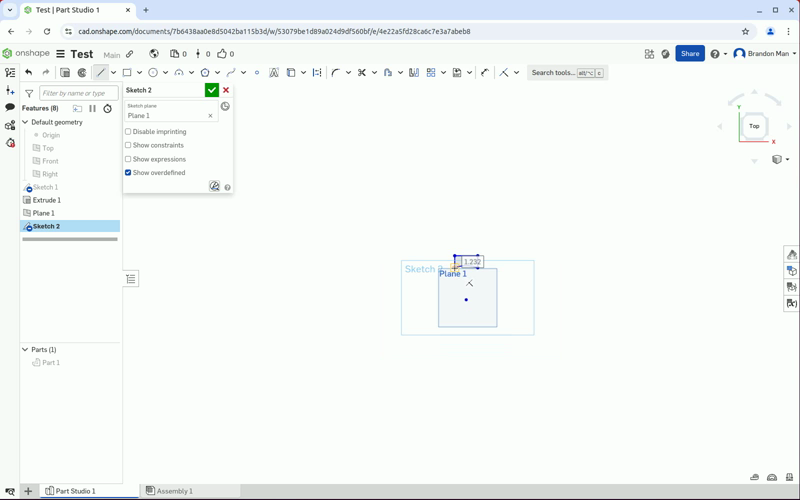
scroll(-6)
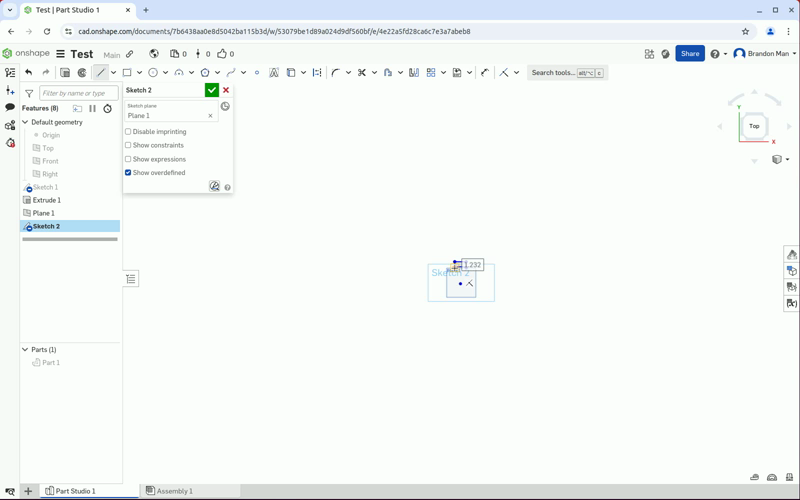
key(esc)
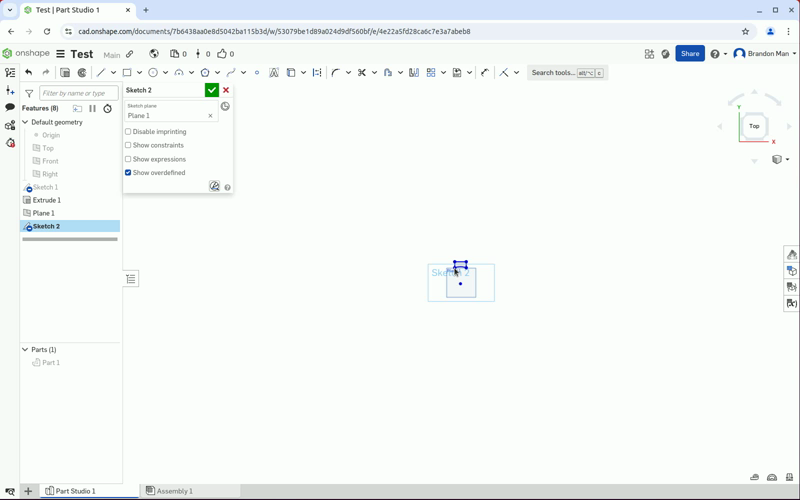
mouse_move(460, 262)
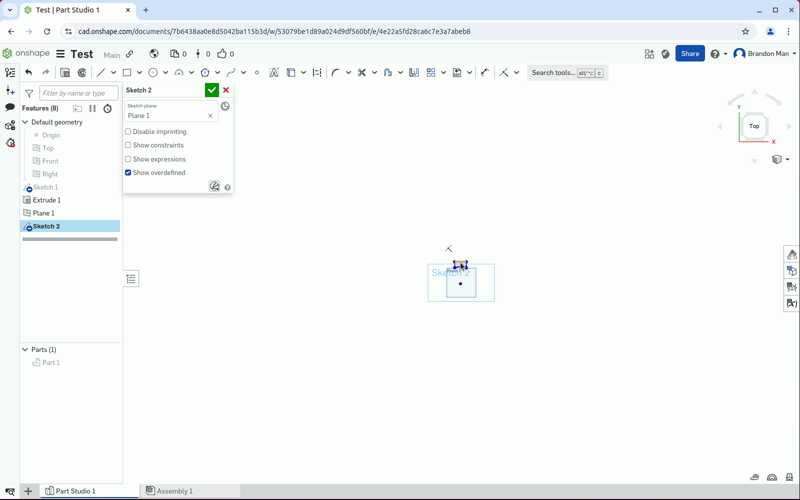
scroll(6)
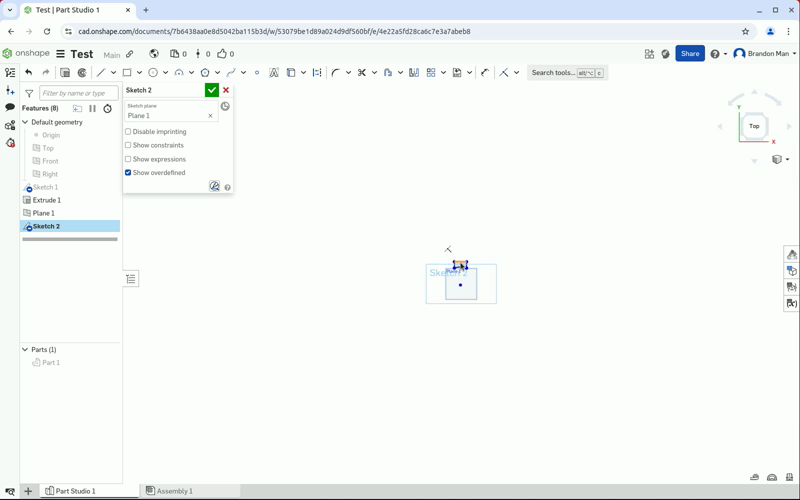
scroll(6)
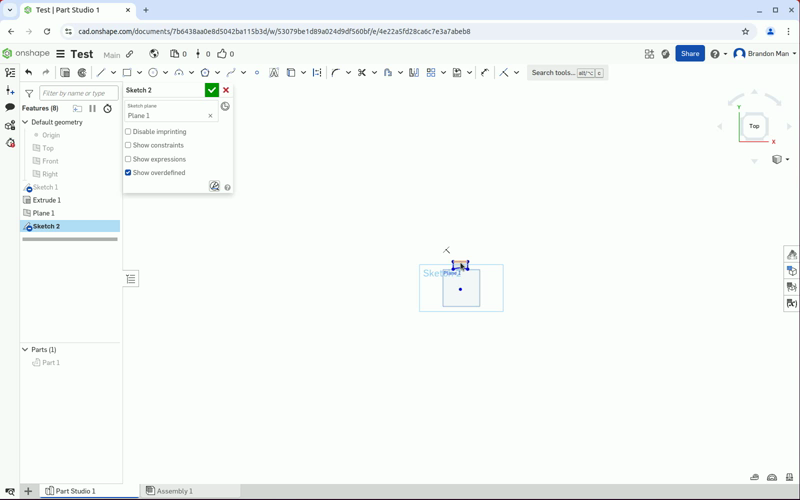
scroll(6)
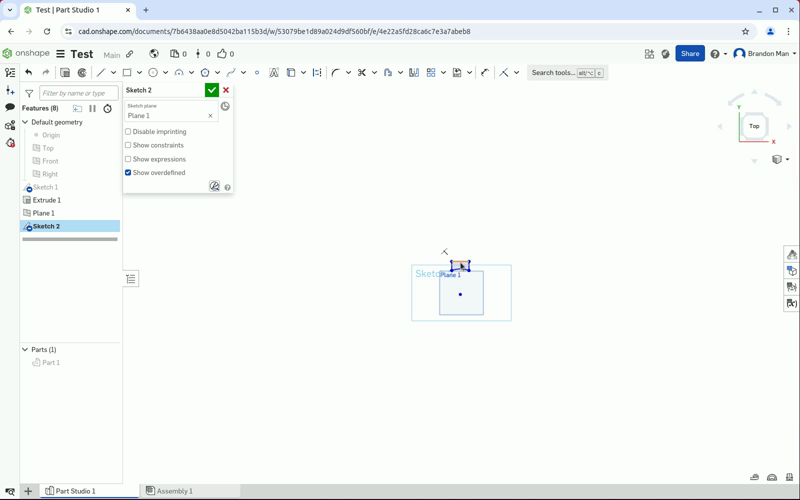
scroll(6)
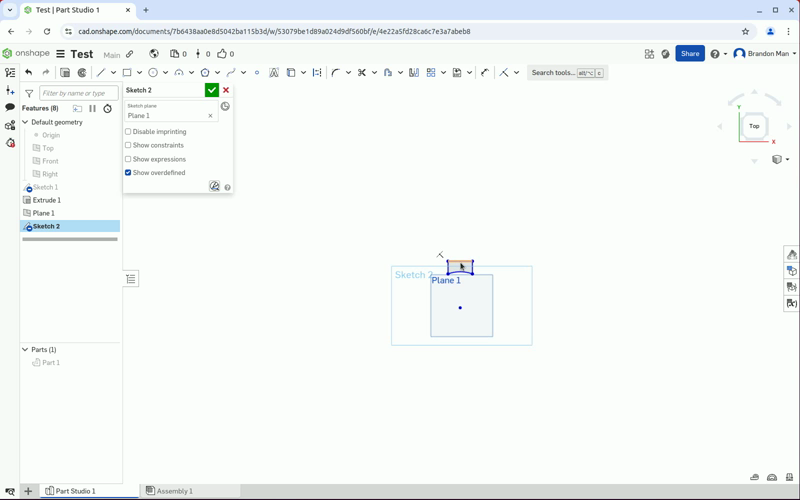
scroll(6)
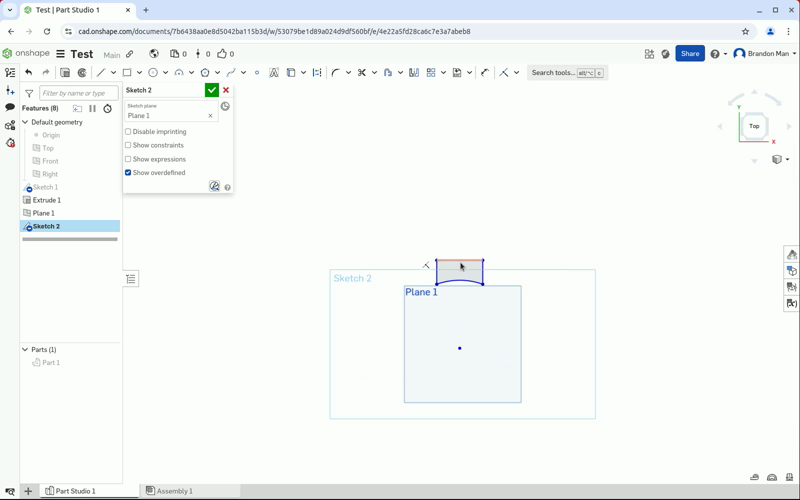
scroll(6)
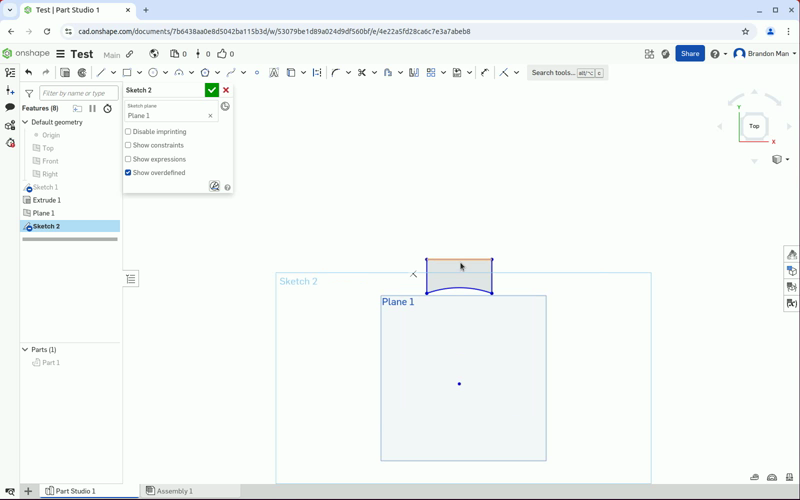
scroll(6)
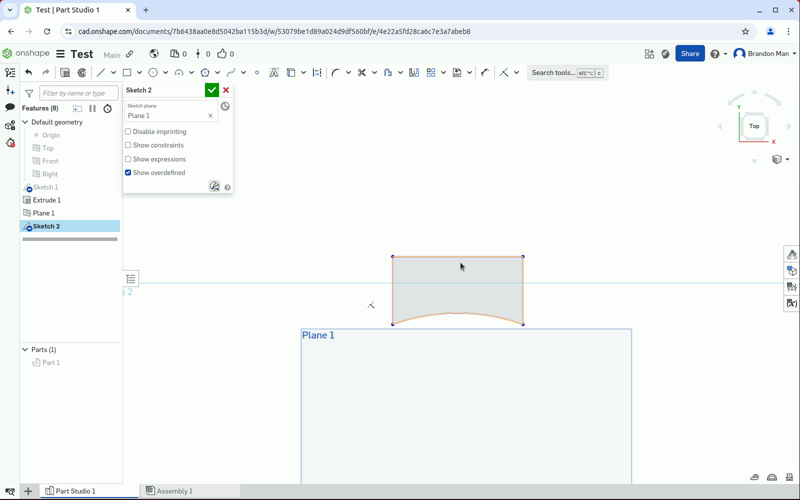
click(460, 262)
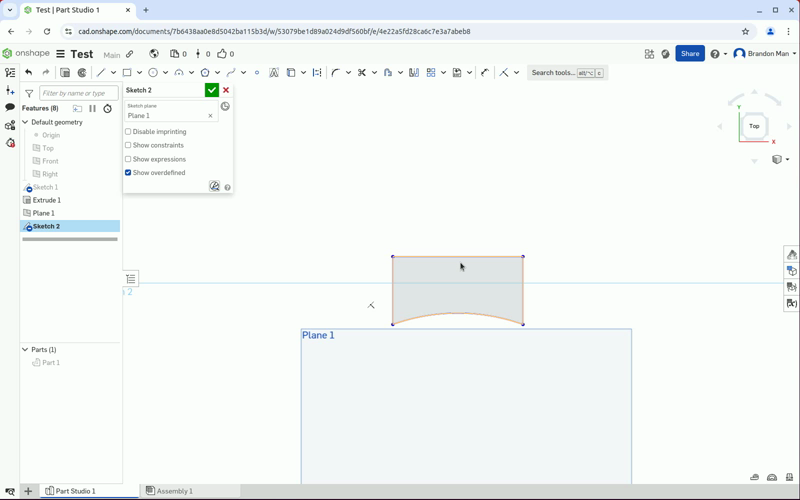
scroll(-6)
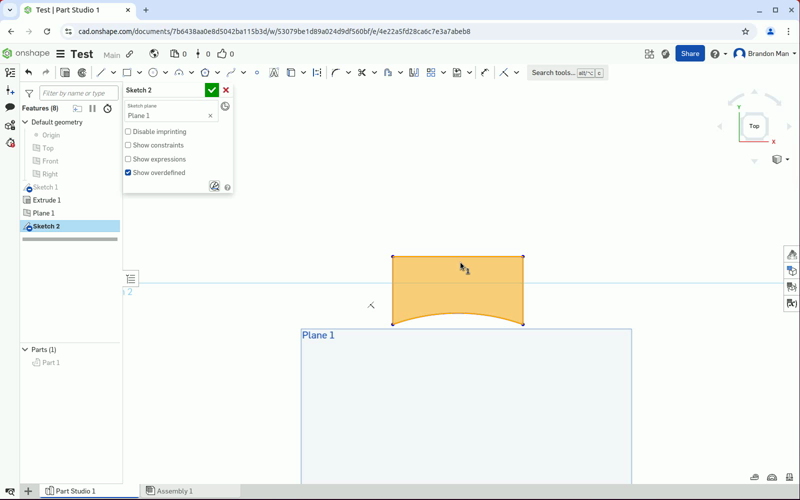
scroll(-6)
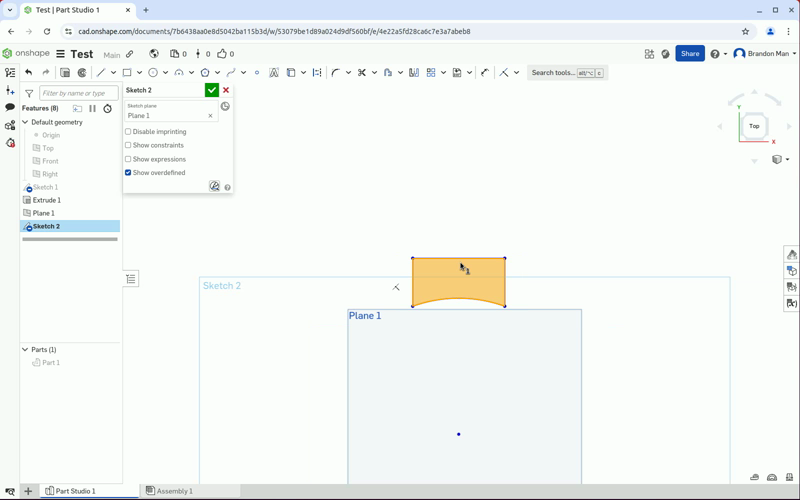
scroll(-6)
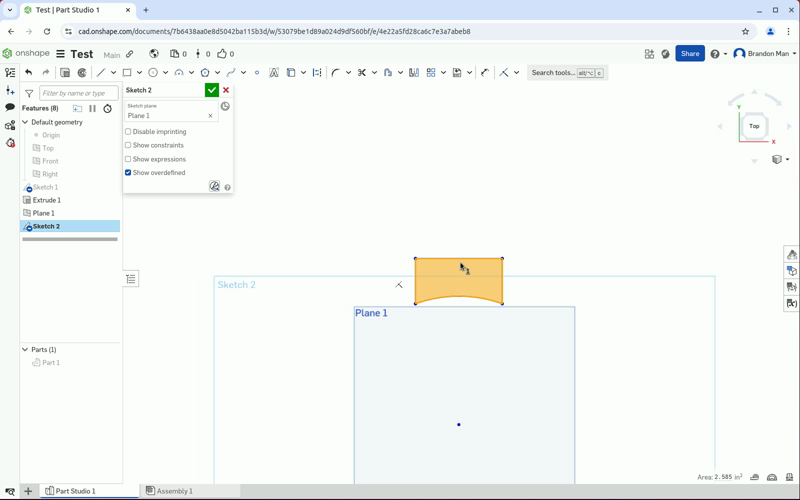
scroll(-6)
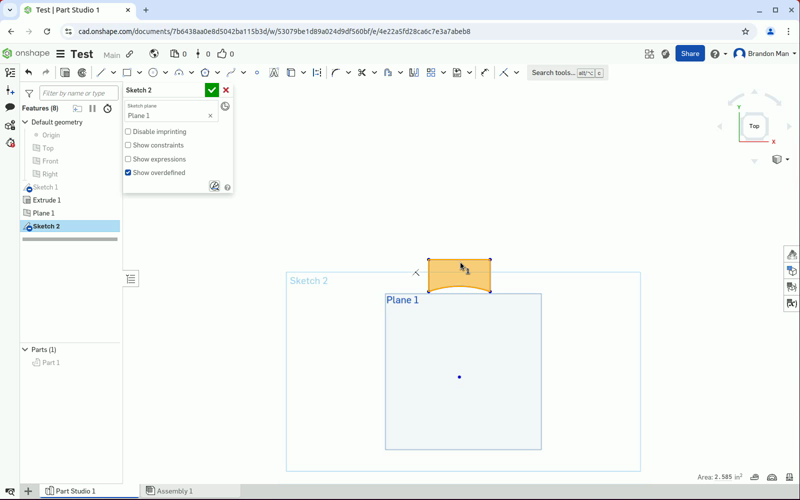
scroll(-6)
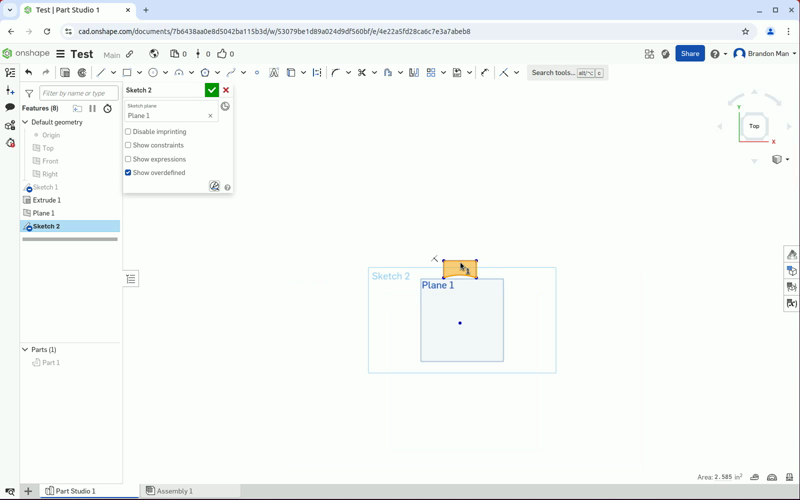
scroll(-6)
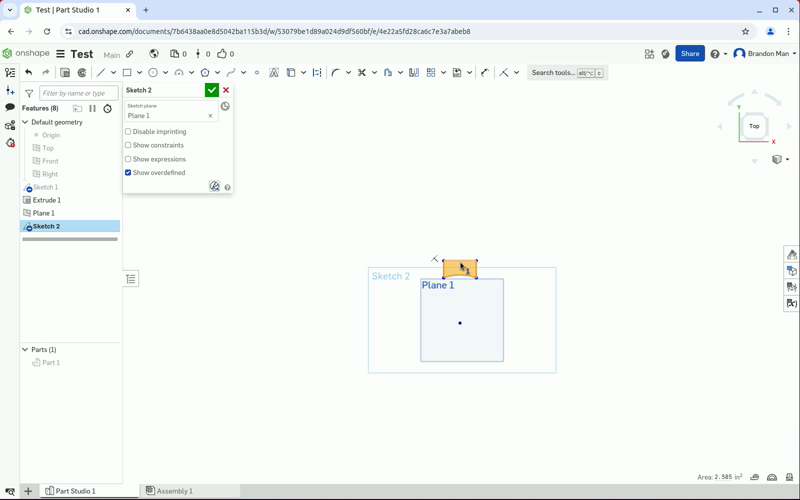
scroll(-6)
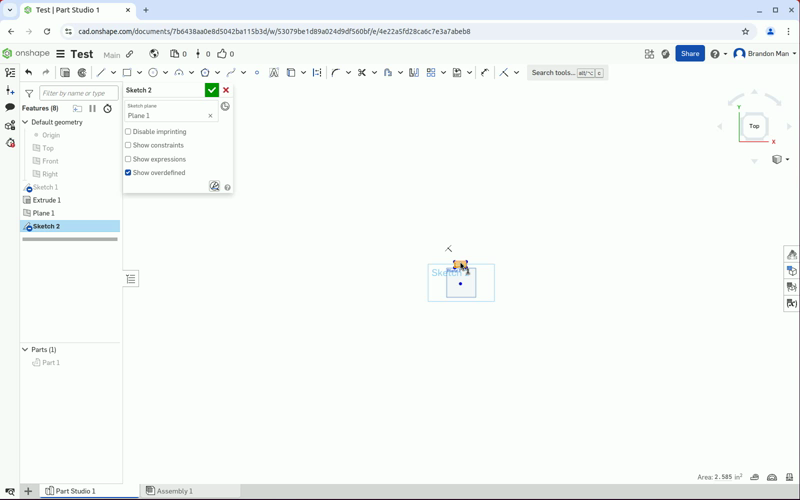
mouse_move(73, 352)
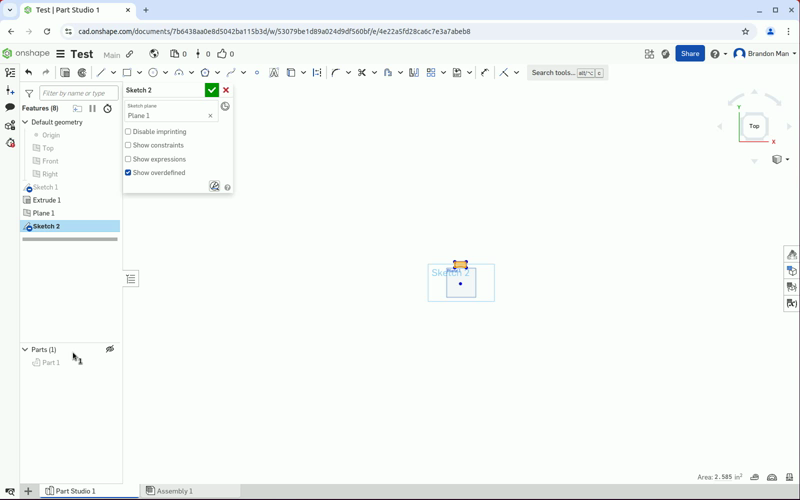
key(shift+y)
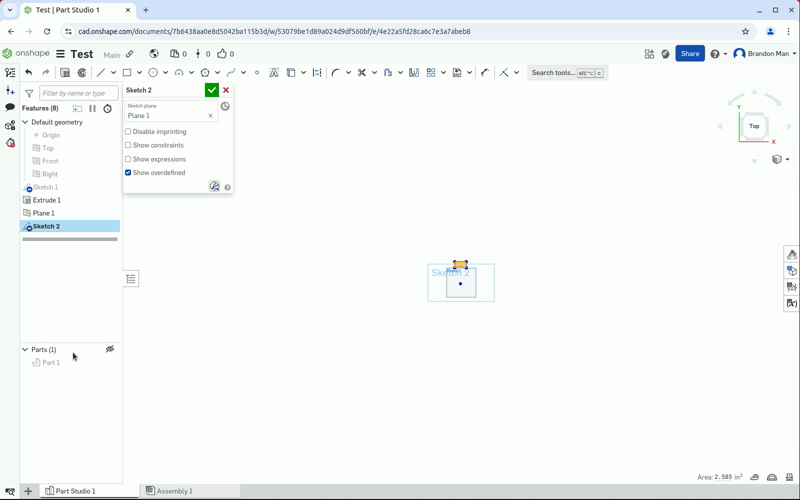
key(shift+e)
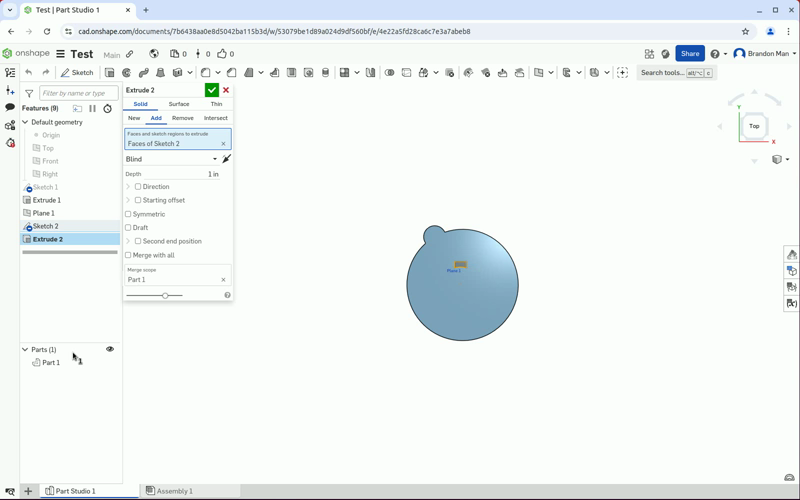
mouse_move(143, 106)
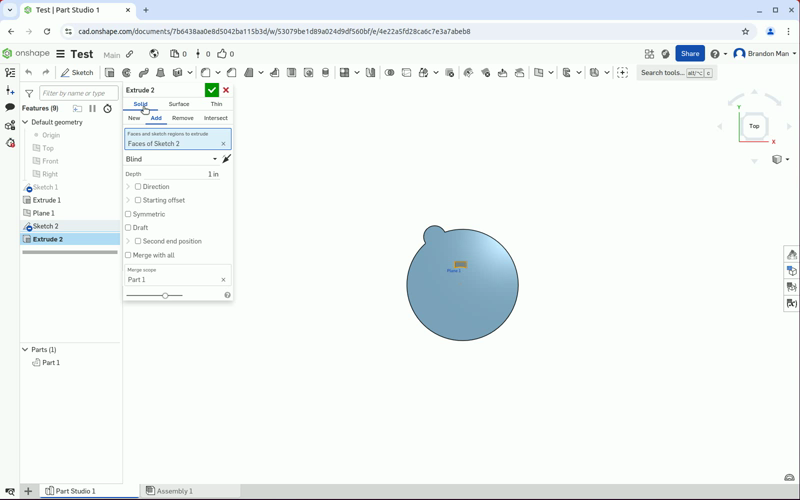
click(143, 106)
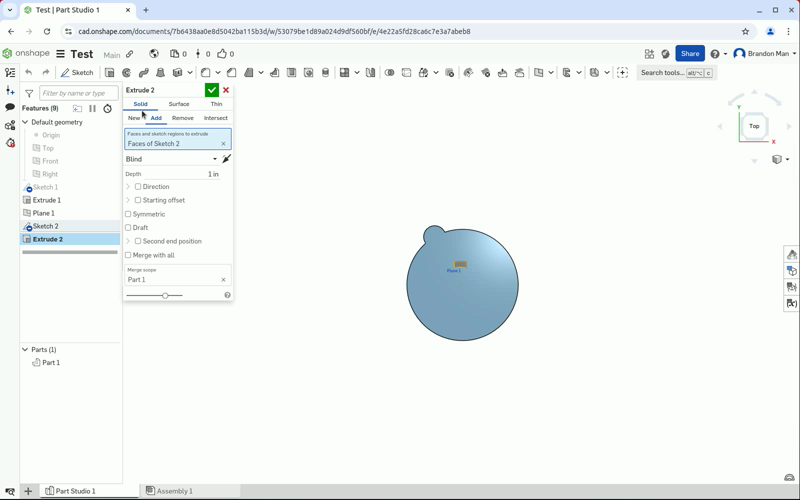
mouse_move(137, 120)
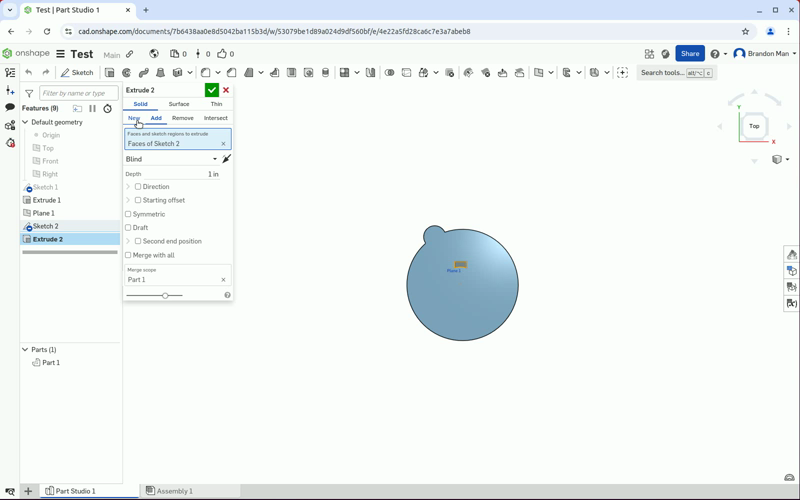
click(137, 120)
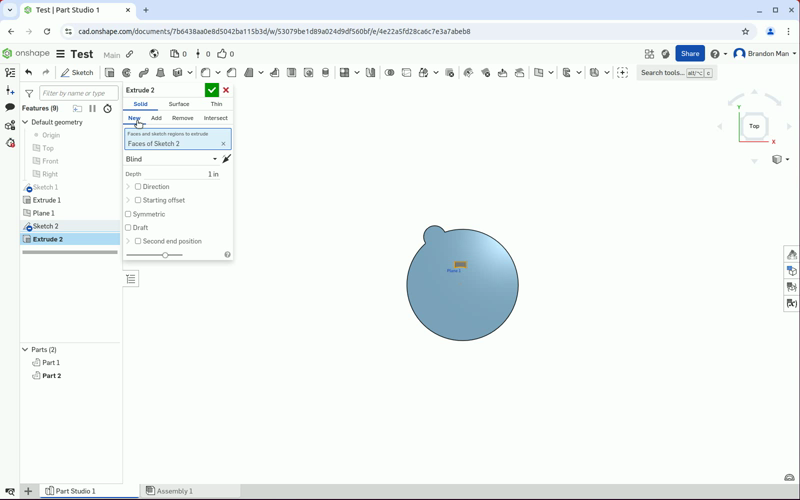
key(tab, 4)
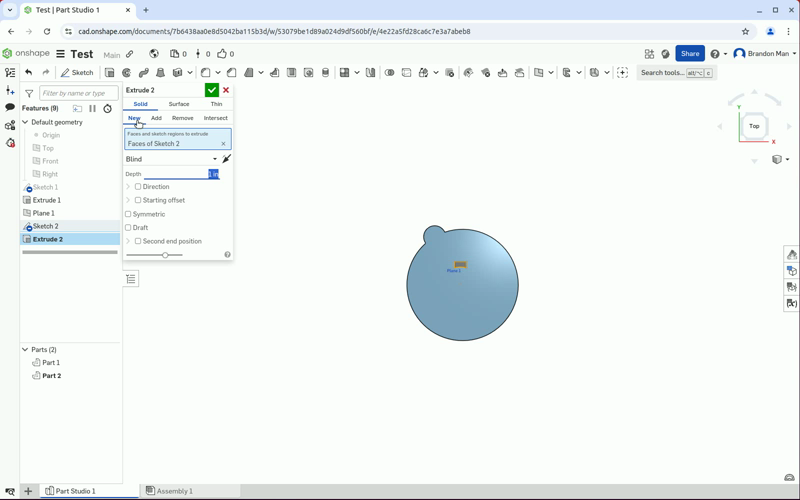
text(43.81)
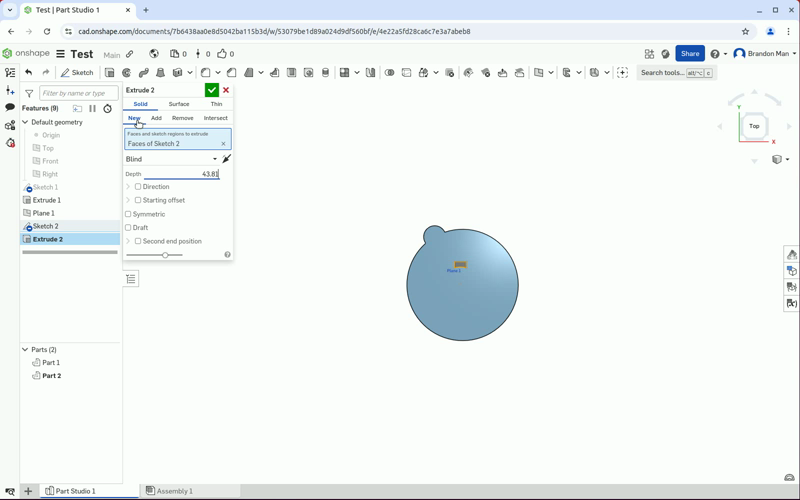
key(tab, 3)
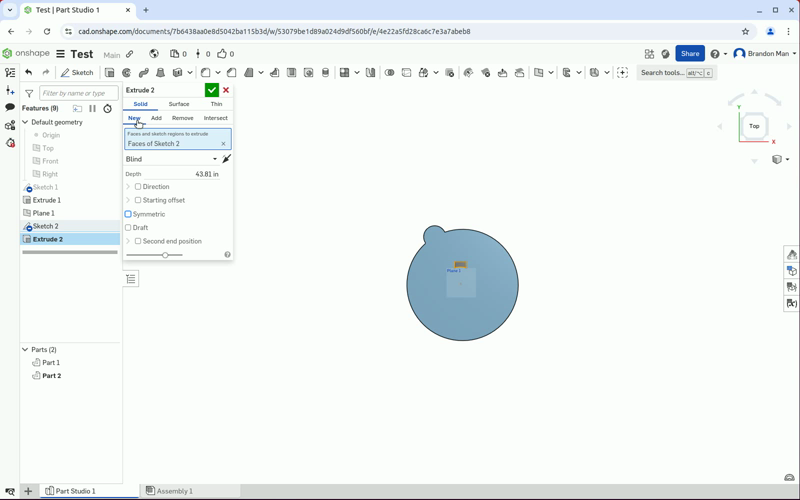
key(space)
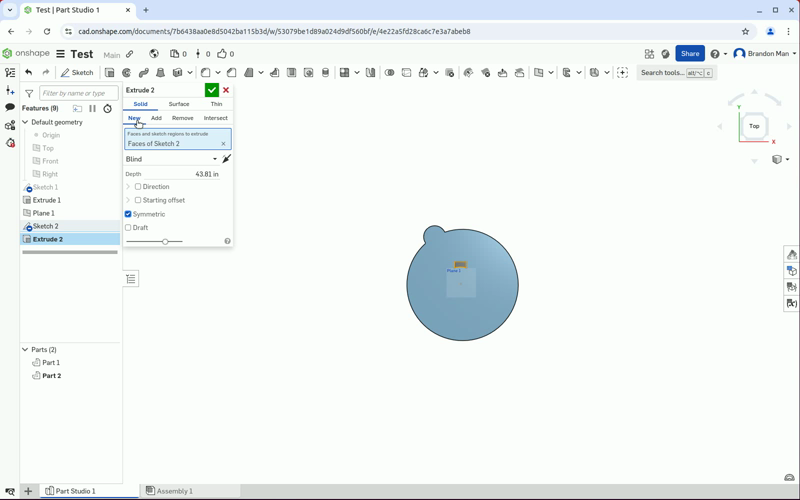
key(enter)
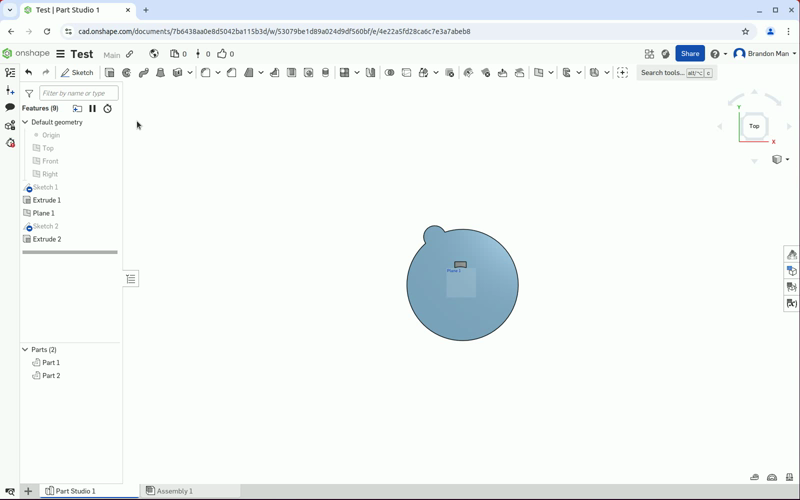
key(shift+h)
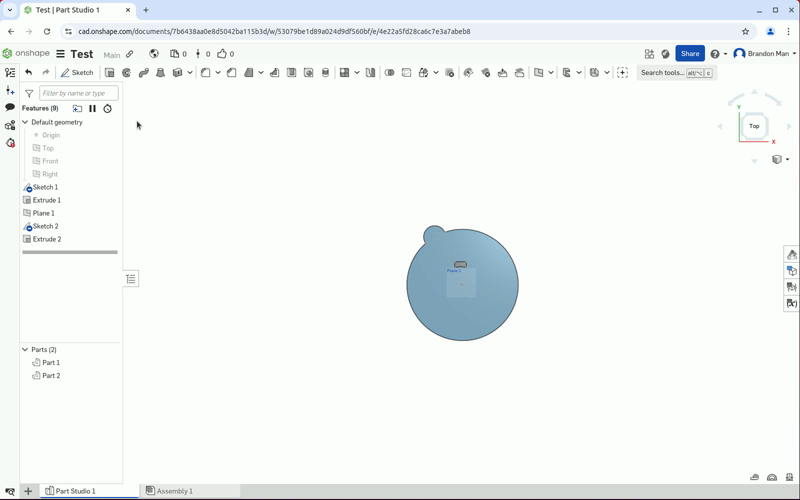
key(shift+h)
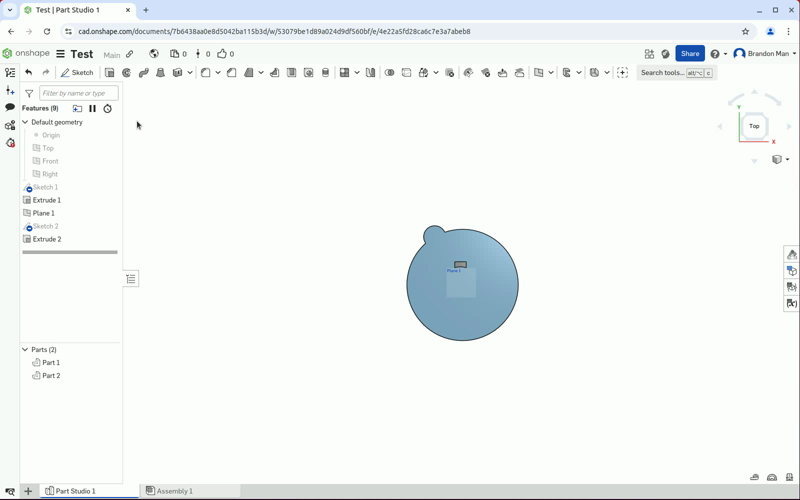
mouse_move(73, 189)
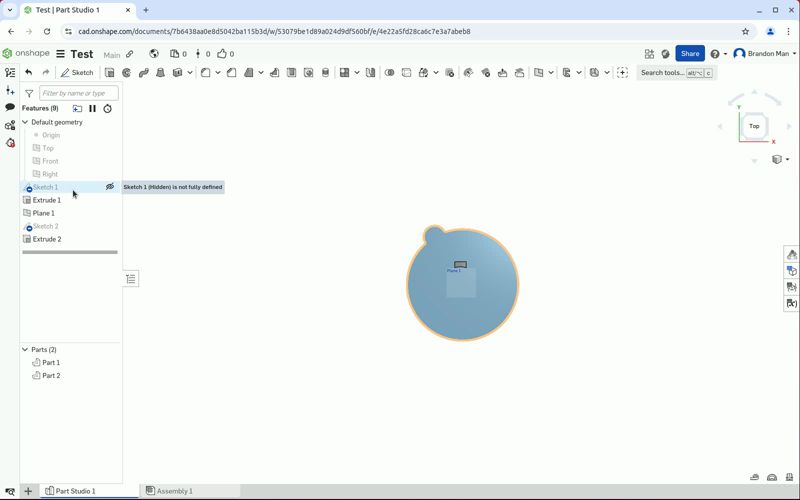
click(73, 189)
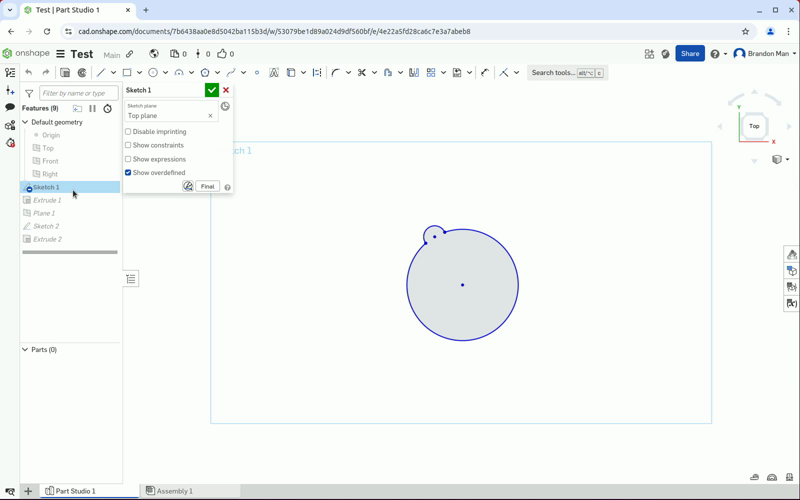
mouse_move(229, 92)
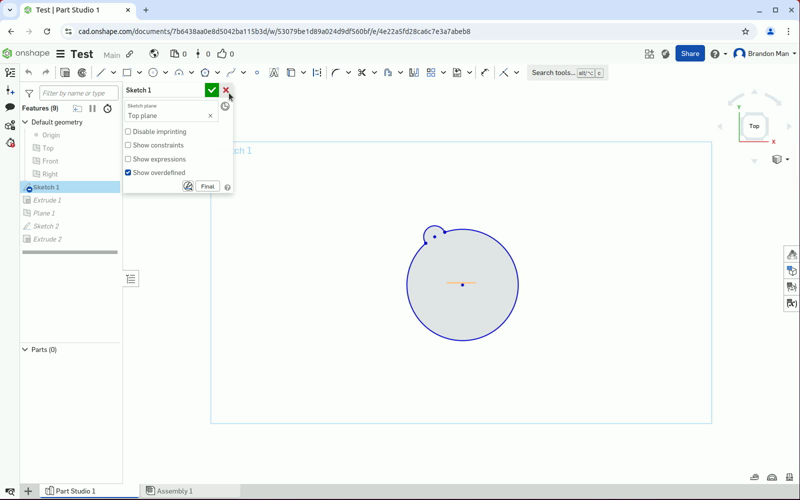
click(229, 92)
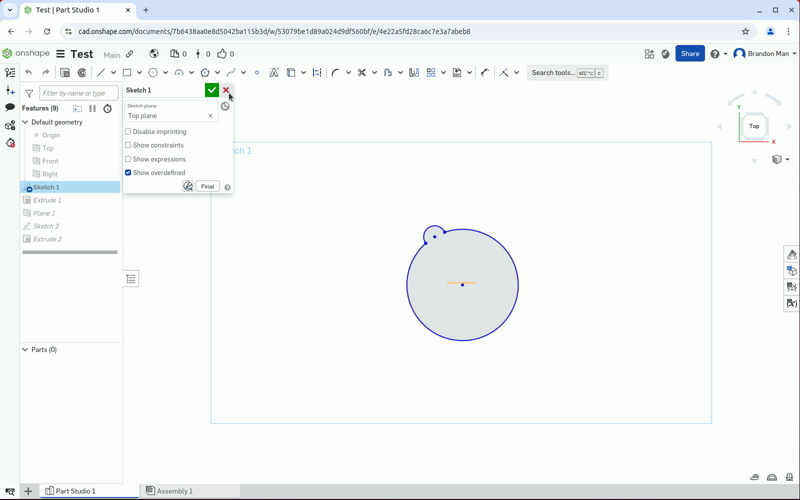
key(shift+s)
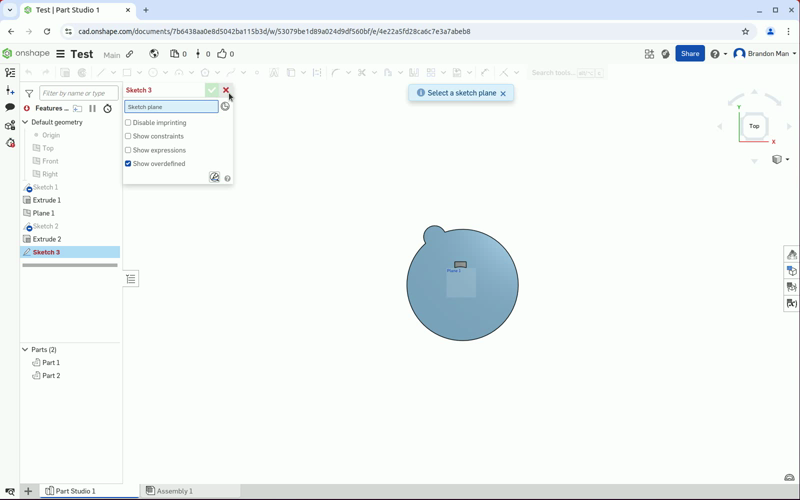
mouse_move(73, 215)
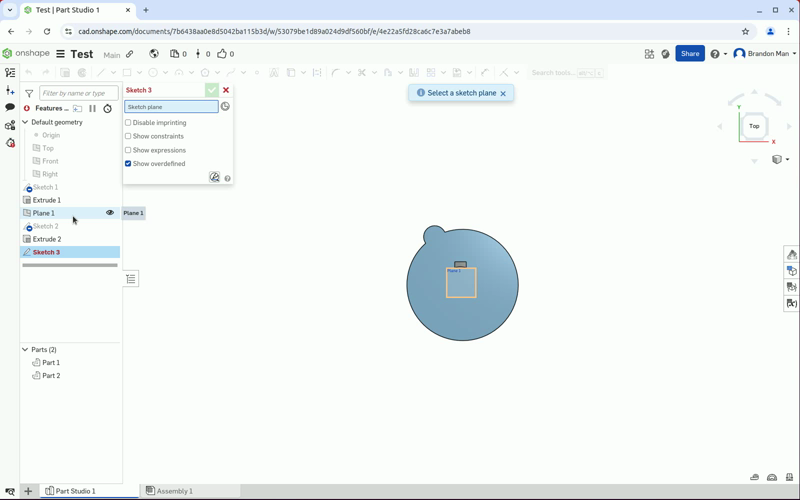
click(73, 215)
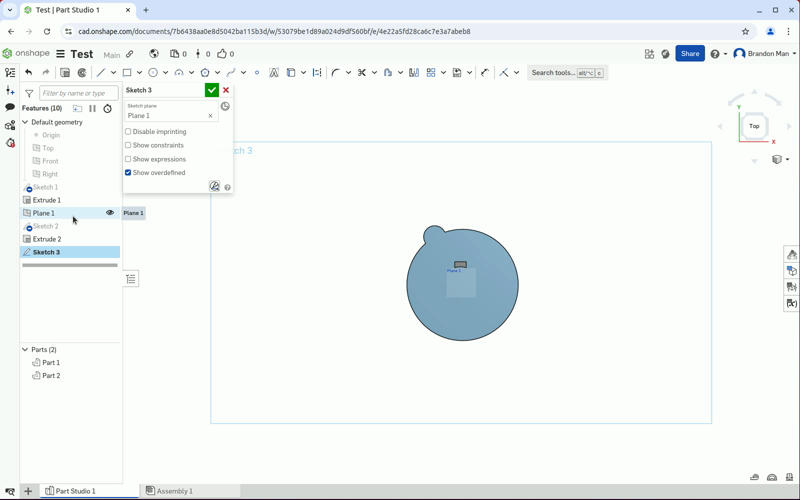
mouse_move(73, 352)
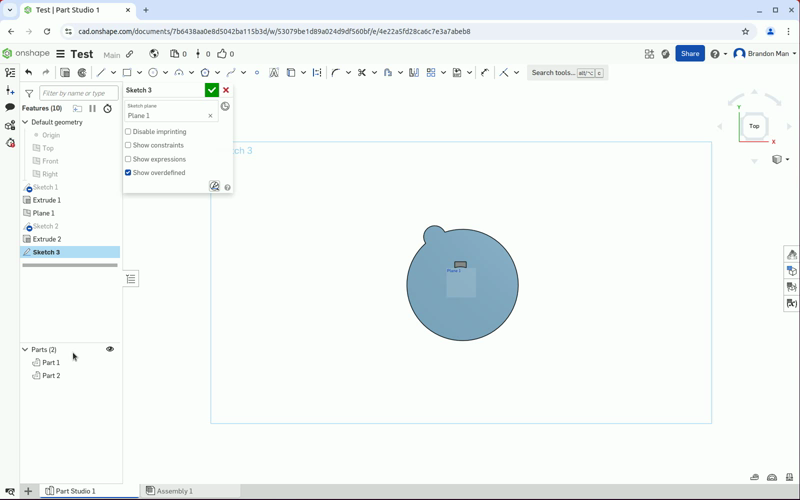
key(y)
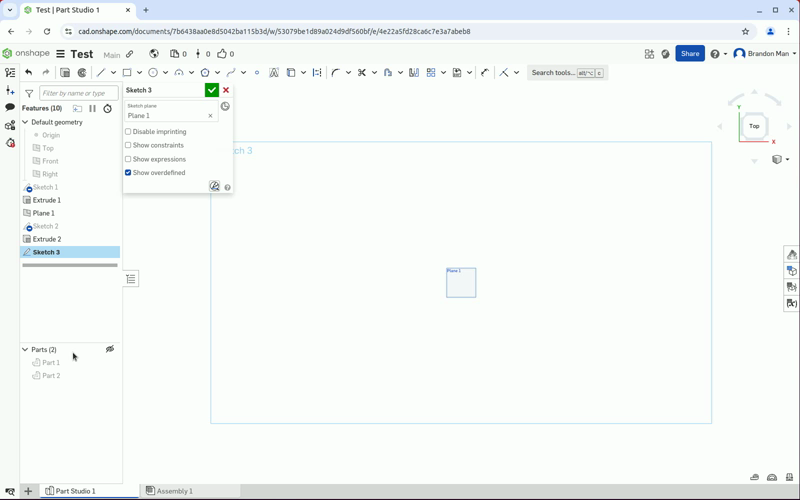
key(l)
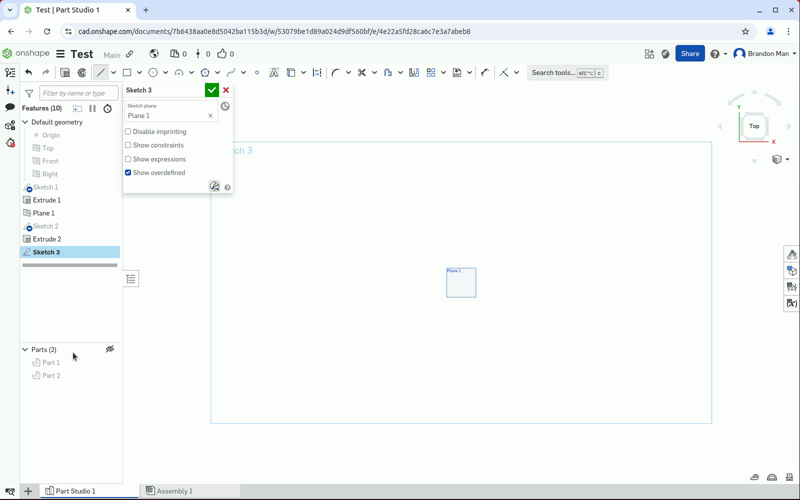
key_down(shift)
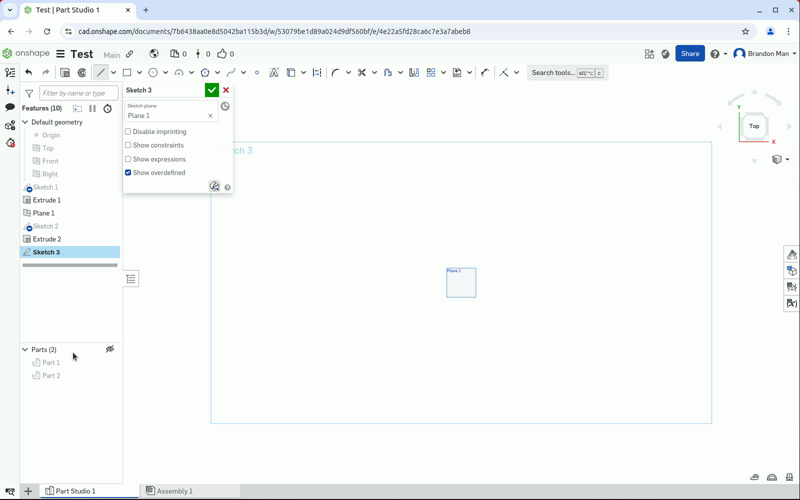
mouse_move(454, 271)
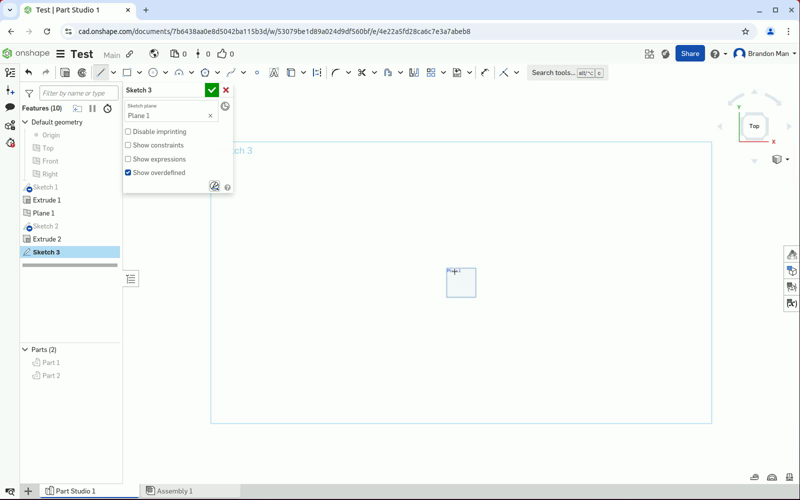
click(454, 271)
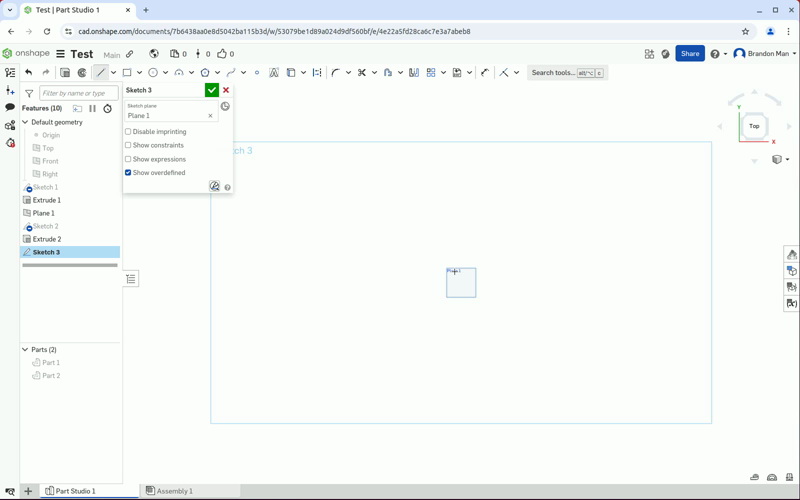
key_up(shift)
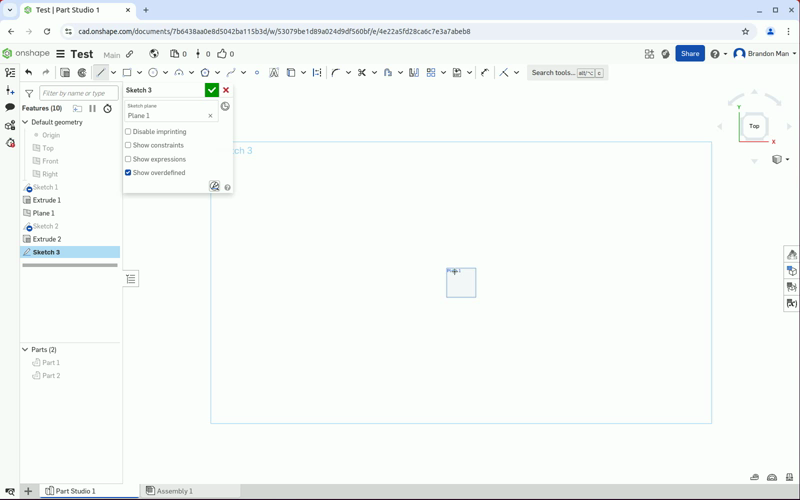
key_down(shift)
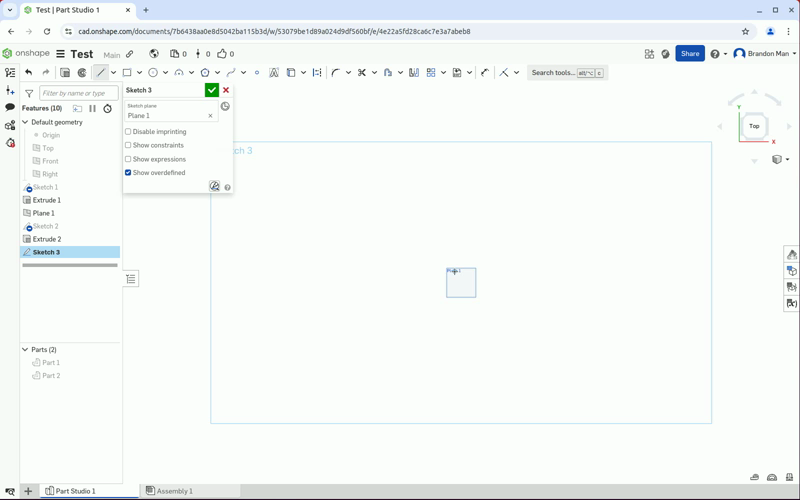
mouse_move(484, 271)
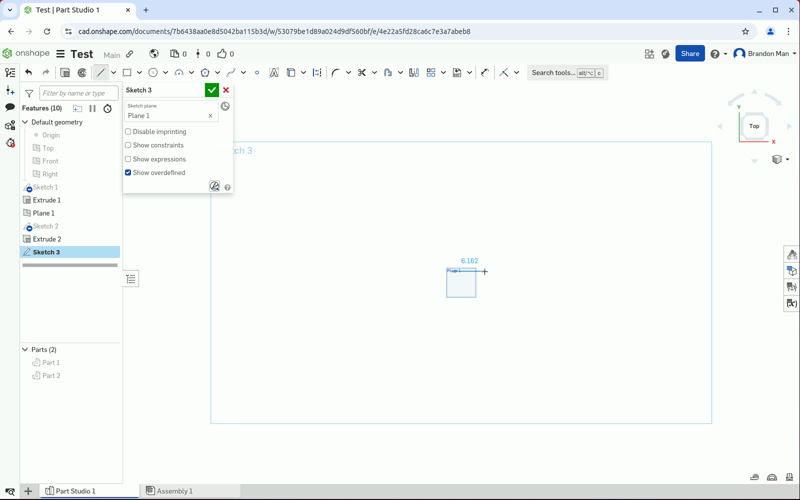
mouse_move(466, 271)
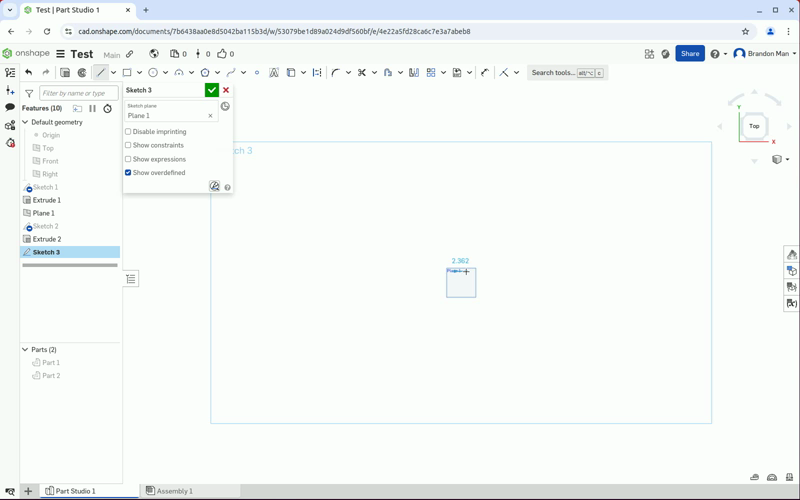
click(466, 271)
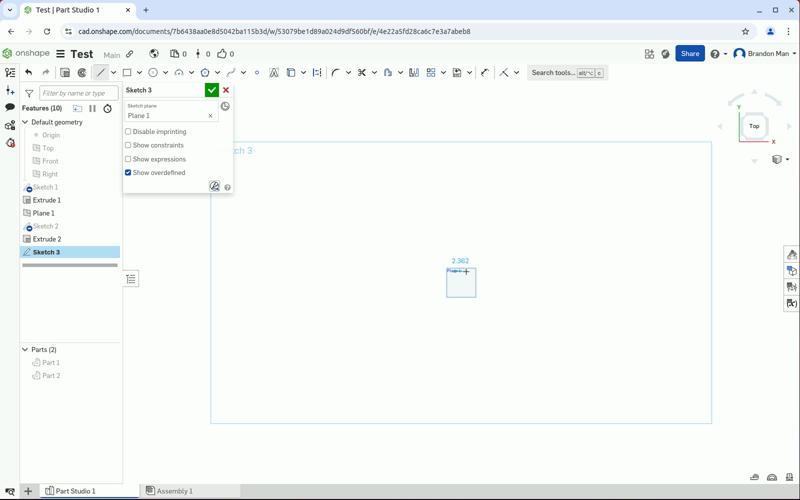
key_up(shift)
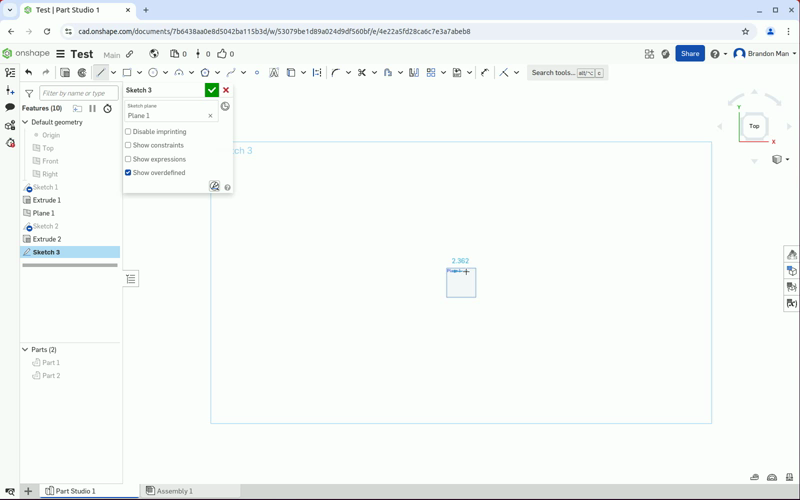
key_down(shift)
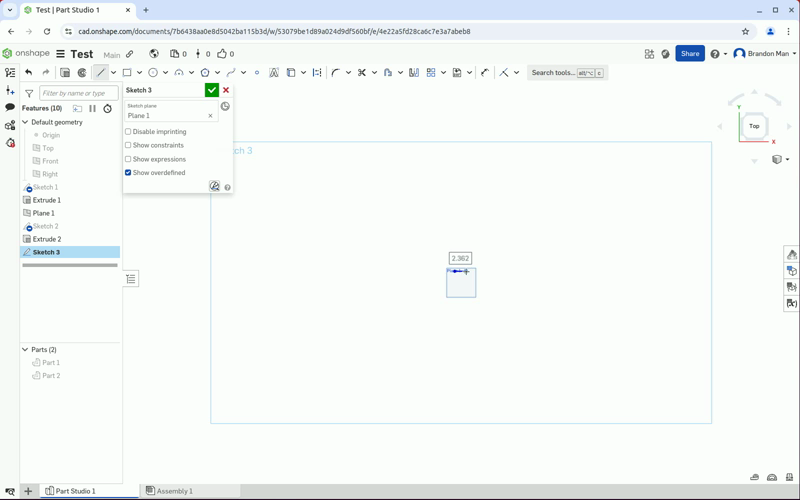
mouse_move(496, 271)
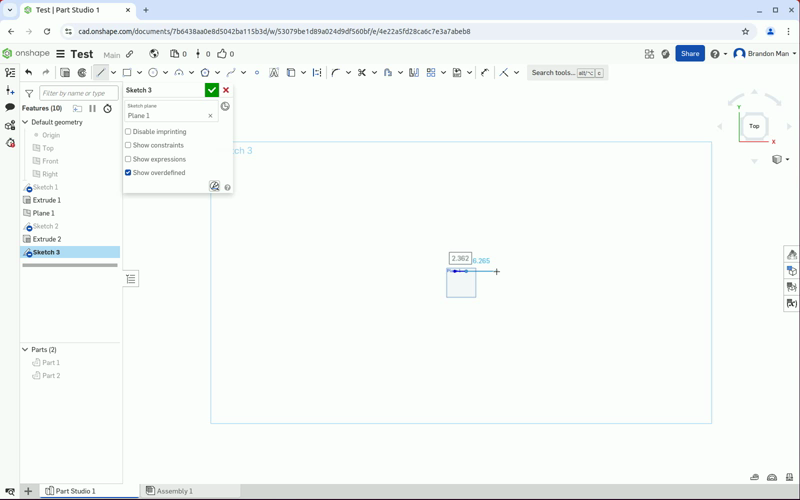
mouse_move(466, 267)
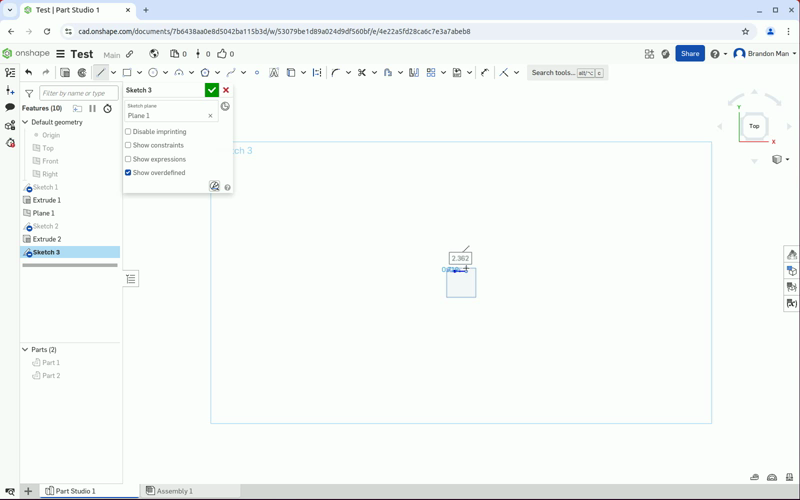
scroll(6)
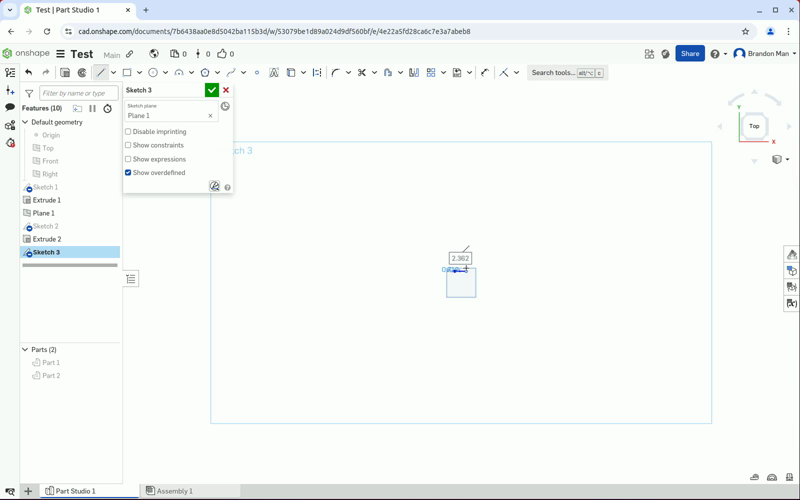
scroll(6)
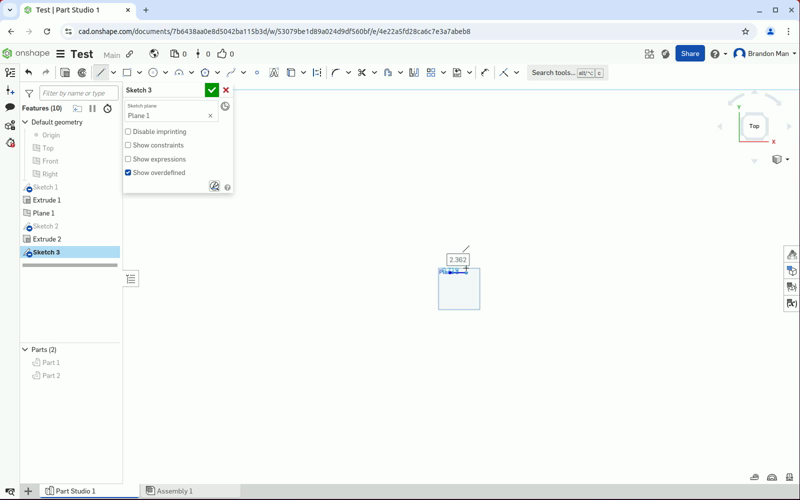
scroll(6)
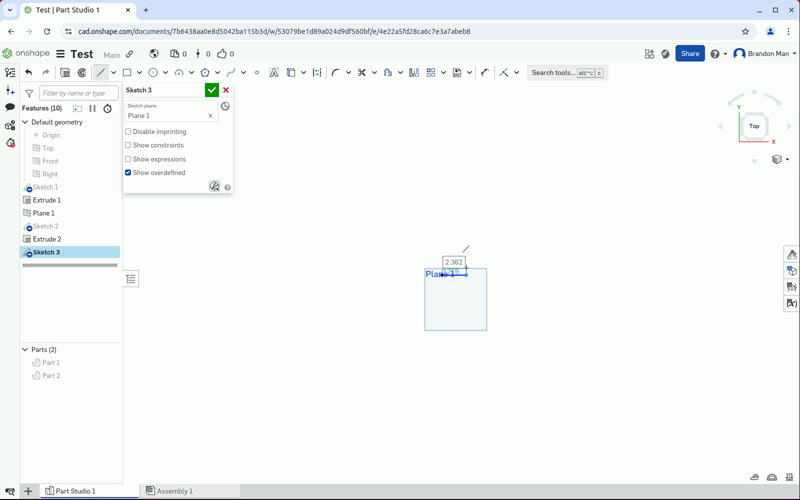
scroll(6)
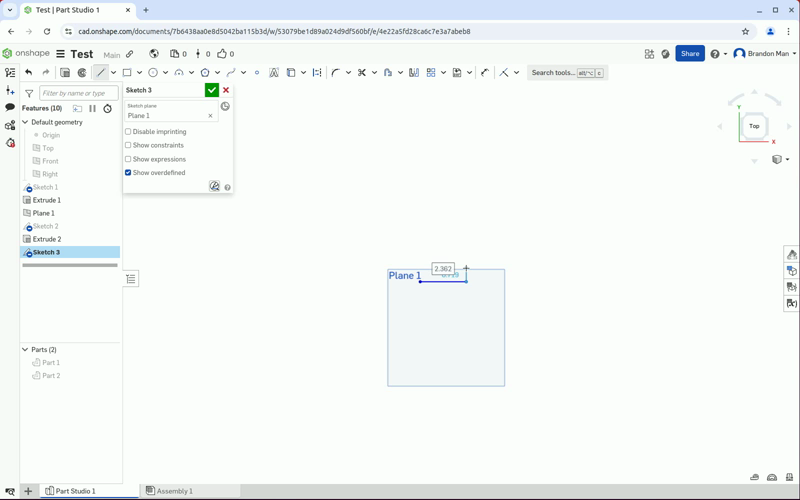
scroll(6)
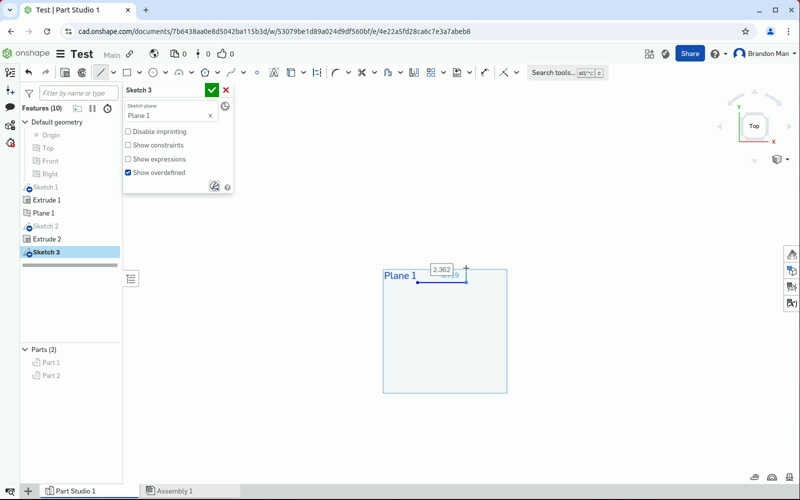
scroll(6)
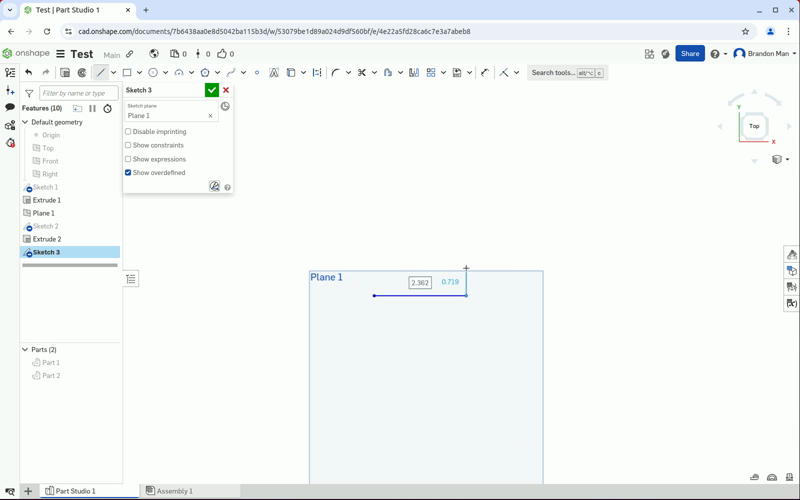
scroll(6)
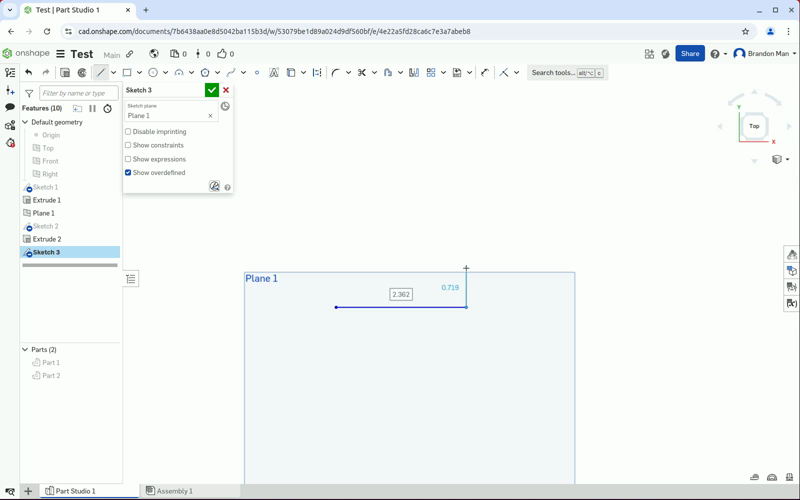
click(466, 267)
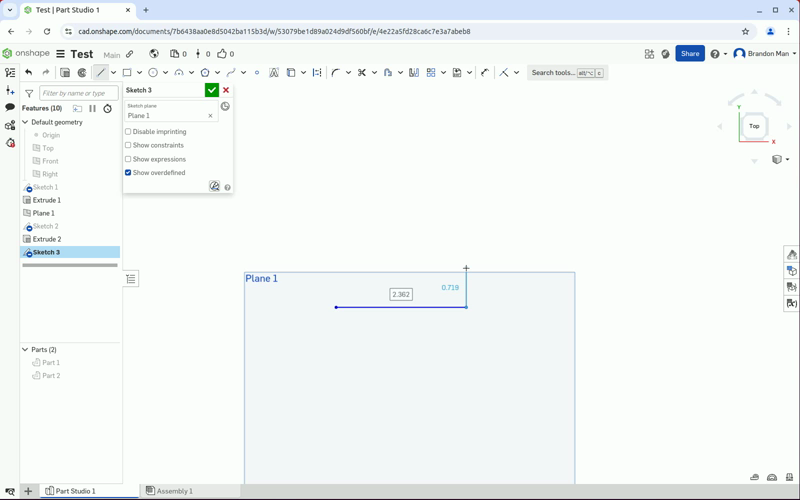
scroll(-6)
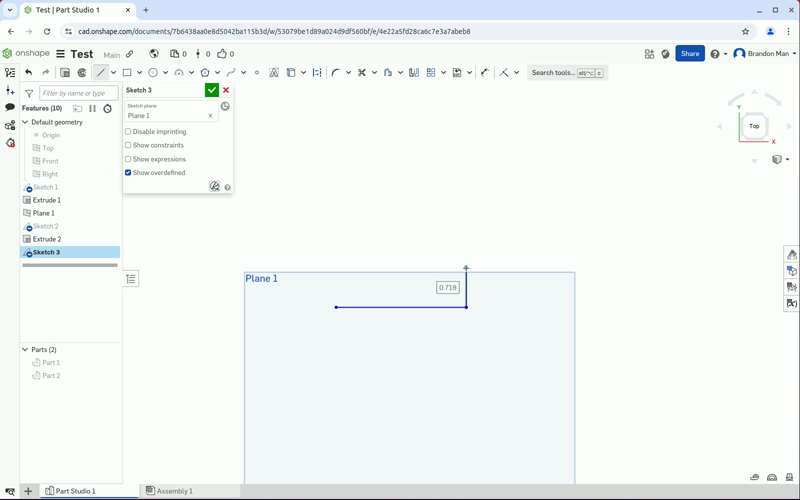
scroll(-6)
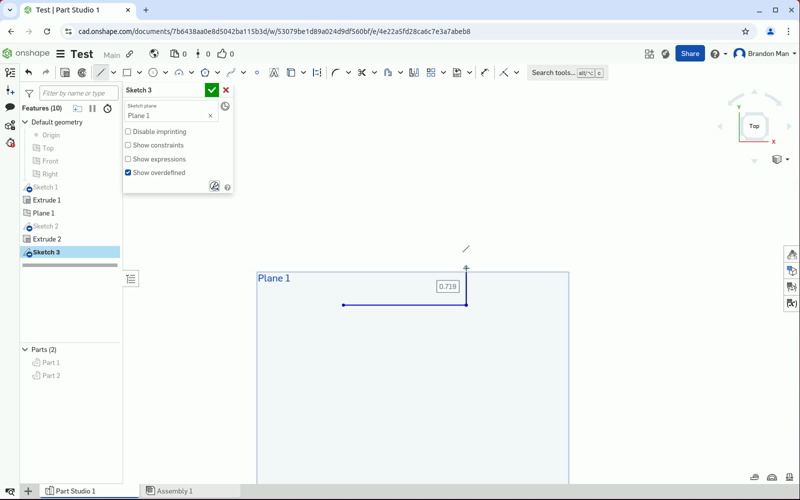
scroll(-6)
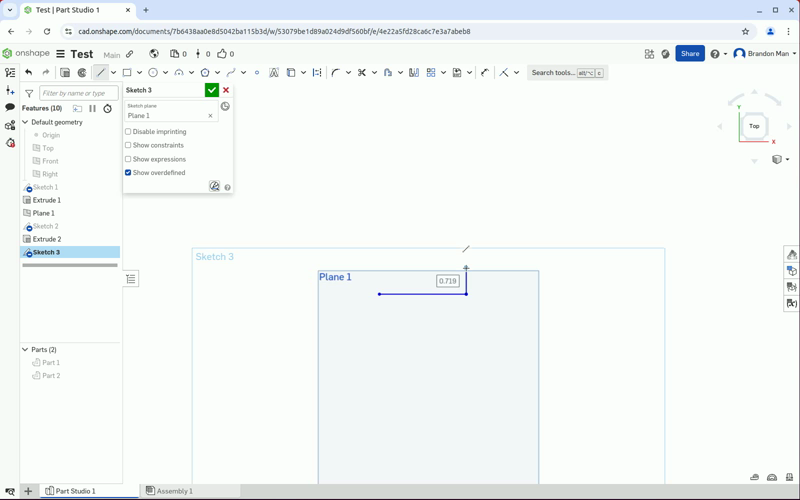
scroll(-6)
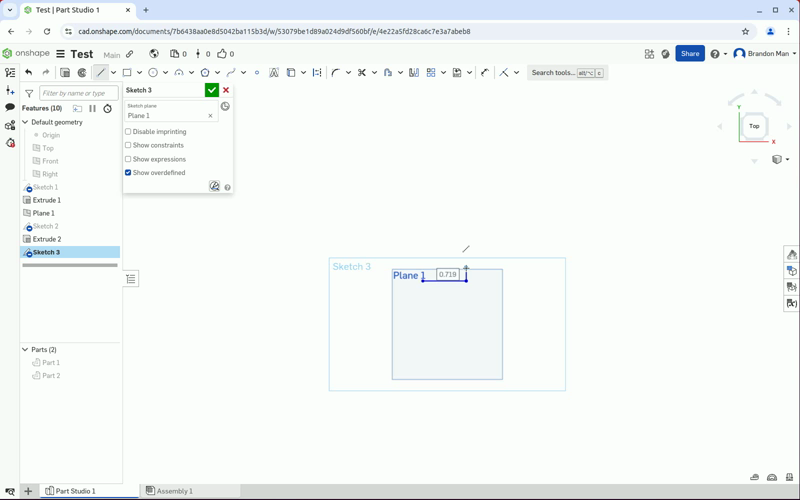
scroll(-6)
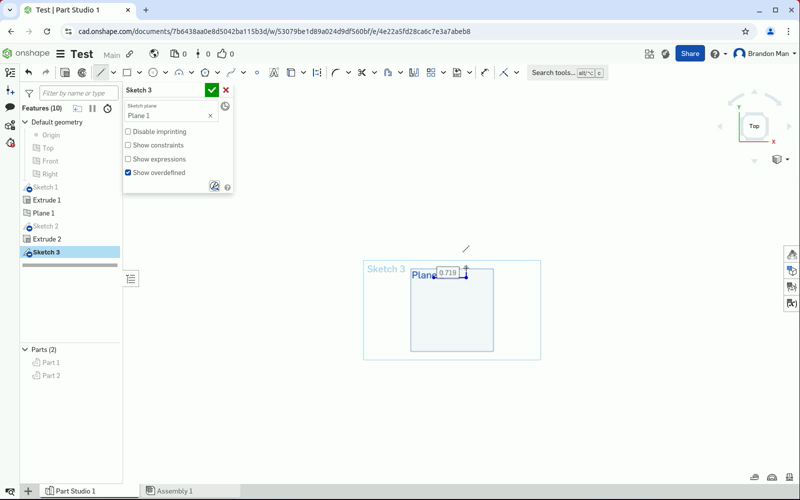
scroll(-6)
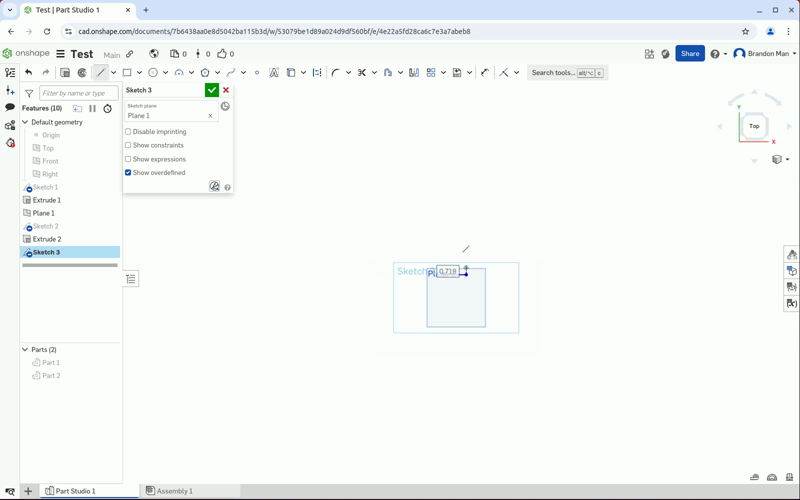
scroll(-6)
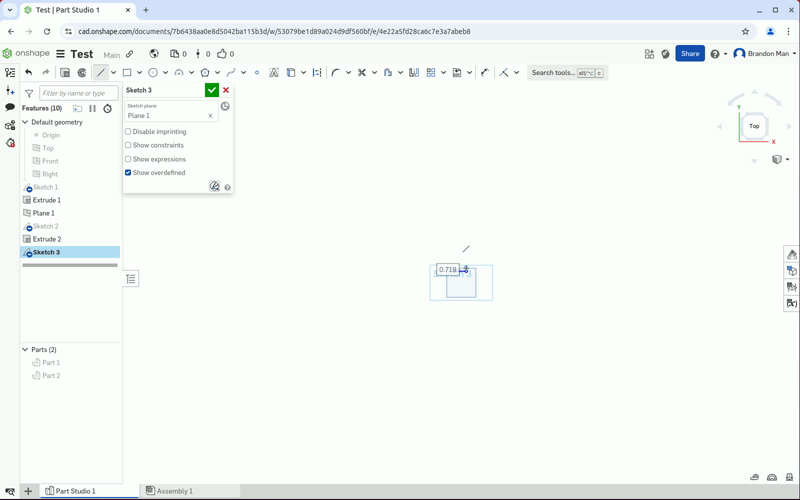
key_up(shift)
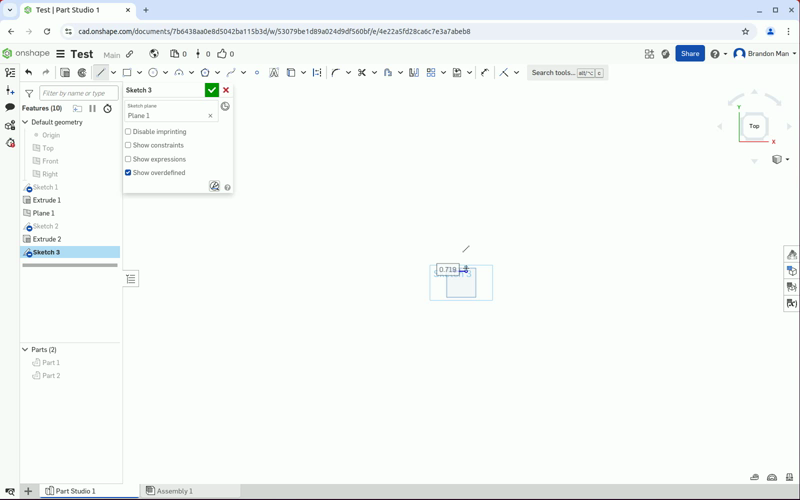
key(esc)
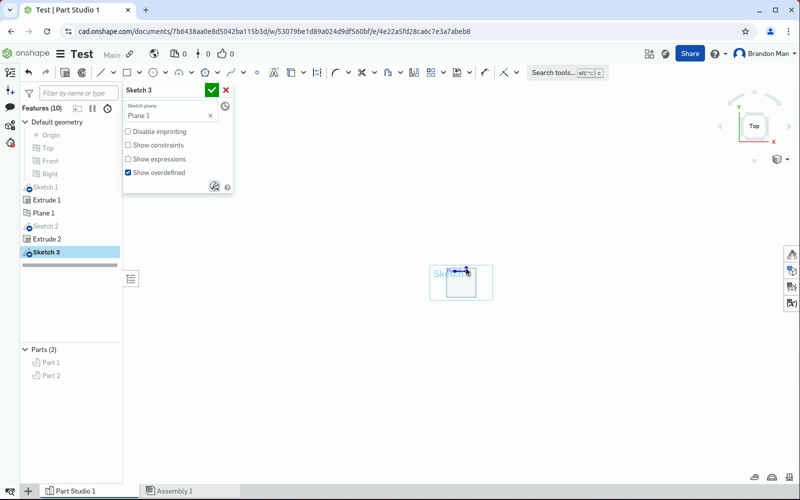
key(a)
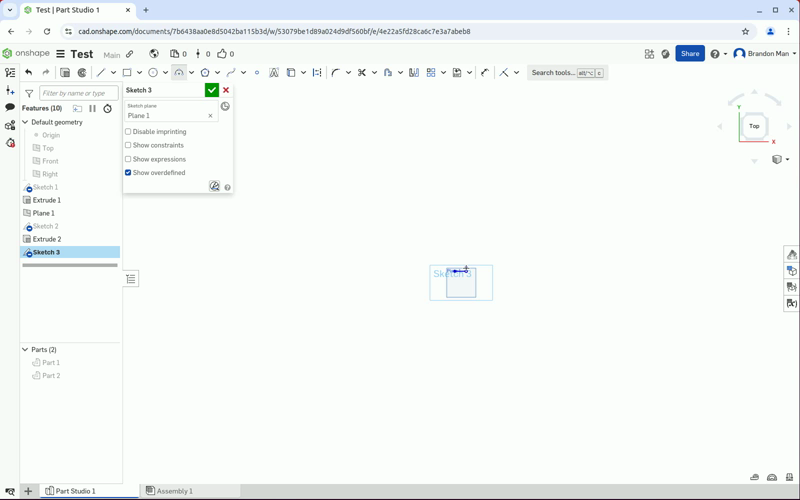
mouse_move(466, 267)
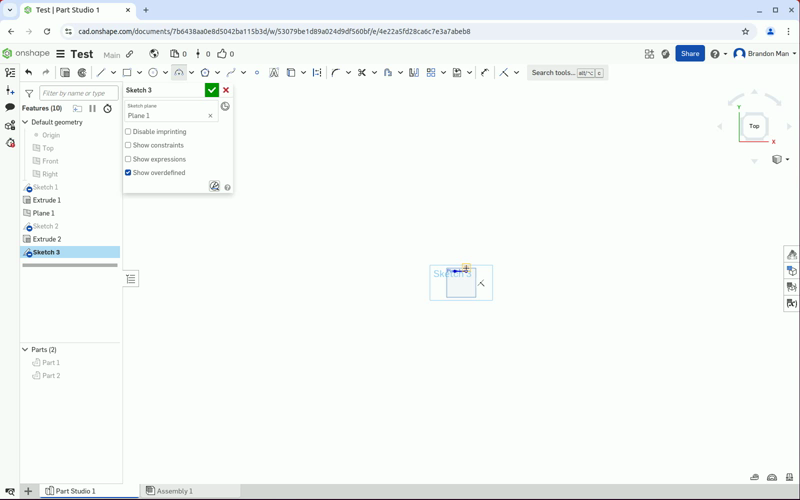
scroll(6)
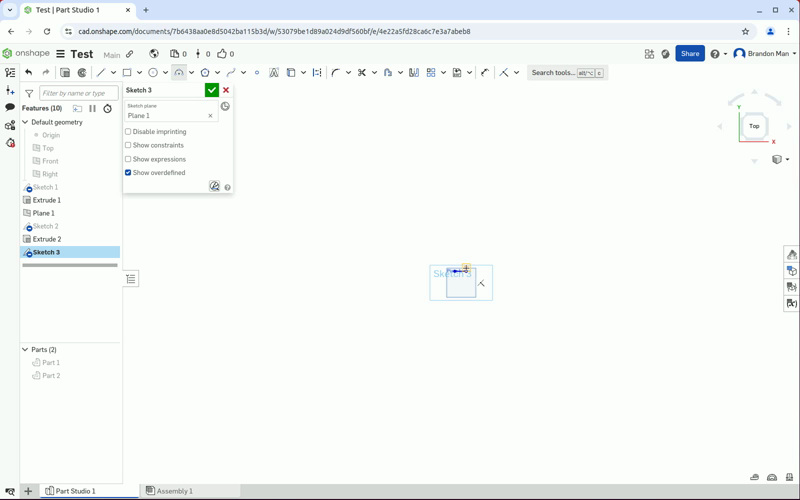
scroll(6)
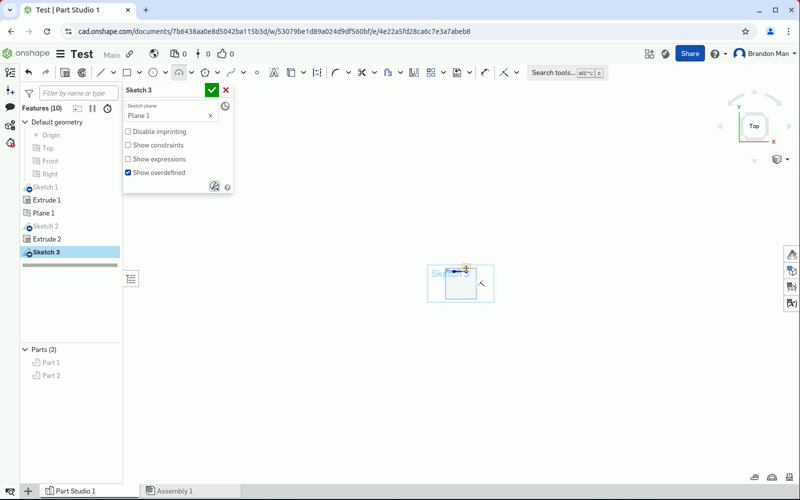
scroll(6)
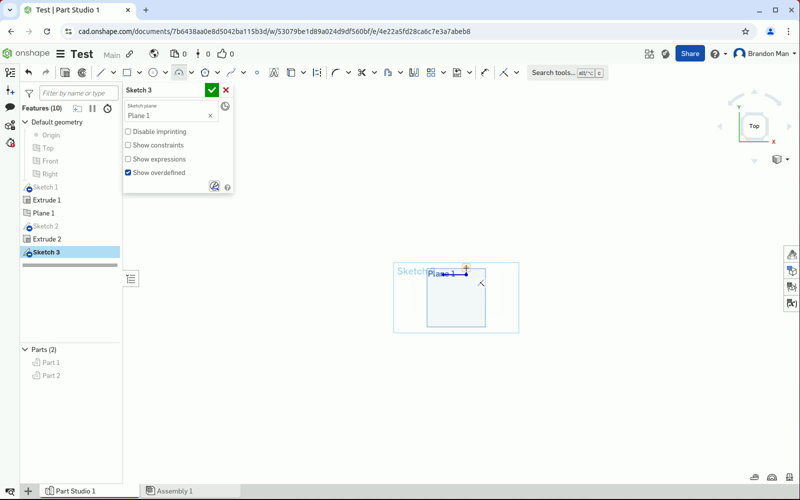
scroll(6)
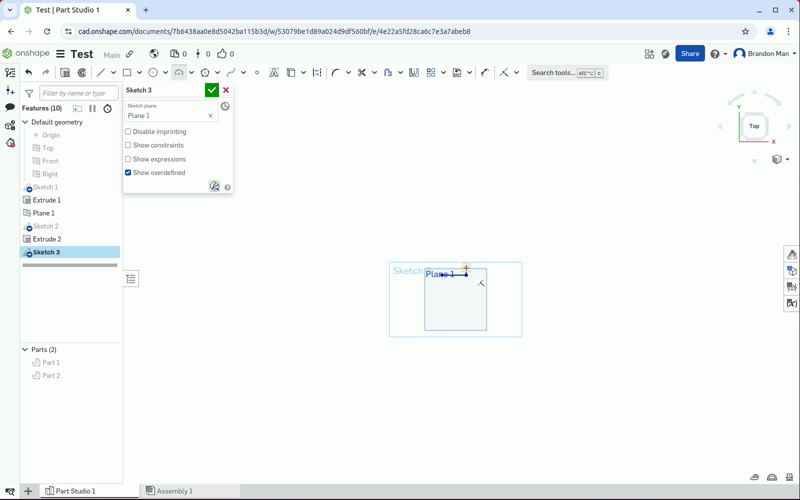
scroll(6)
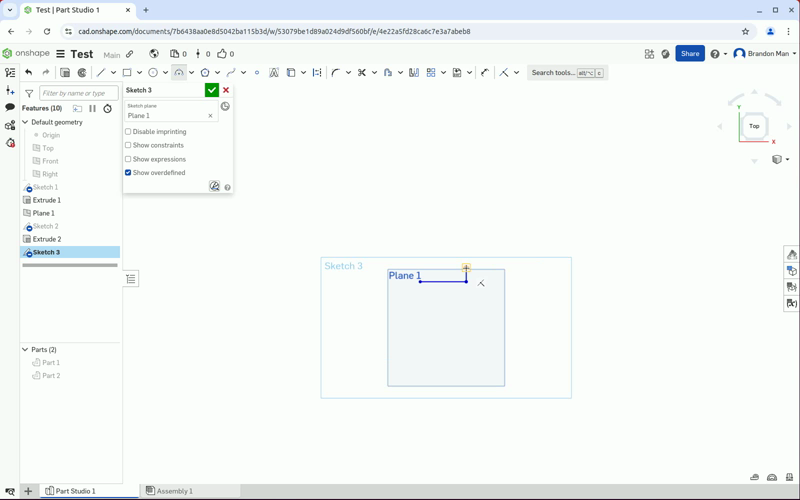
scroll(6)
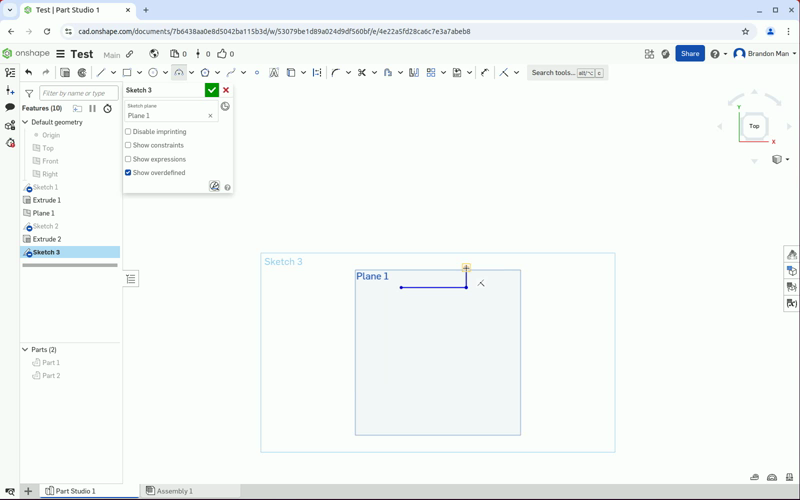
scroll(6)
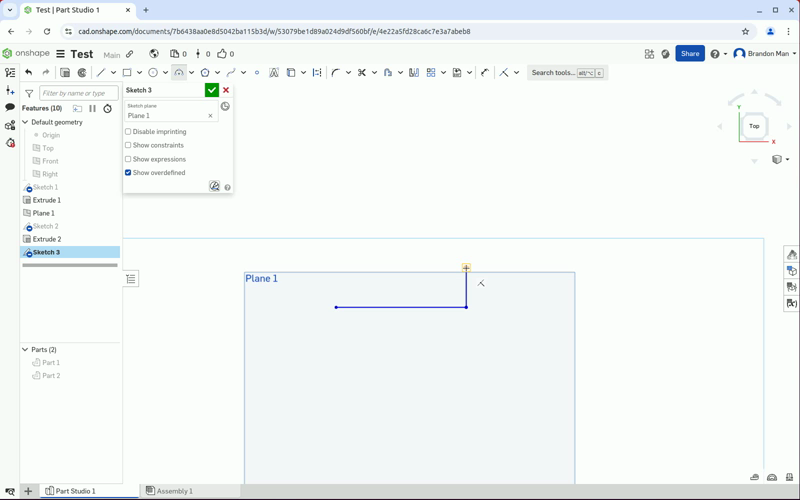
click(466, 267)
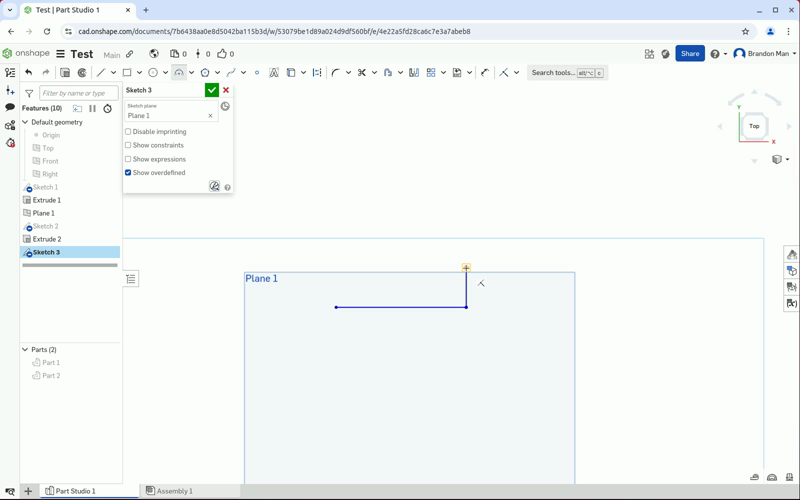
scroll(-6)
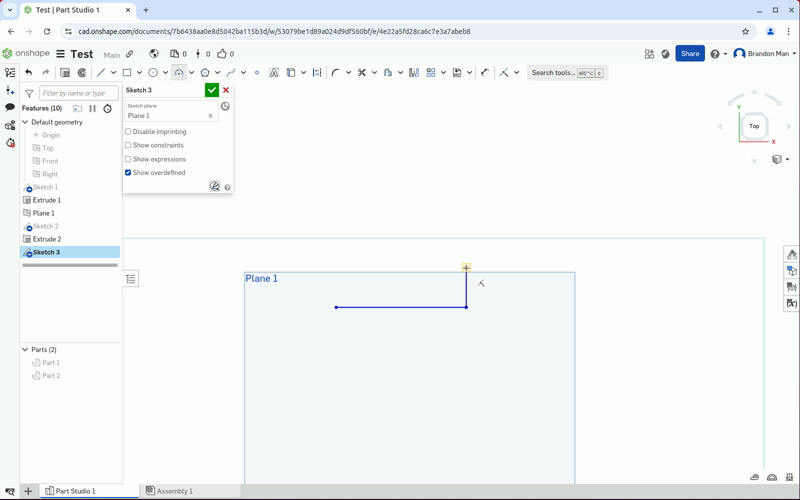
scroll(-6)
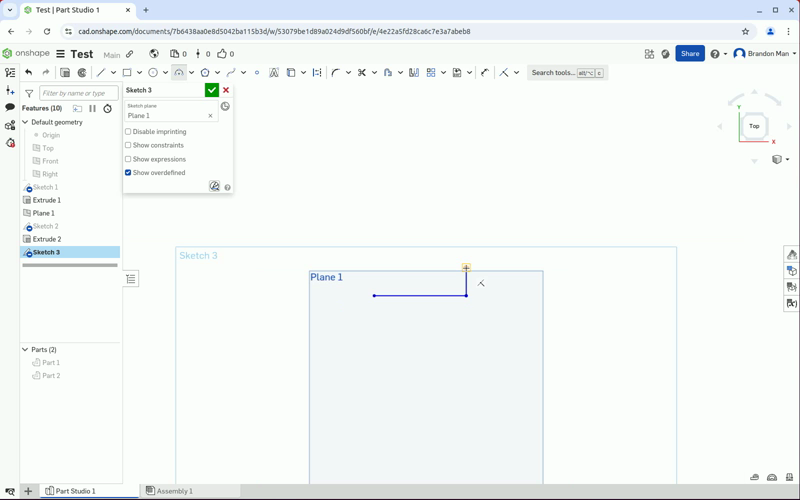
scroll(-6)
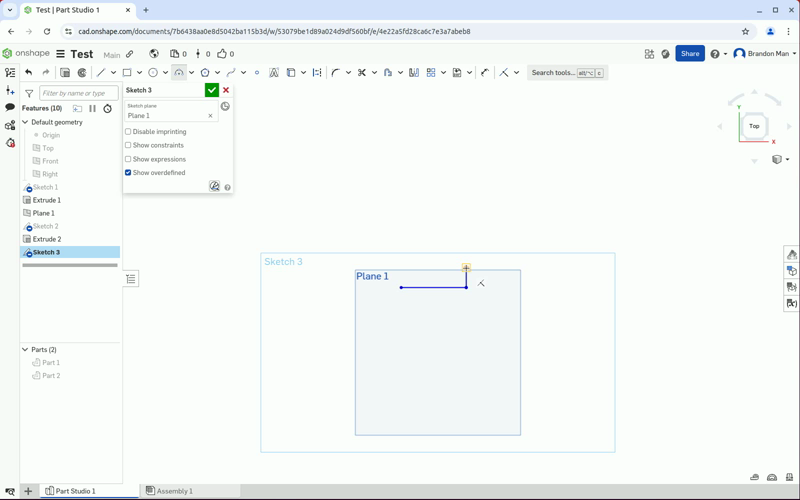
scroll(-6)
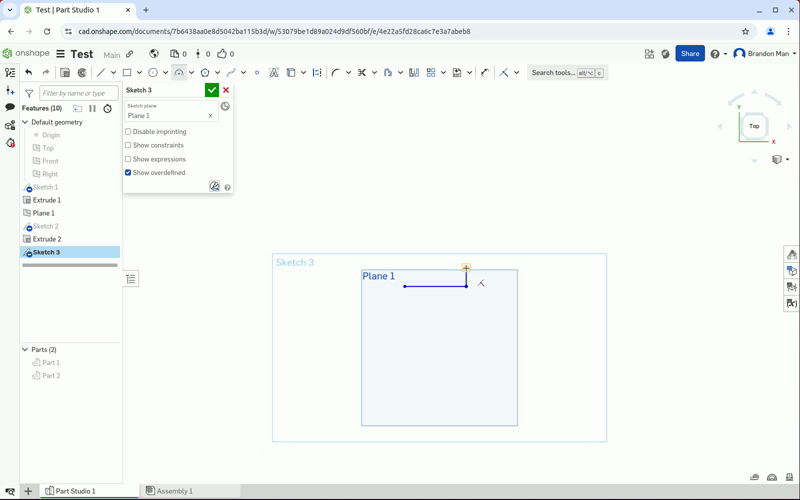
scroll(-6)
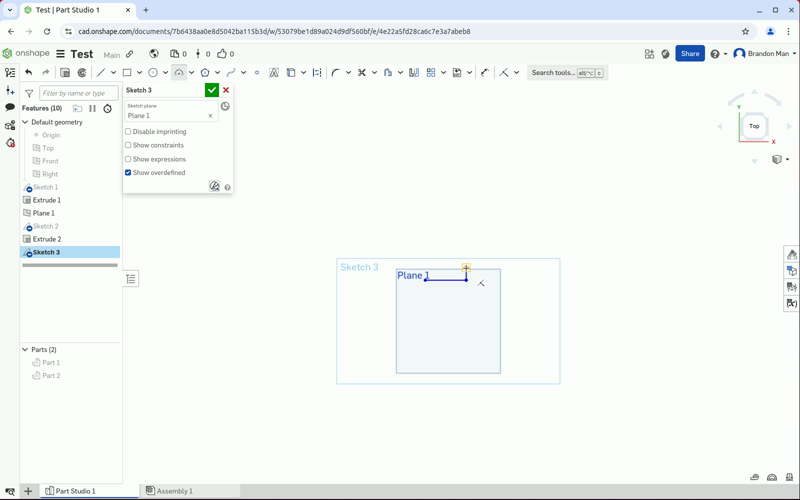
scroll(-6)
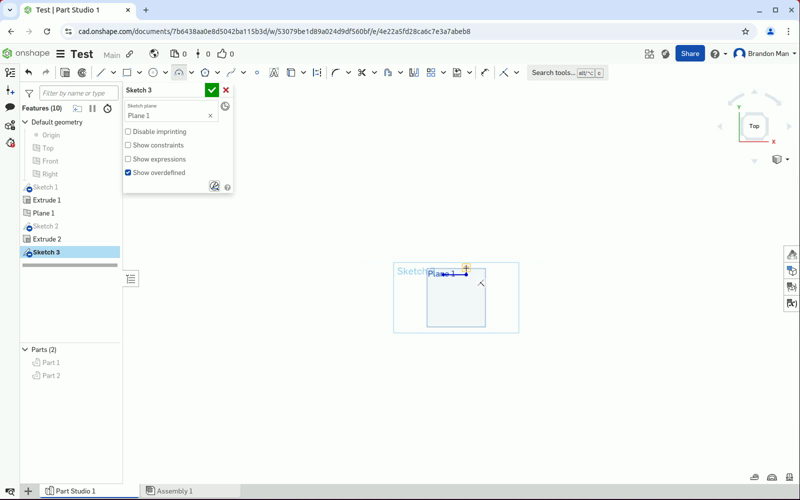
scroll(-6)
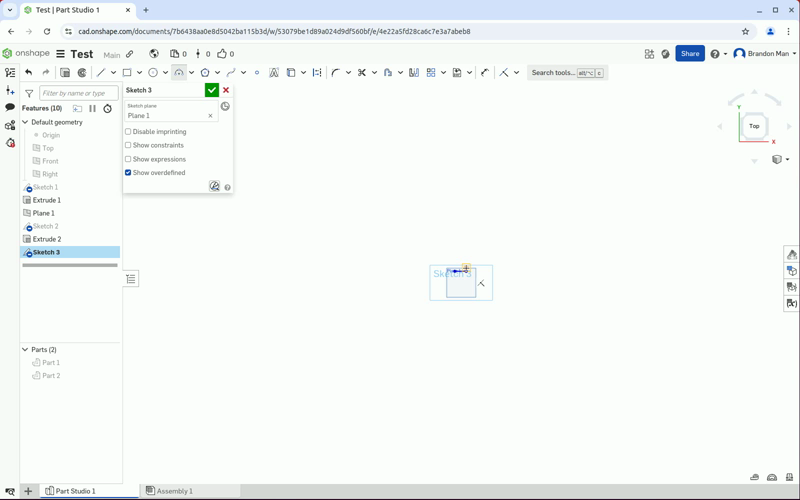
key_down(shift)
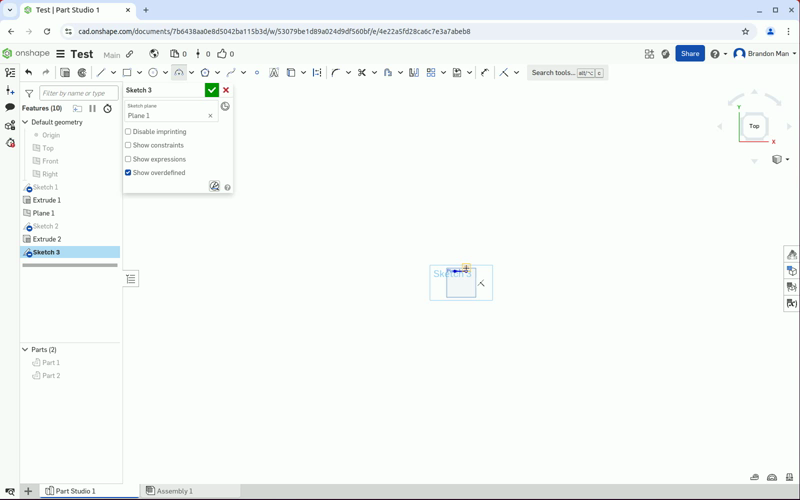
mouse_move(454, 267)
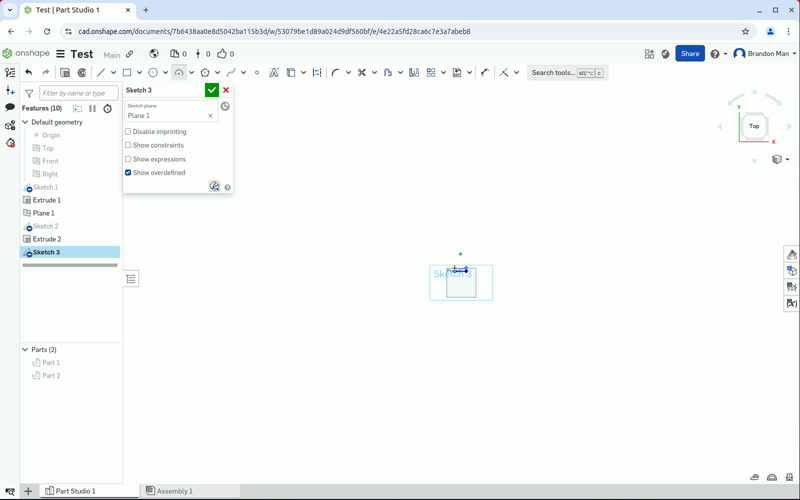
scroll(6)
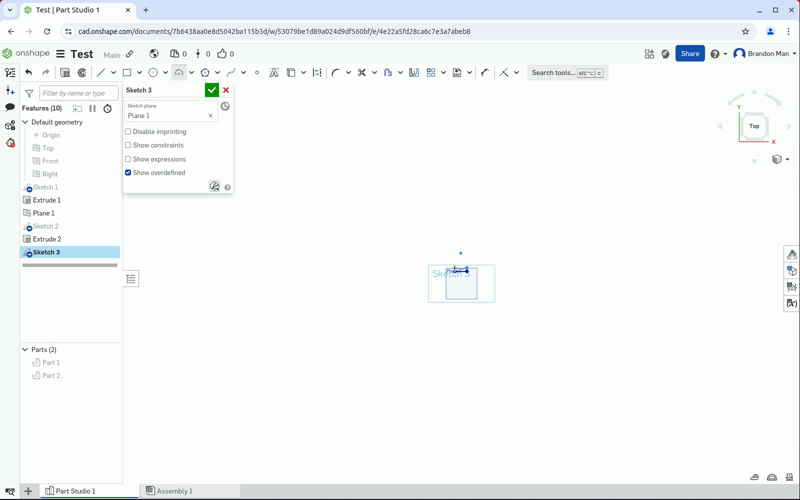
scroll(6)
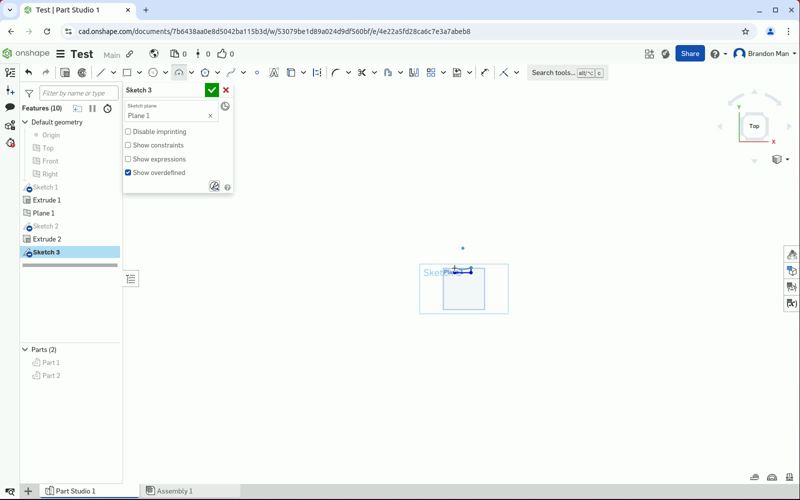
scroll(6)
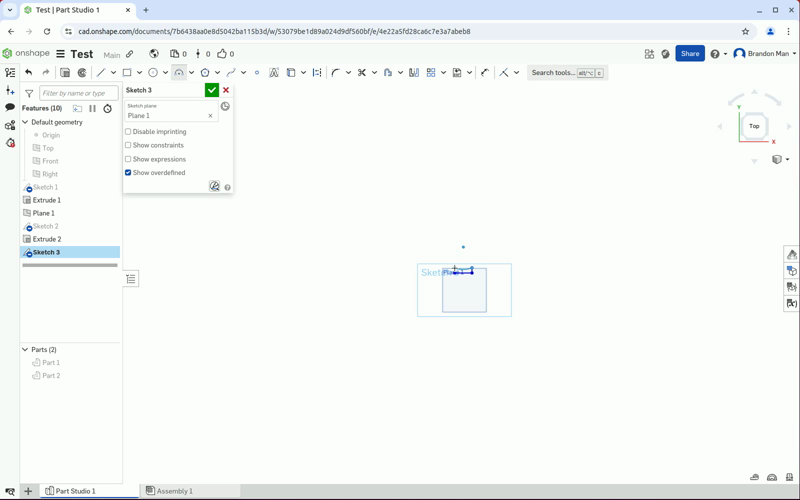
scroll(6)
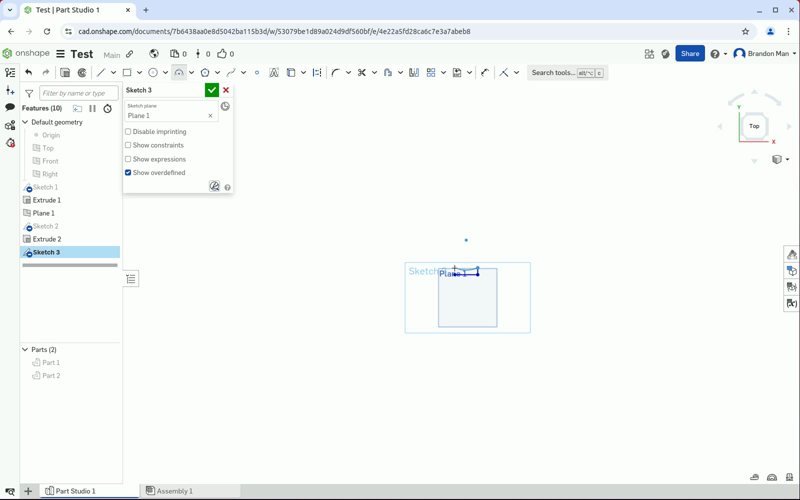
scroll(6)
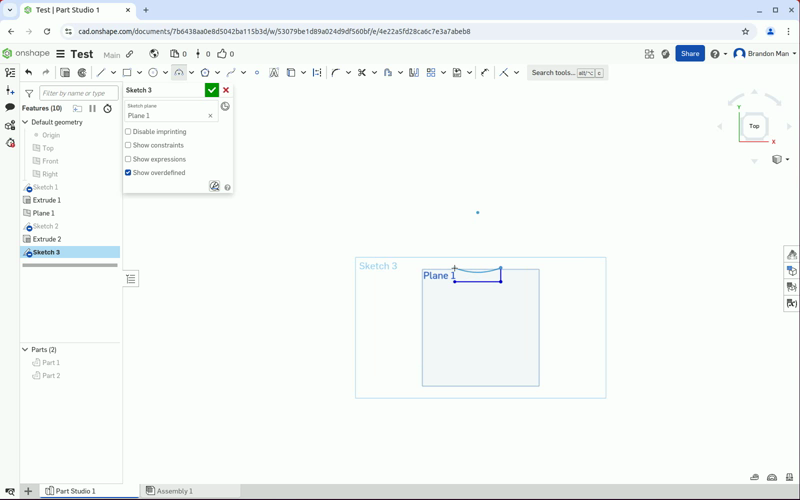
scroll(6)
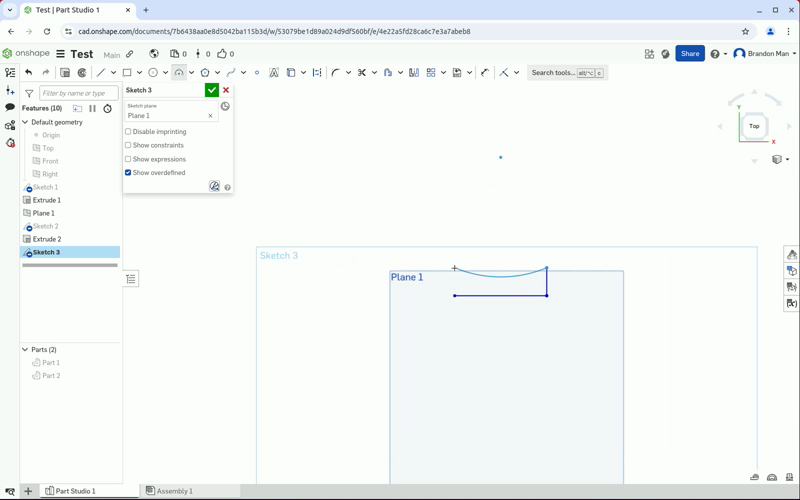
scroll(6)
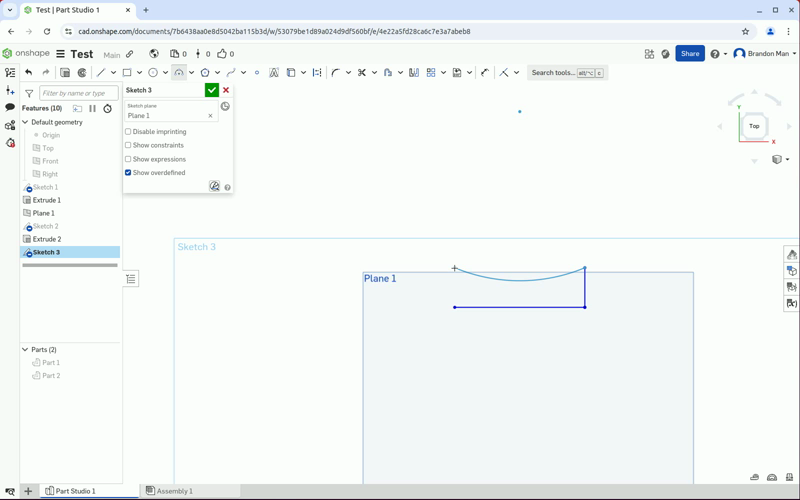
click(454, 267)
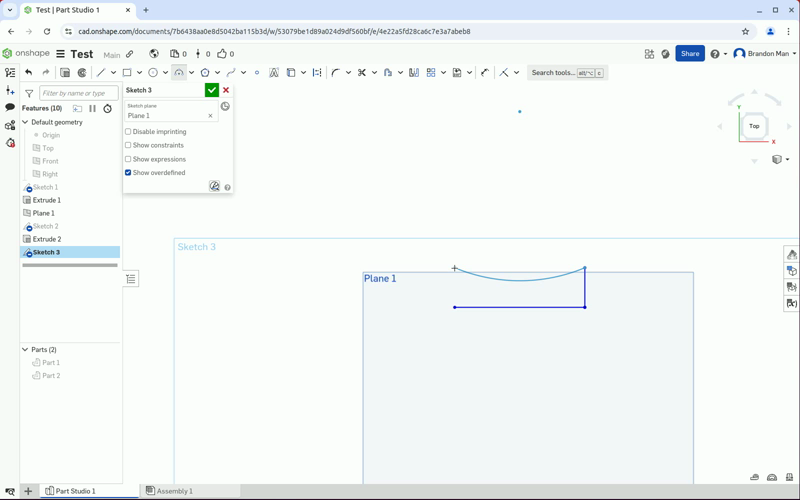
scroll(-6)
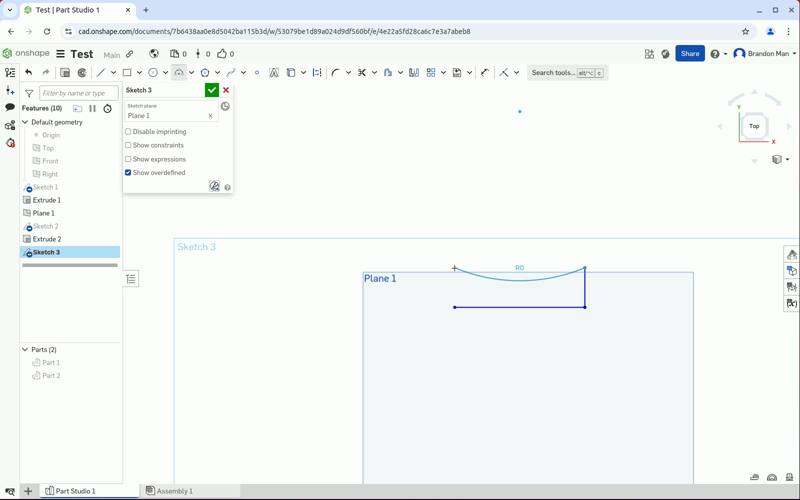
scroll(-6)
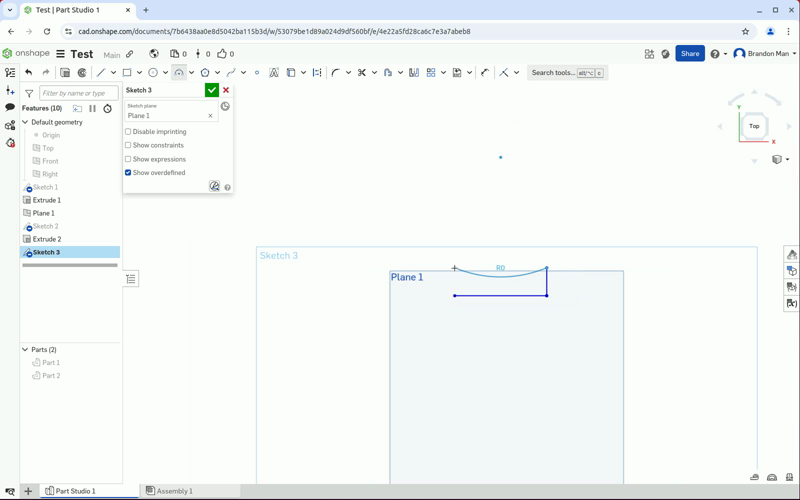
scroll(-6)
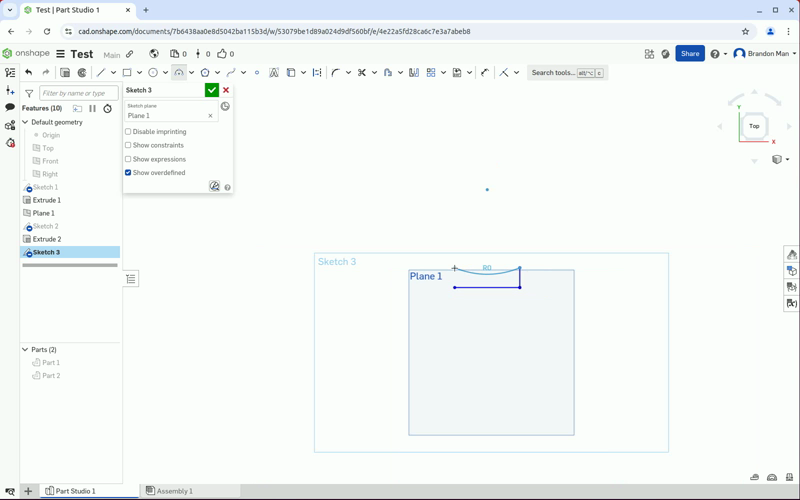
scroll(-6)
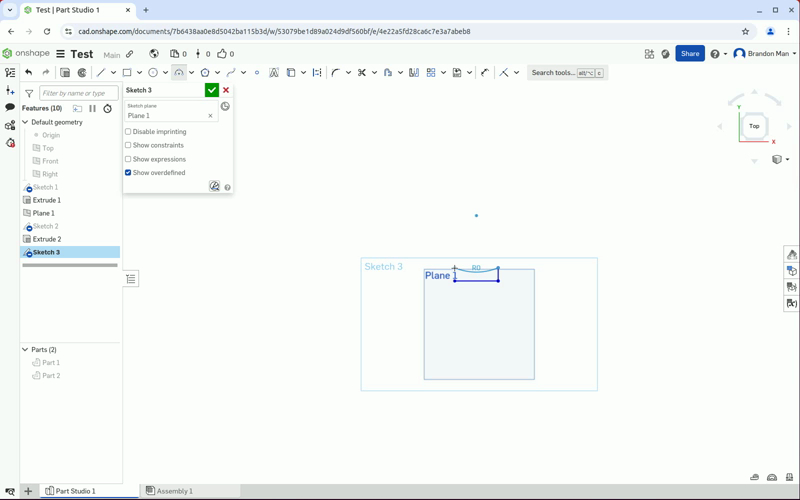
scroll(-6)
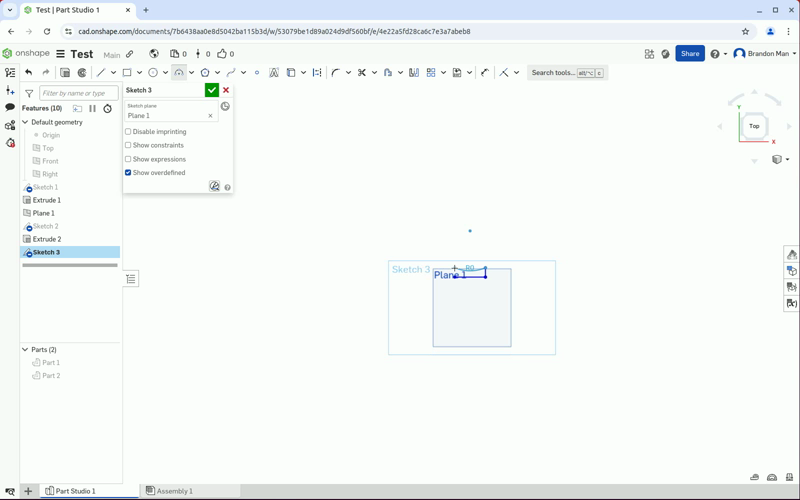
scroll(-6)
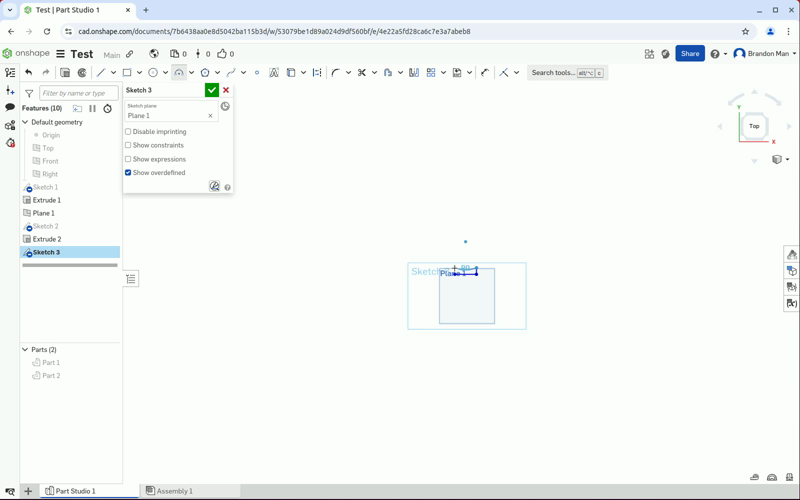
scroll(-6)
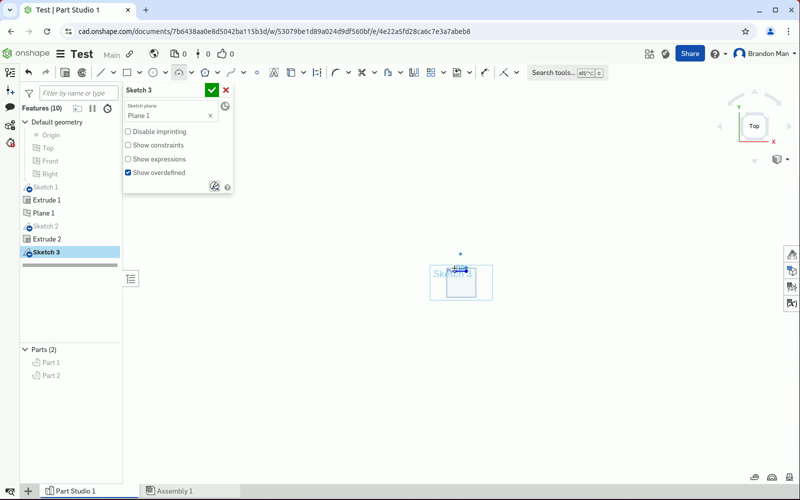
mouse_move(460, 266)
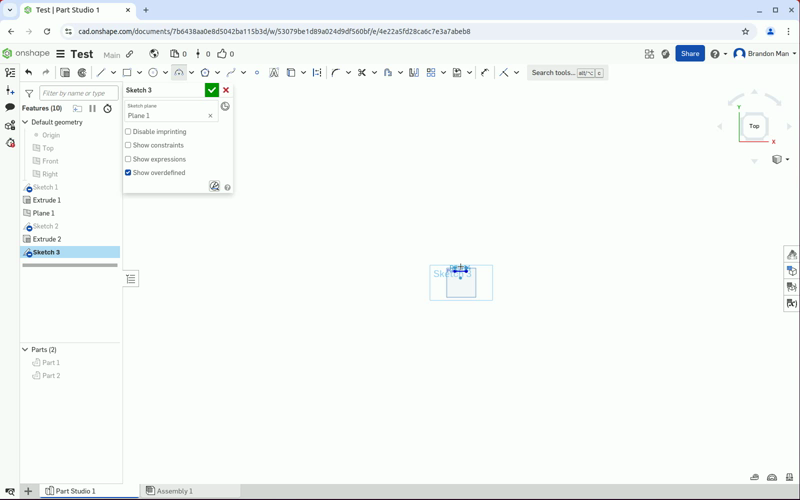
click(460, 266)
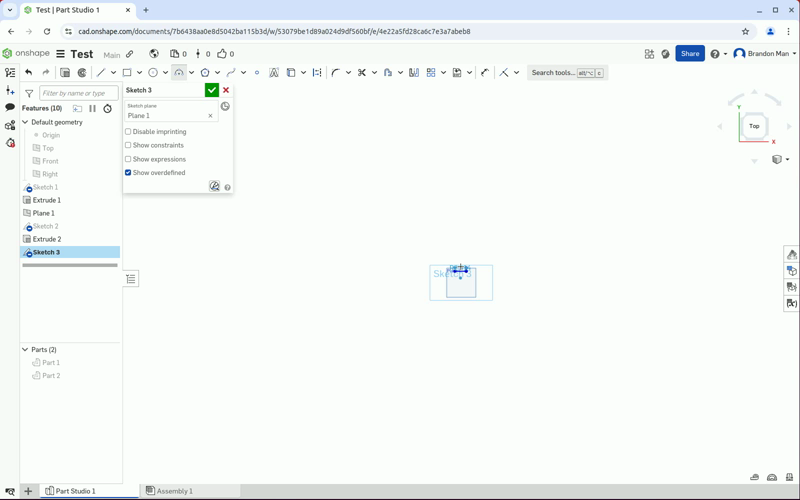
key_up(shift)
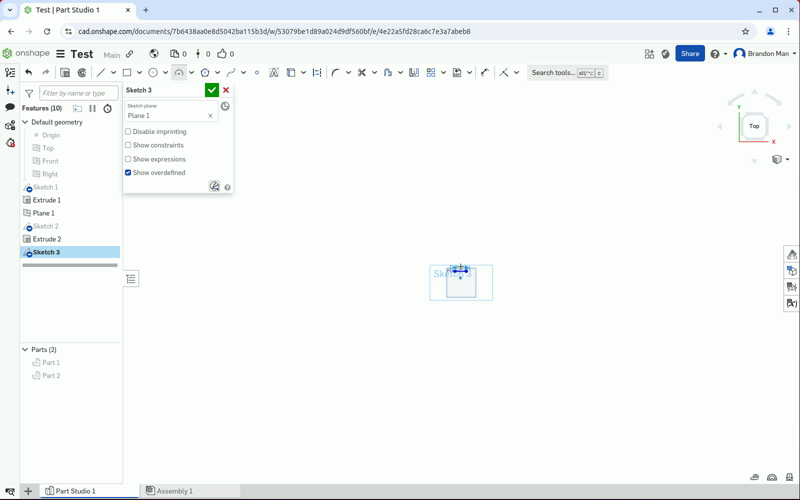
key(esc)
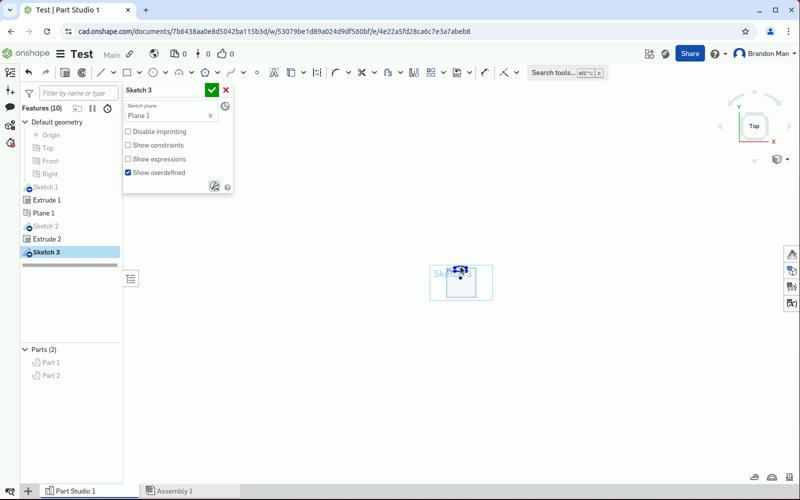
key(l)
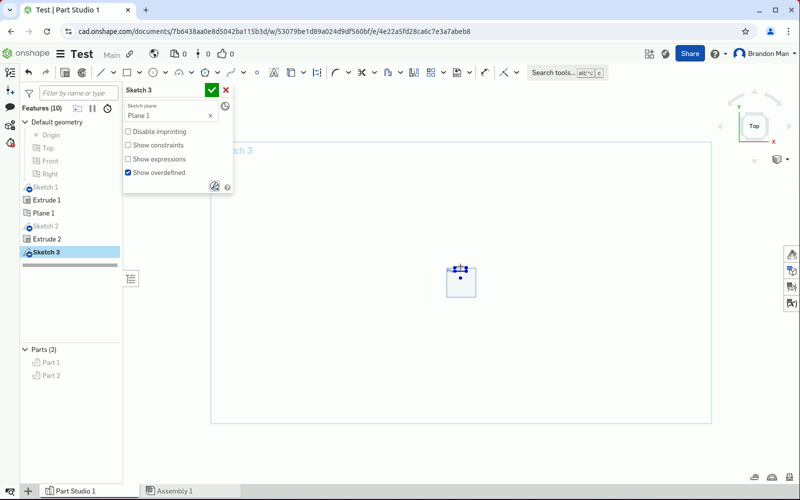
mouse_move(454, 267)
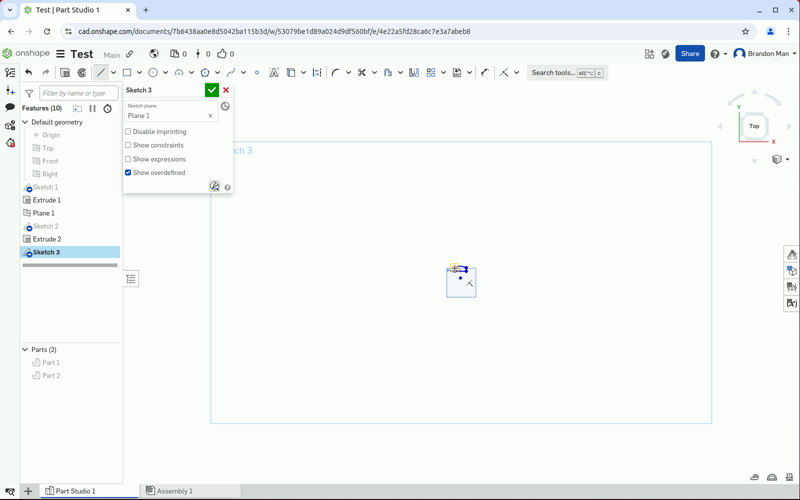
scroll(6)
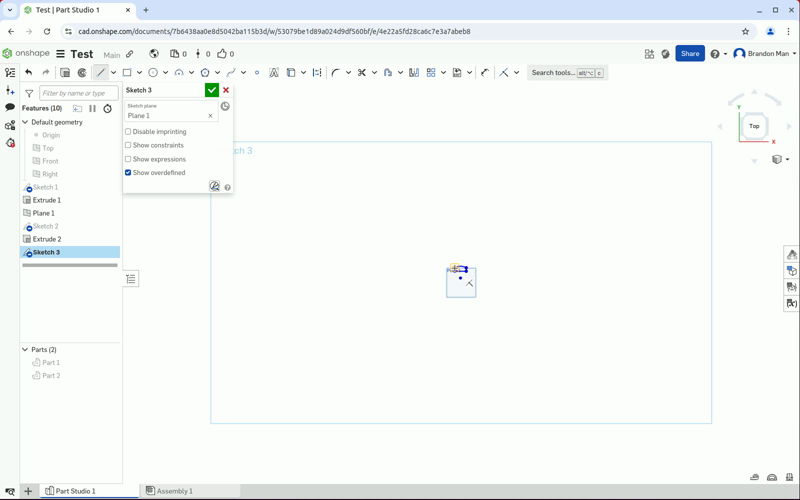
scroll(6)
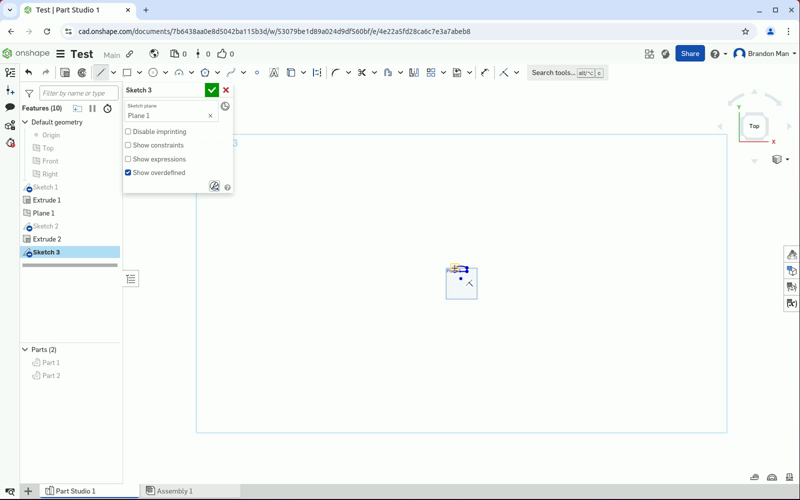
scroll(6)
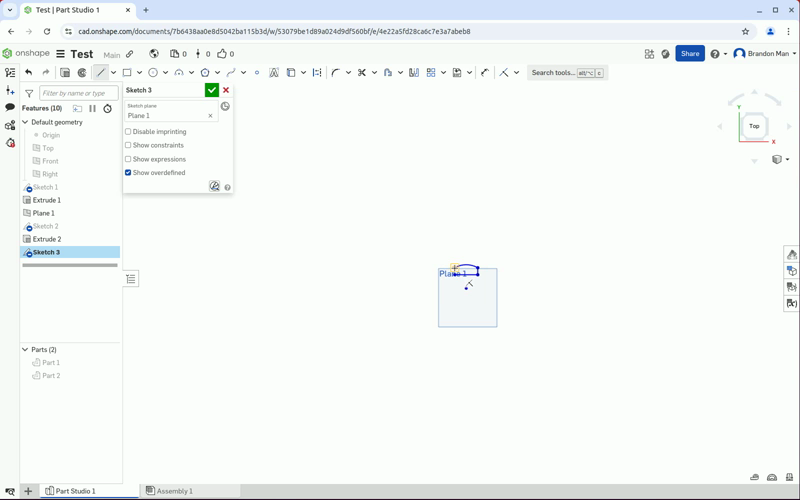
scroll(6)
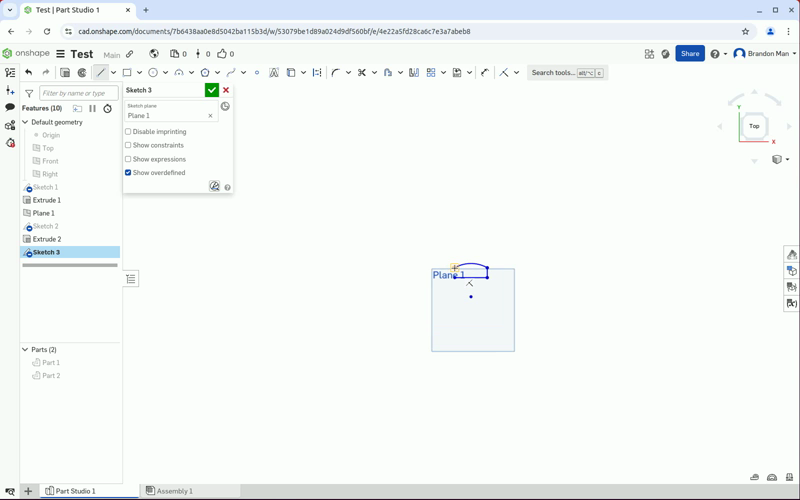
scroll(6)
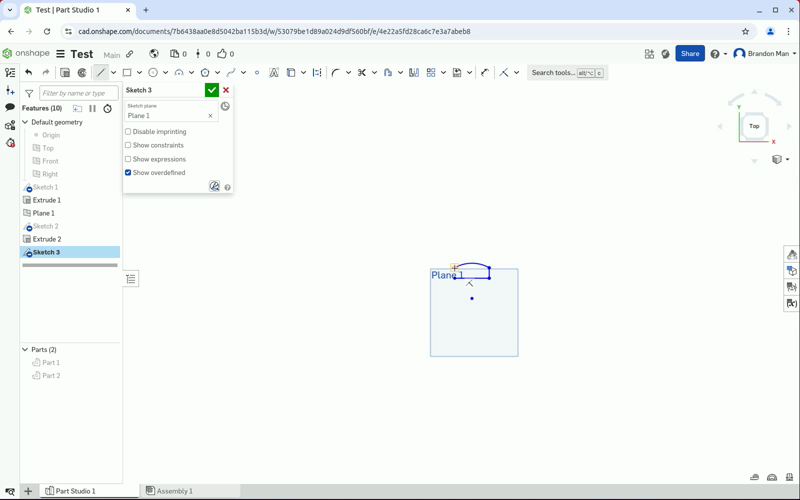
scroll(6)
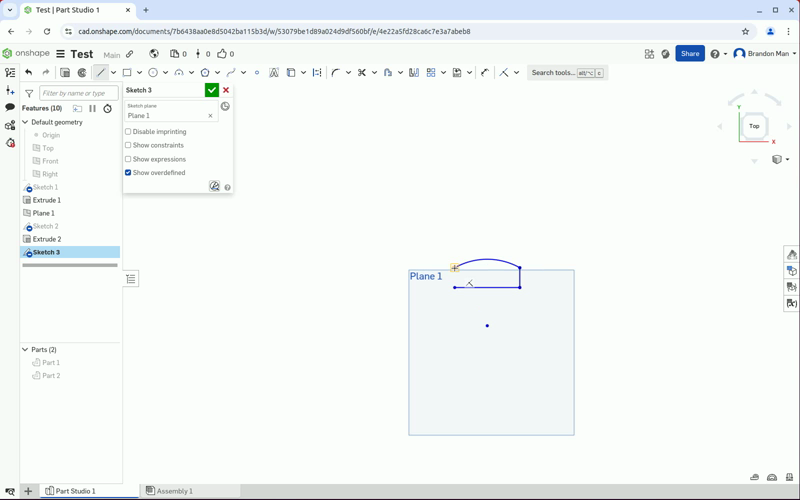
scroll(6)
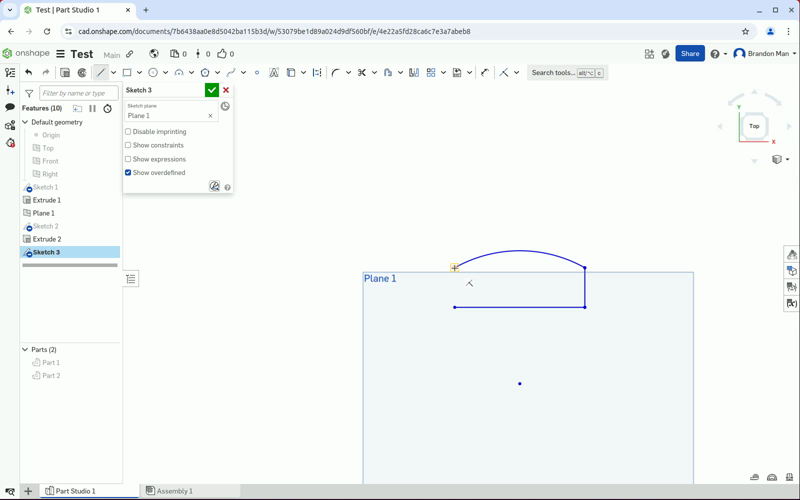
click(454, 267)
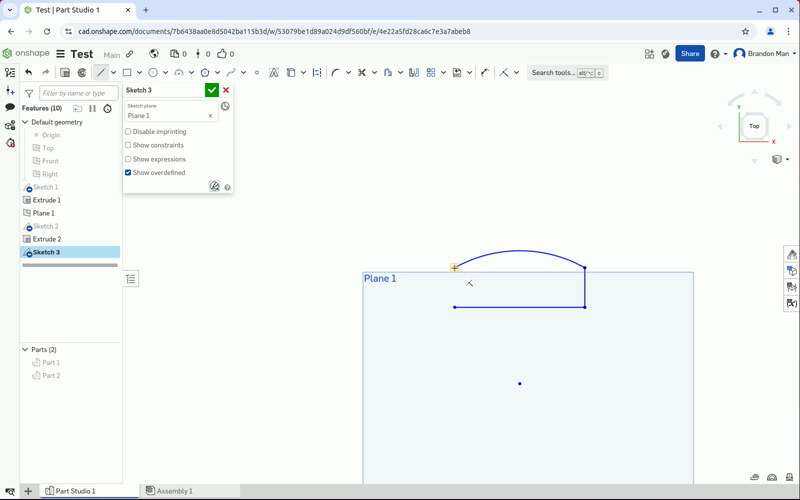
scroll(-6)
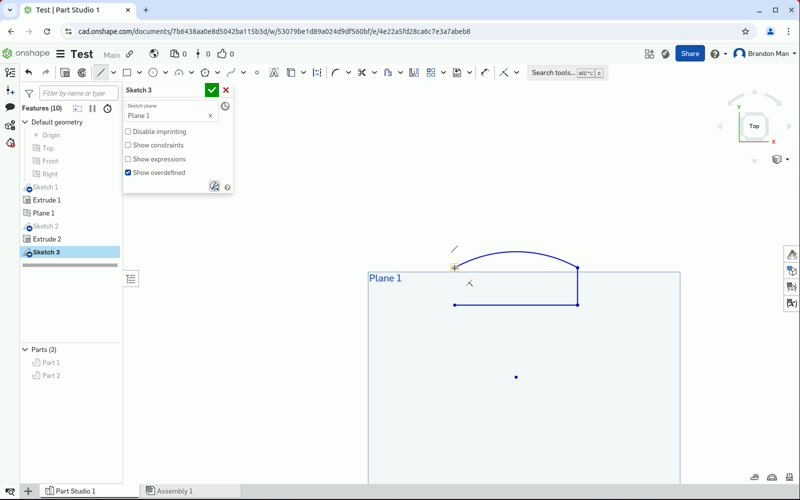
scroll(-6)
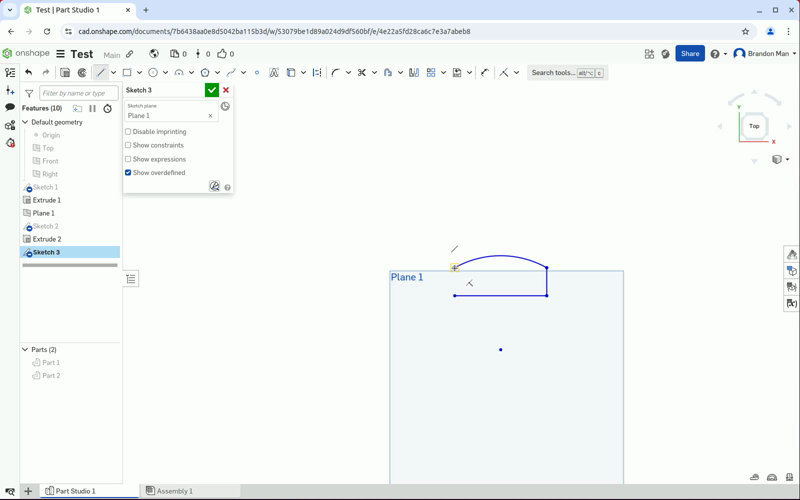
scroll(-6)
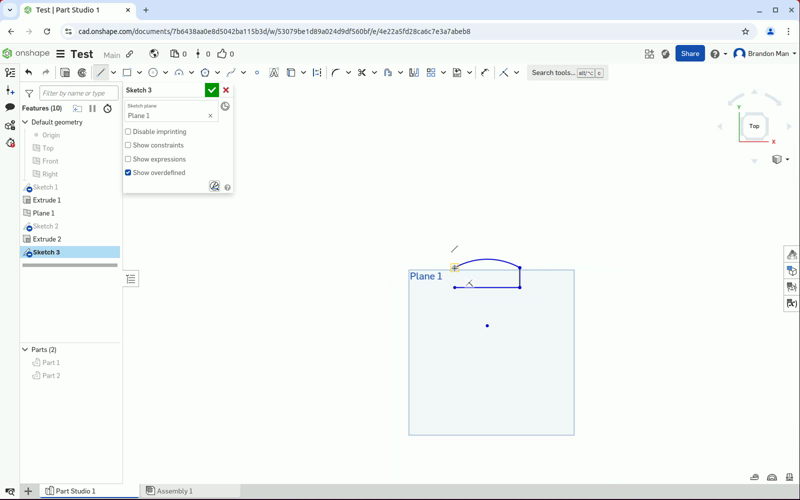
scroll(-6)
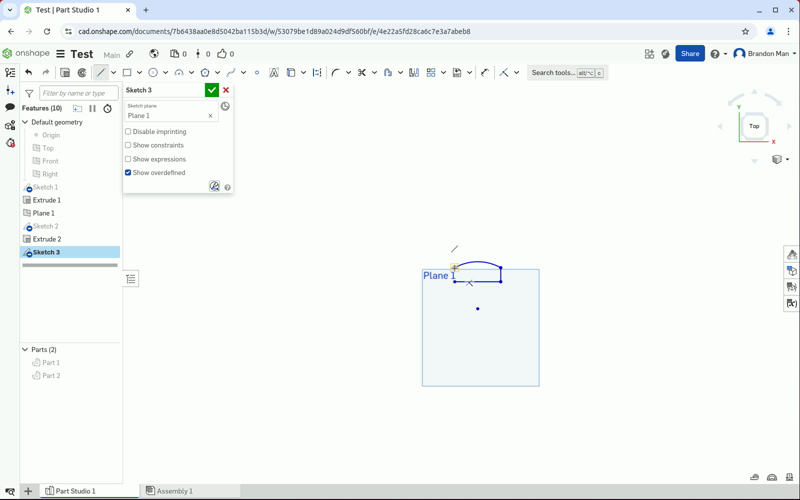
scroll(-6)
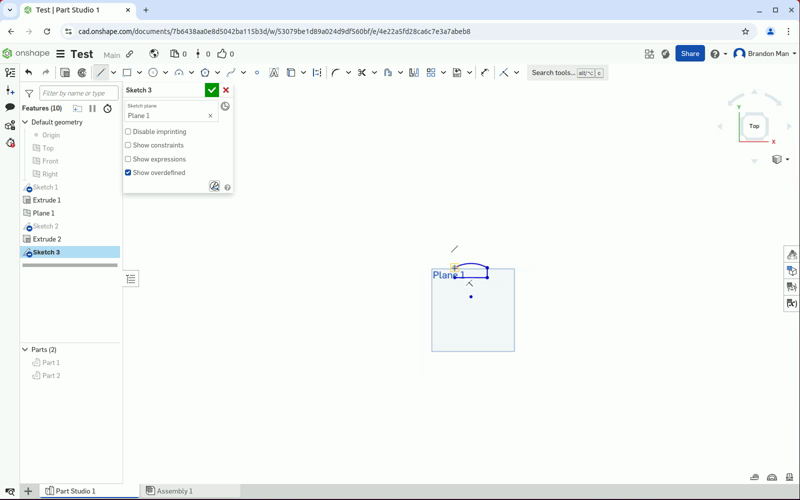
scroll(-6)
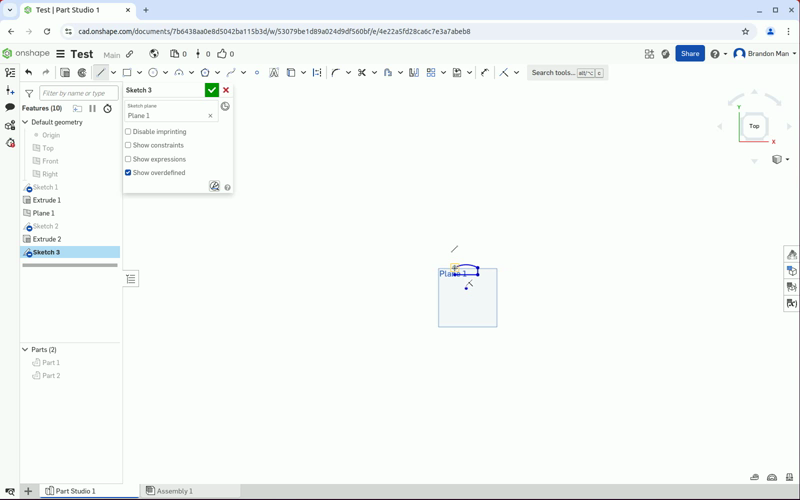
scroll(-6)
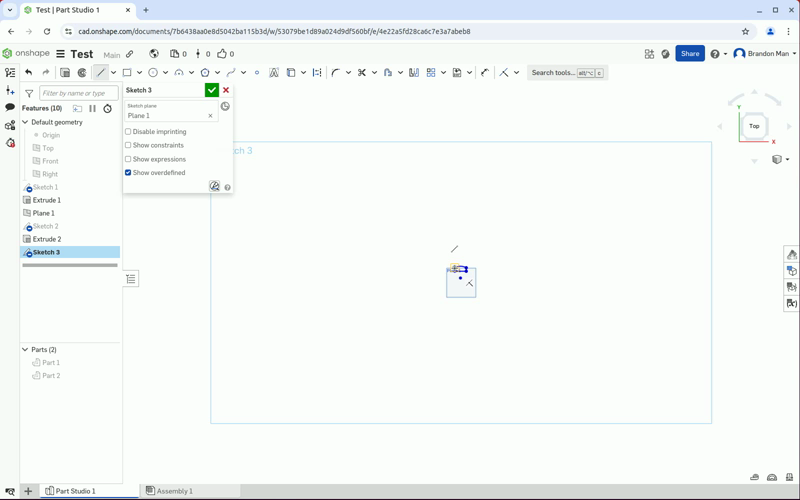
mouse_move(484, 267)
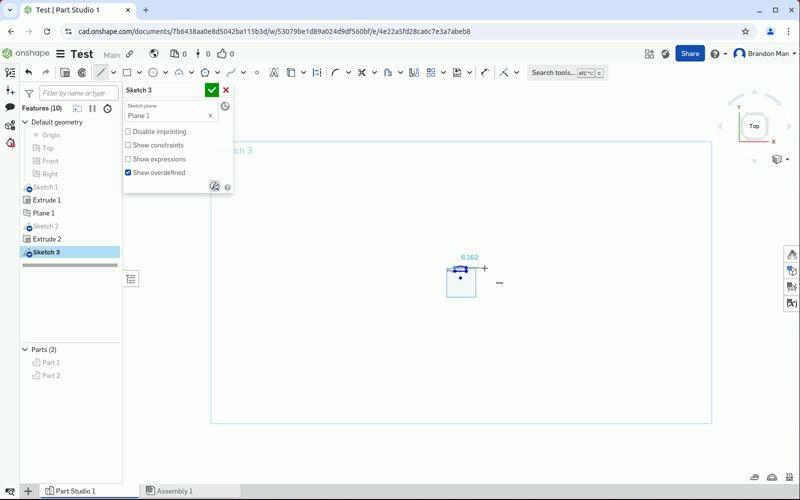
key_down(shift)
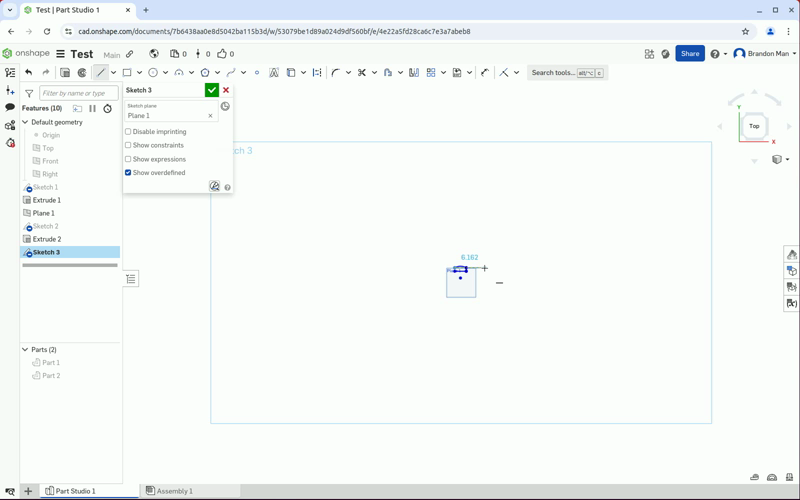
mouse_move(454, 271)
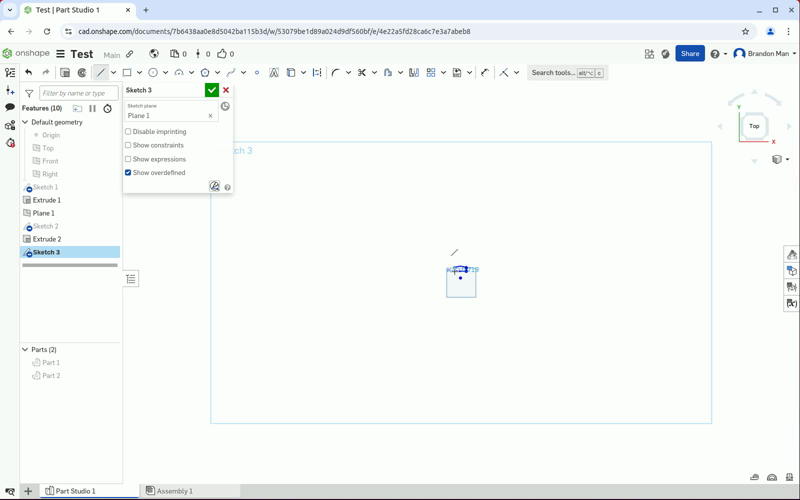
scroll(6)
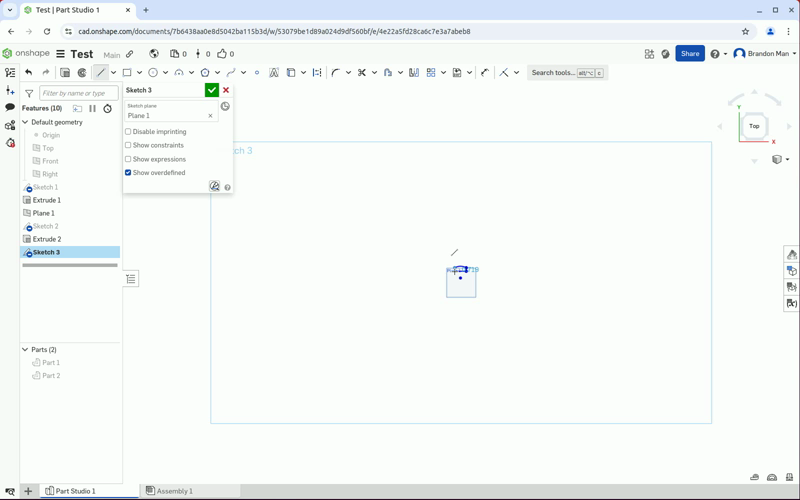
scroll(6)
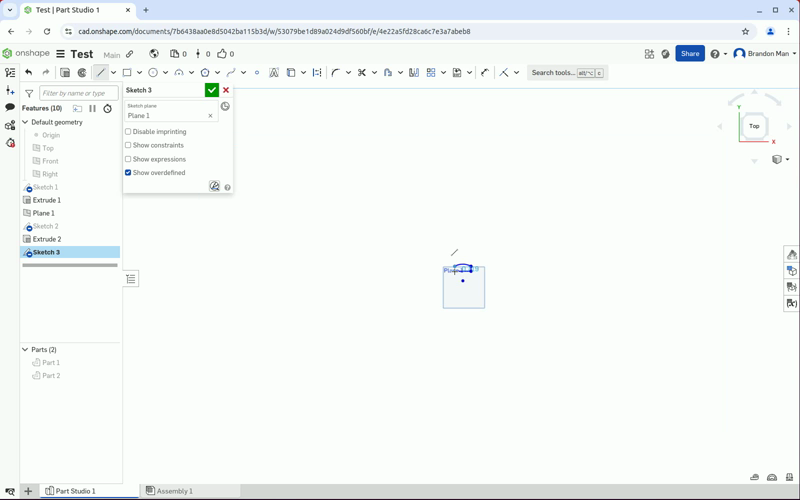
scroll(6)
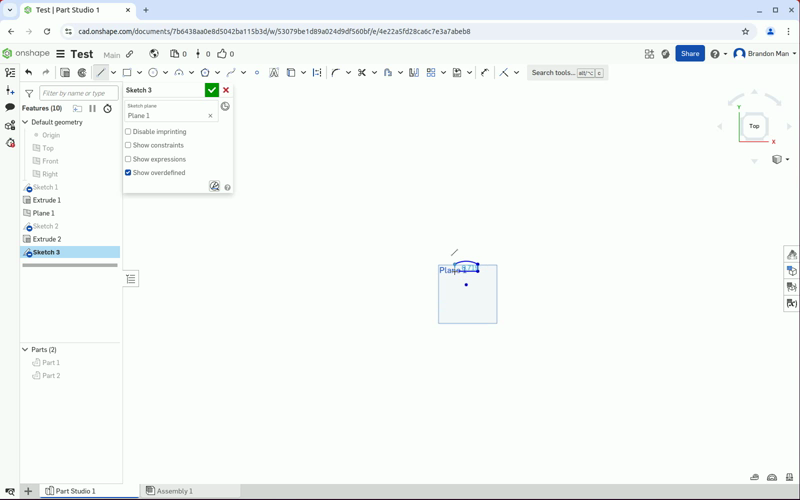
scroll(6)
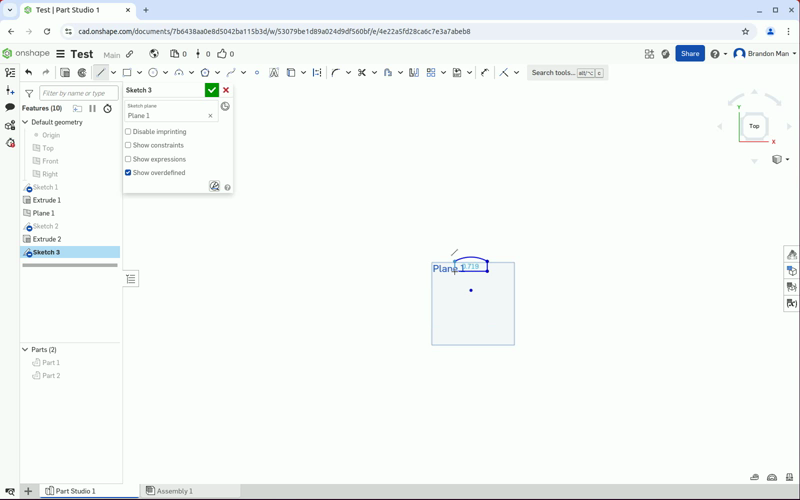
scroll(6)
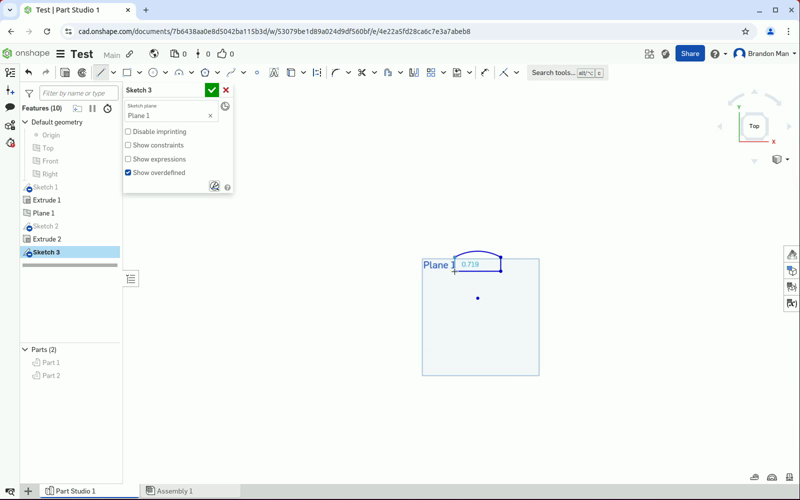
scroll(6)
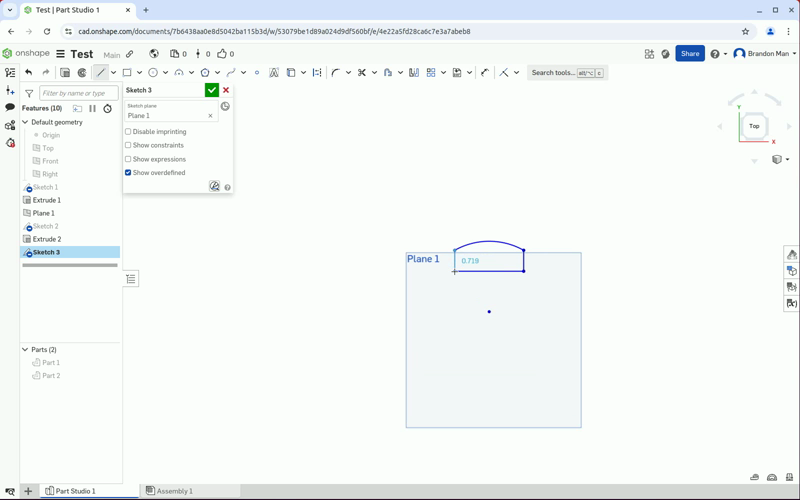
scroll(6)
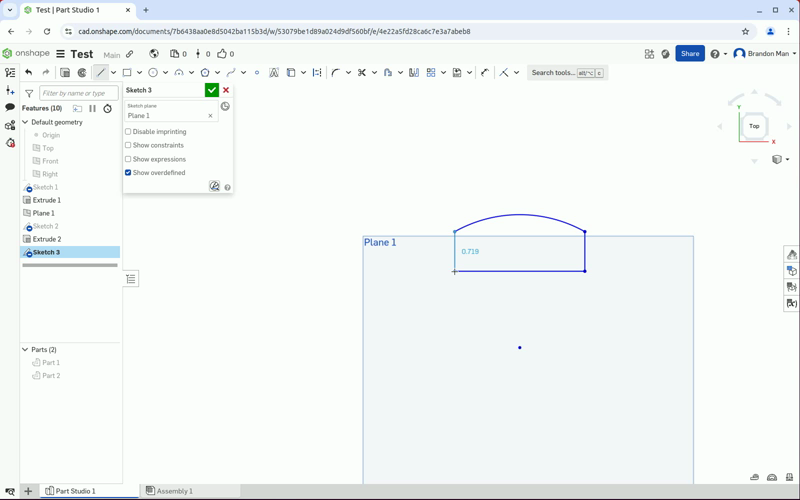
key_up(shift)
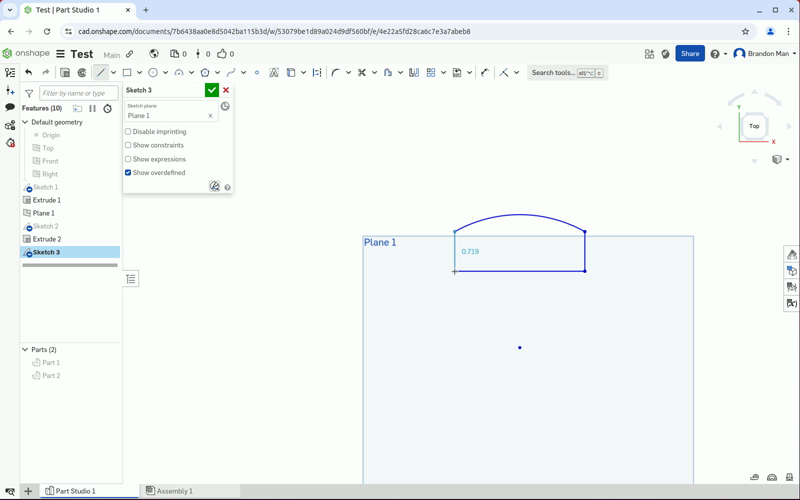
click(454, 271)
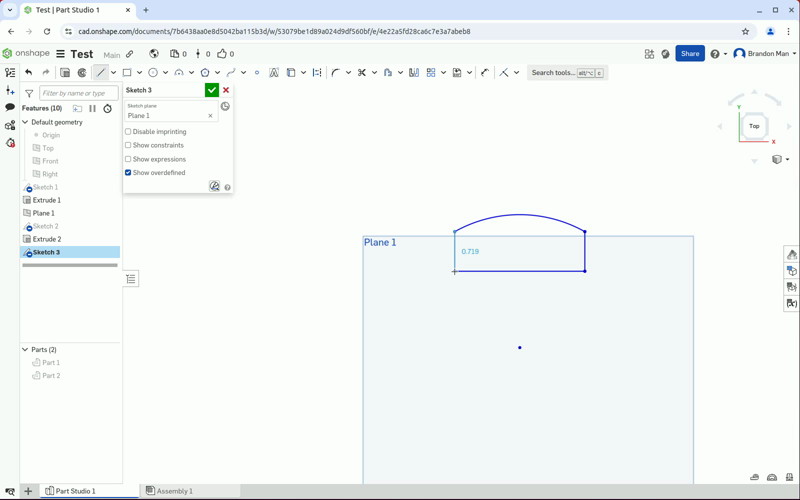
scroll(-6)
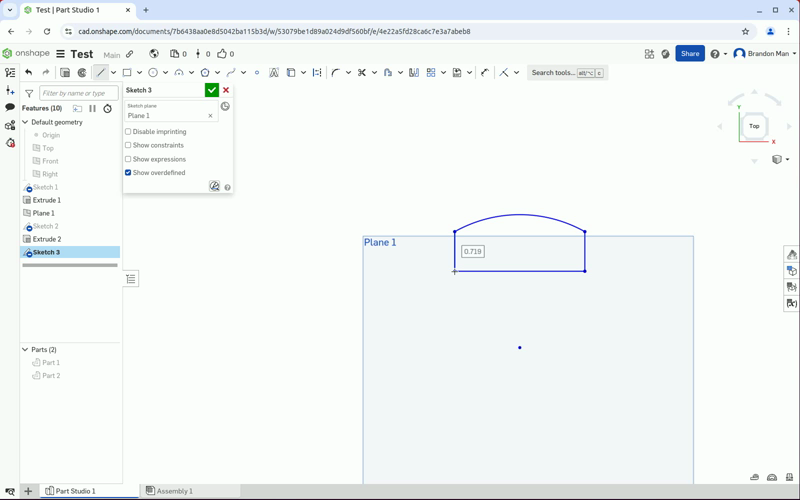
scroll(-6)
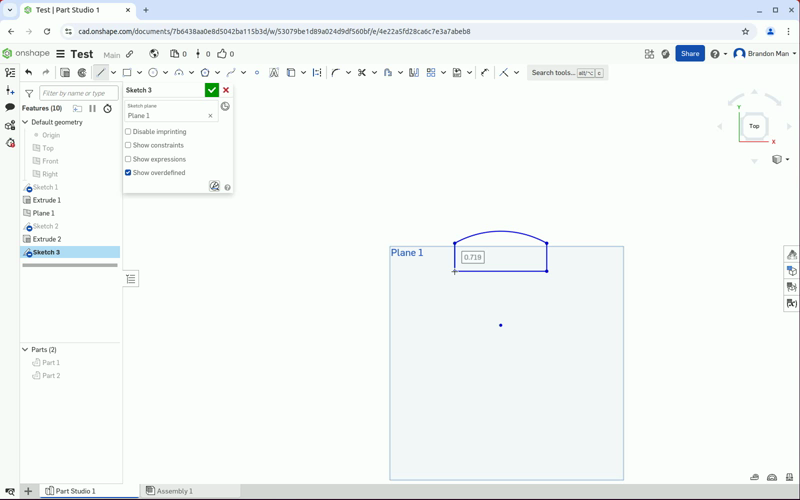
scroll(-6)
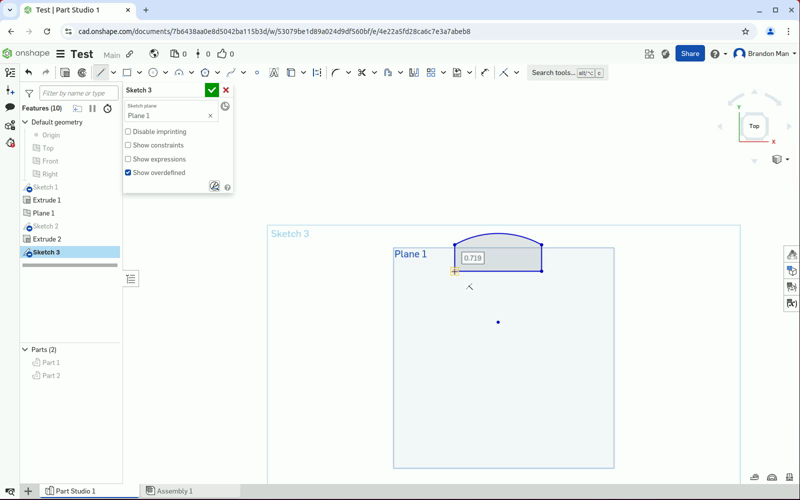
scroll(-6)
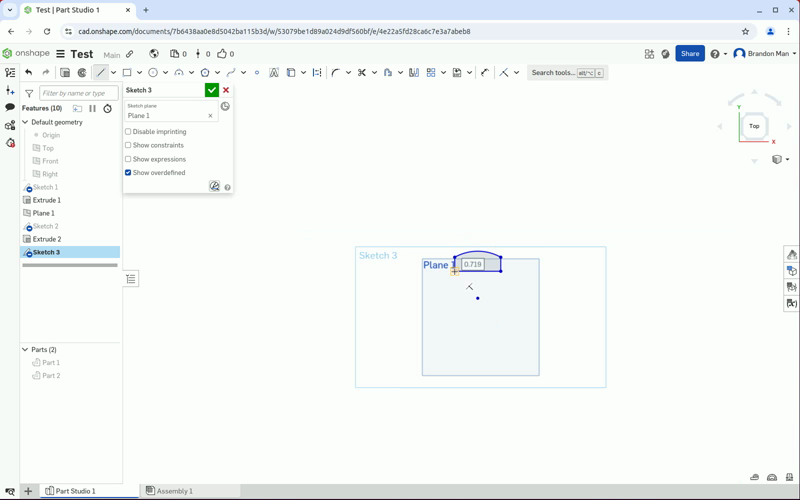
scroll(-6)
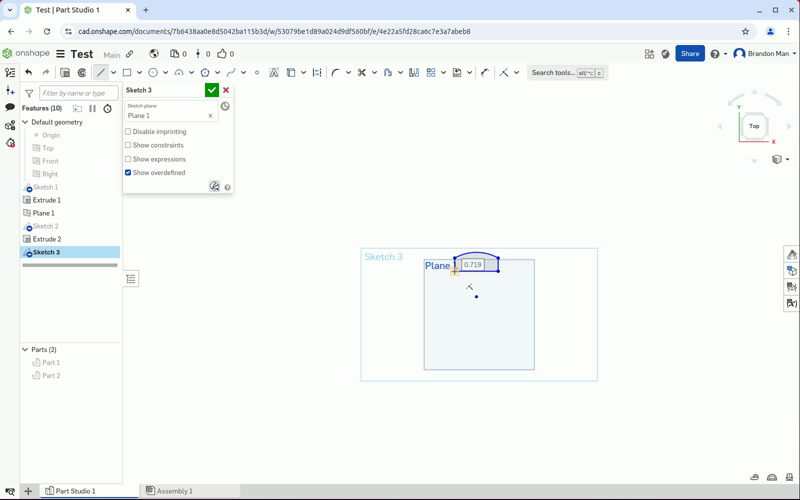
scroll(-6)
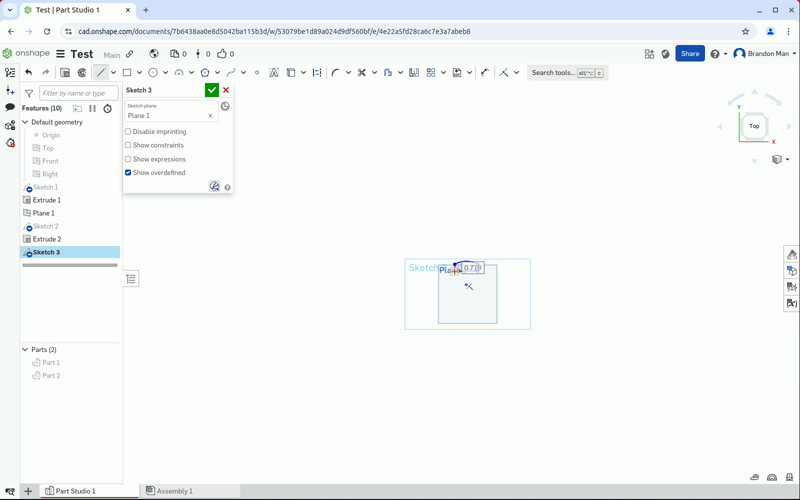
scroll(-6)
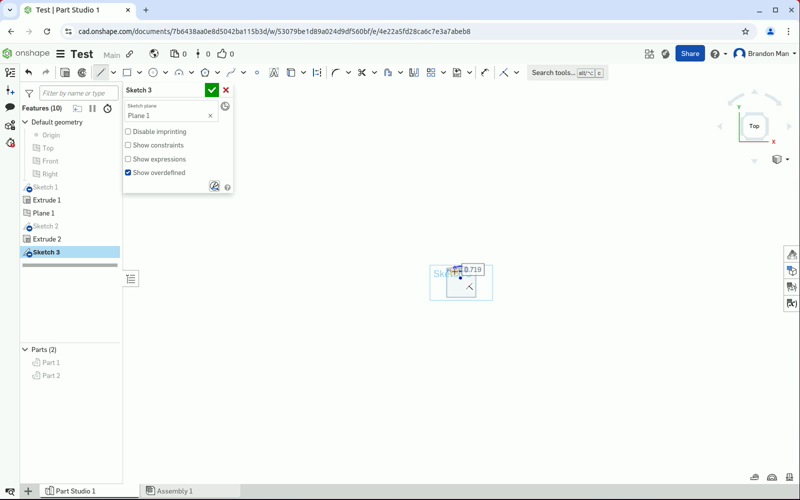
key(esc)
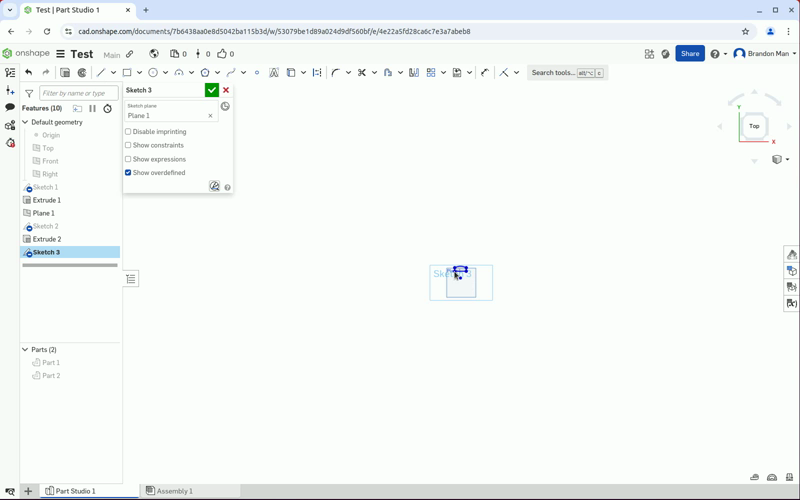
mouse_move(464, 270)
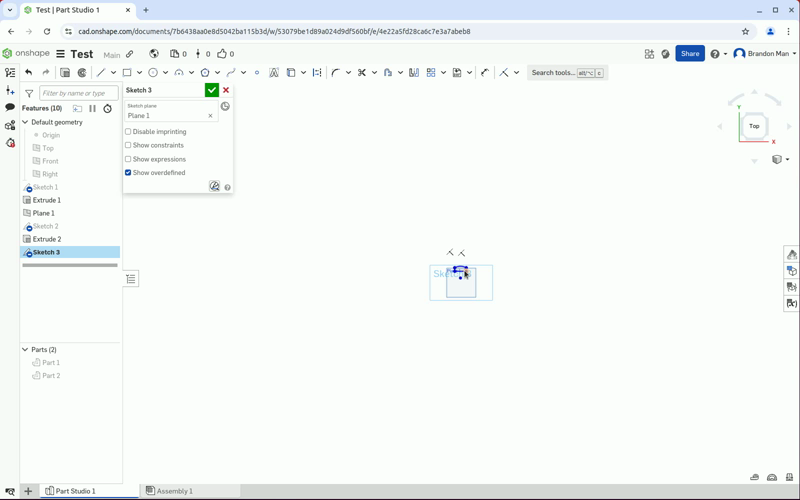
scroll(6)
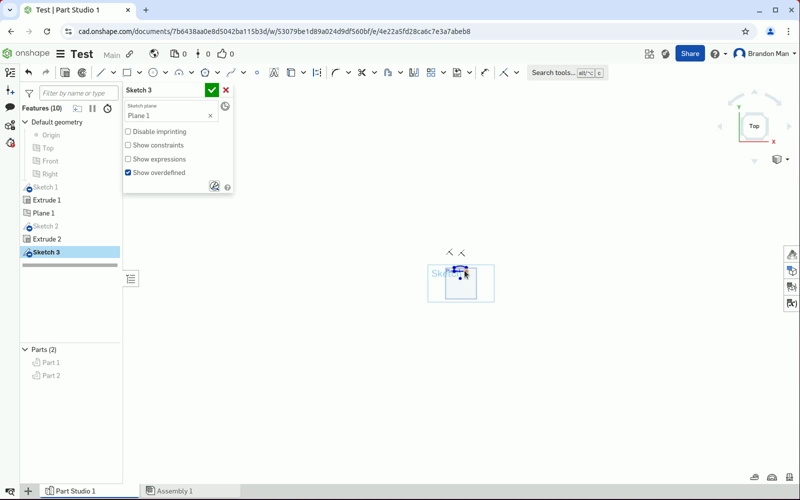
scroll(6)
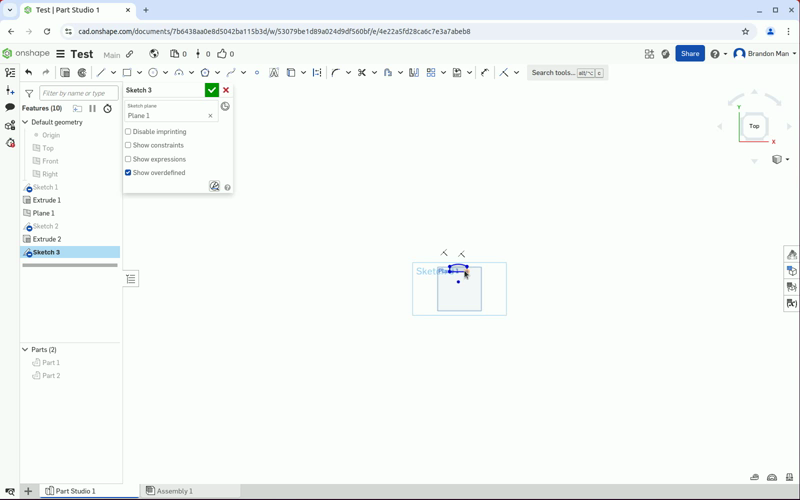
scroll(6)
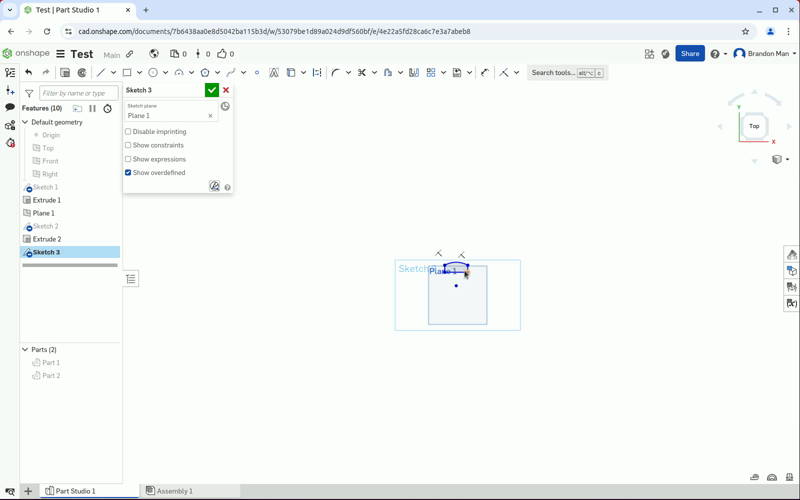
scroll(6)
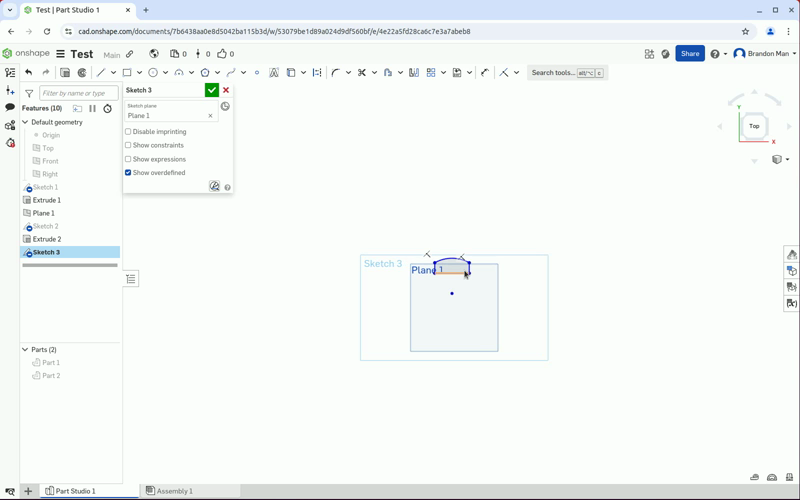
scroll(6)
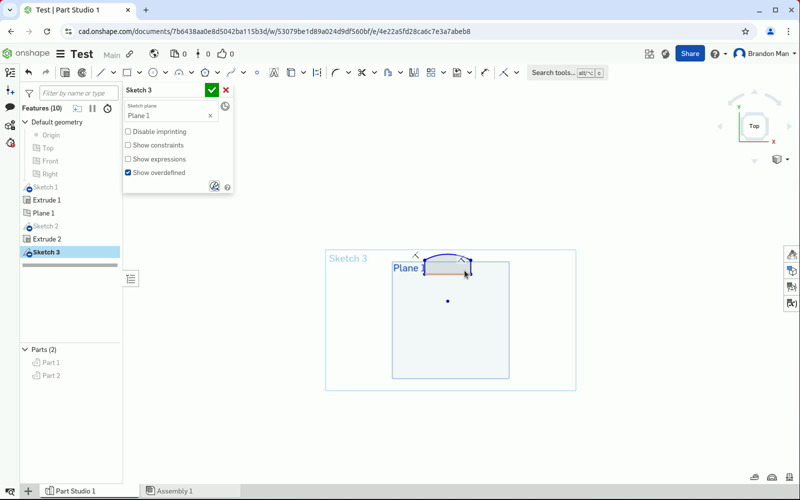
scroll(6)
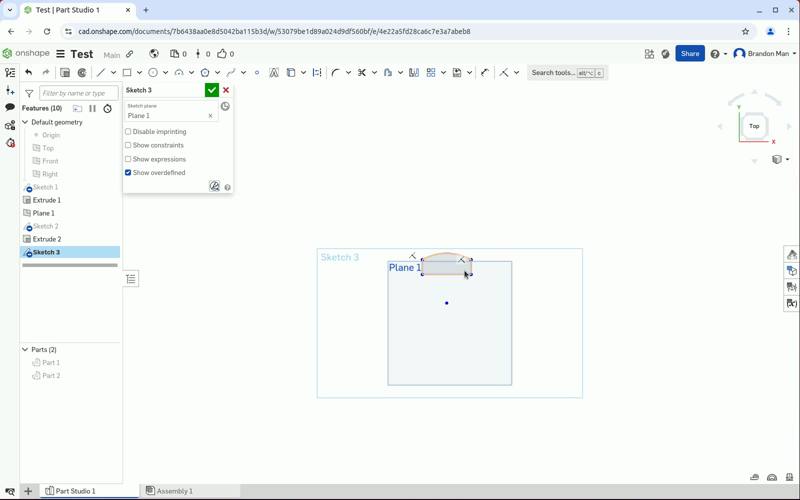
scroll(6)
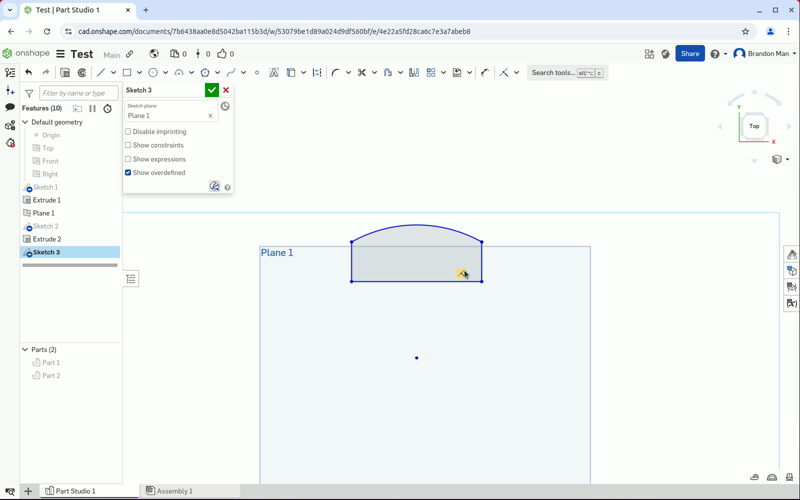
click(464, 270)
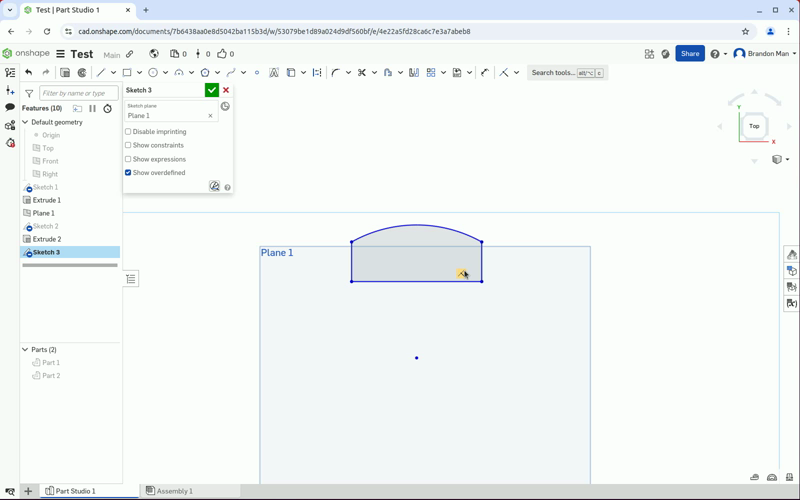
scroll(-6)
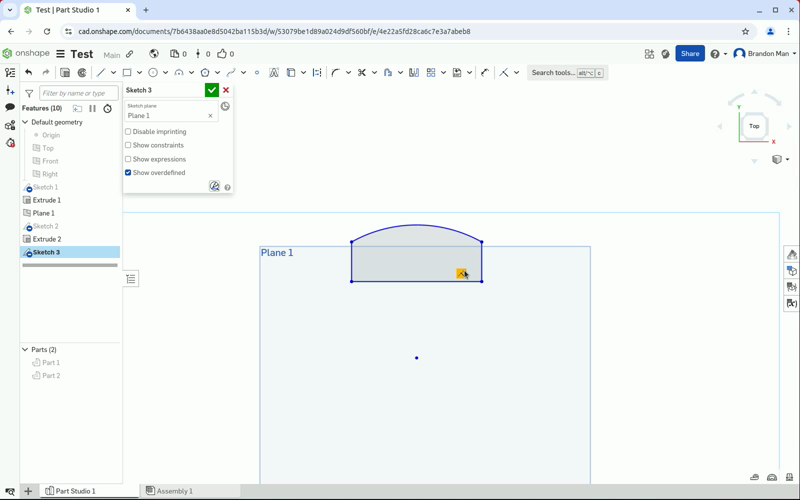
scroll(-6)
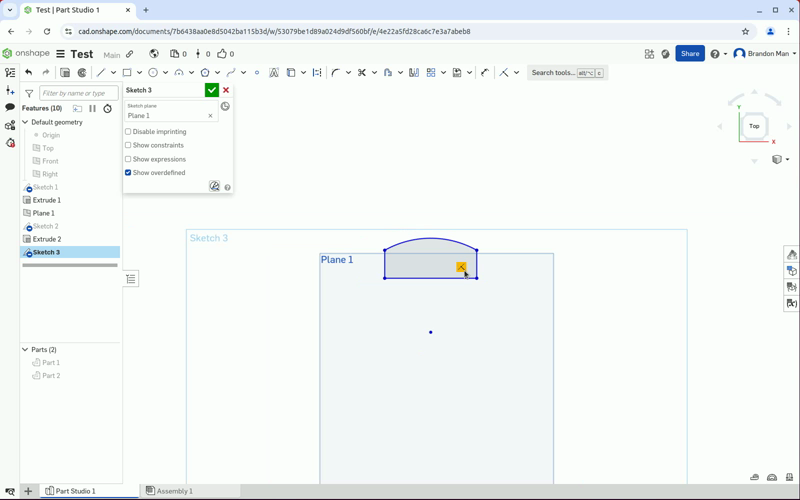
scroll(-6)
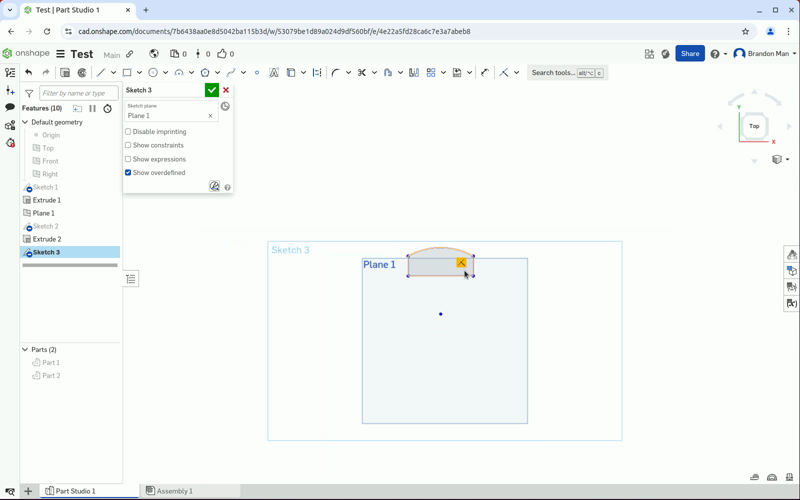
scroll(-6)
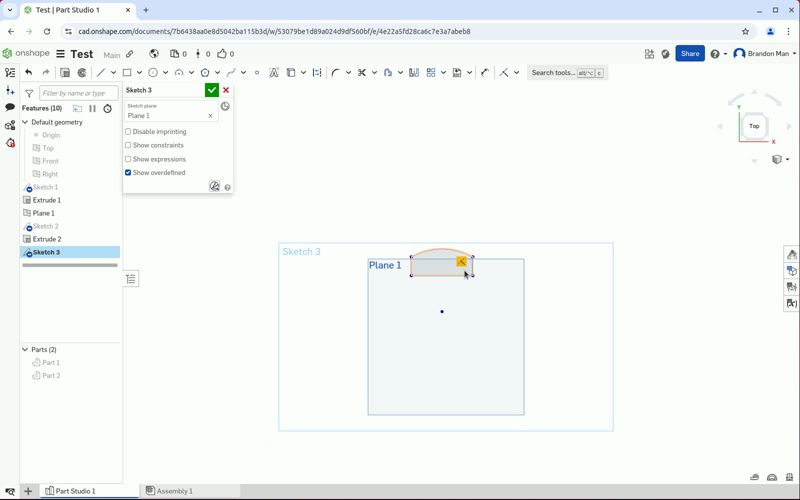
scroll(-6)
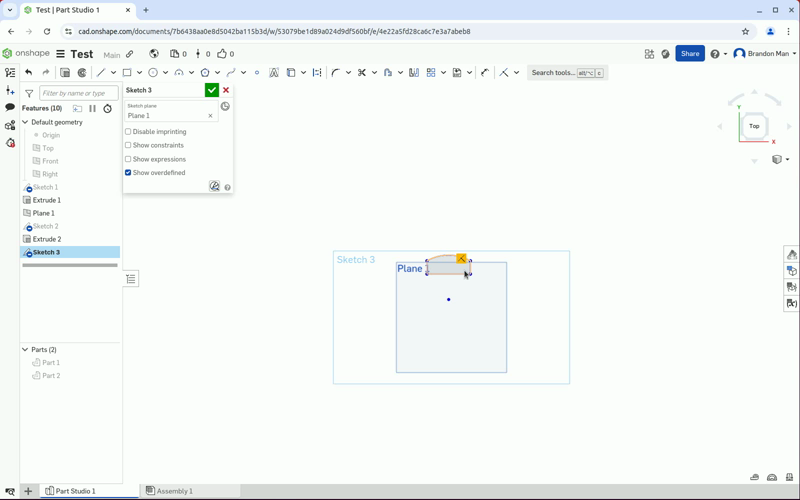
scroll(-6)
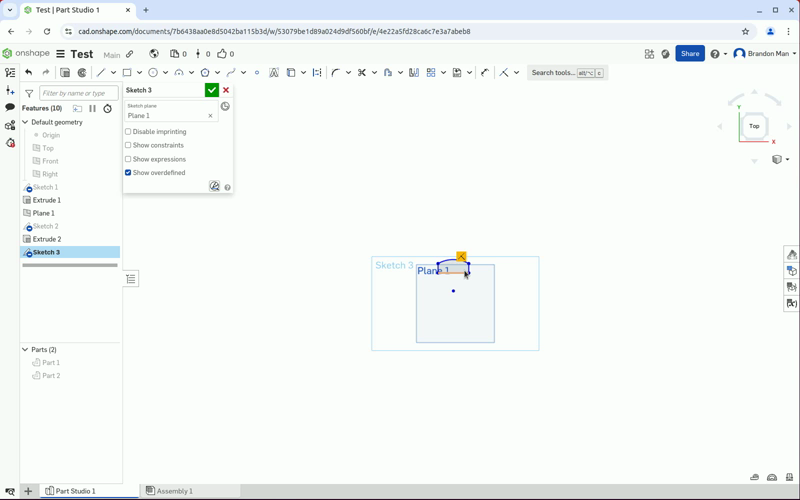
scroll(-6)
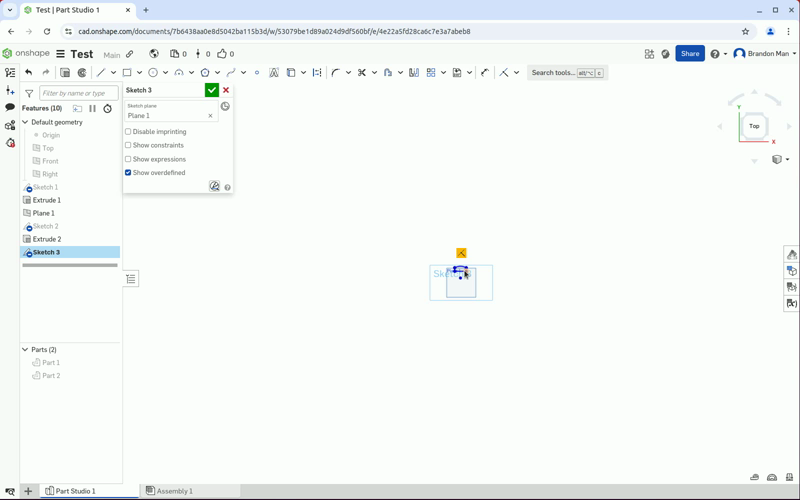
mouse_move(73, 352)
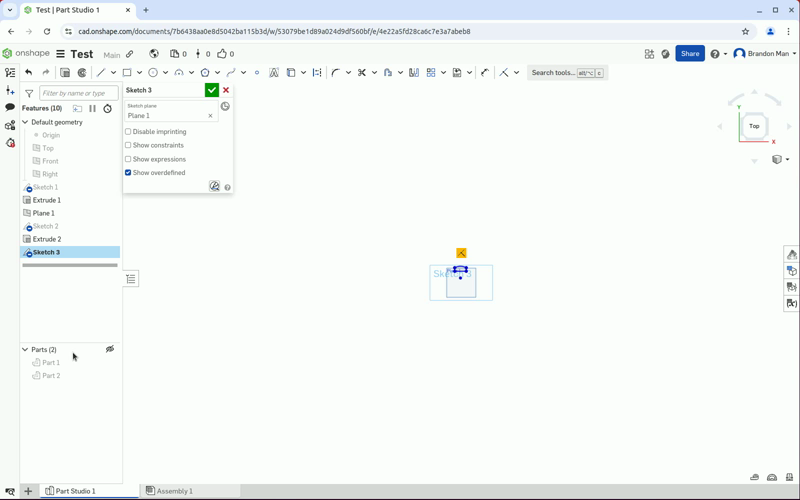
key(shift+y)
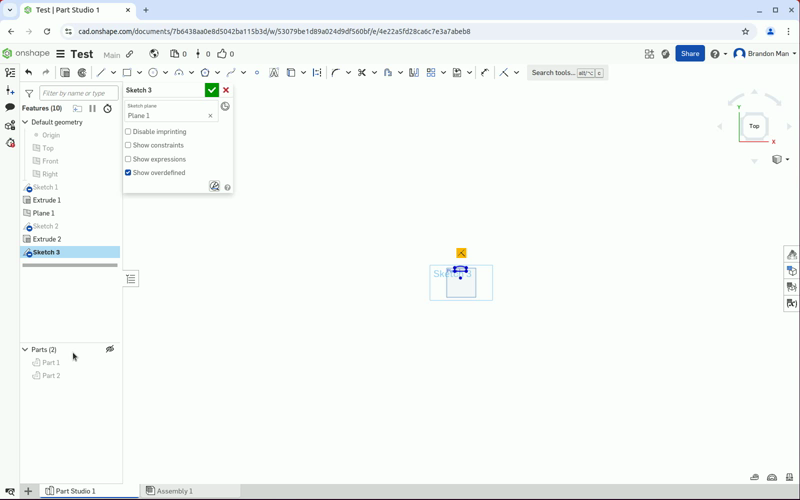
key(shift+e)
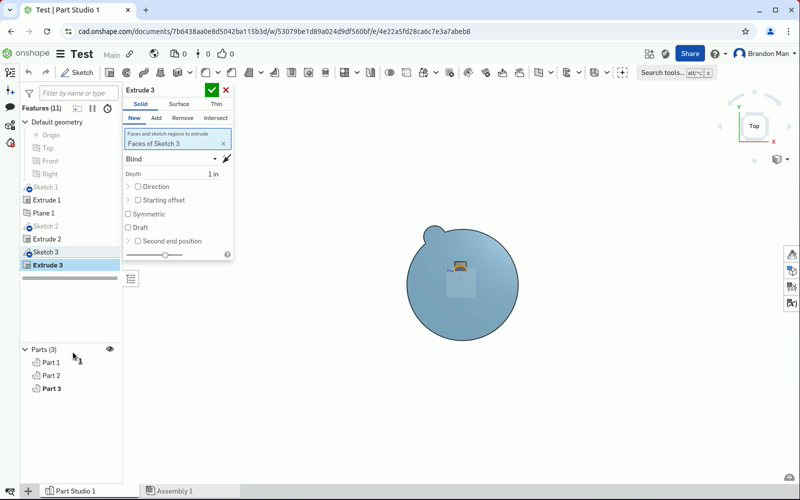
mouse_move(143, 106)
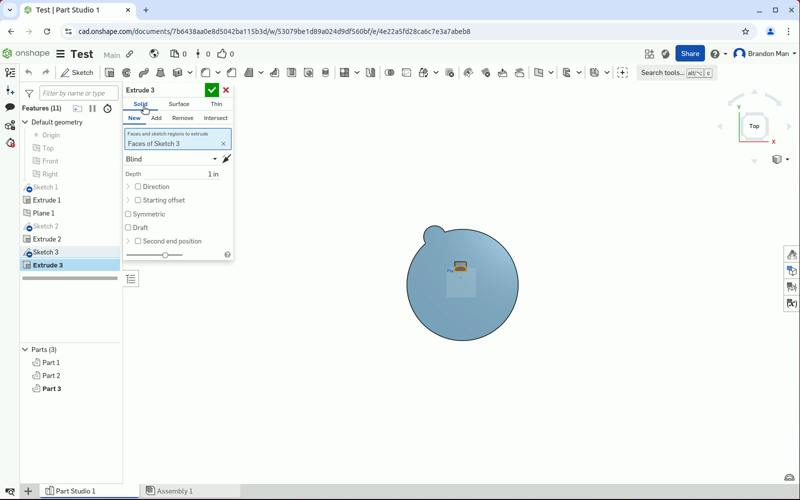
click(143, 106)
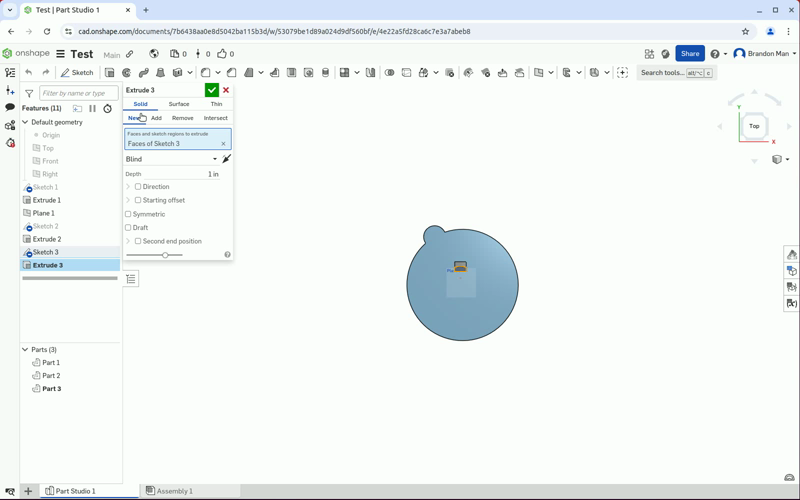
mouse_move(137, 120)
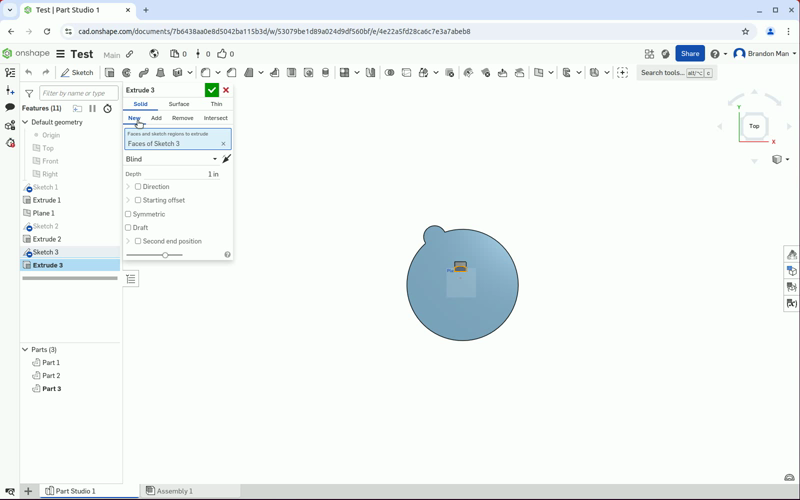
click(137, 120)
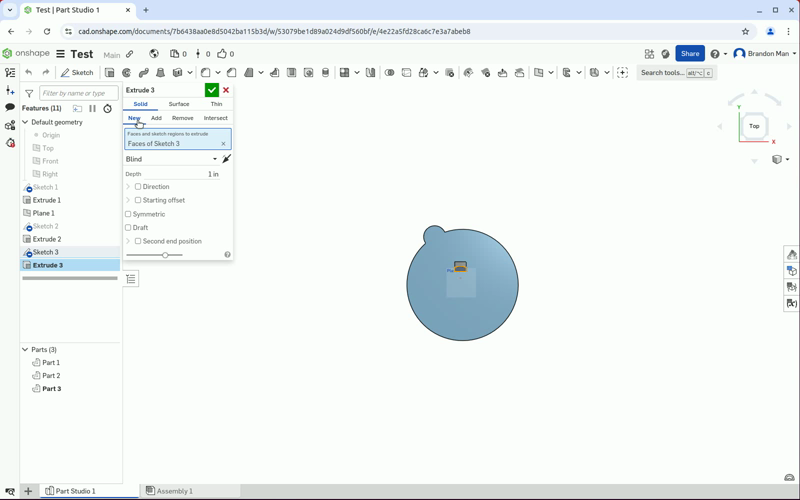
key(tab, 4)
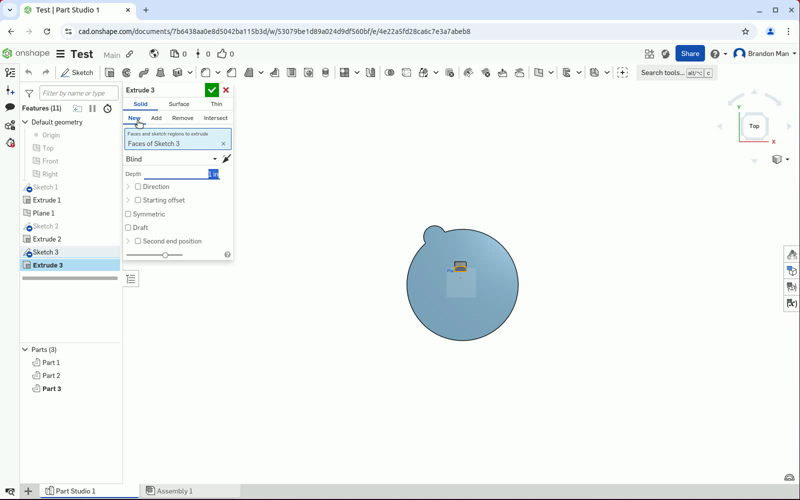
text(43.81)
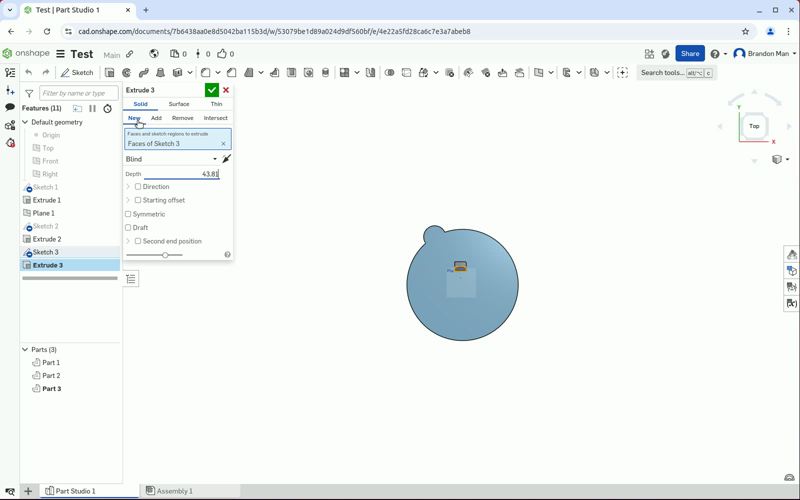
key(tab, 3)
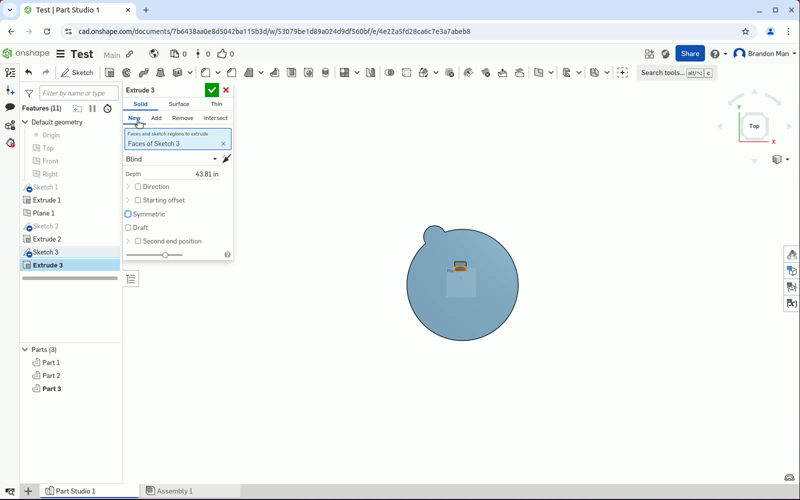
key(space)
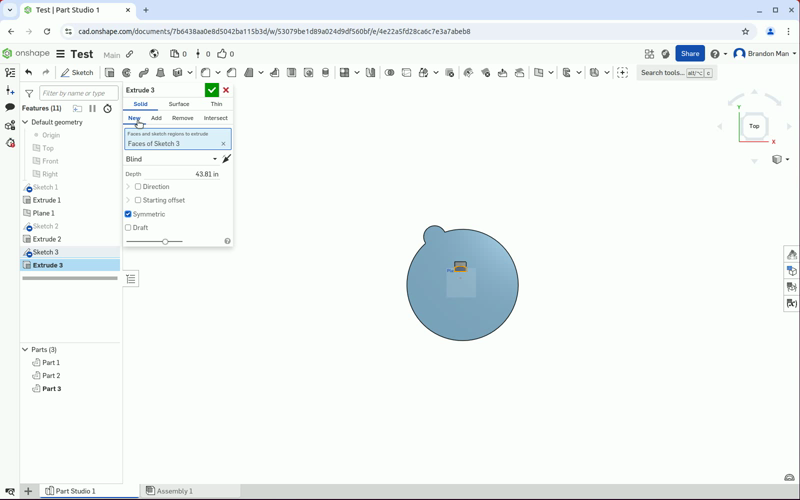
key(enter)
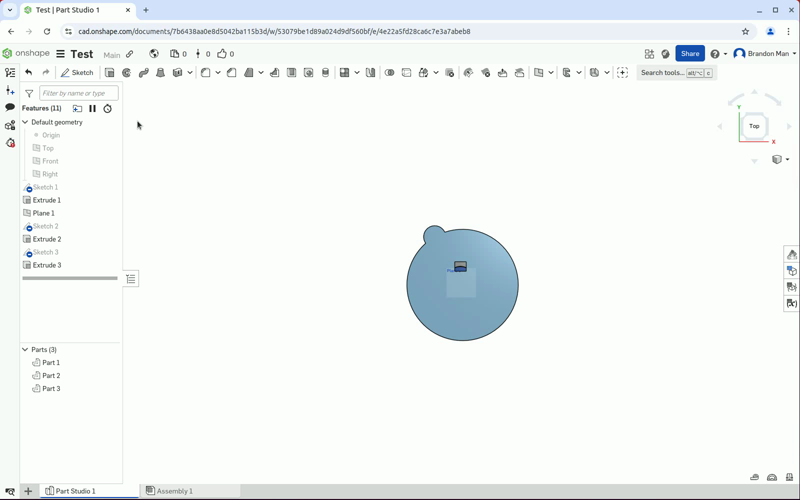
key(shift+h)
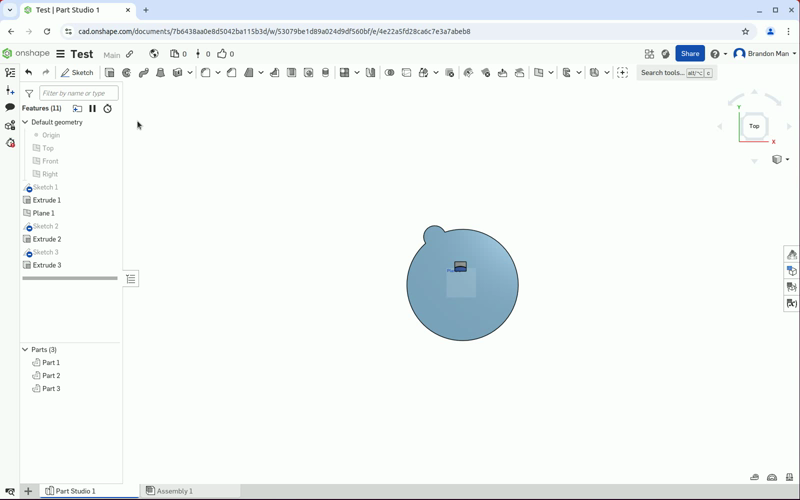
key(shift+h)
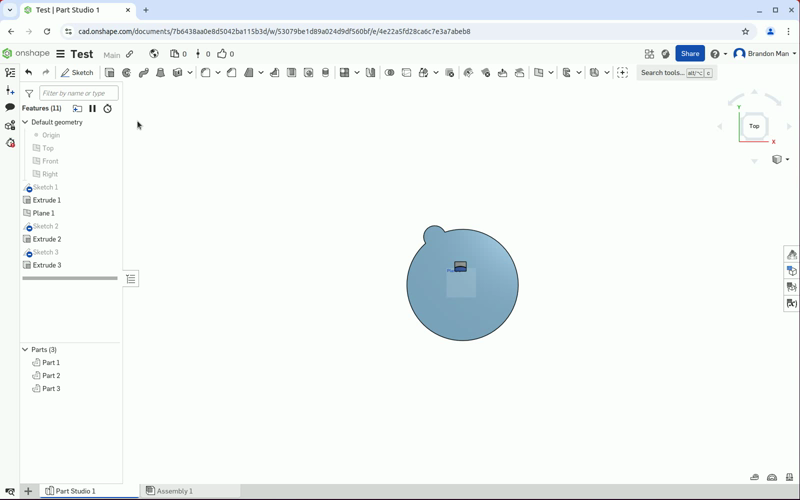
mouse_move(73, 189)
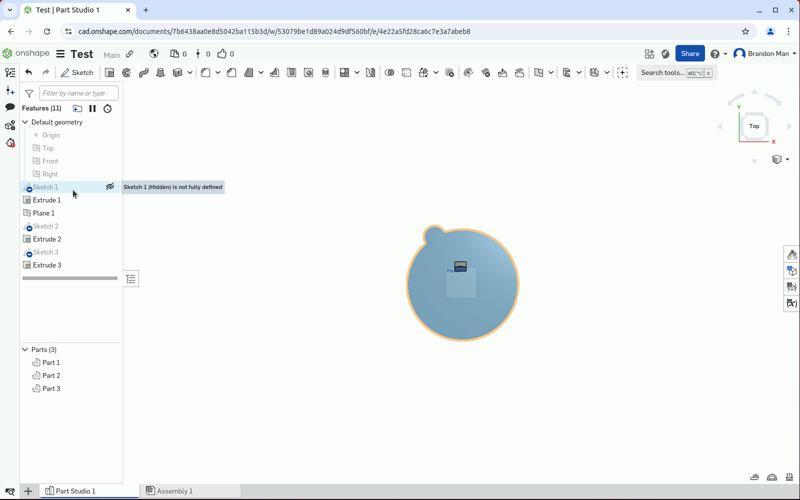
click(73, 189)
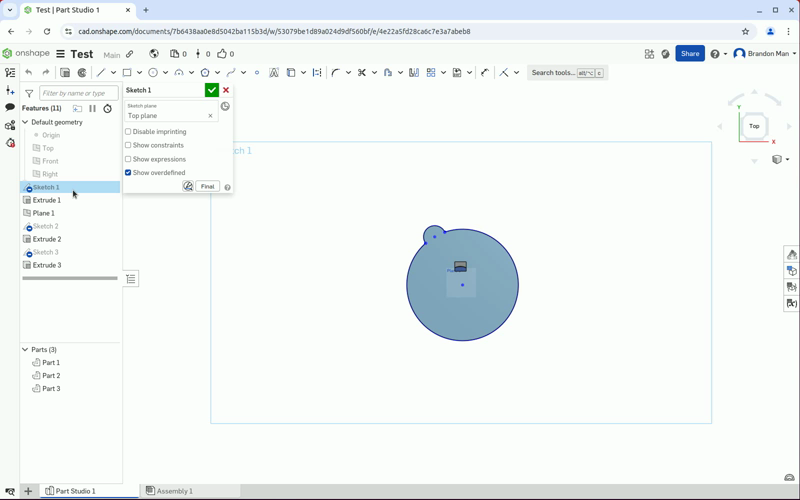
mouse_move(229, 92)
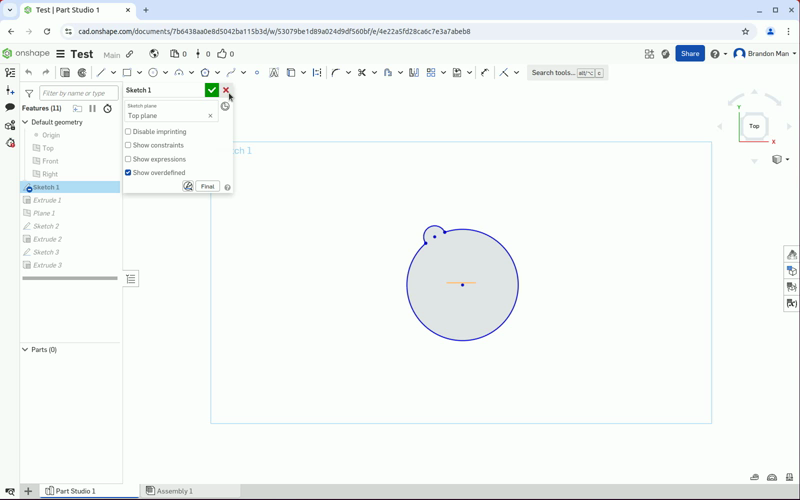
click(229, 92)
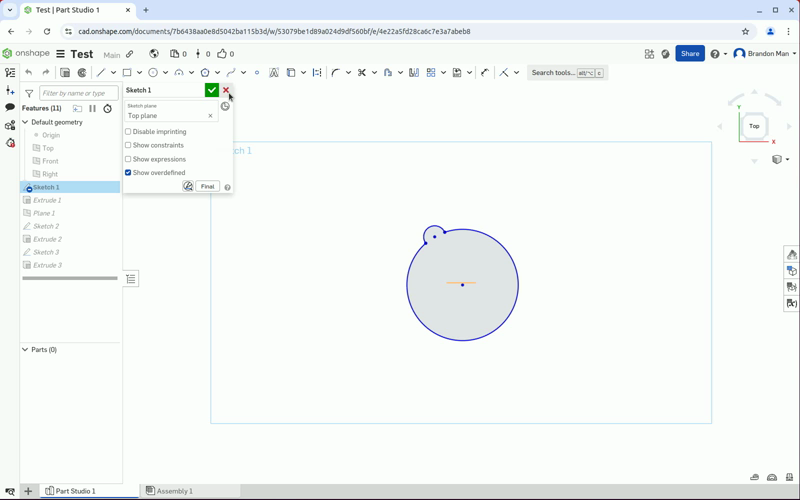
key(shift+s)
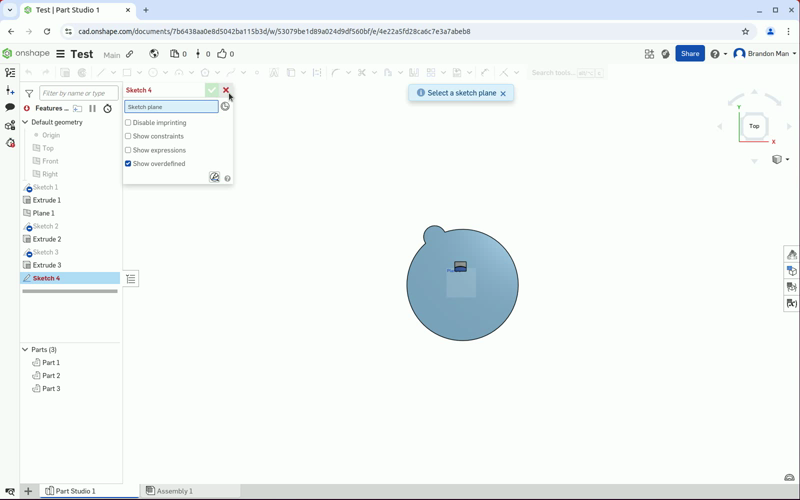
mouse_move(73, 215)
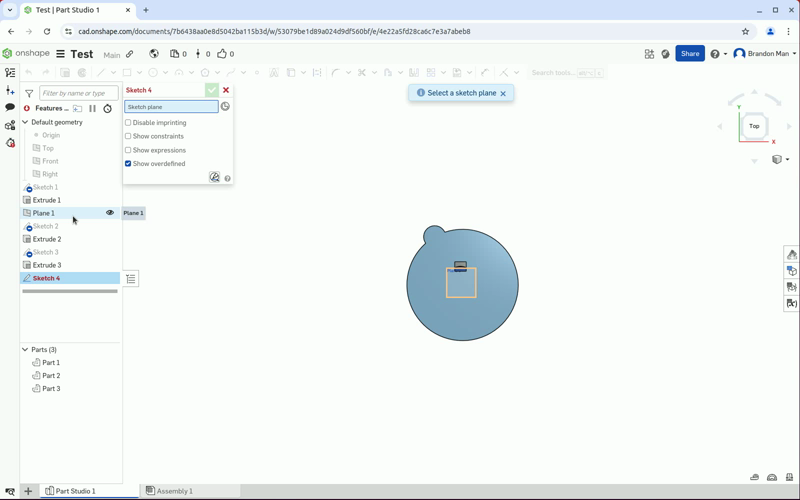
click(73, 215)
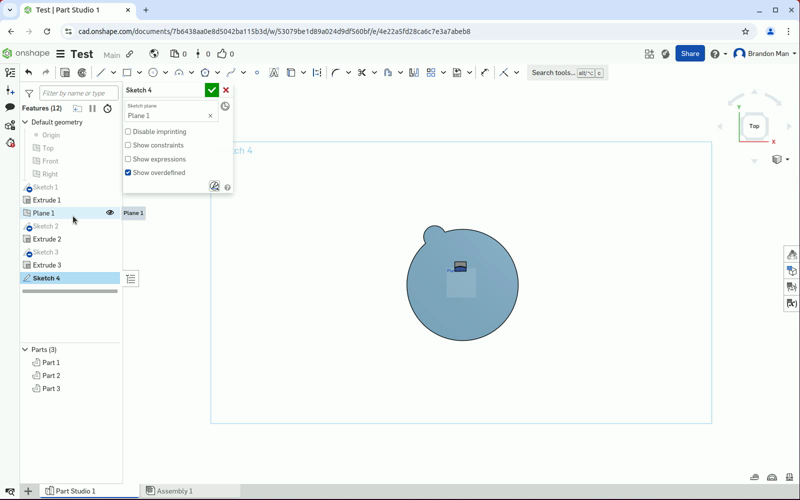
mouse_move(73, 352)
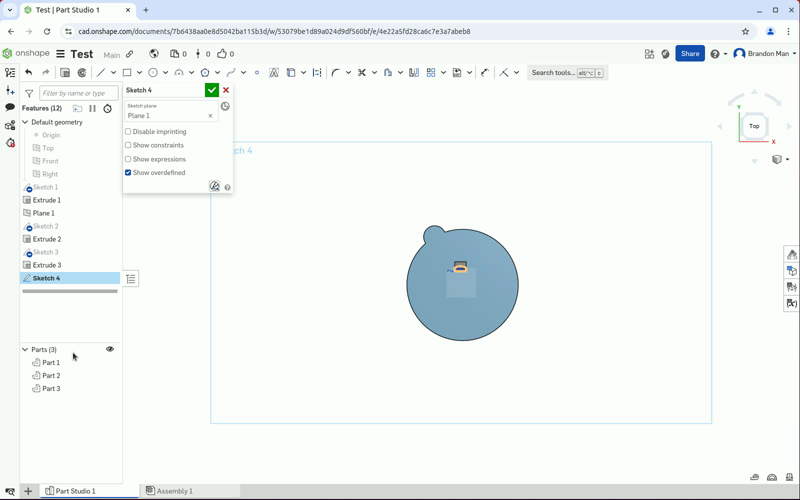
key(y)
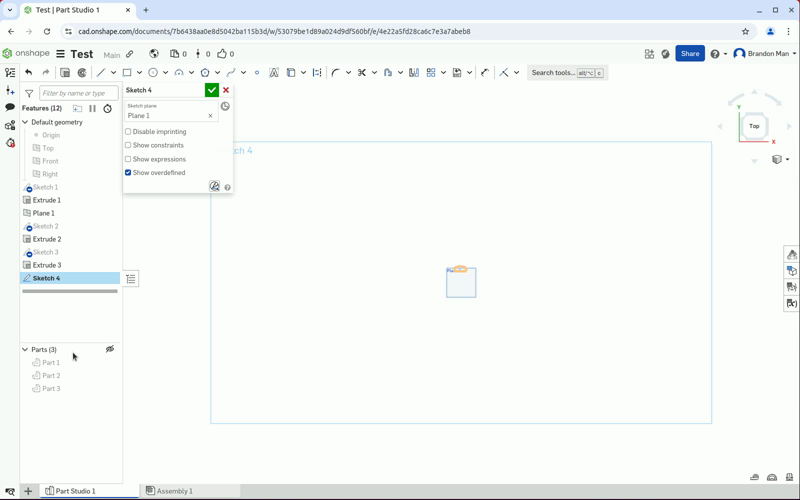
key(l)
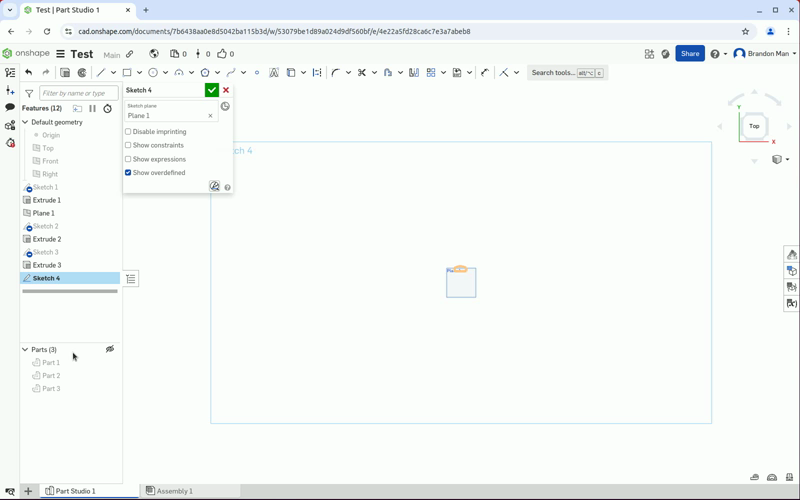
key_down(shift)
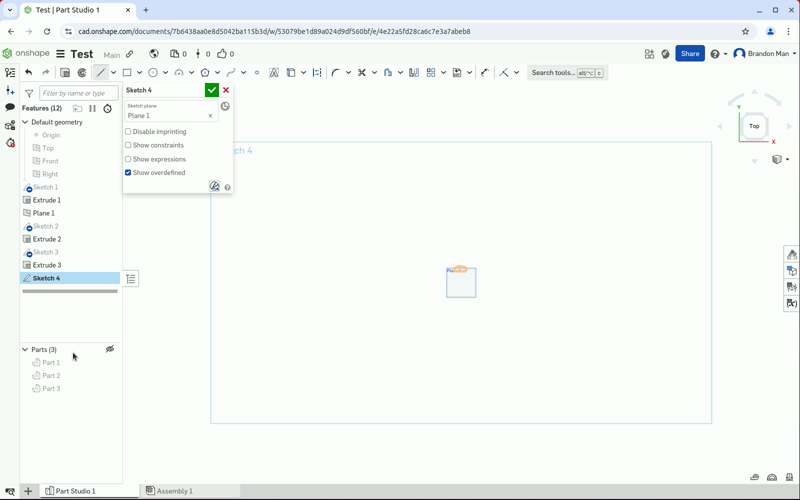
mouse_move(454, 271)
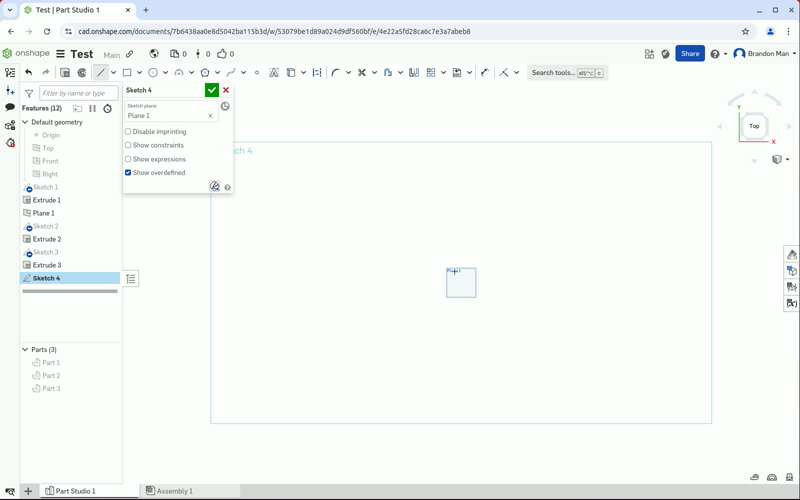
click(454, 271)
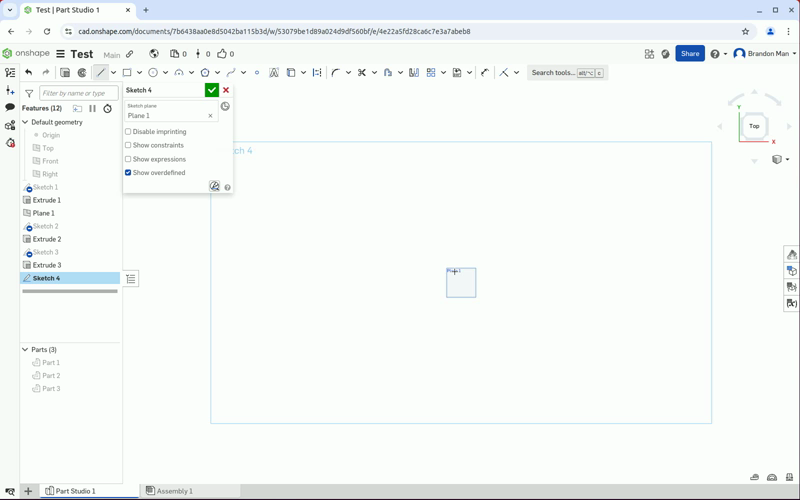
key_up(shift)
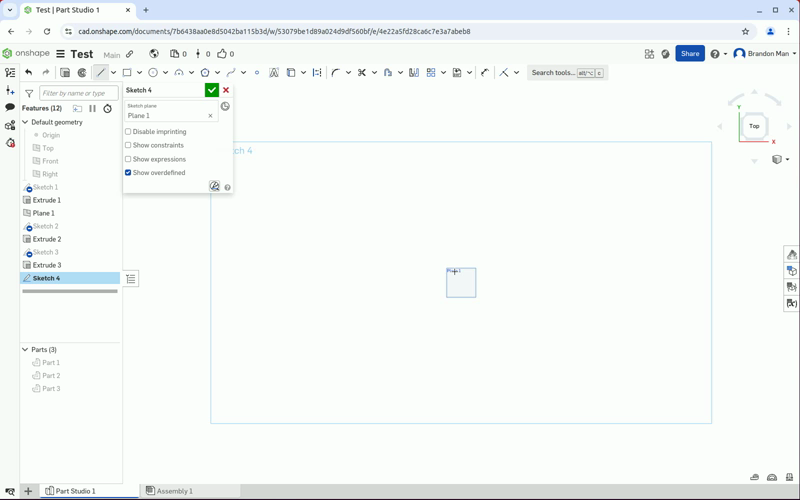
key_down(shift)
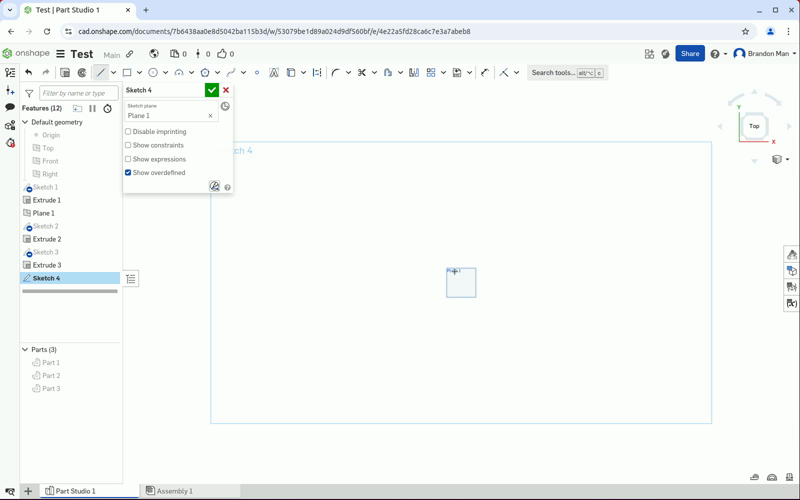
mouse_move(484, 271)
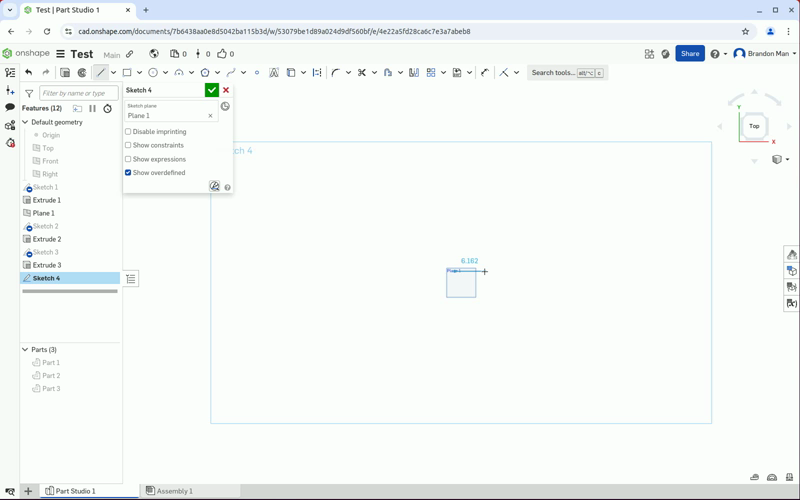
mouse_move(466, 271)
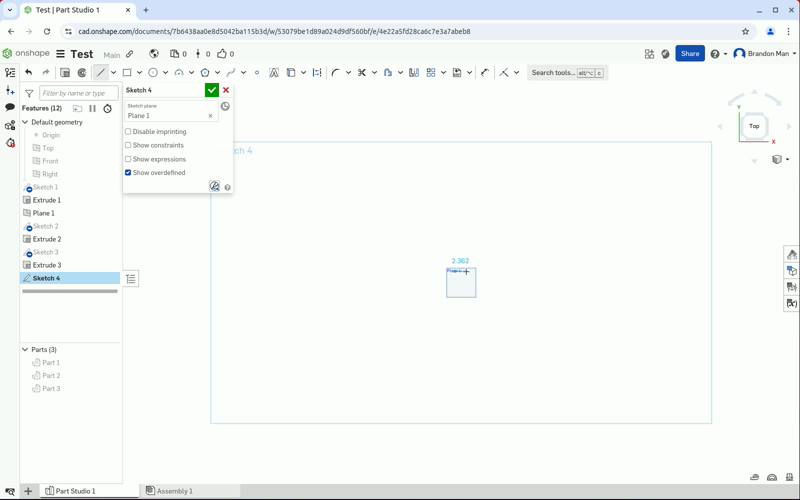
click(466, 271)
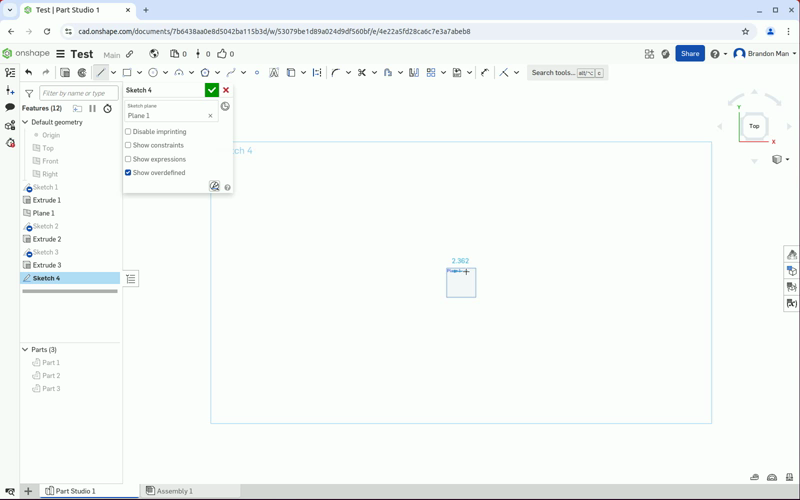
key_up(shift)
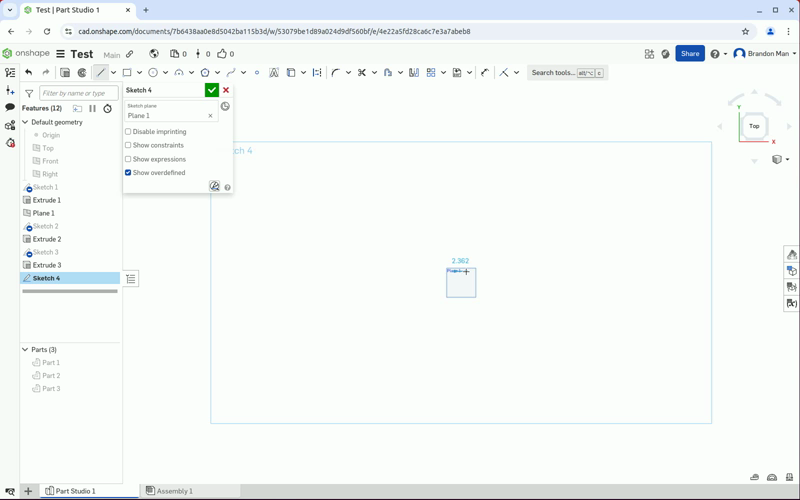
key_down(shift)
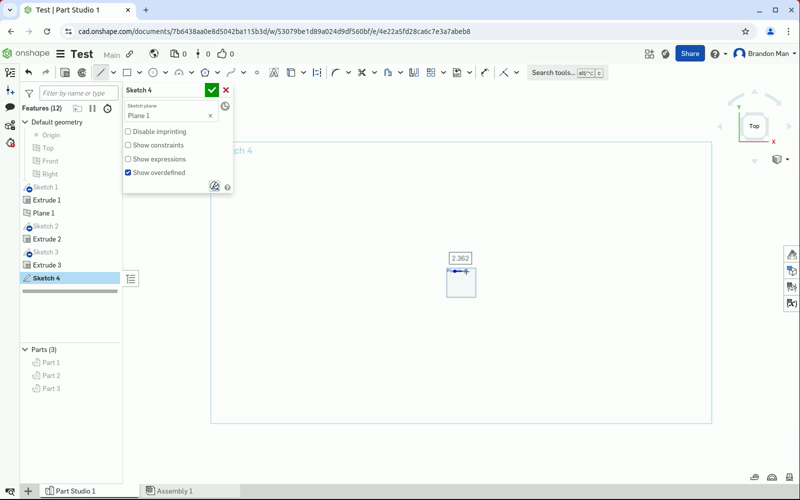
mouse_move(496, 271)
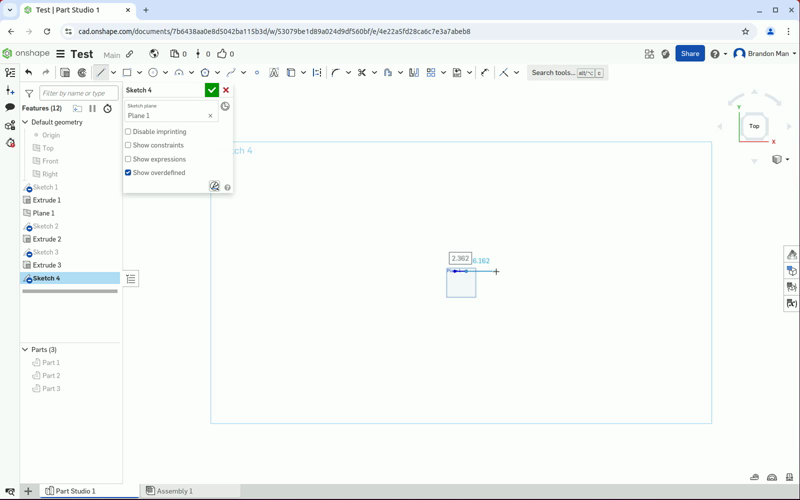
mouse_move(466, 267)
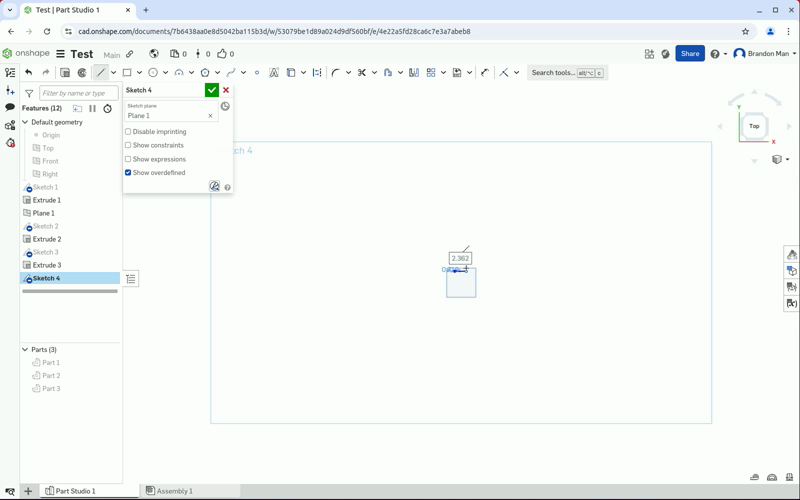
scroll(6)
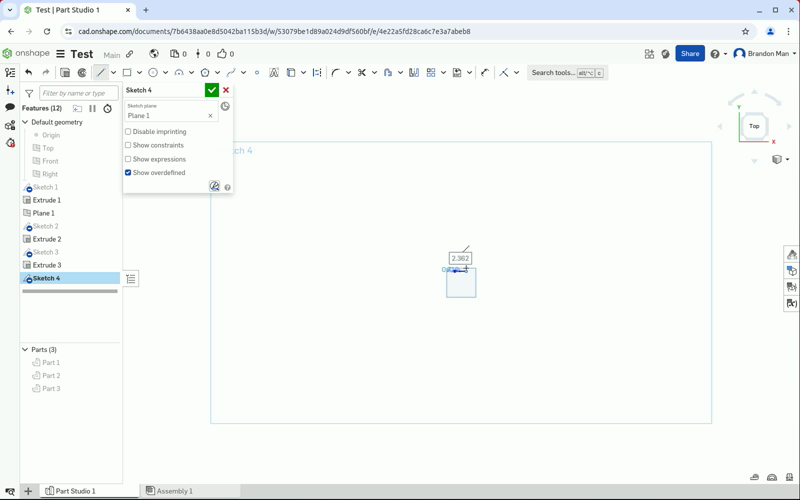
scroll(6)
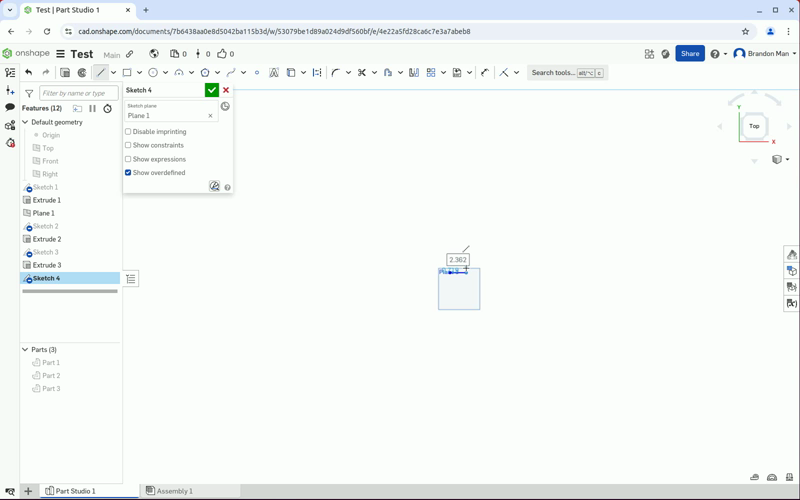
scroll(6)
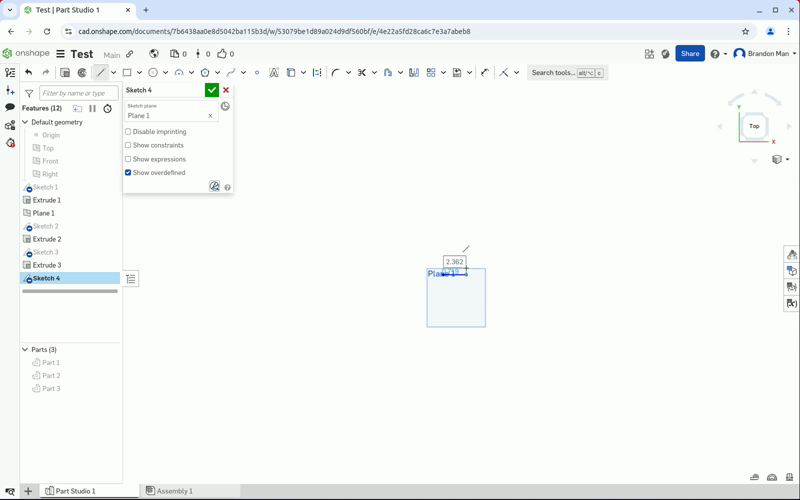
scroll(6)
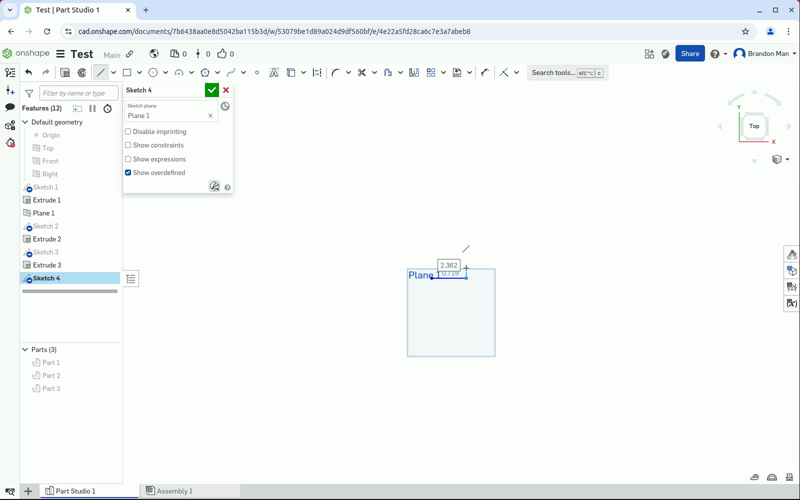
scroll(6)
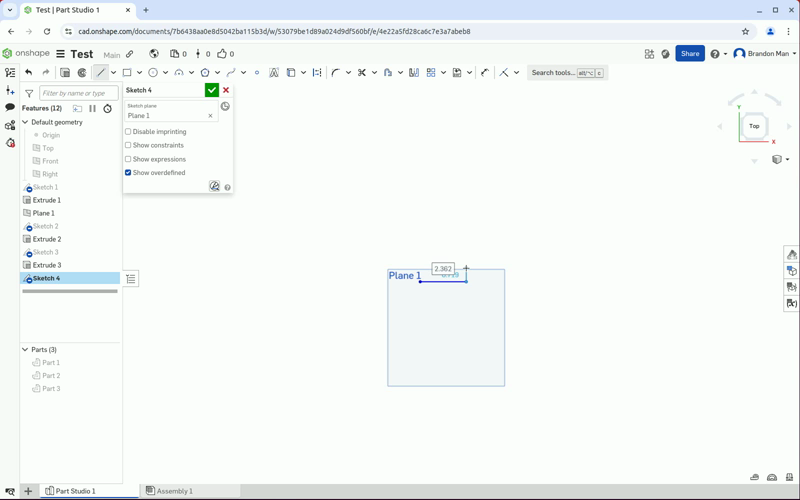
scroll(6)
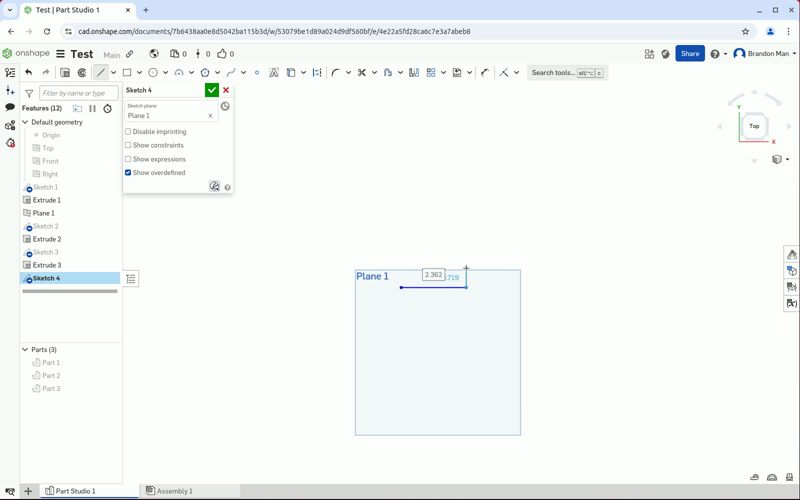
scroll(6)
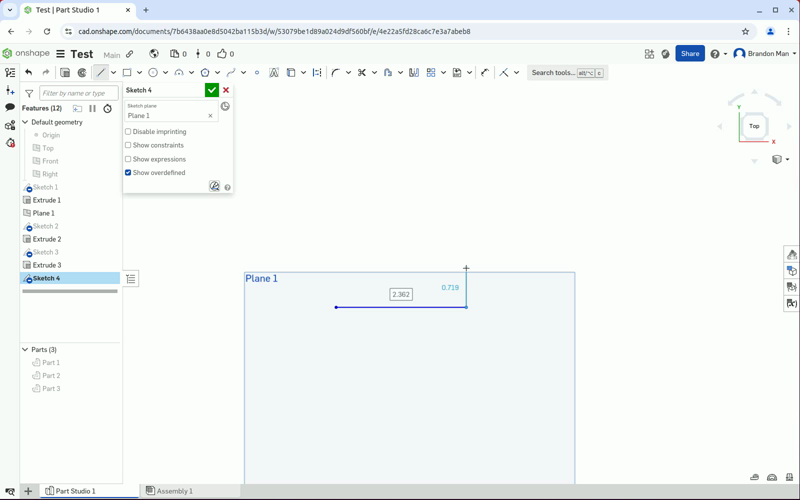
click(466, 267)
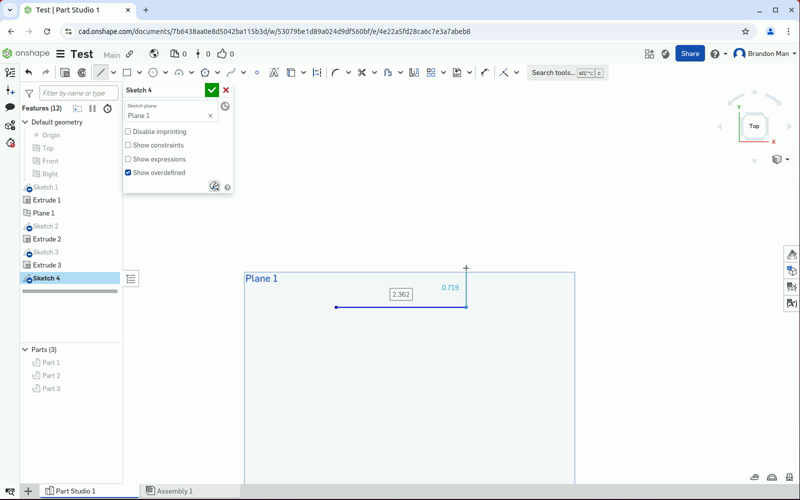
scroll(-6)
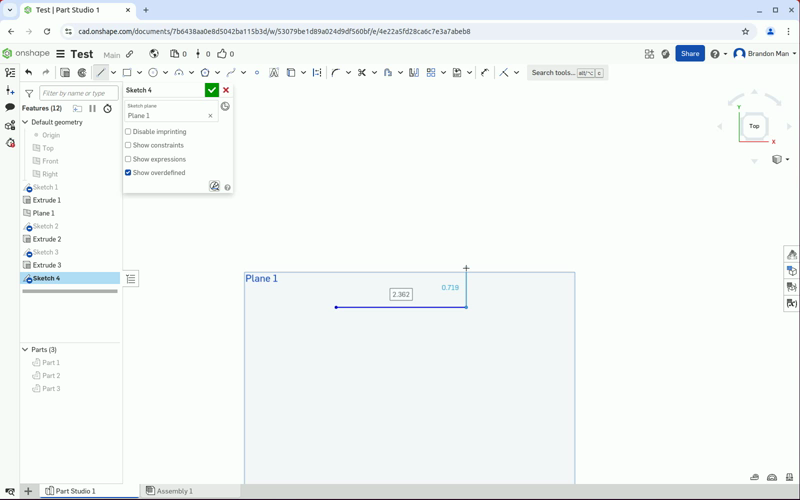
scroll(-6)
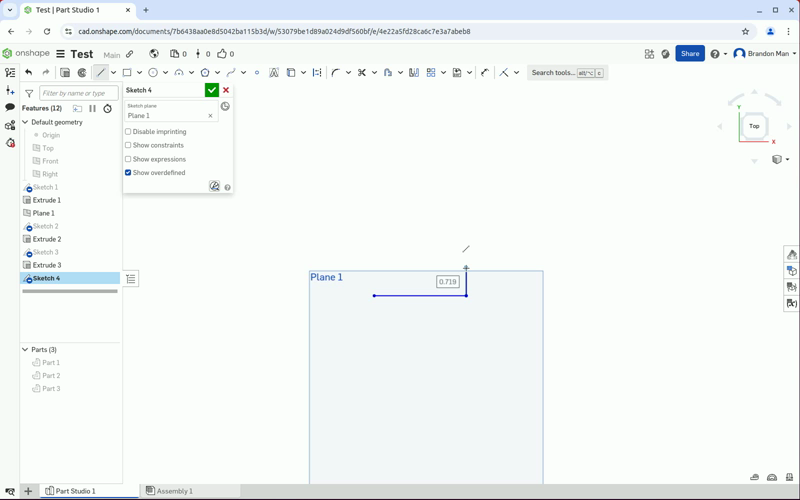
scroll(-6)
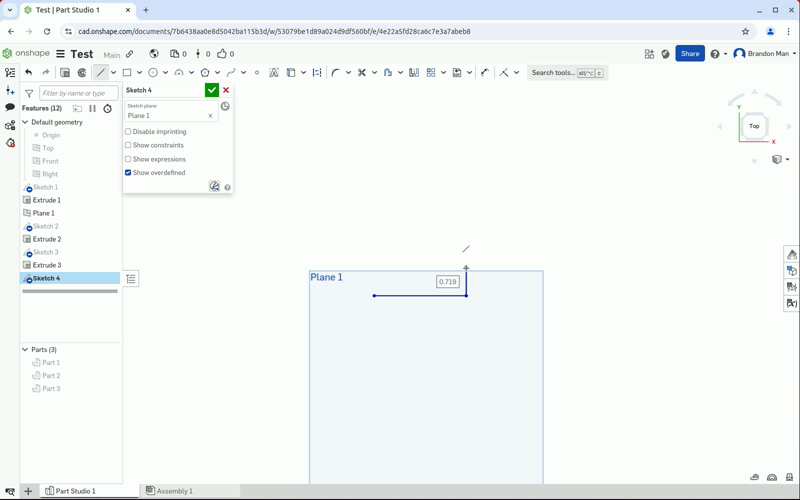
scroll(-6)
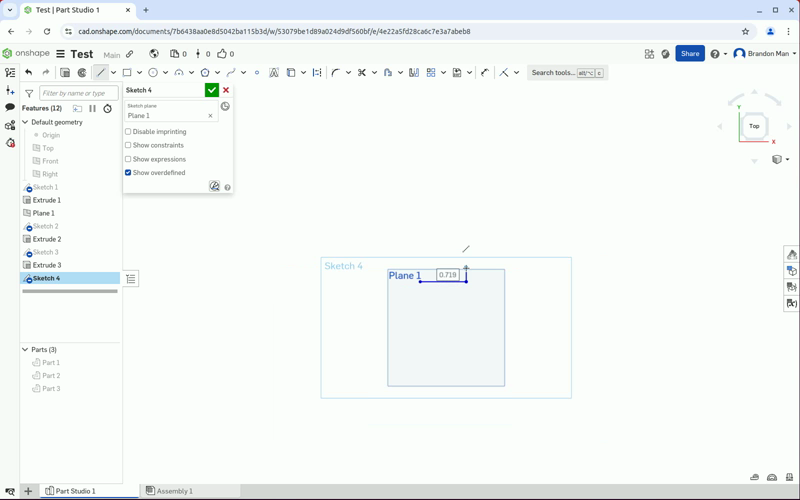
scroll(-6)
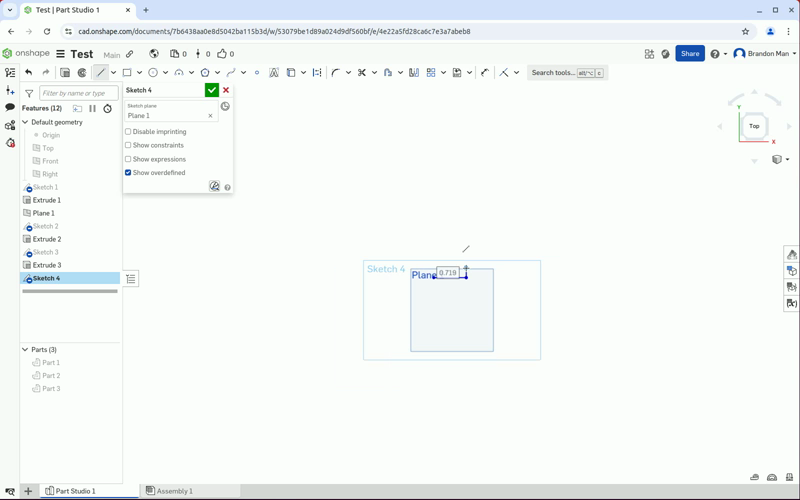
scroll(-6)
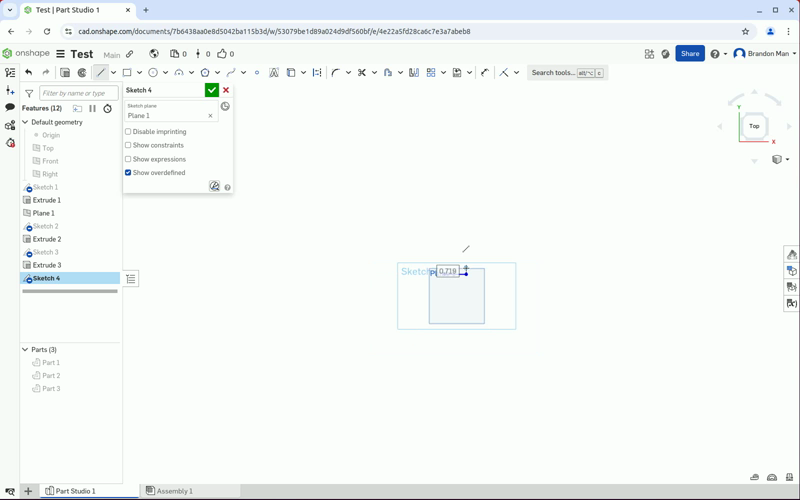
scroll(-6)
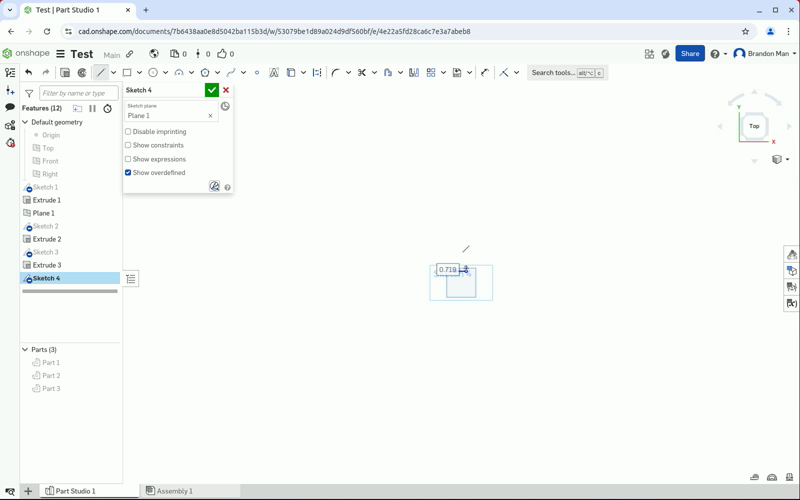
key_up(shift)
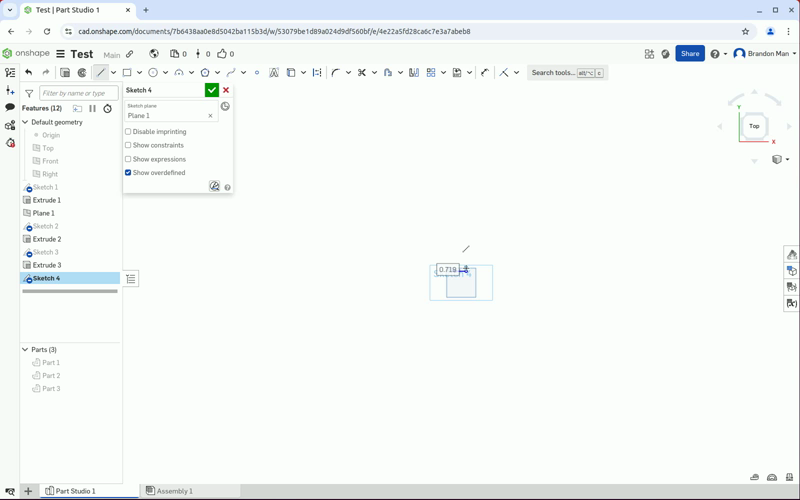
key(esc)
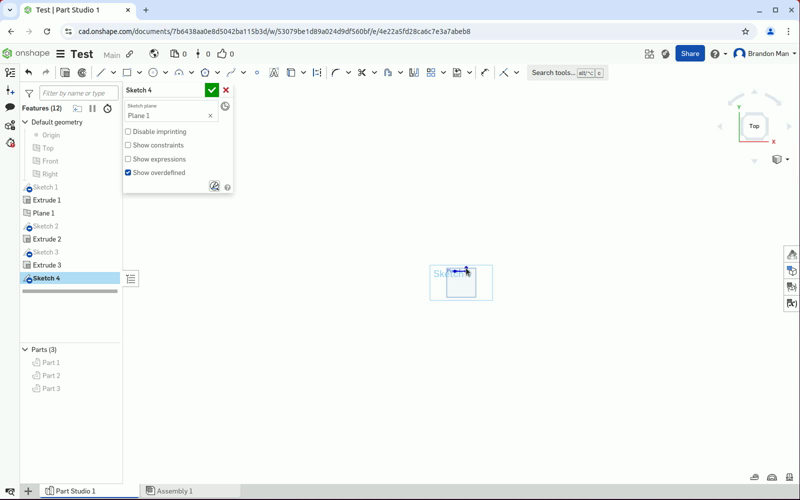
key(a)
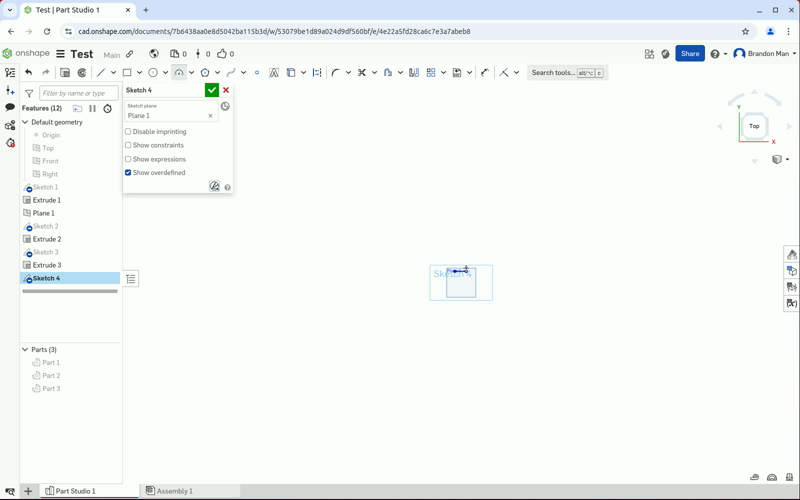
mouse_move(466, 267)
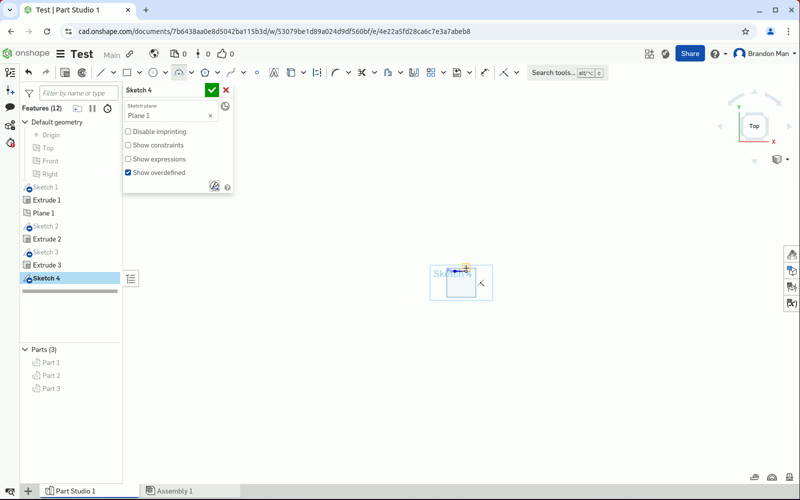
scroll(6)
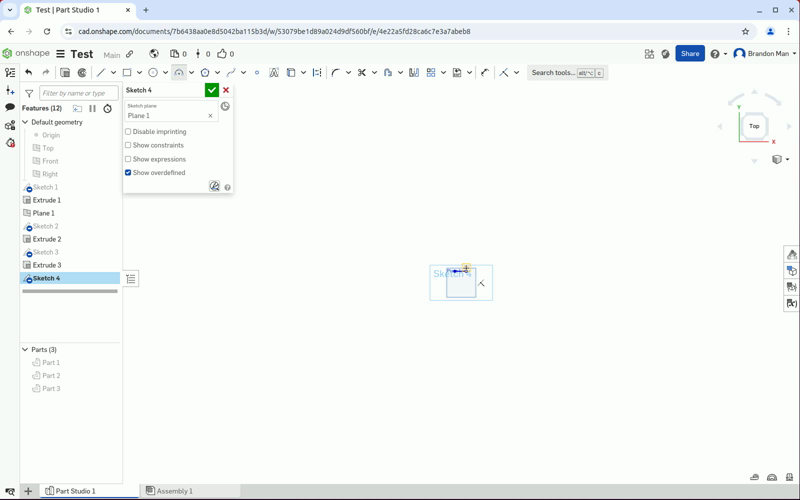
scroll(6)
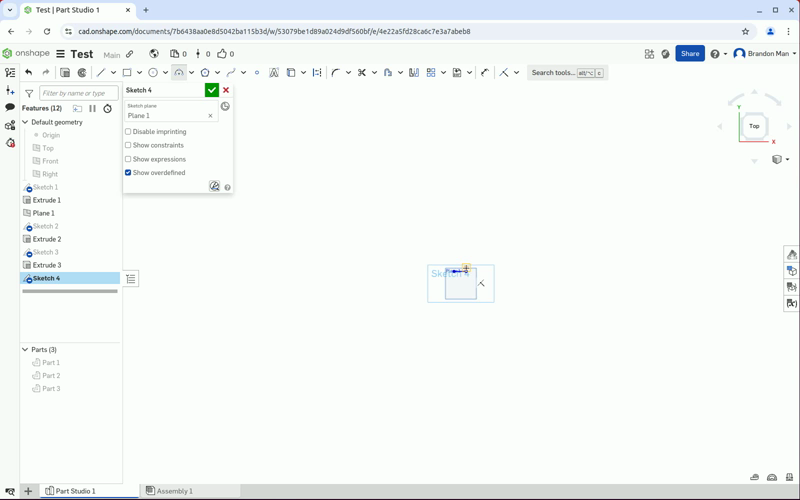
scroll(6)
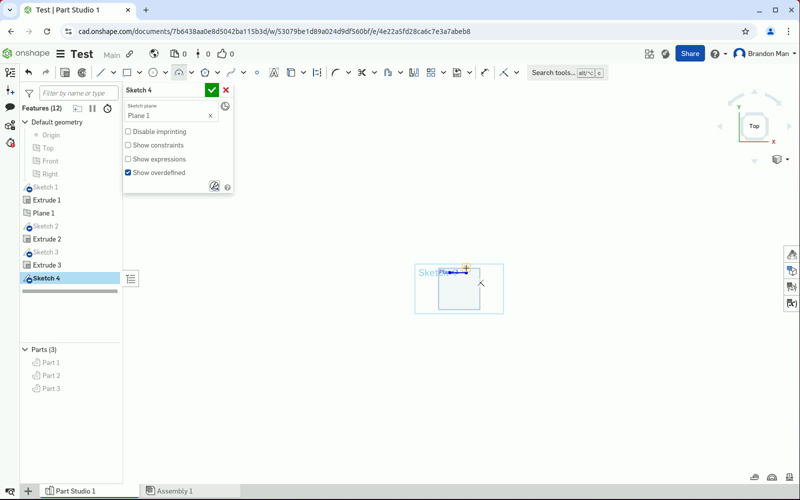
scroll(6)
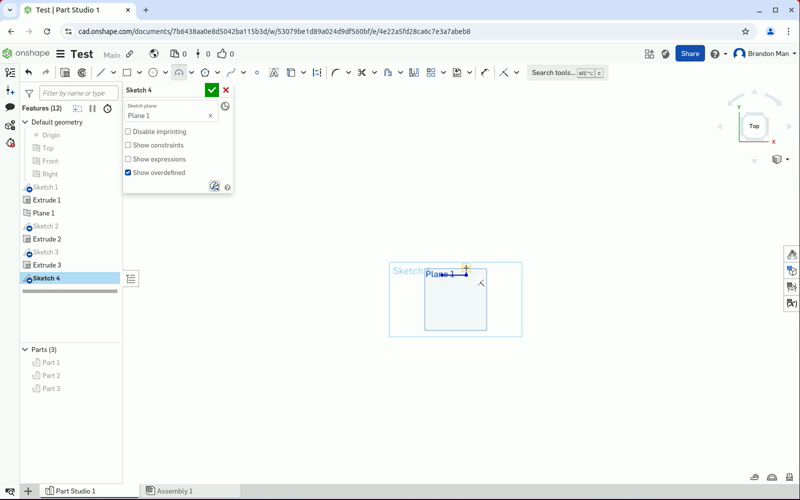
scroll(6)
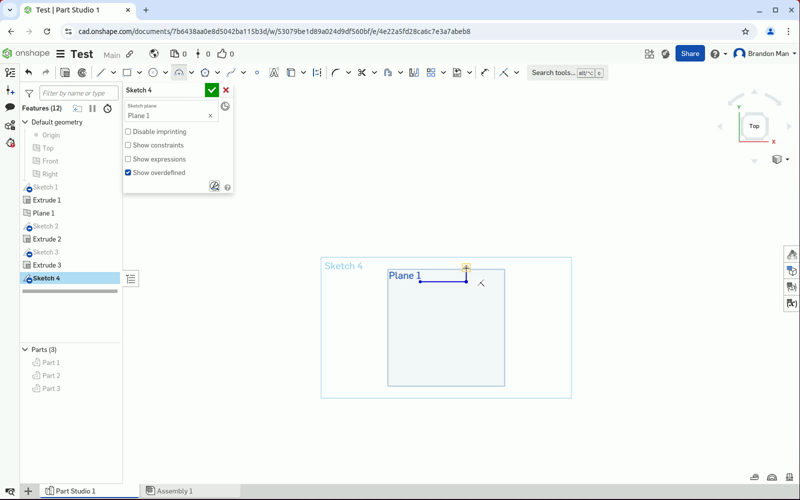
scroll(6)
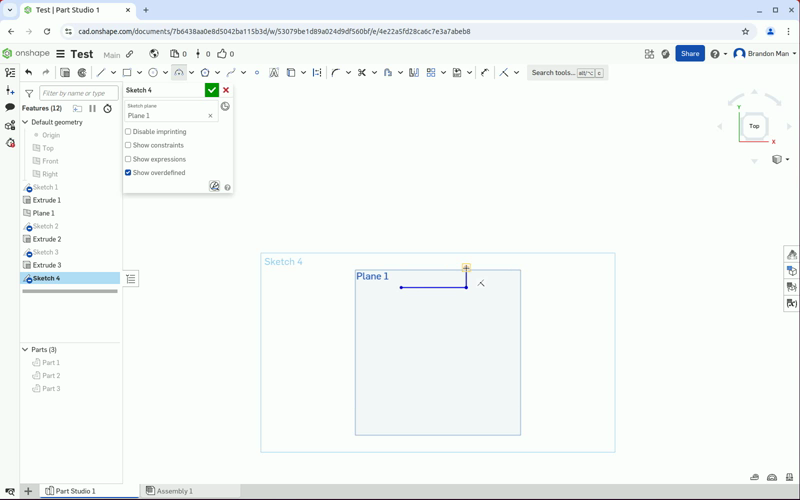
scroll(6)
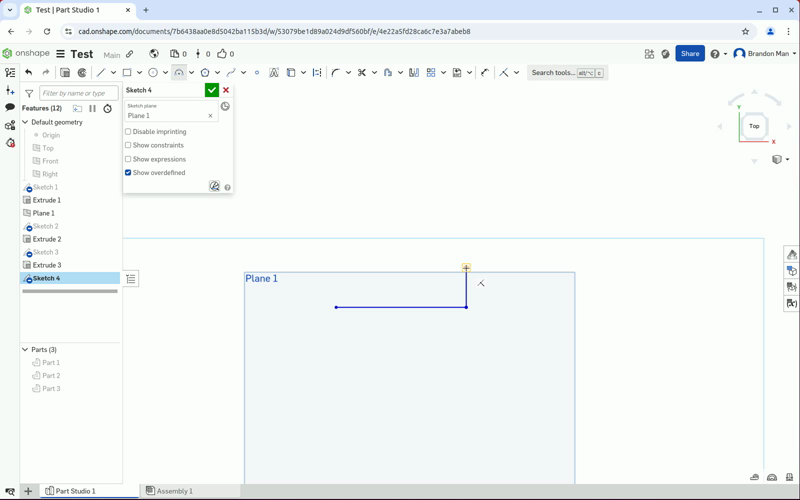
click(466, 267)
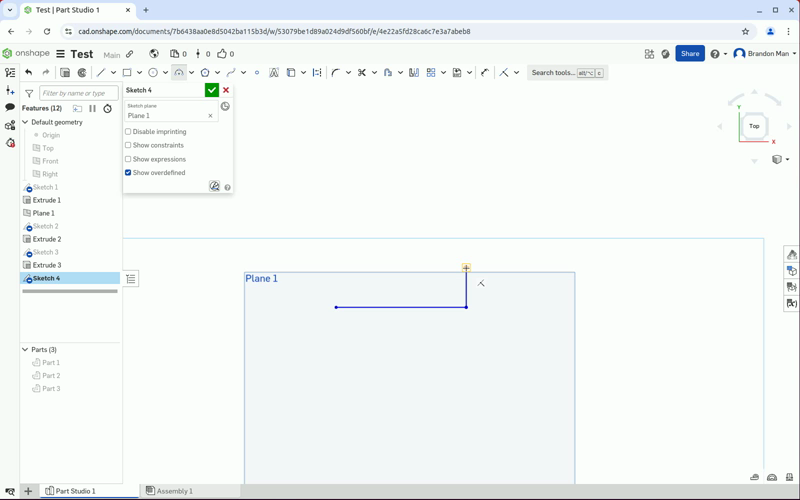
scroll(-6)
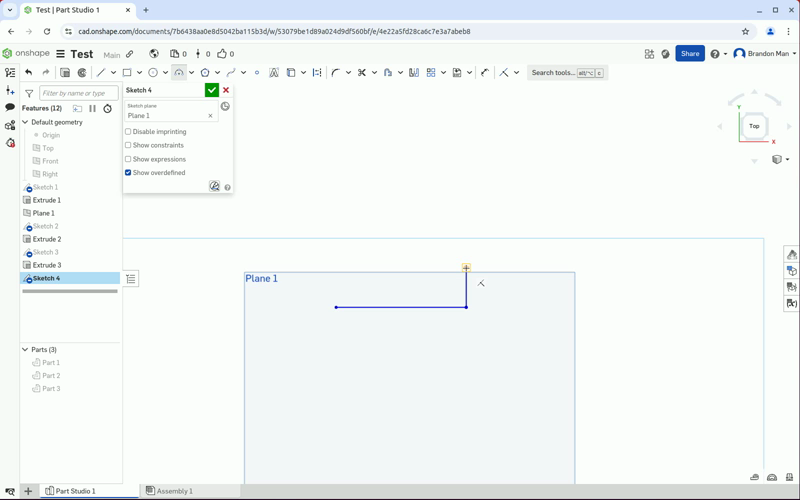
scroll(-6)
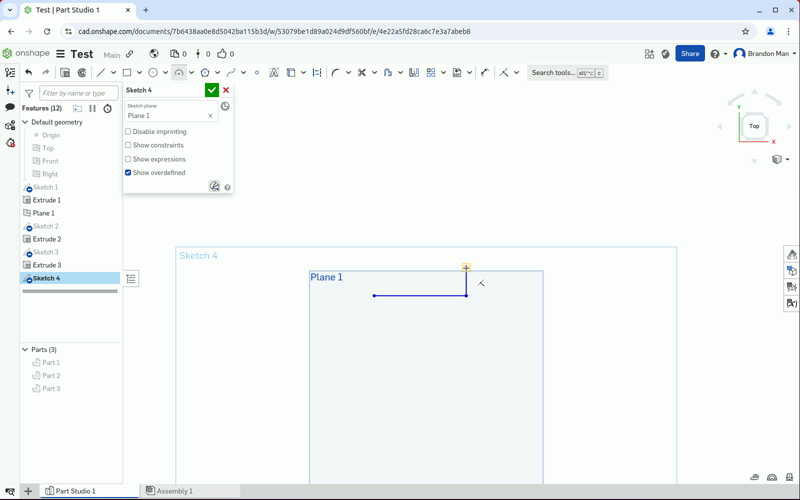
scroll(-6)
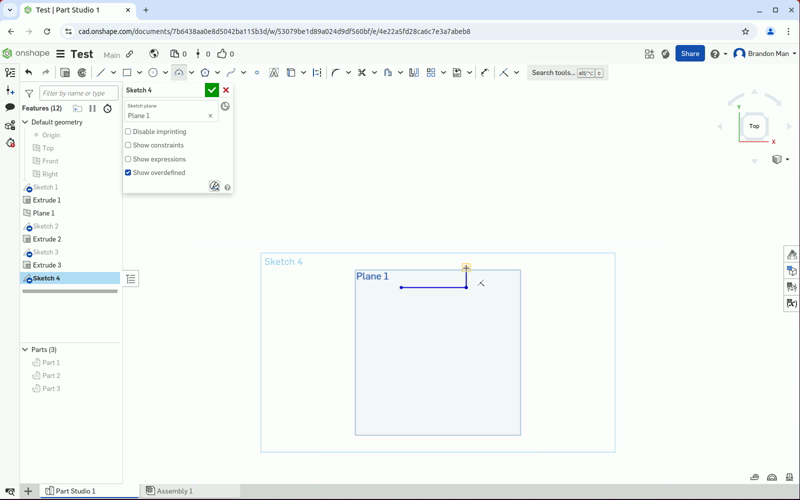
scroll(-6)
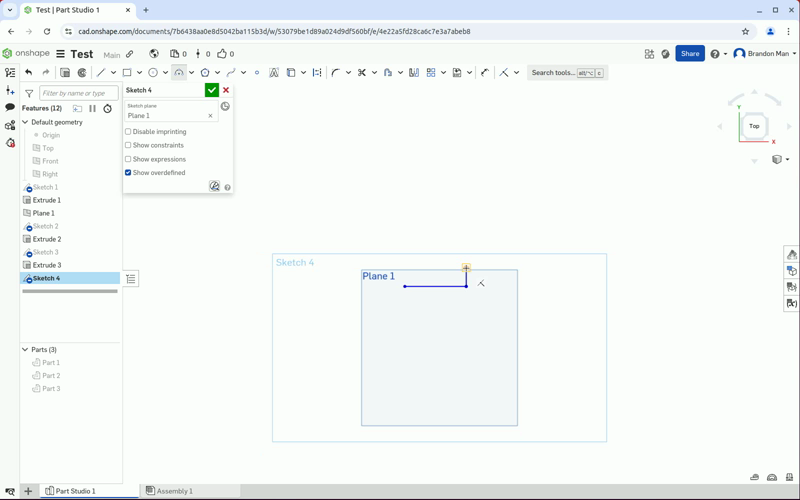
scroll(-6)
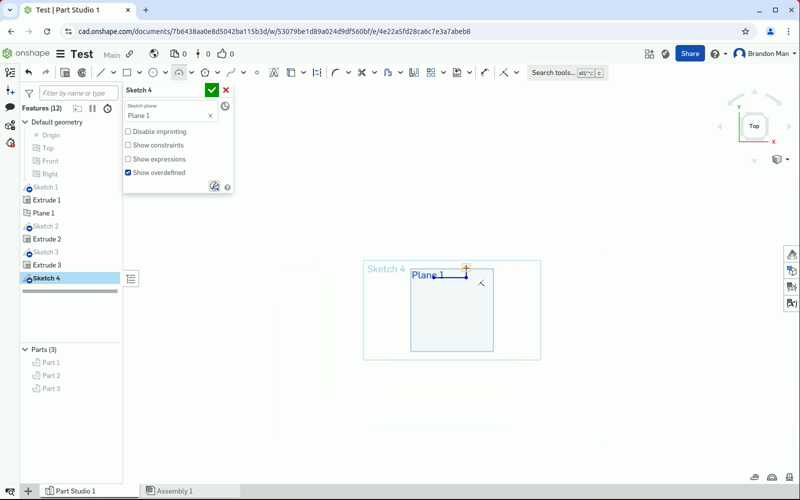
scroll(-6)
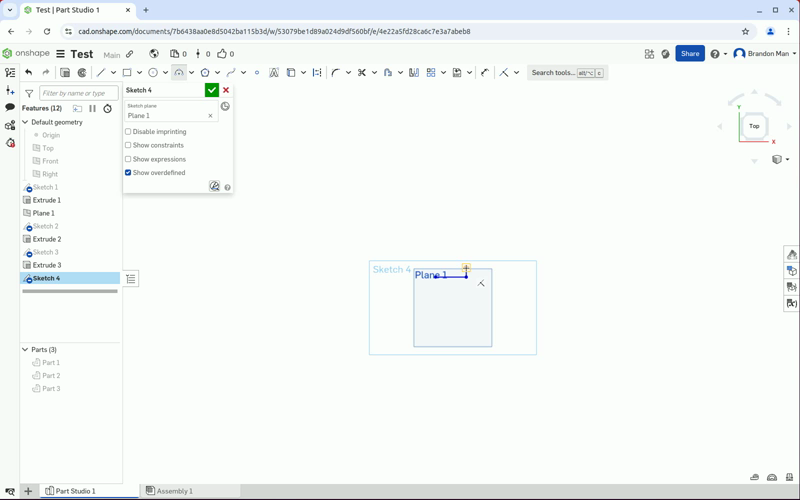
scroll(-6)
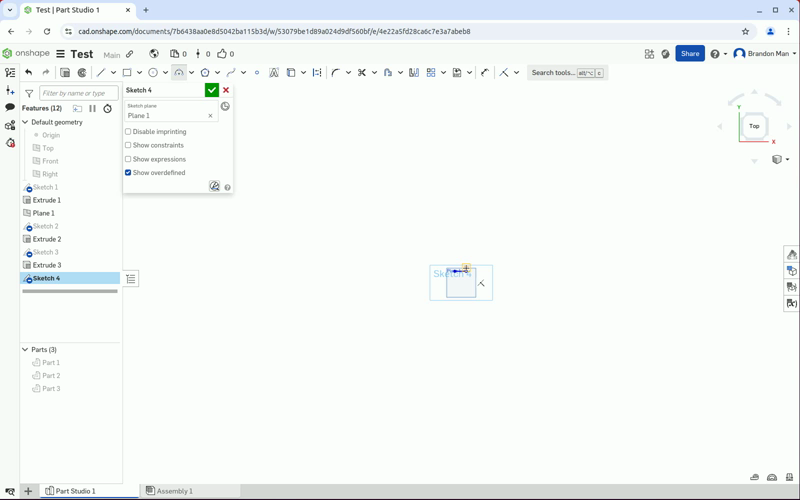
key_down(shift)
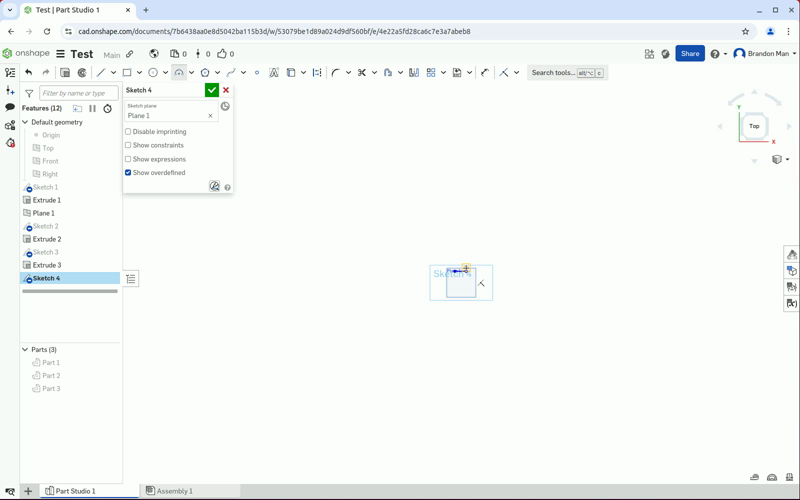
mouse_move(454, 267)
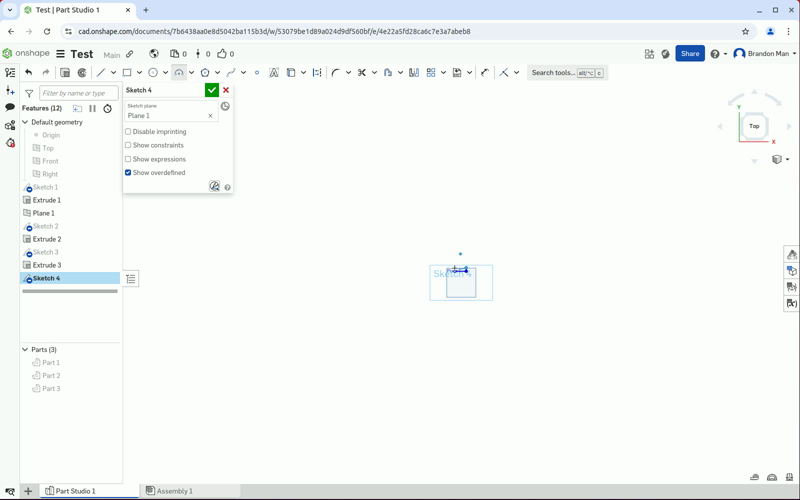
scroll(6)
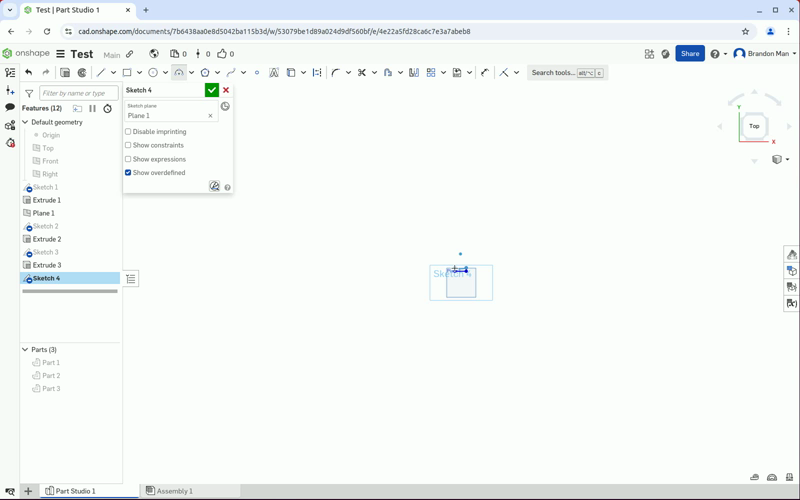
scroll(6)
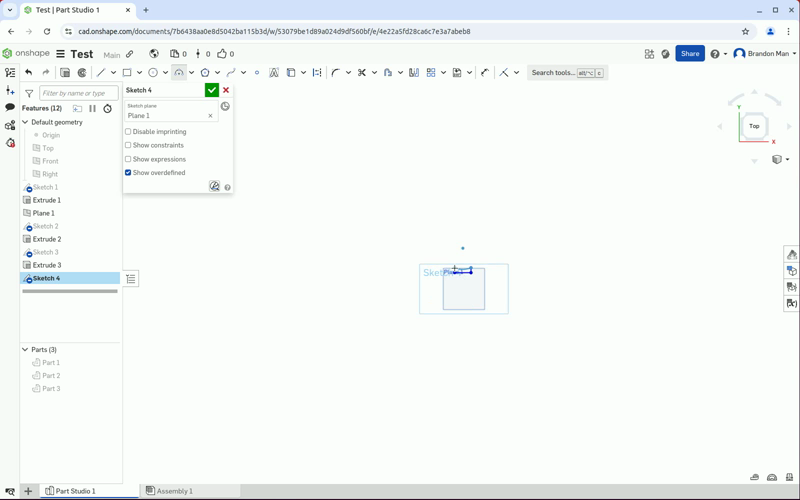
scroll(6)
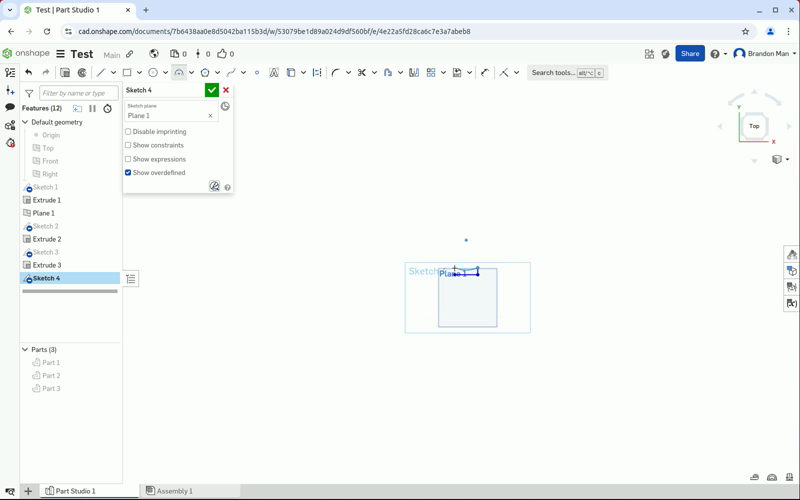
scroll(6)
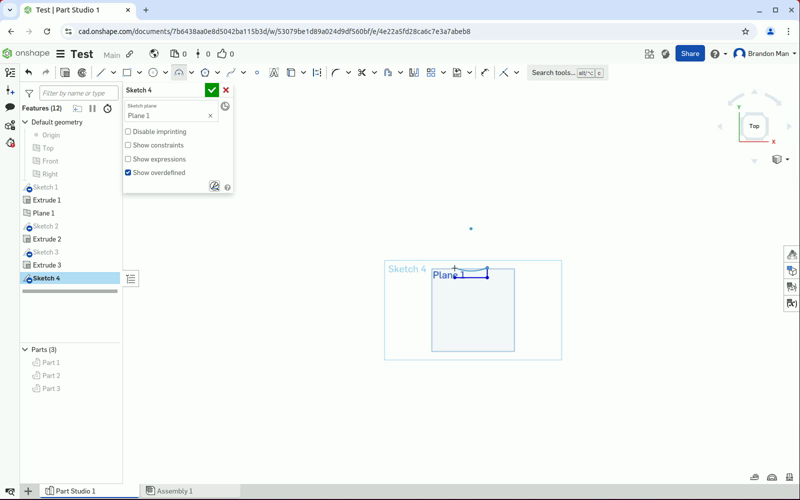
scroll(6)
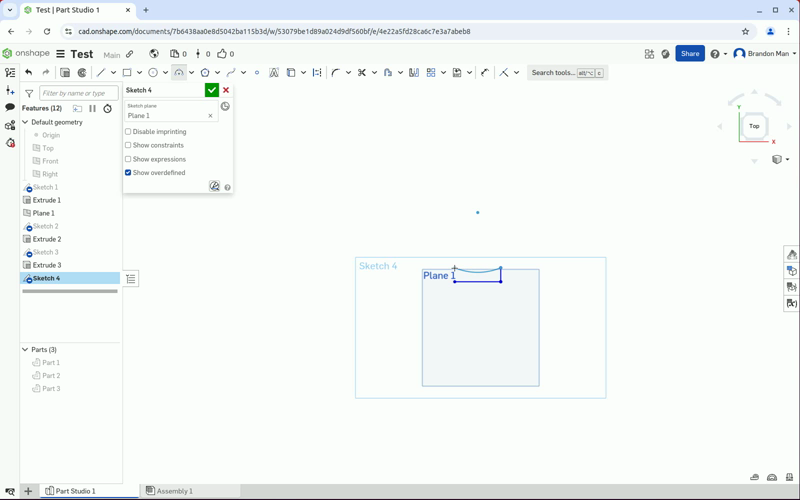
scroll(6)
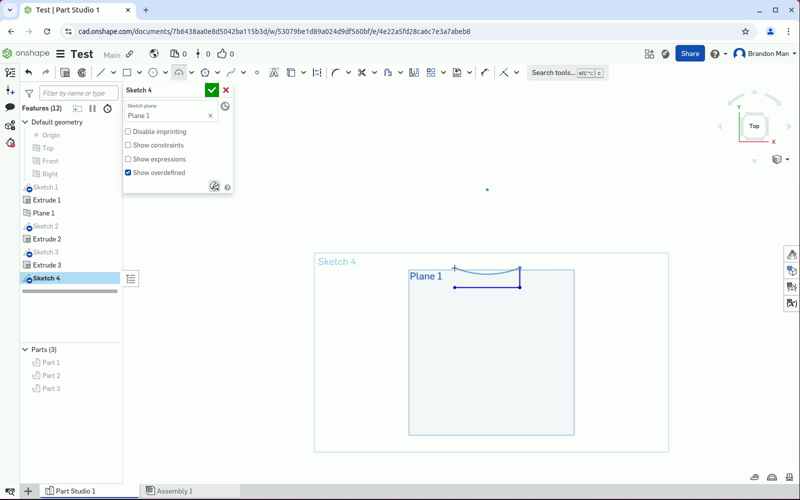
scroll(6)
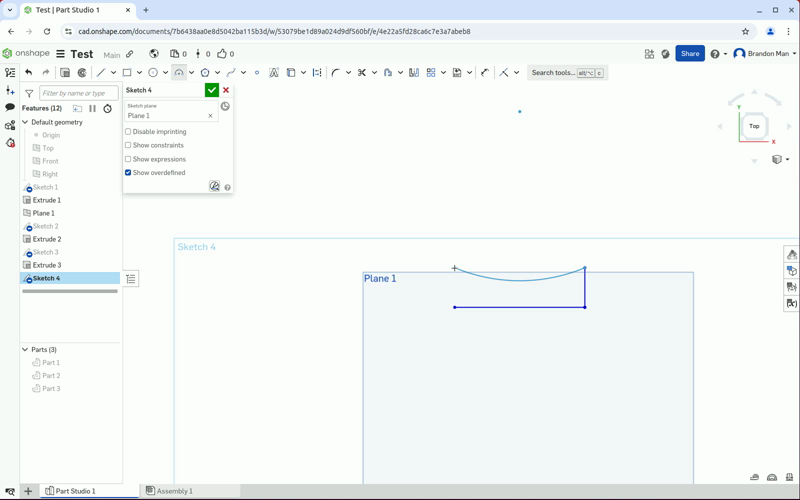
click(454, 267)
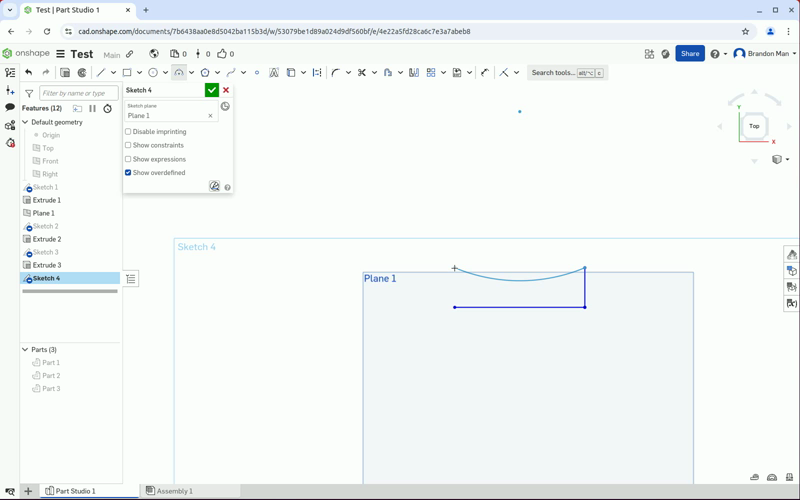
scroll(-6)
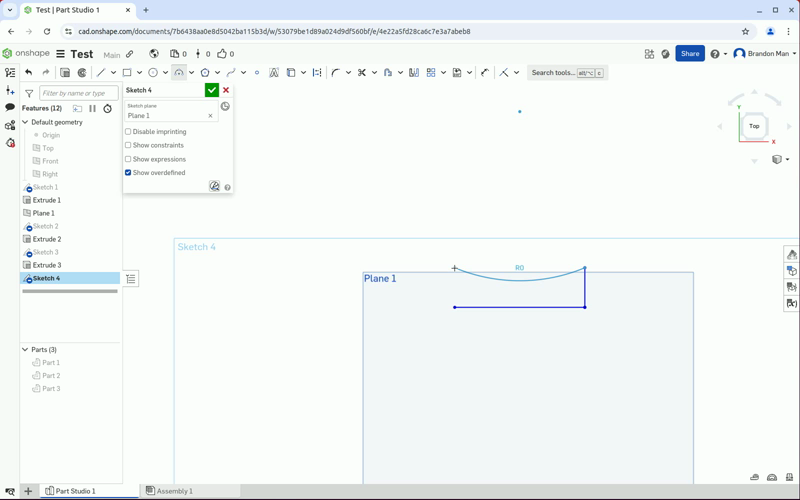
scroll(-6)
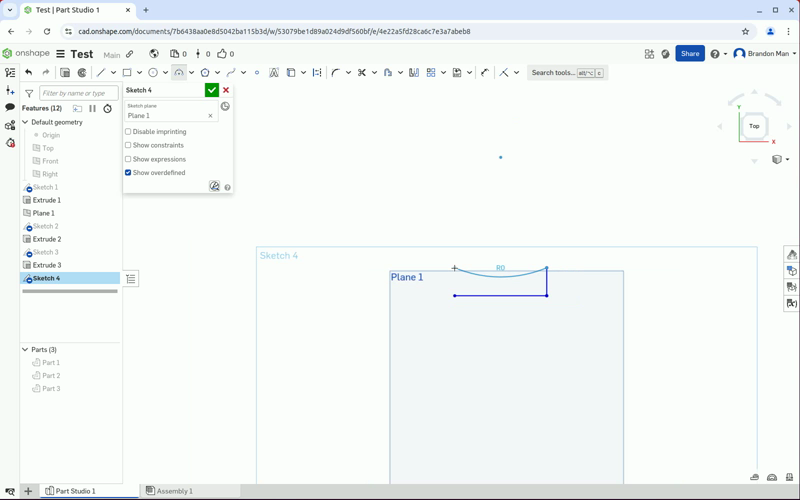
scroll(-6)
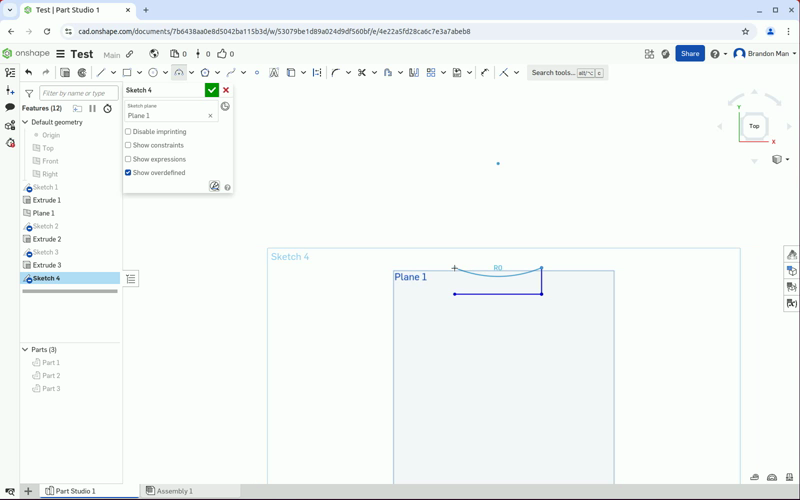
scroll(-6)
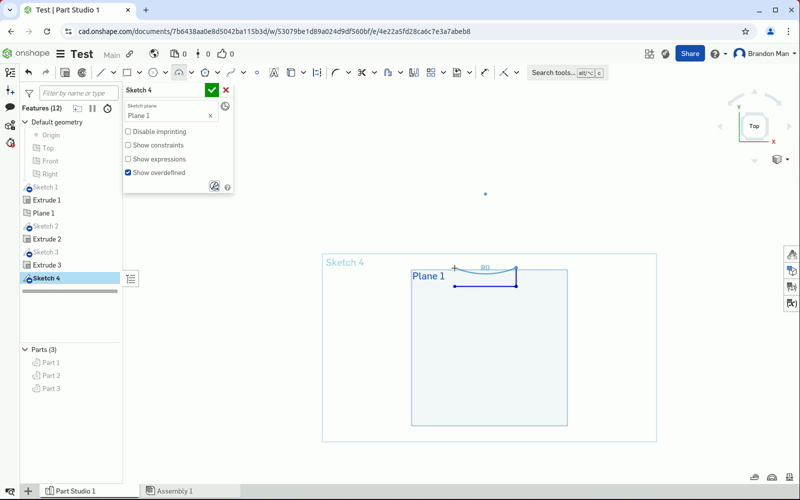
scroll(-6)
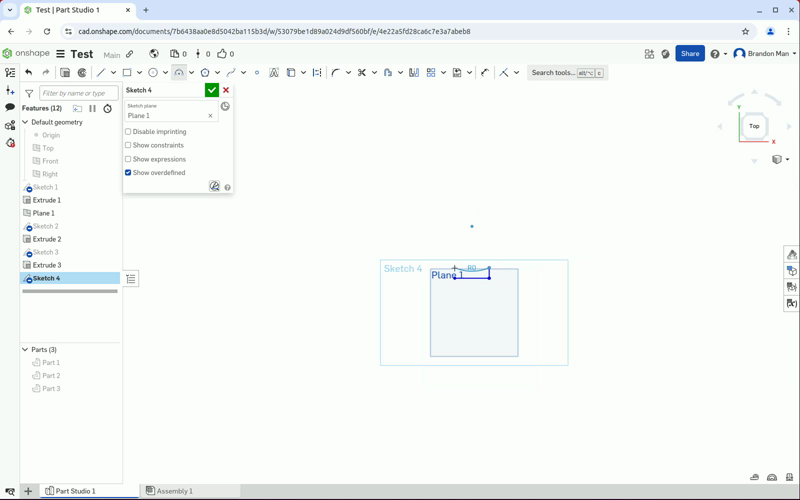
scroll(-6)
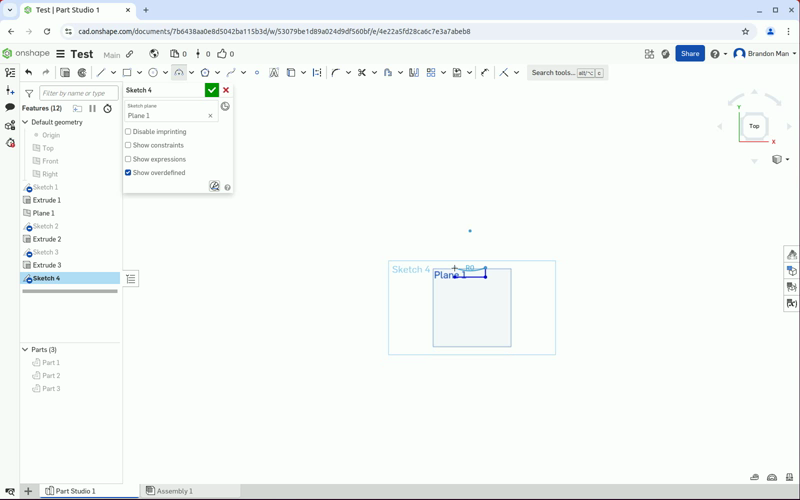
scroll(-6)
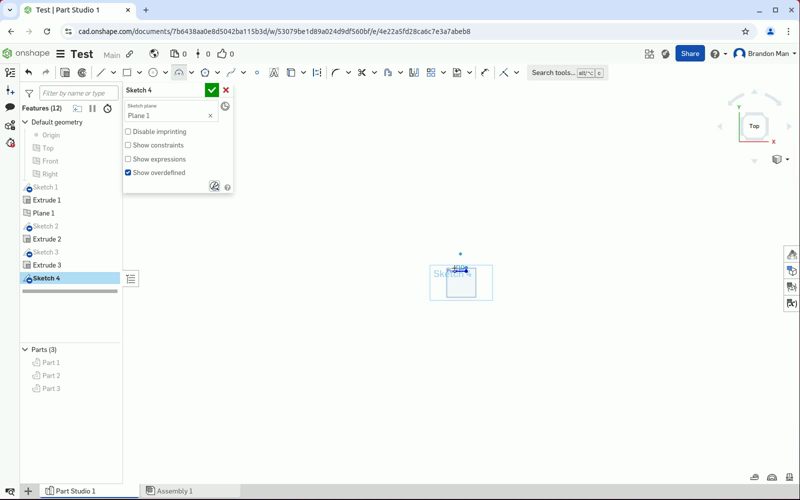
mouse_move(460, 300)
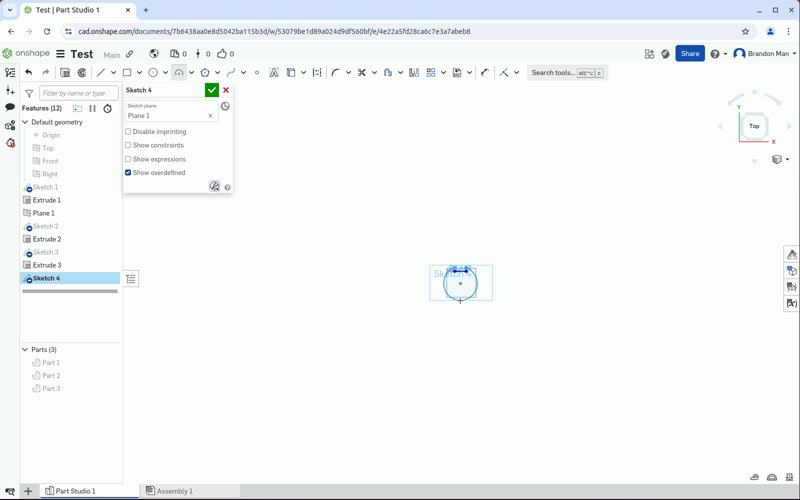
click(460, 300)
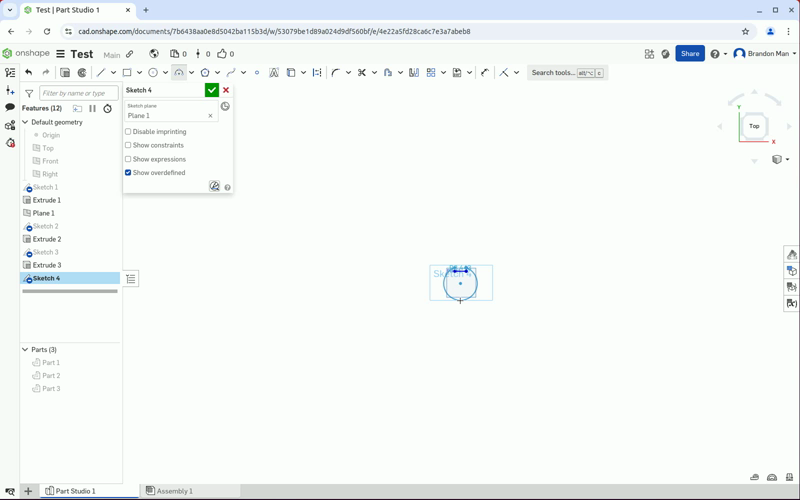
key_up(shift)
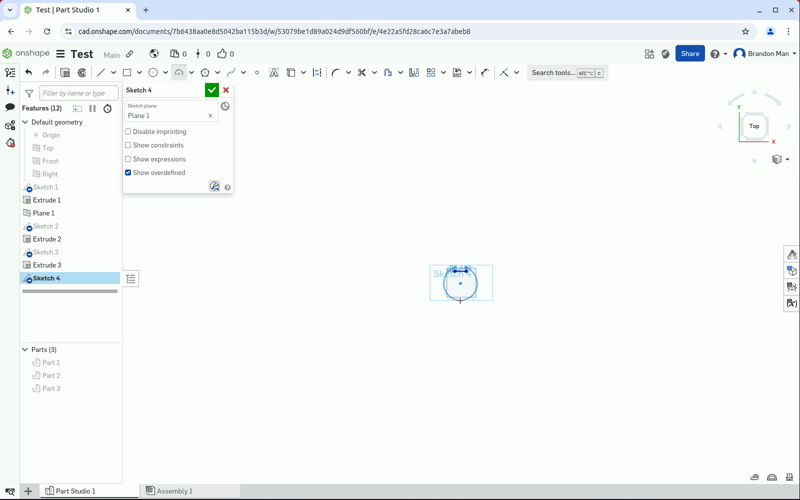
key(esc)
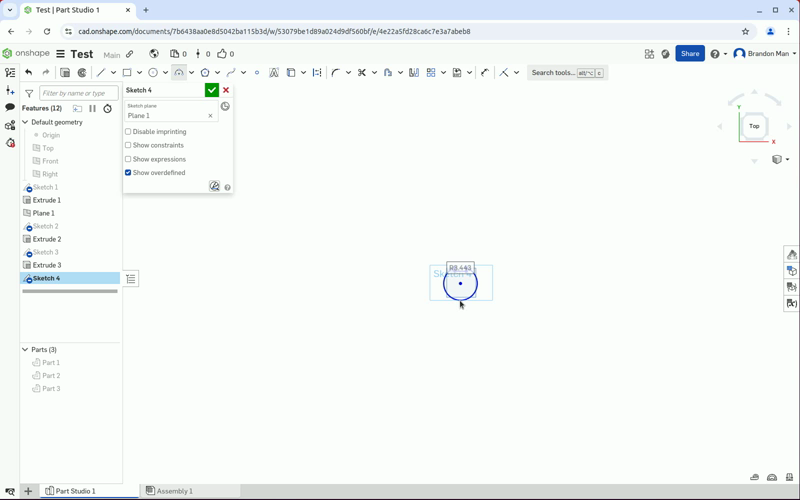
key(l)
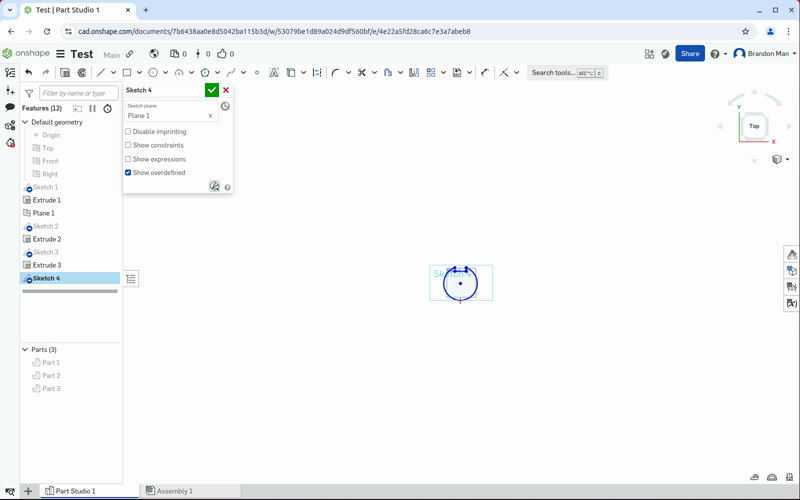
mouse_move(454, 267)
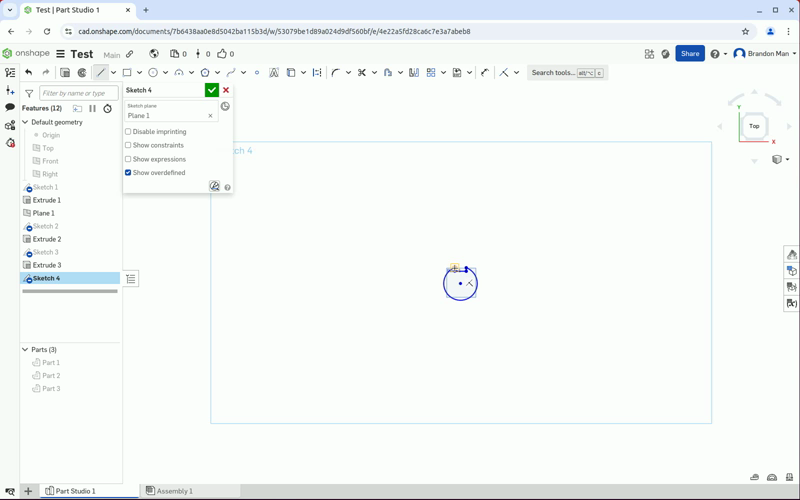
scroll(6)
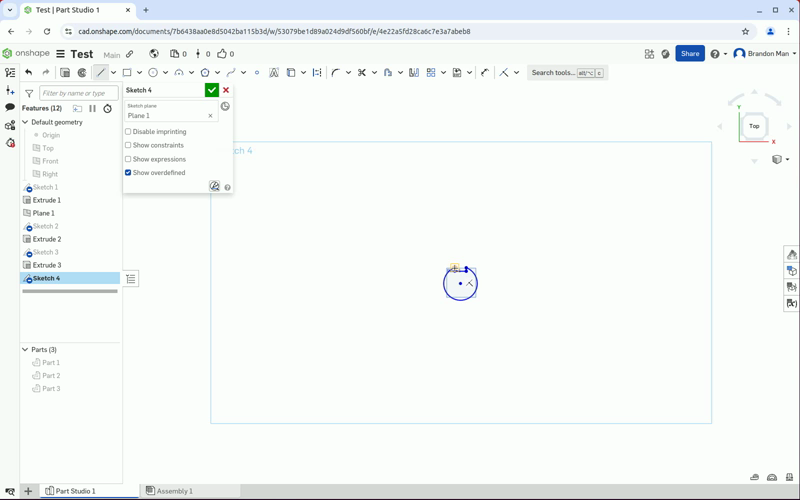
scroll(6)
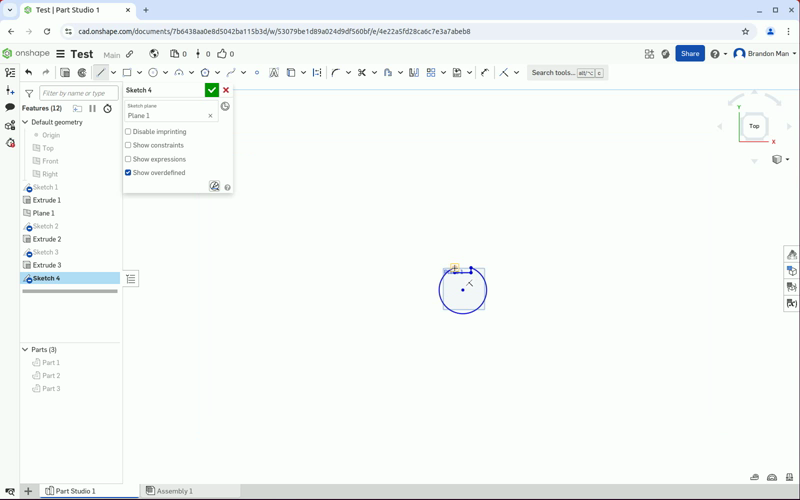
scroll(6)
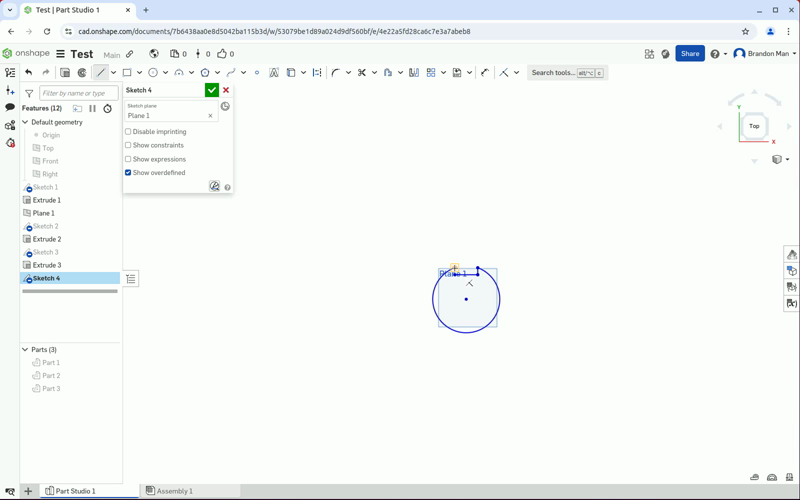
scroll(6)
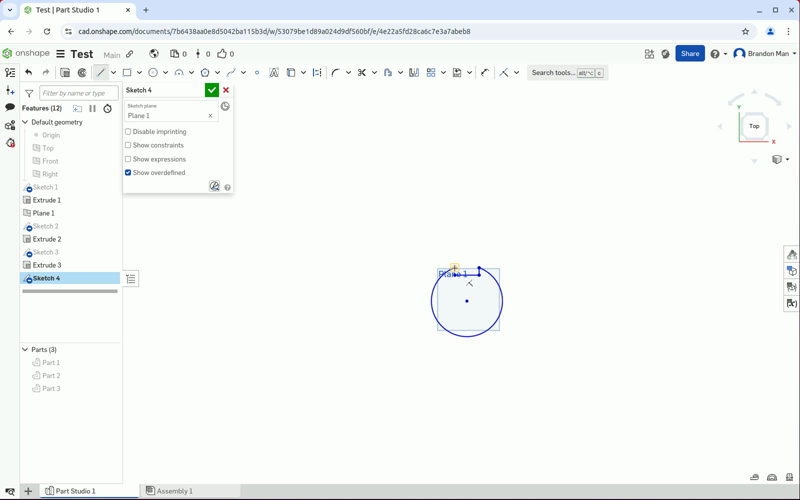
scroll(6)
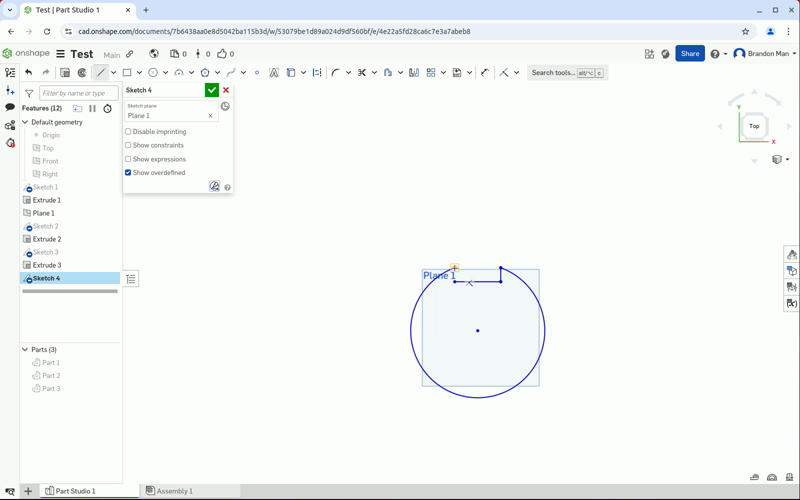
scroll(6)
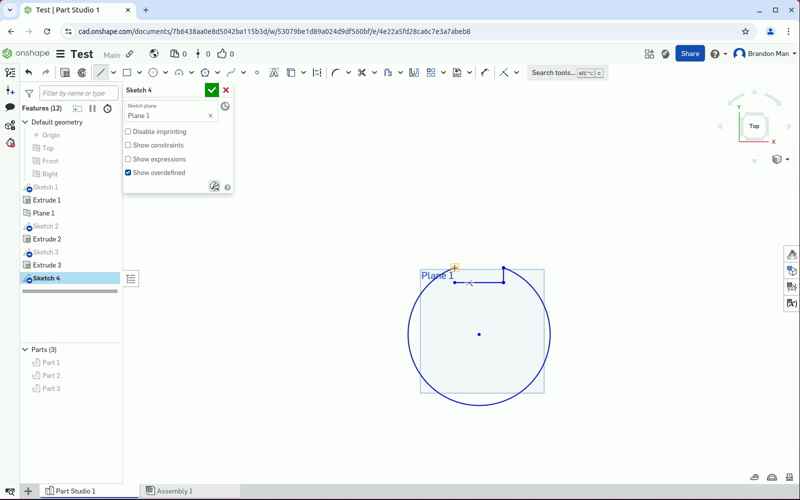
scroll(6)
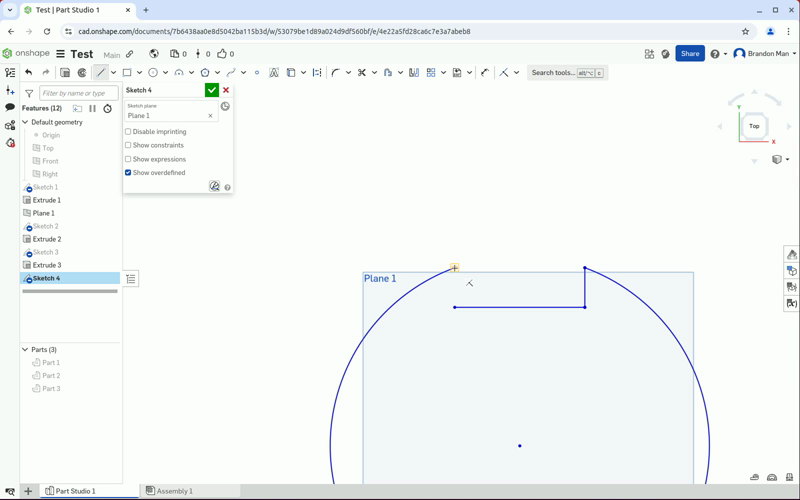
click(454, 267)
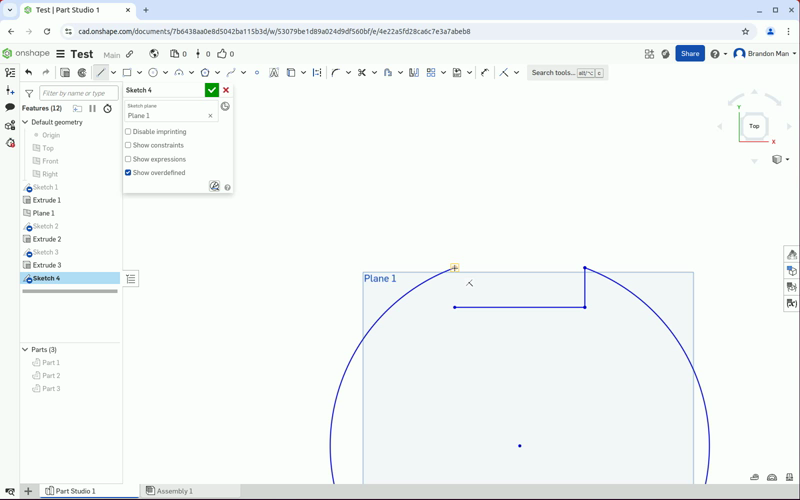
scroll(-6)
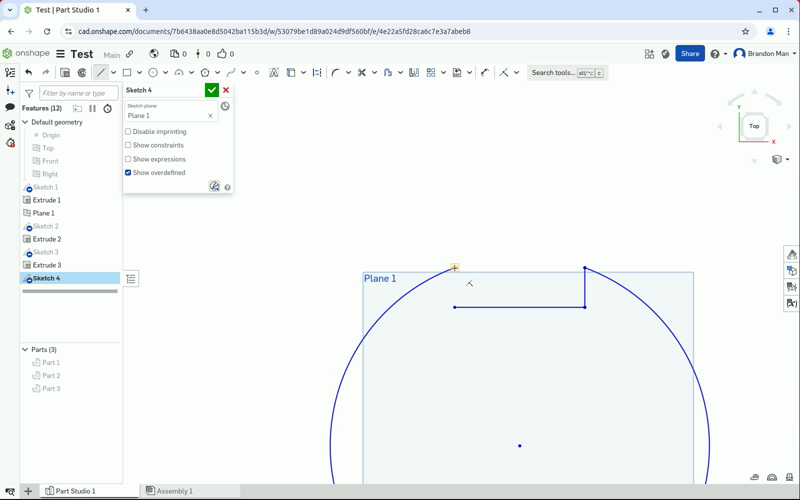
scroll(-6)
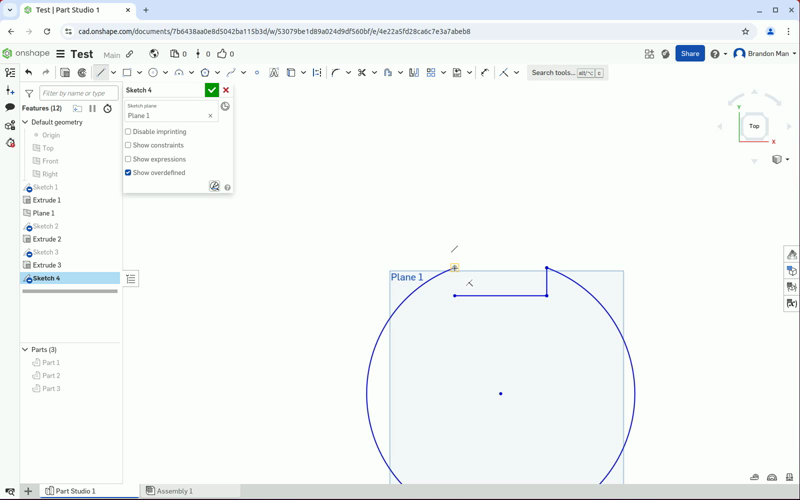
scroll(-6)
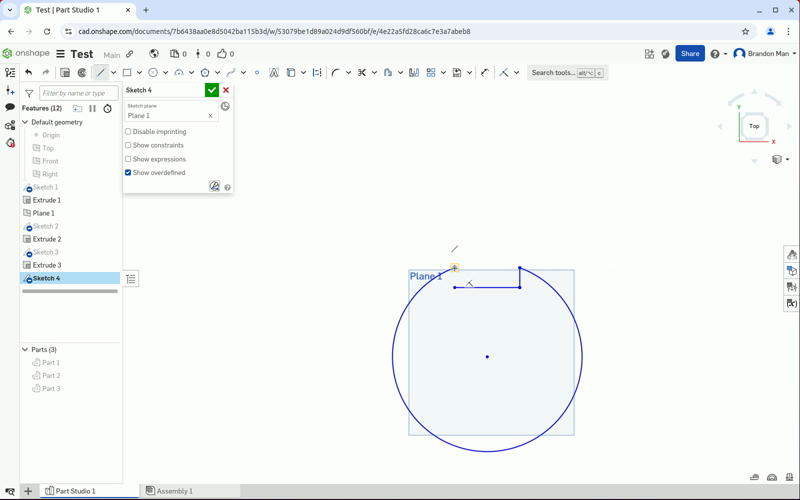
scroll(-6)
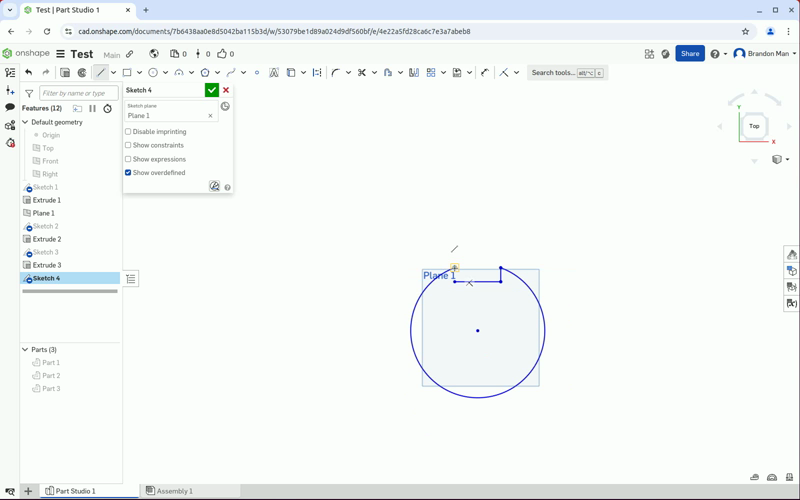
scroll(-6)
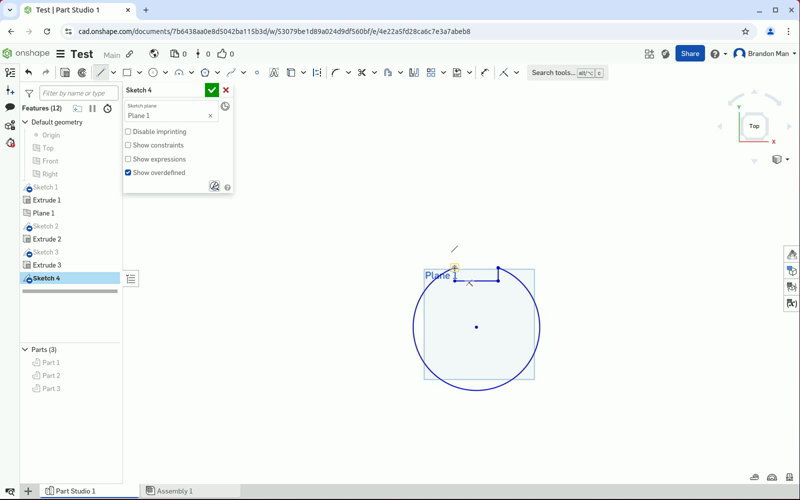
scroll(-6)
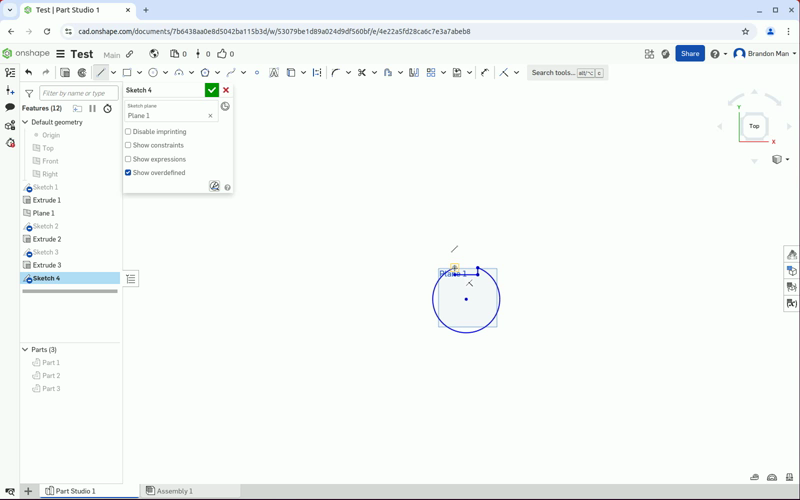
scroll(-6)
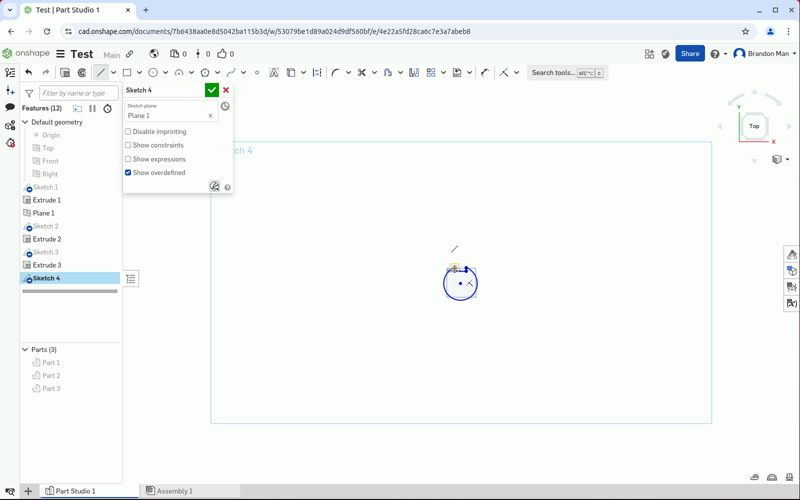
mouse_move(484, 267)
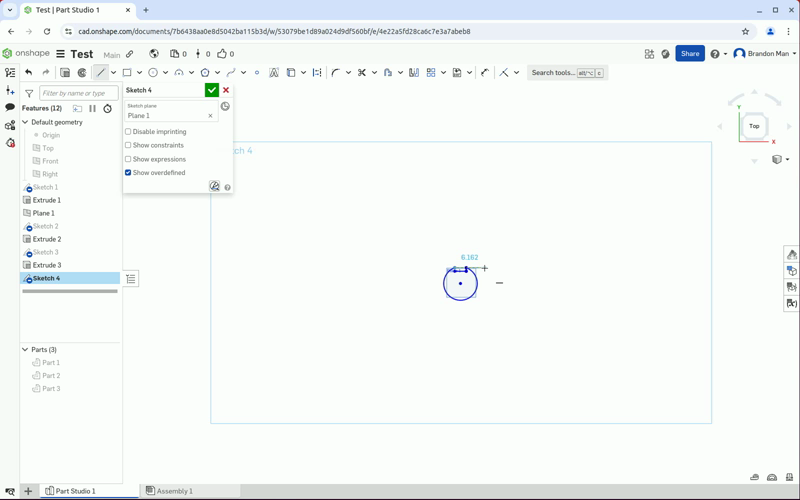
key_down(shift)
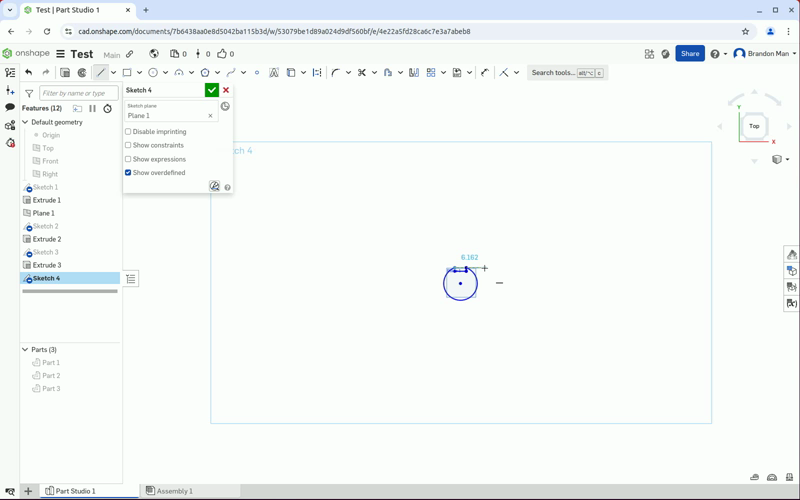
mouse_move(454, 271)
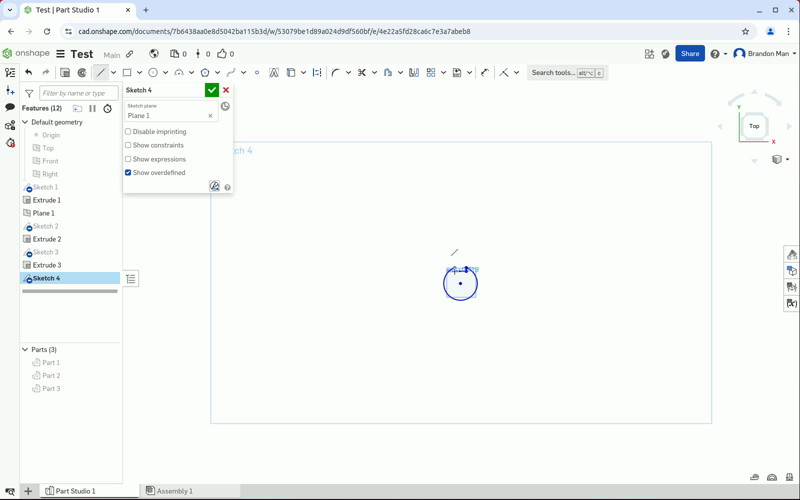
scroll(6)
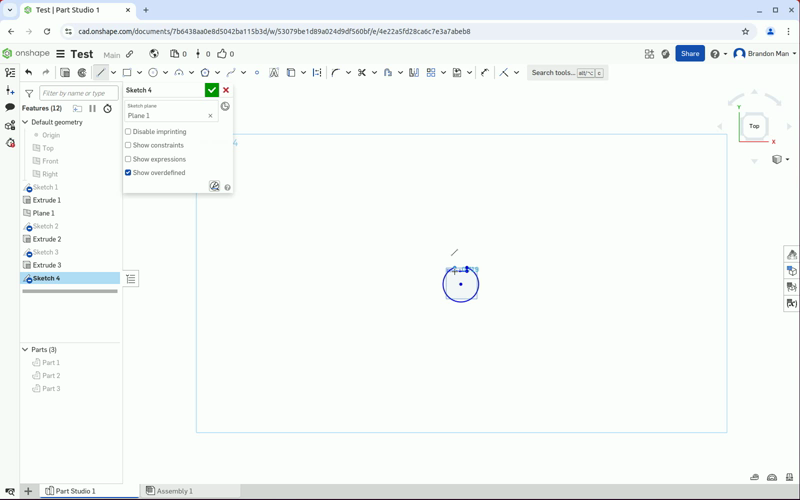
scroll(6)
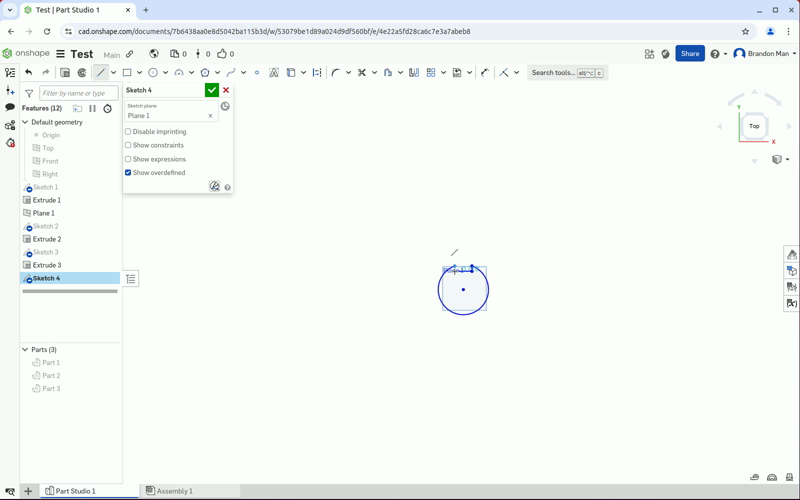
scroll(6)
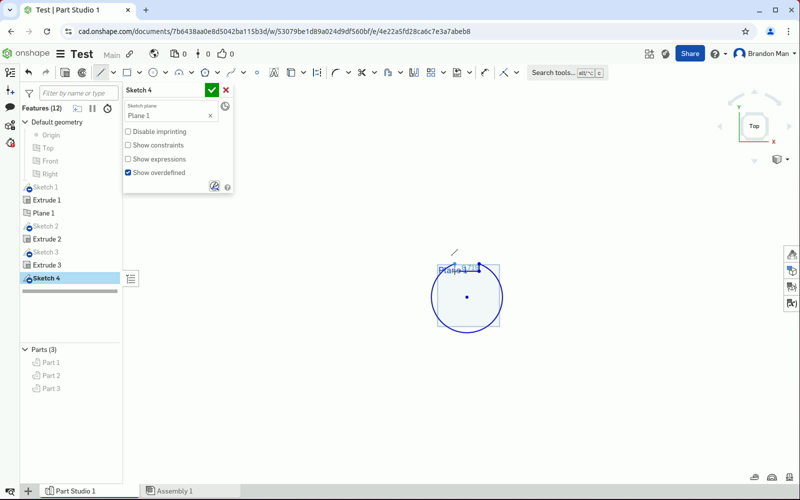
scroll(6)
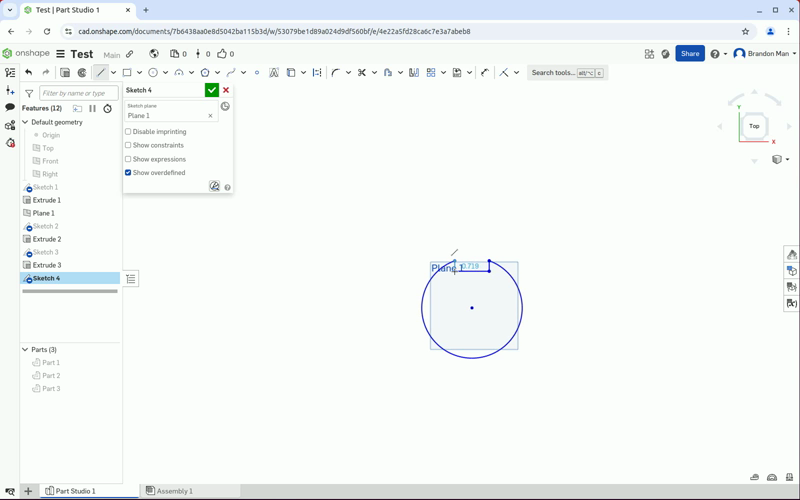
scroll(6)
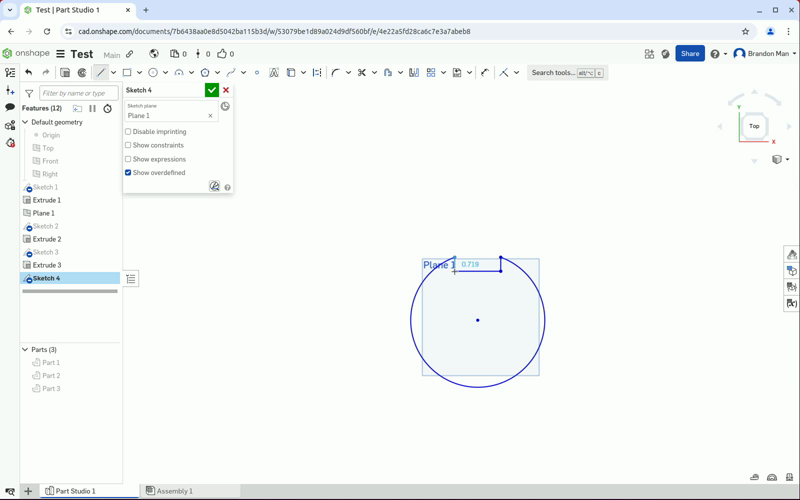
scroll(6)
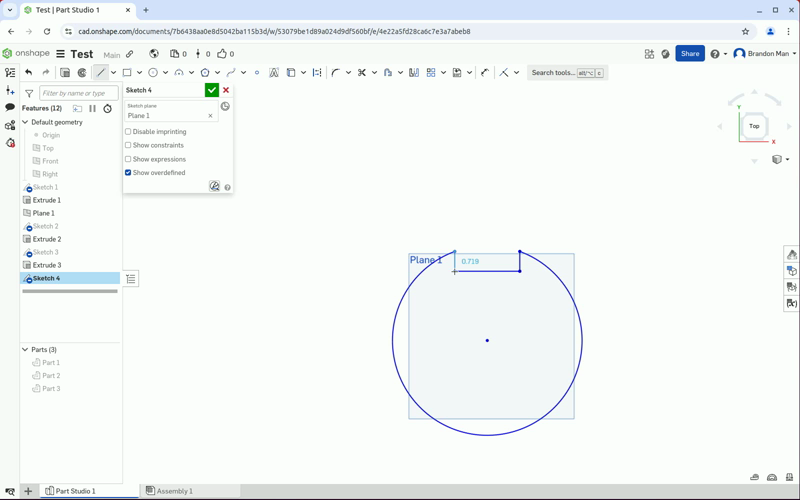
scroll(6)
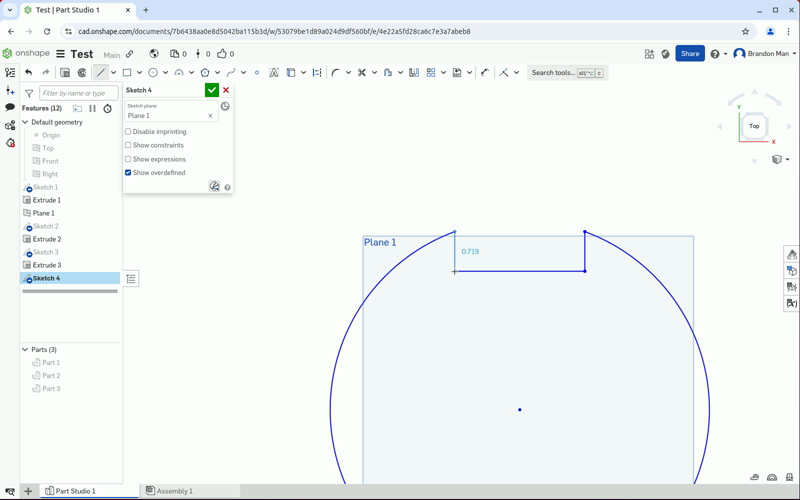
key_up(shift)
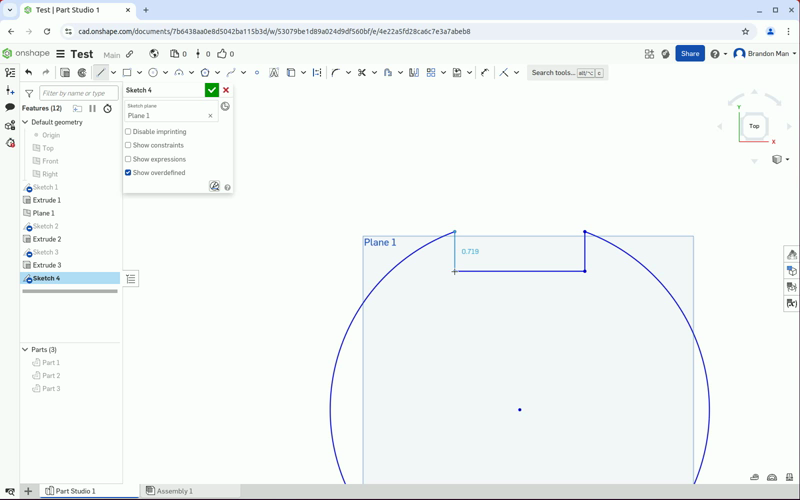
click(454, 271)
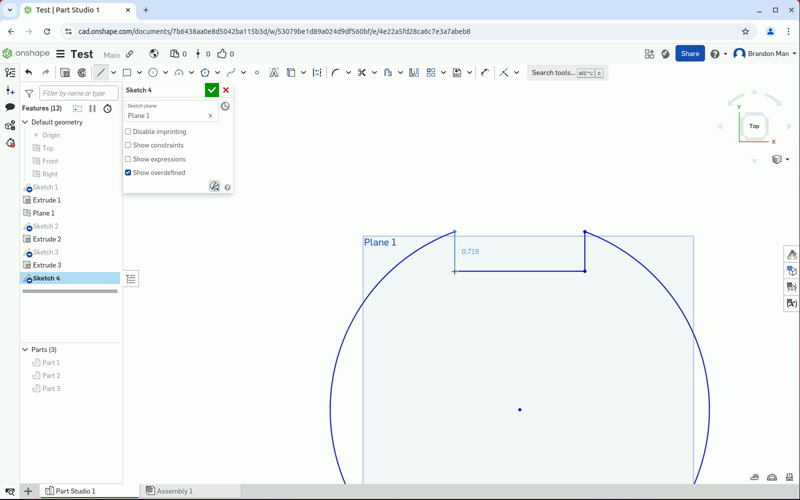
scroll(-6)
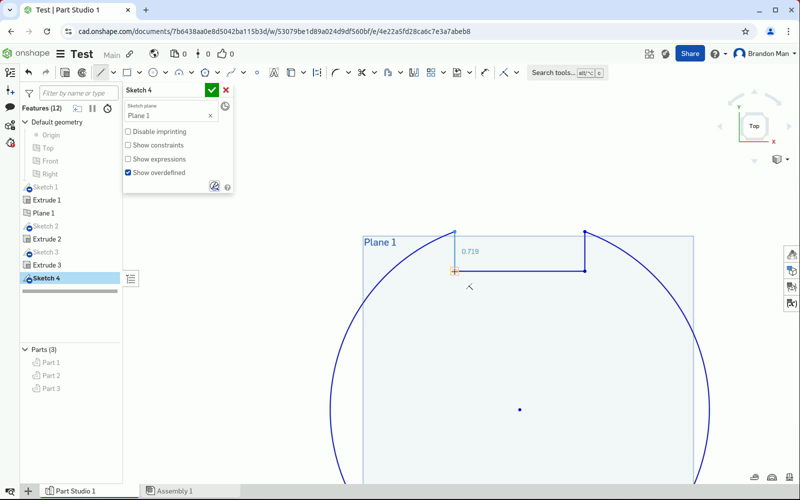
scroll(-6)
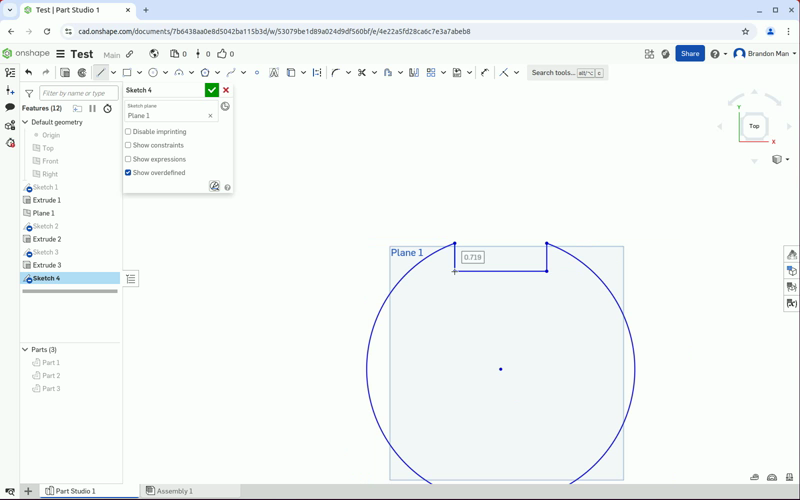
scroll(-6)
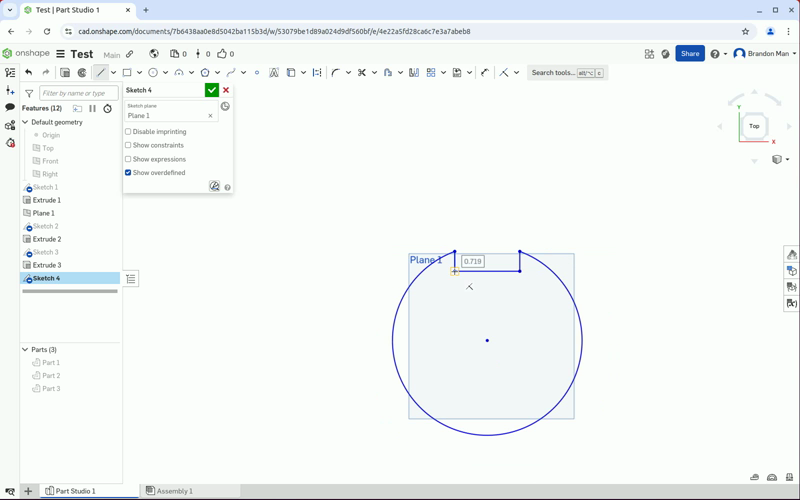
scroll(-6)
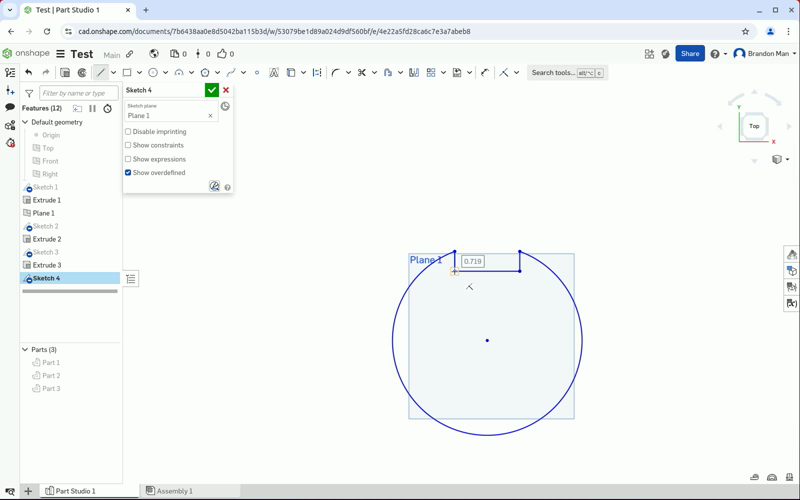
scroll(-6)
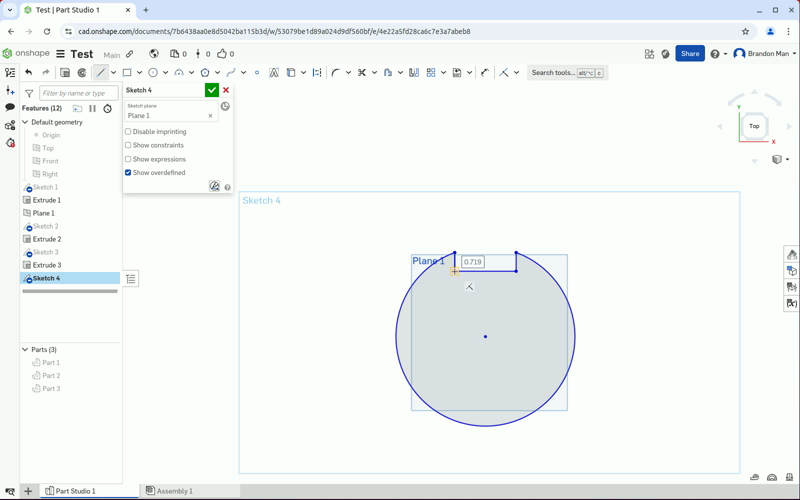
scroll(-6)
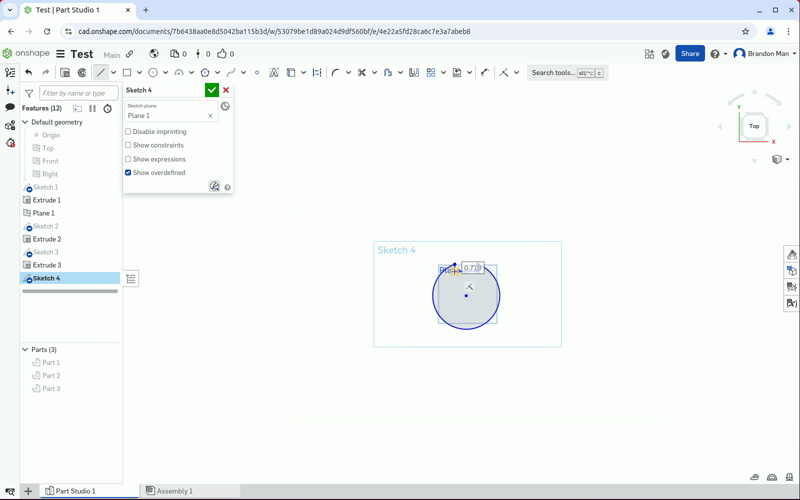
scroll(-6)
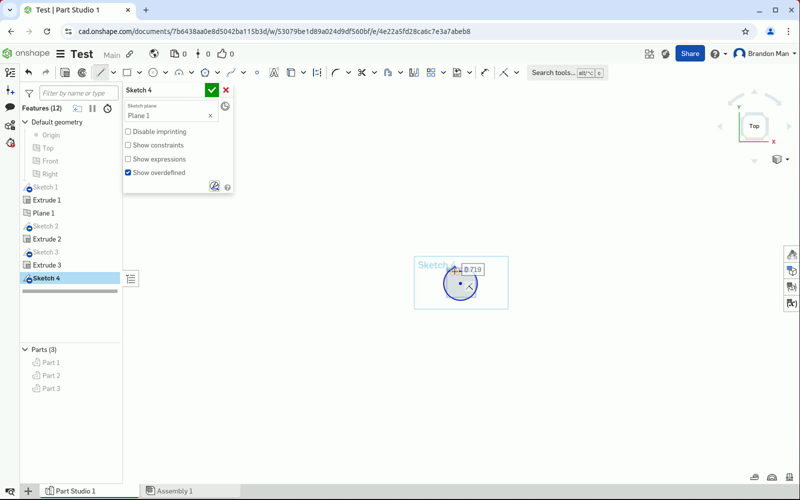
key(esc)
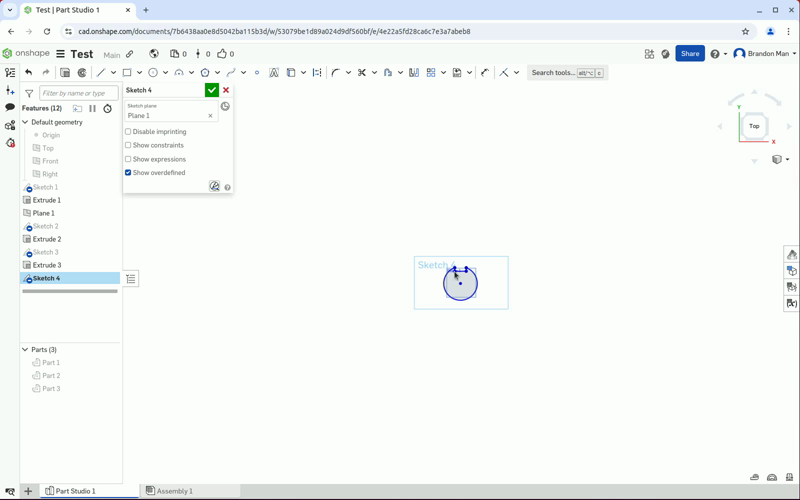
mouse_move(452, 281)
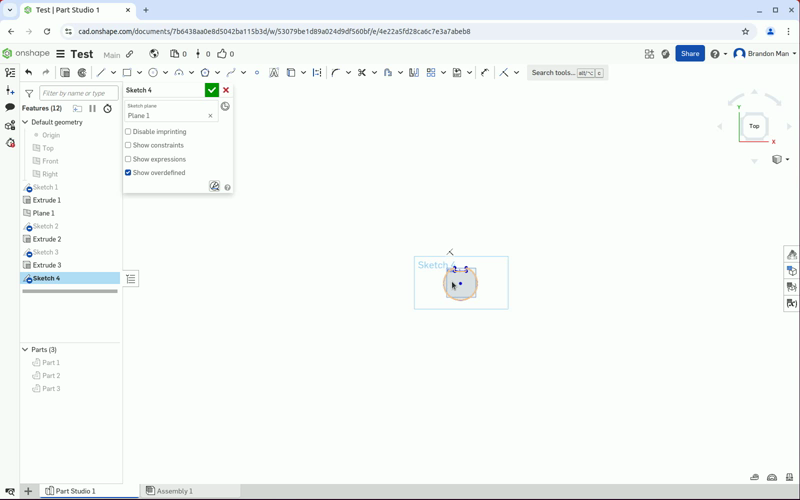
scroll(6)
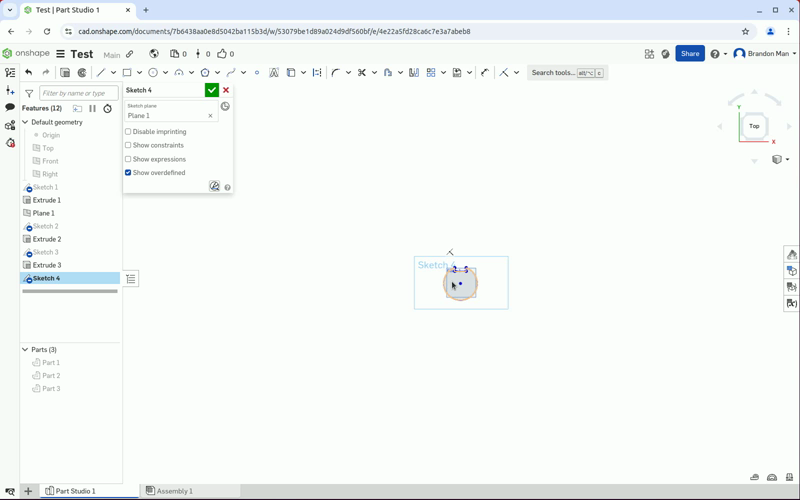
scroll(6)
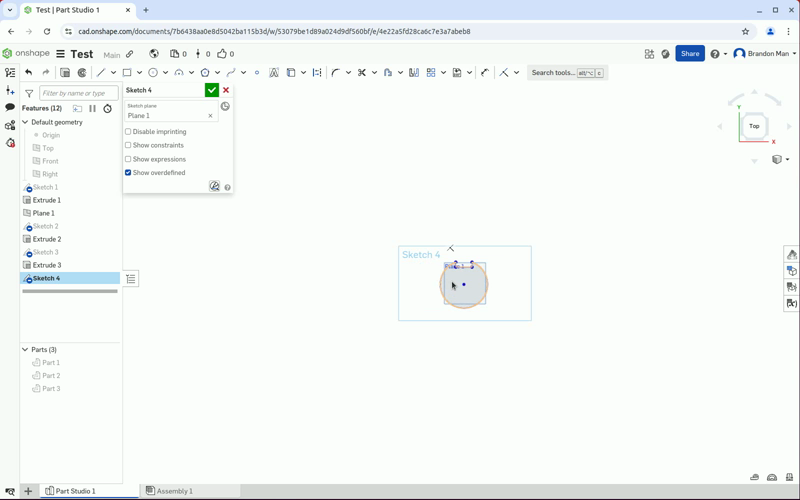
scroll(6)
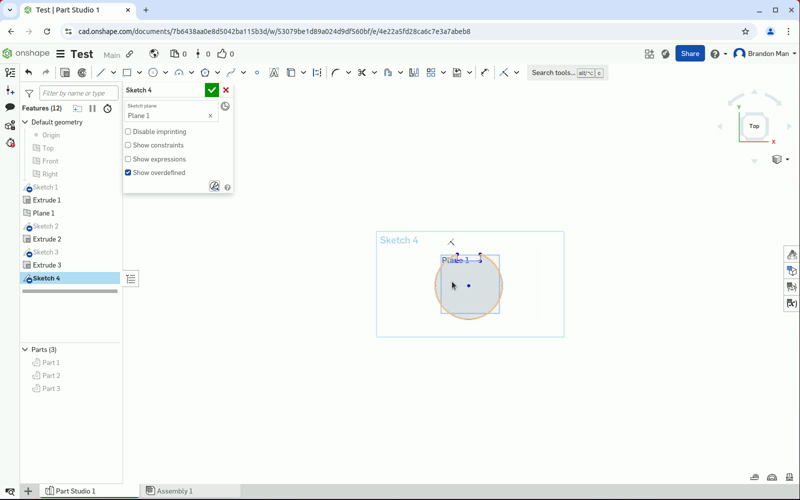
scroll(6)
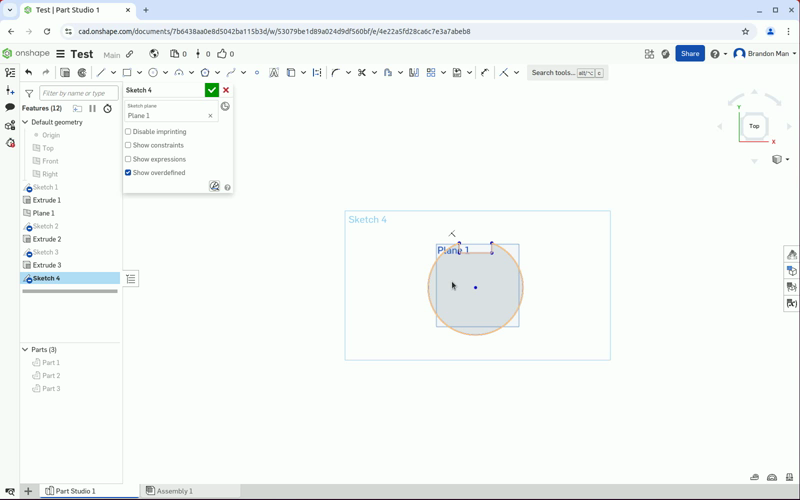
scroll(6)
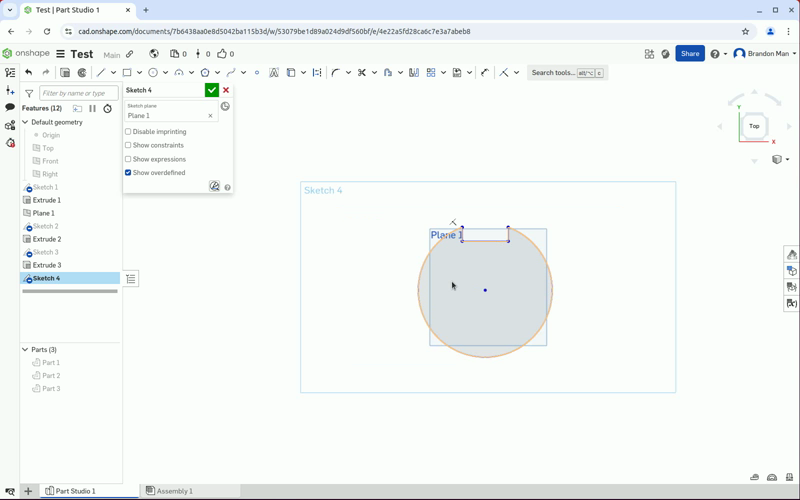
scroll(6)
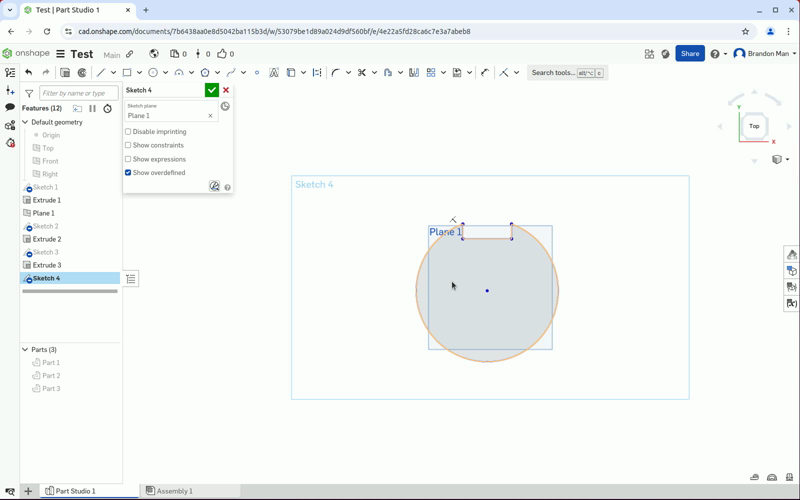
scroll(6)
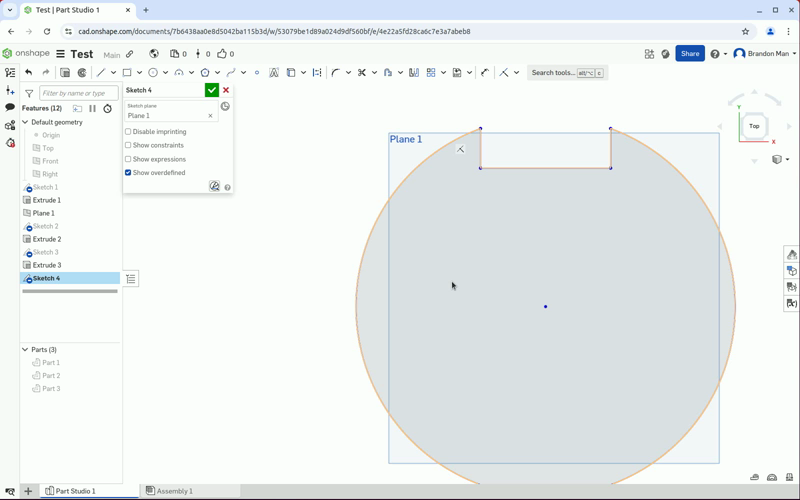
click(452, 281)
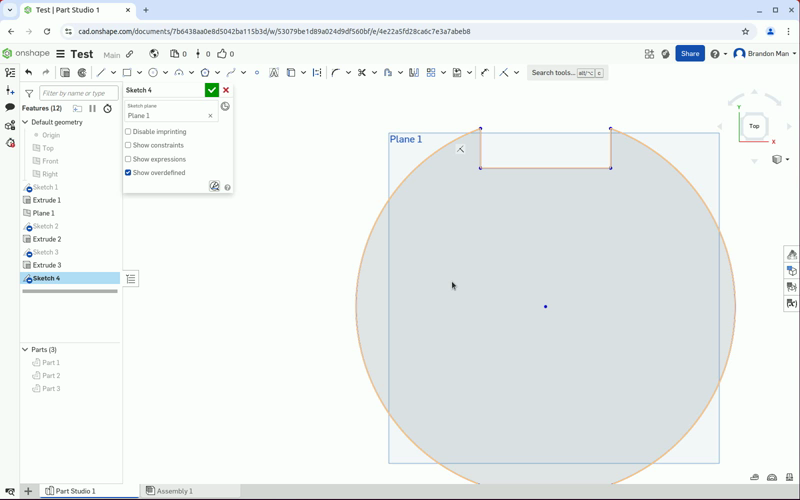
scroll(-6)
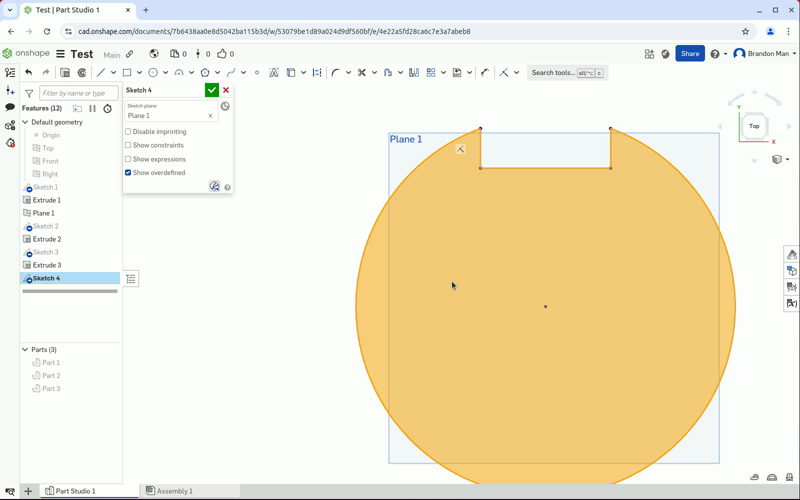
scroll(-6)
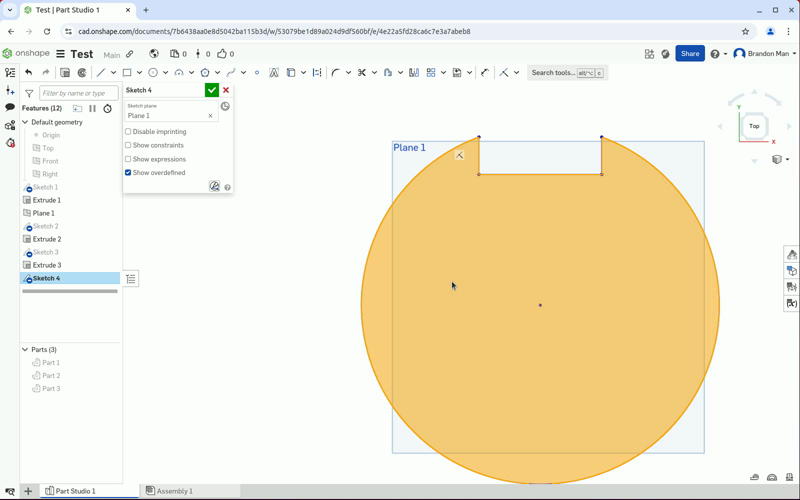
scroll(-6)
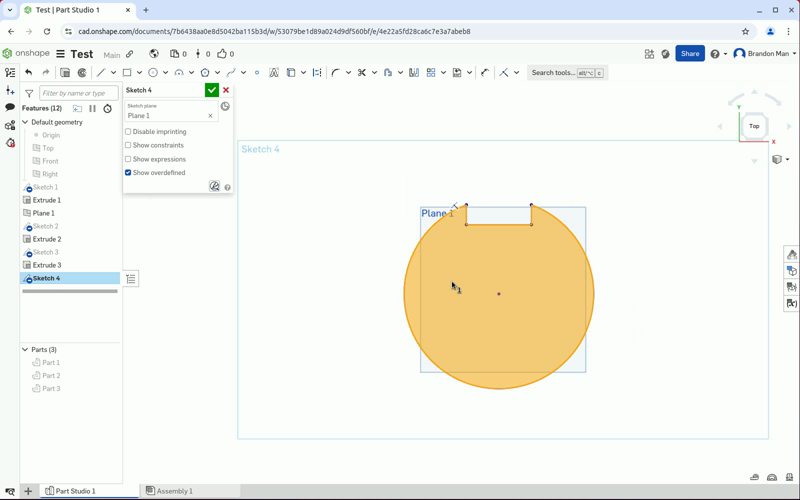
scroll(-6)
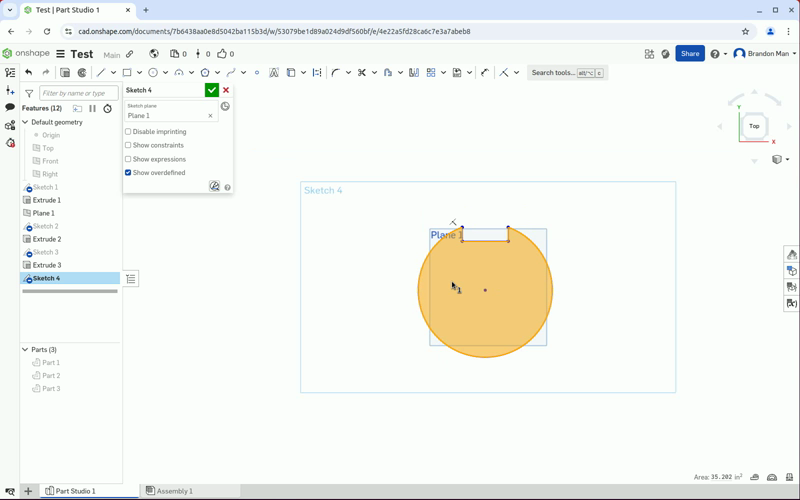
scroll(-6)
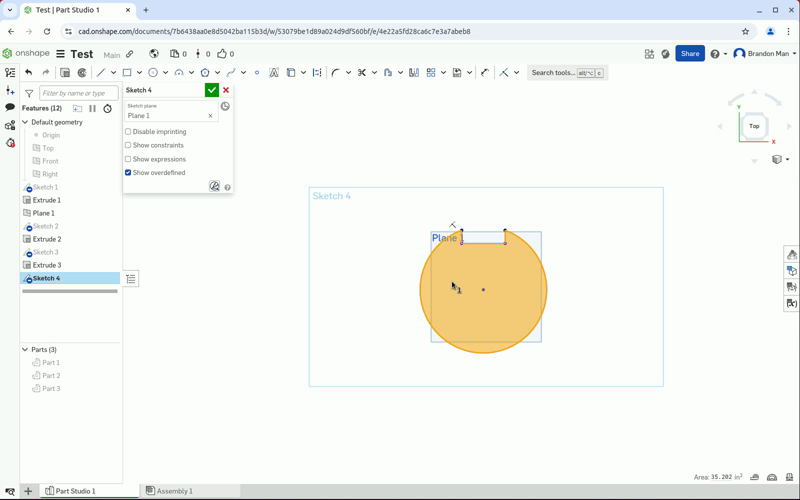
scroll(-6)
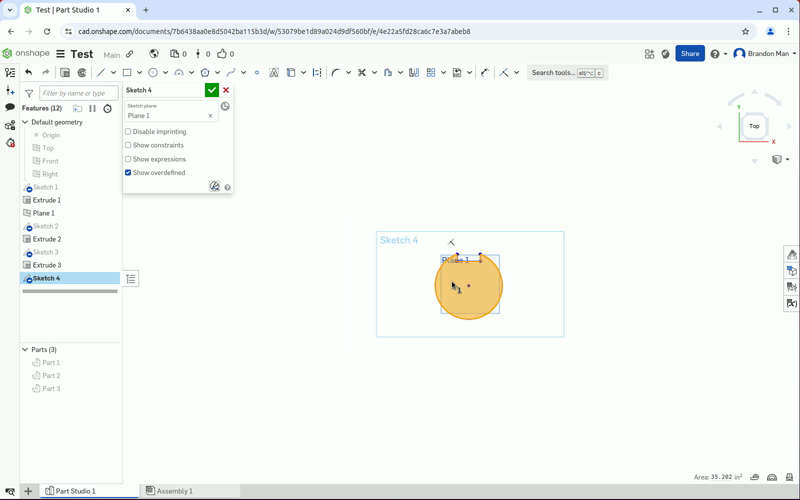
scroll(-6)
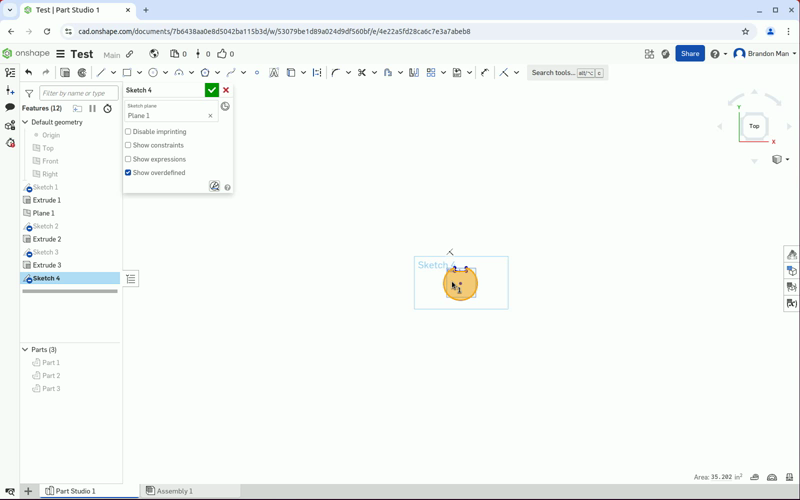
mouse_move(73, 352)
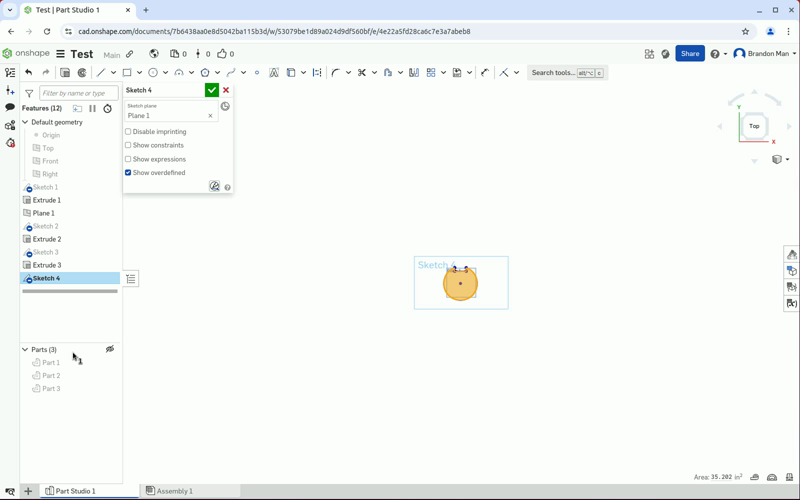
key(shift+y)
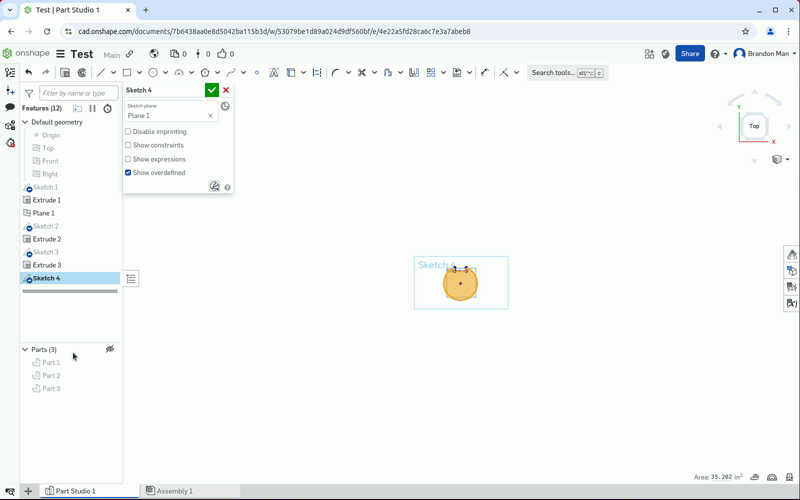
key(shift+e)
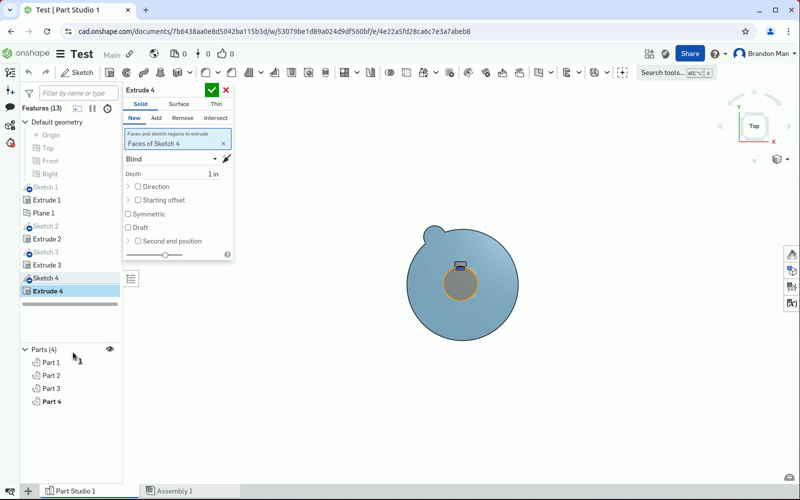
mouse_move(143, 106)
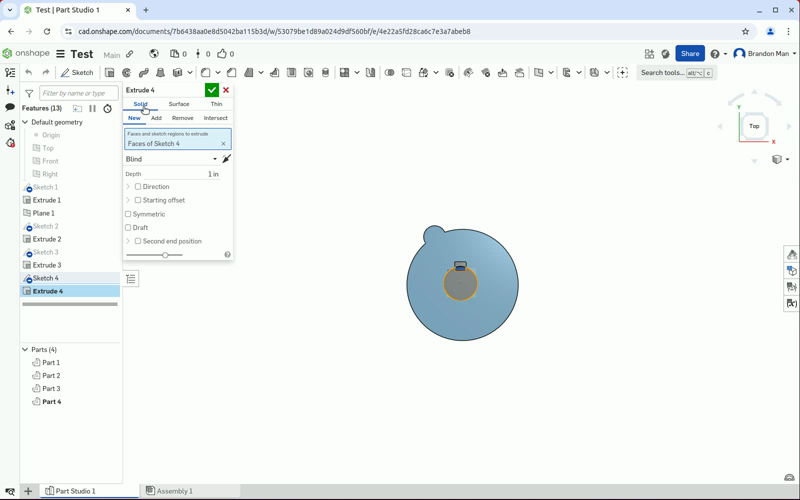
click(143, 106)
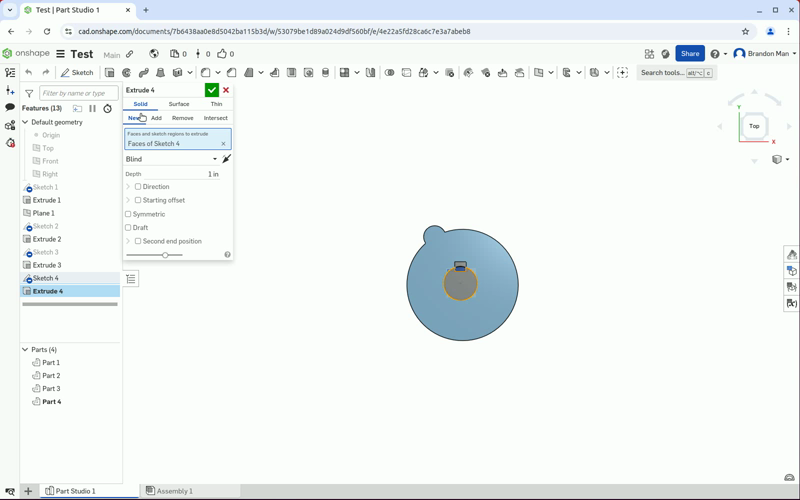
mouse_move(137, 120)
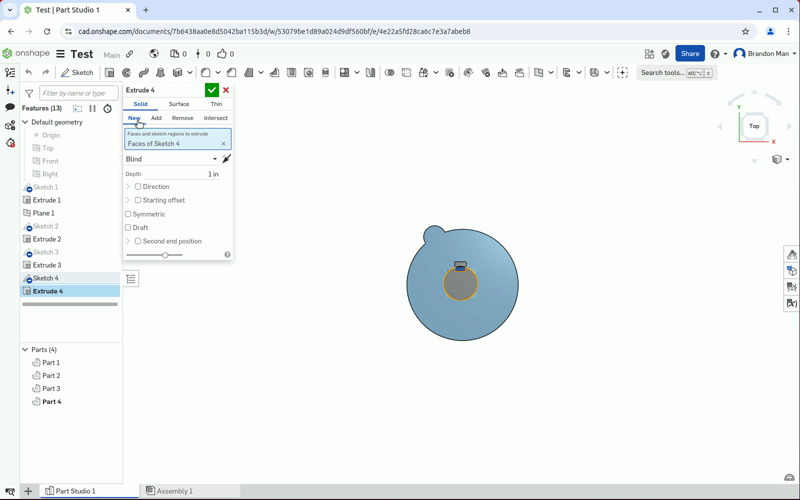
click(137, 120)
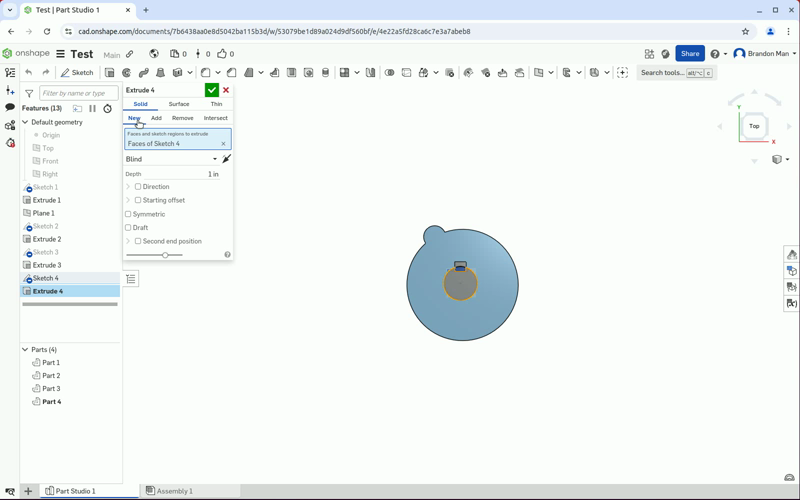
key(tab, 4)
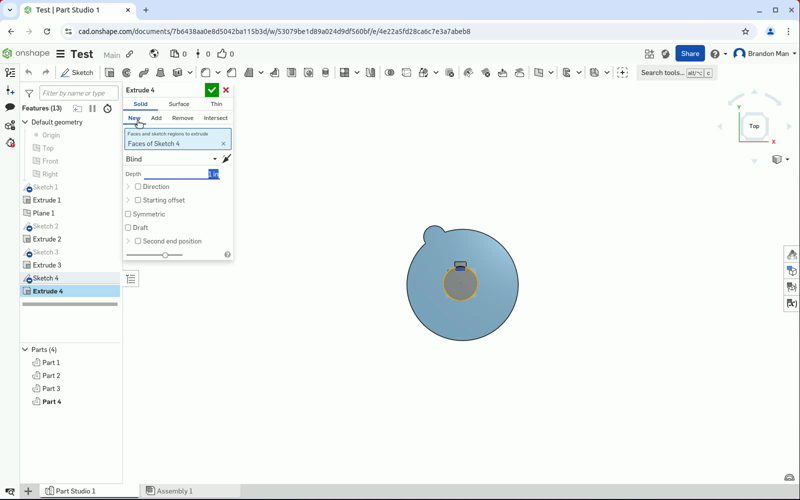
text(43.81)
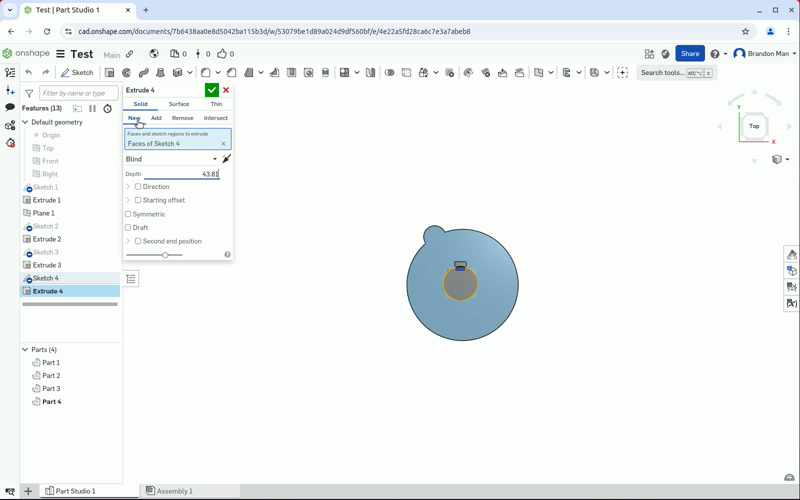
key(tab, 3)
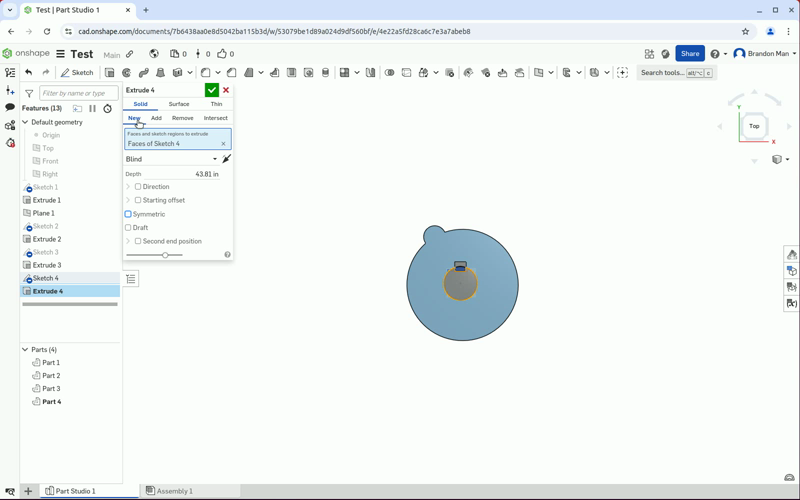
key(space)
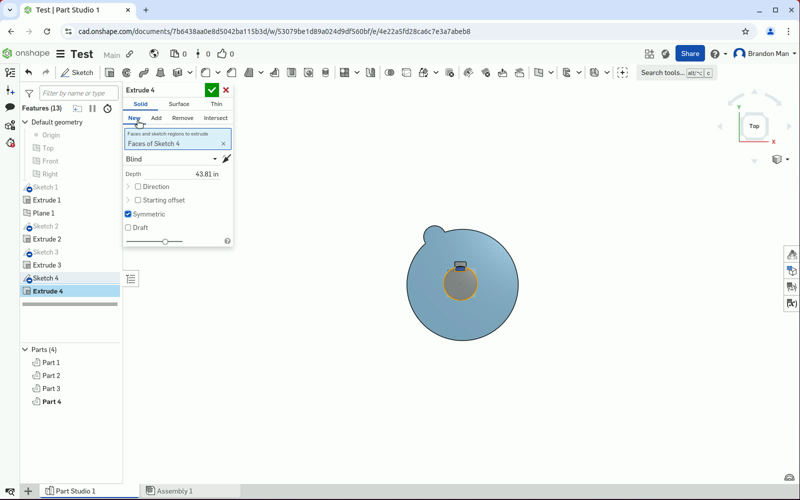
key(enter)
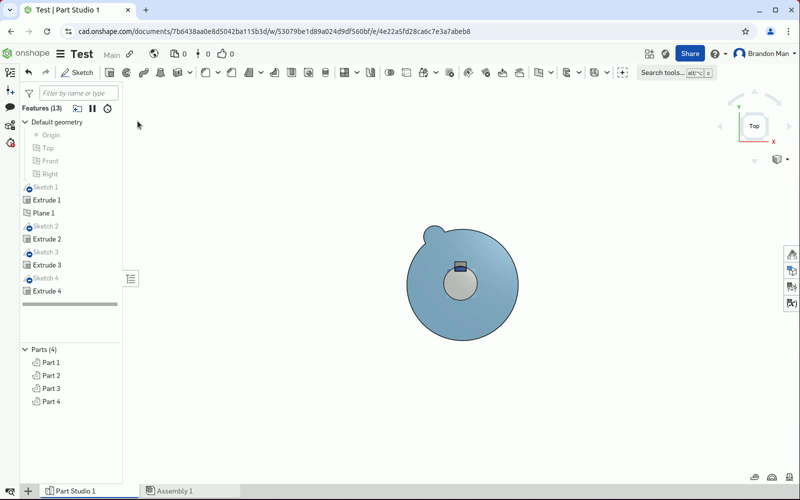
key(shift+h)
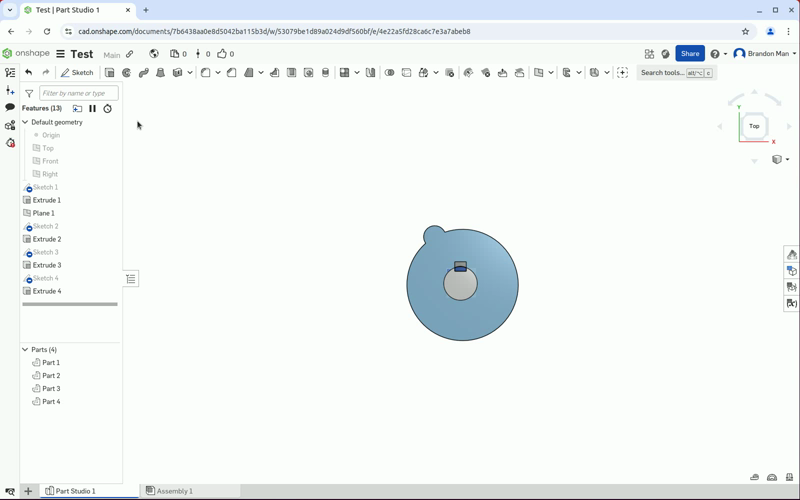
key(shift+h)
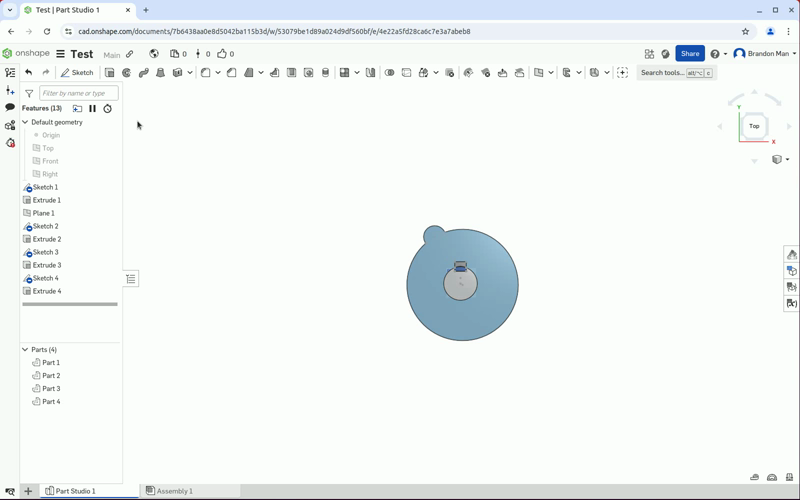
key(shift+7)
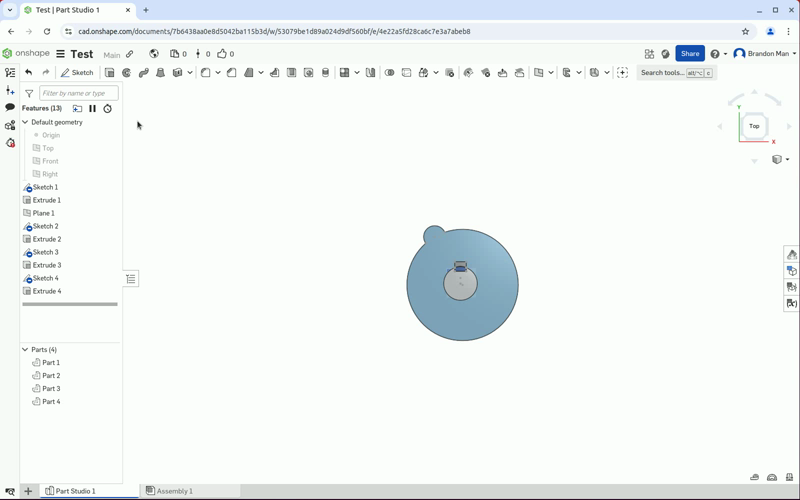
key(up, 3)
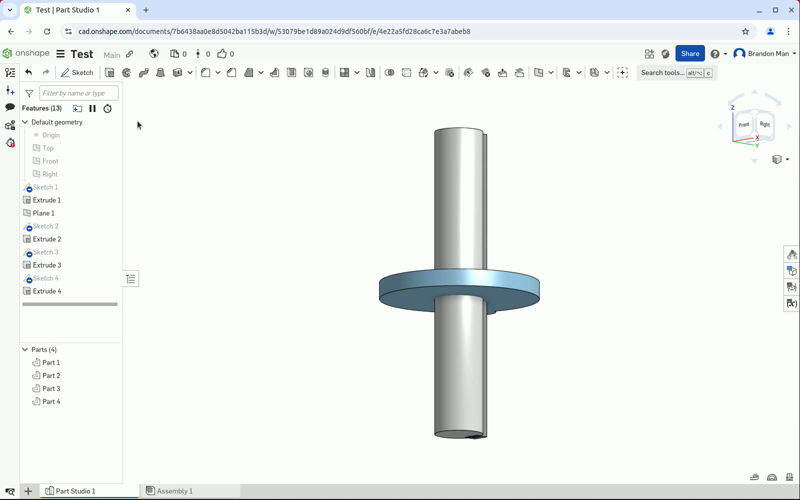
key(left, 3)
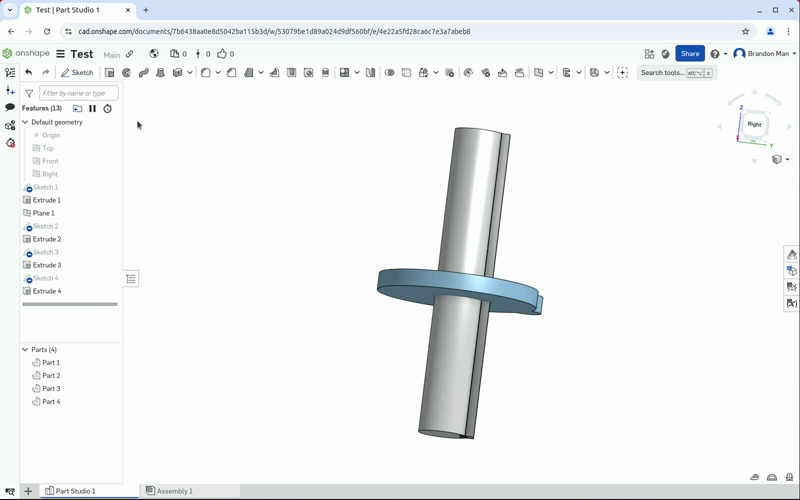
key(right, 3)
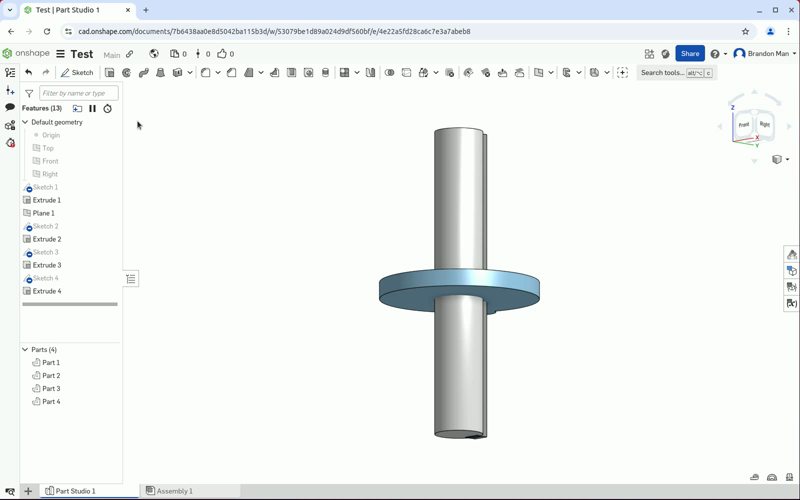
key(down, 3)
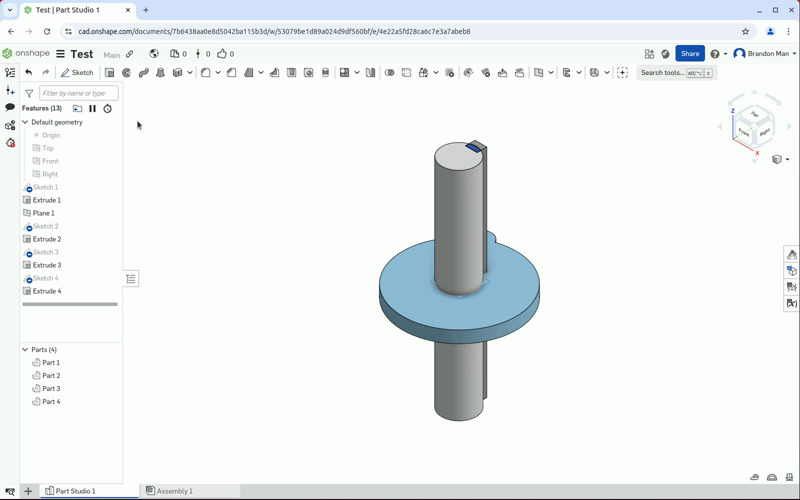
mouse_move(73, 189)
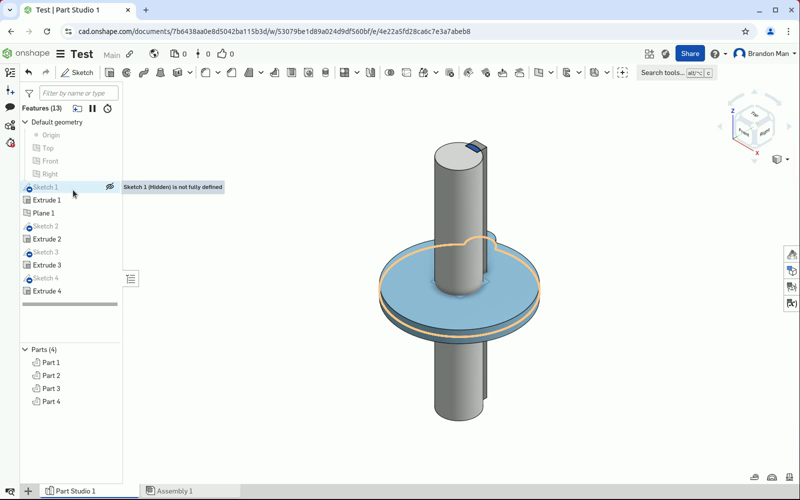
click(73, 189)